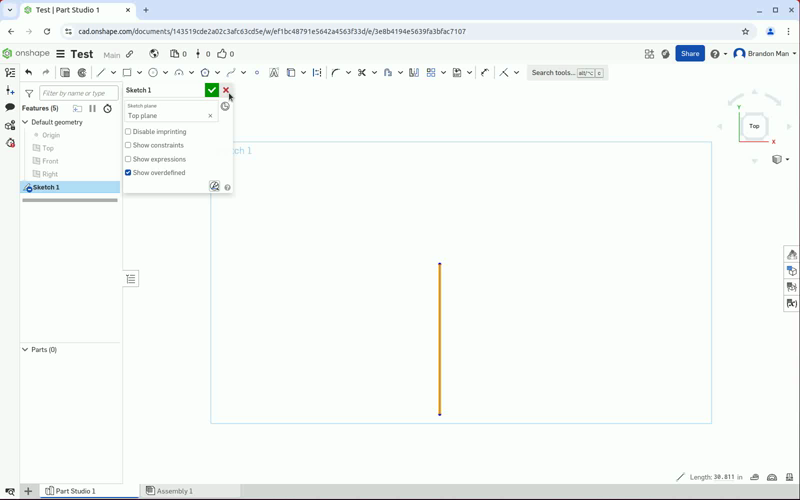
key(shift+h)
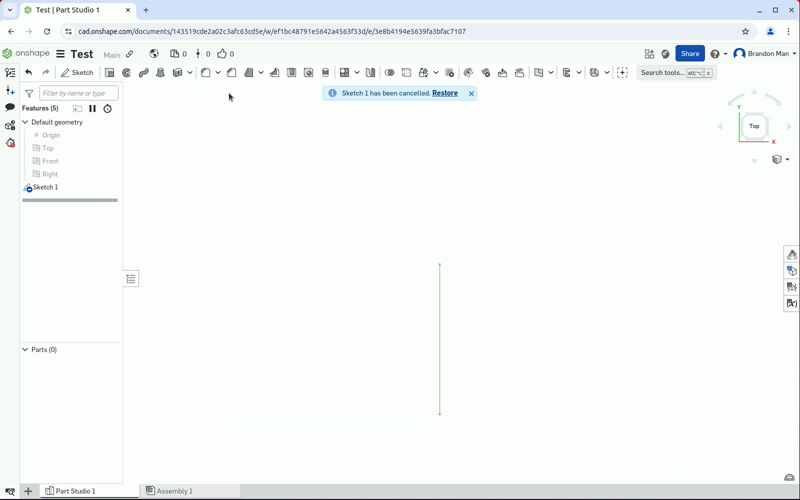
key(shift+s)
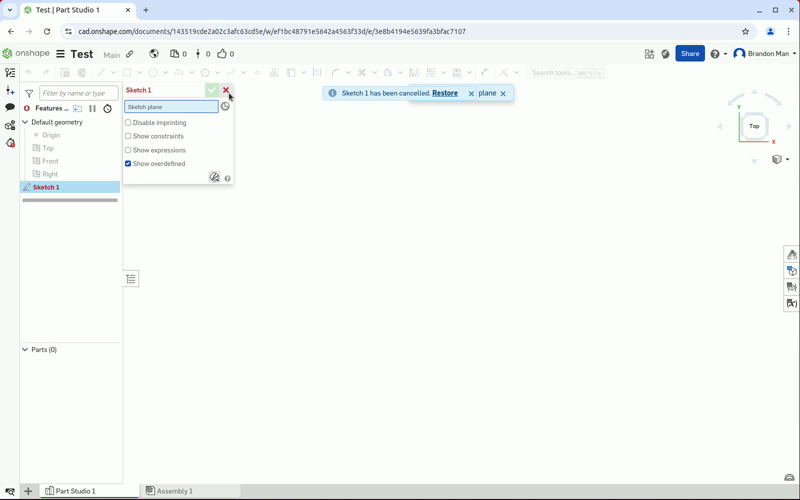
mouse_move(73, 150)
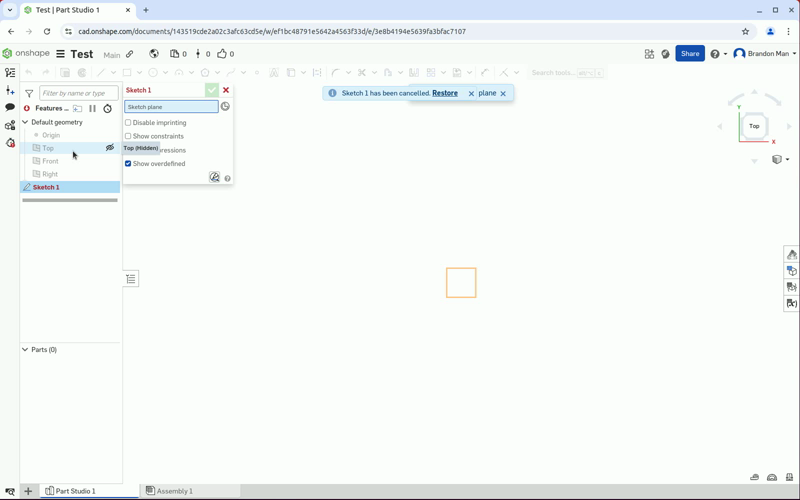
click(73, 150)
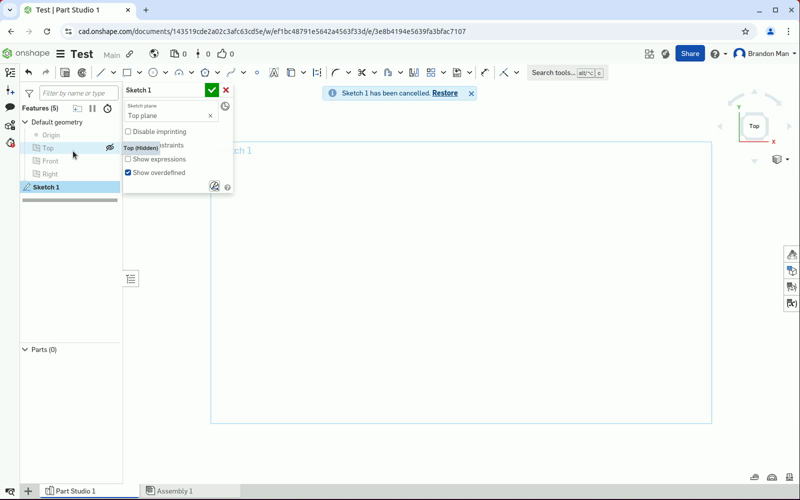
mouse_move(73, 352)
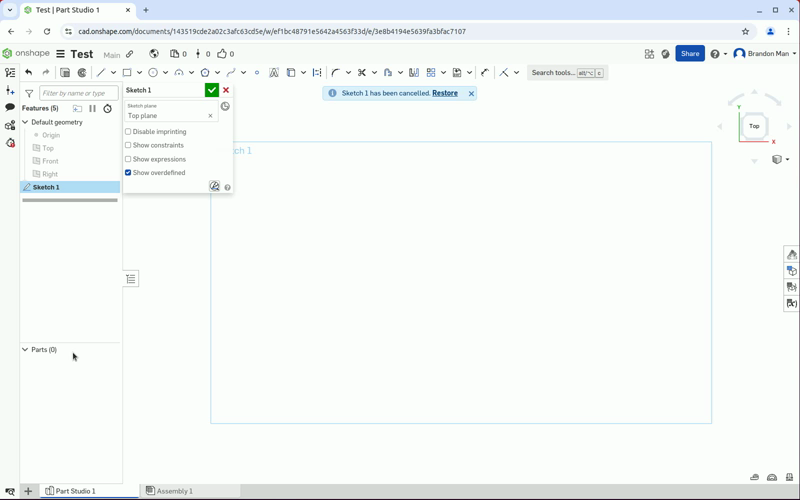
key(y)
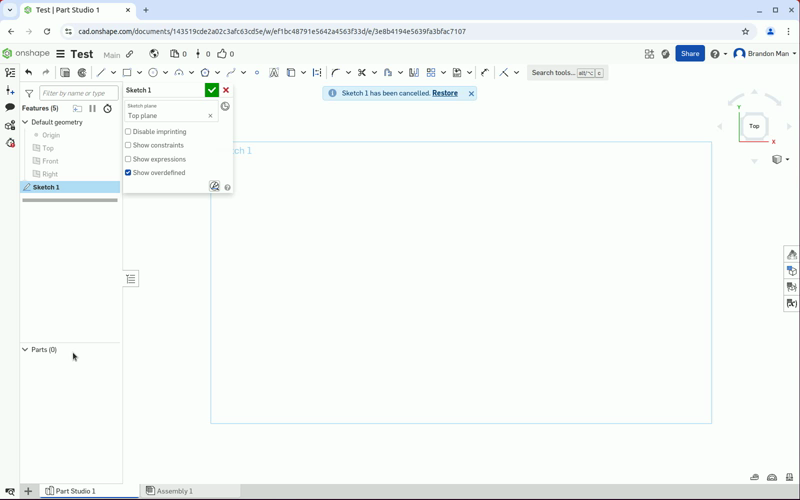
key(l)
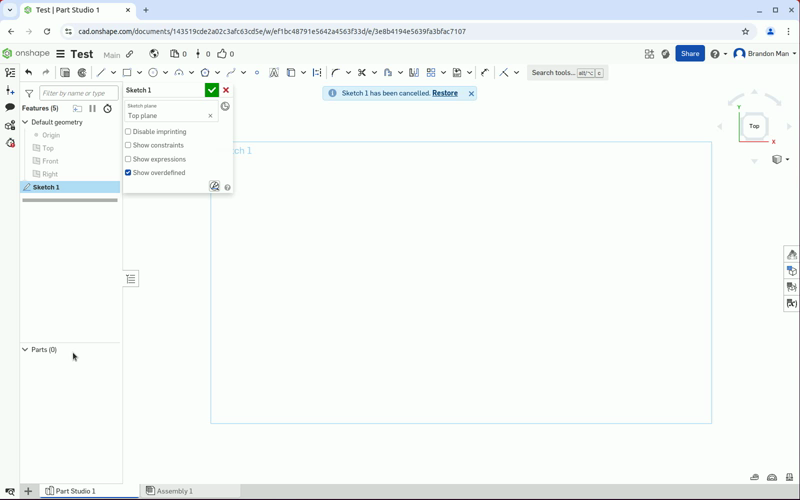
key_down(shift)
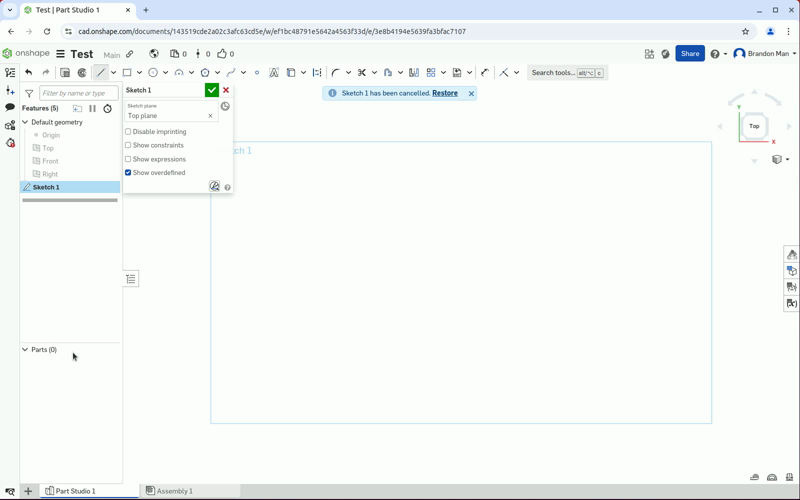
mouse_move(348, 339)
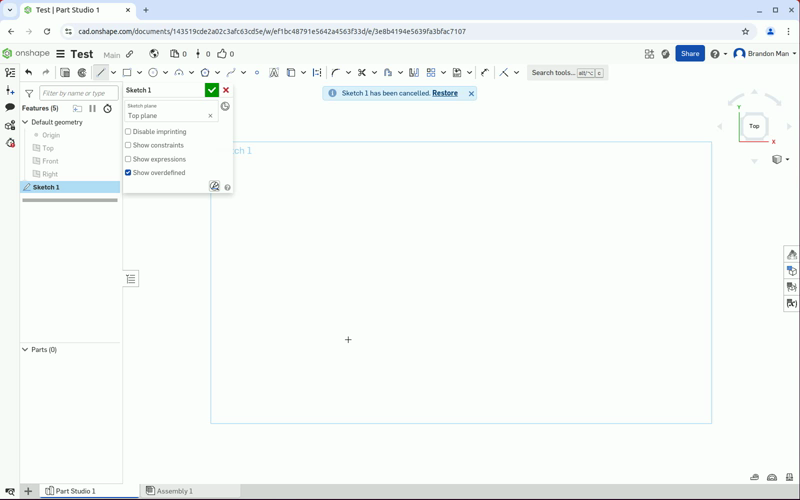
click(348, 339)
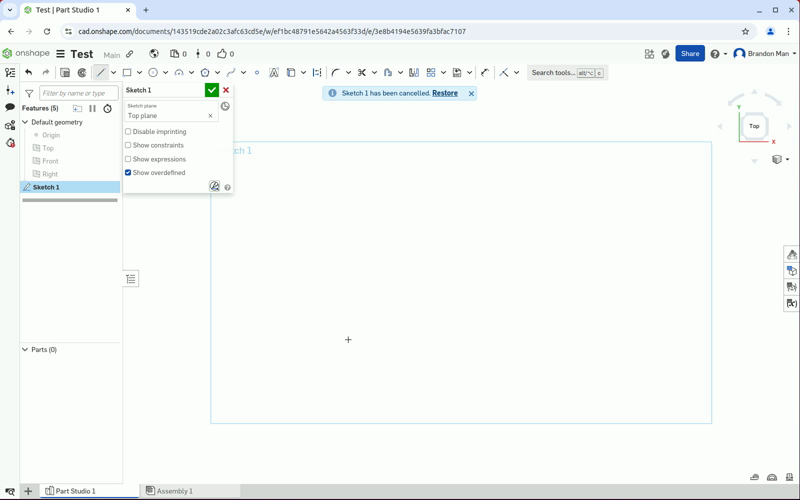
key_up(shift)
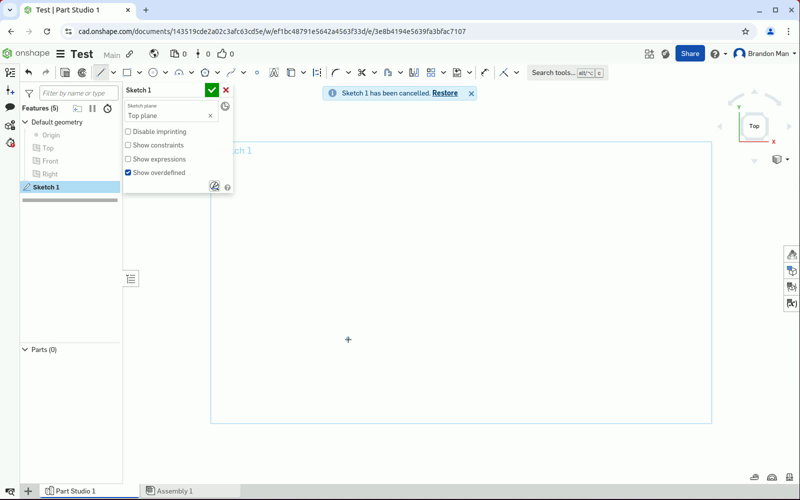
key_down(shift)
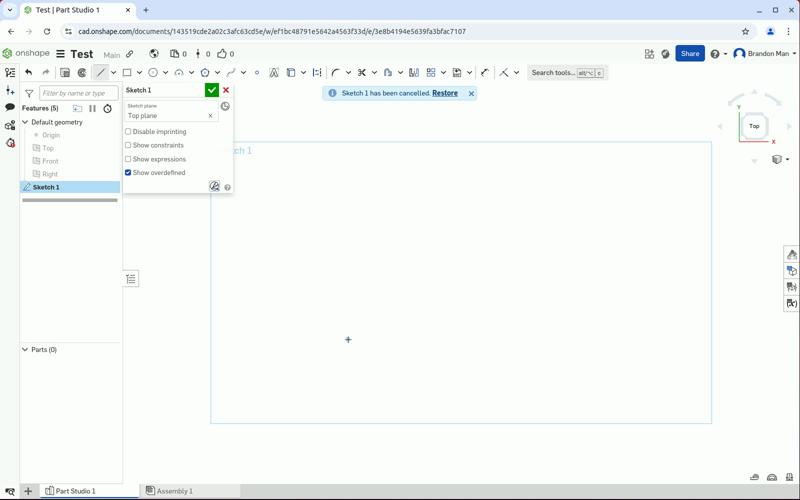
mouse_move(572, 339)
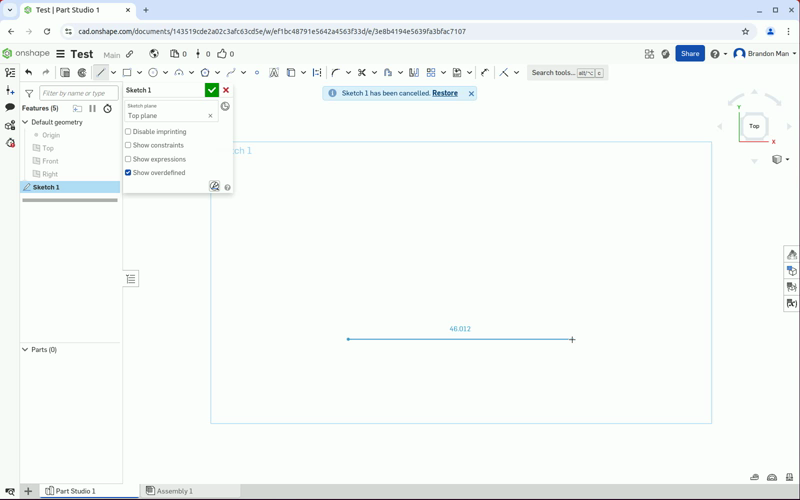
click(572, 339)
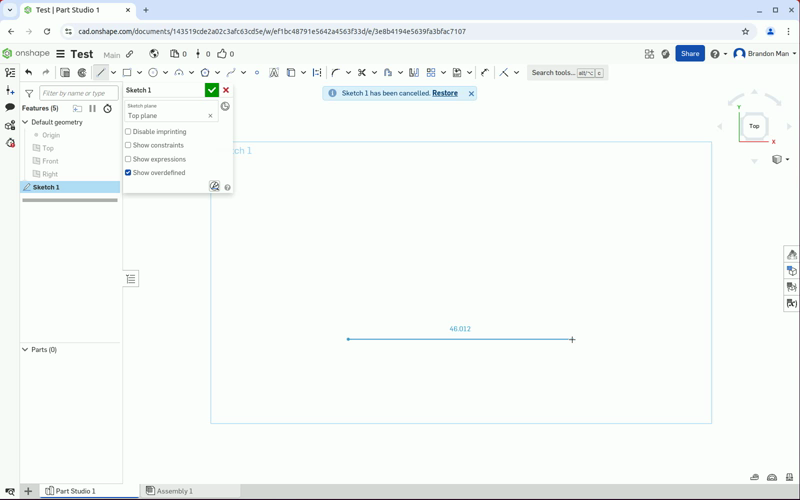
key_up(shift)
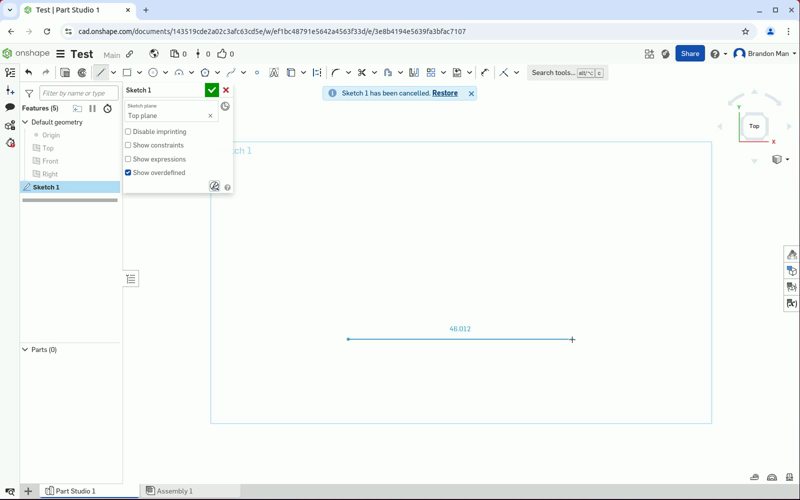
key_down(shift)
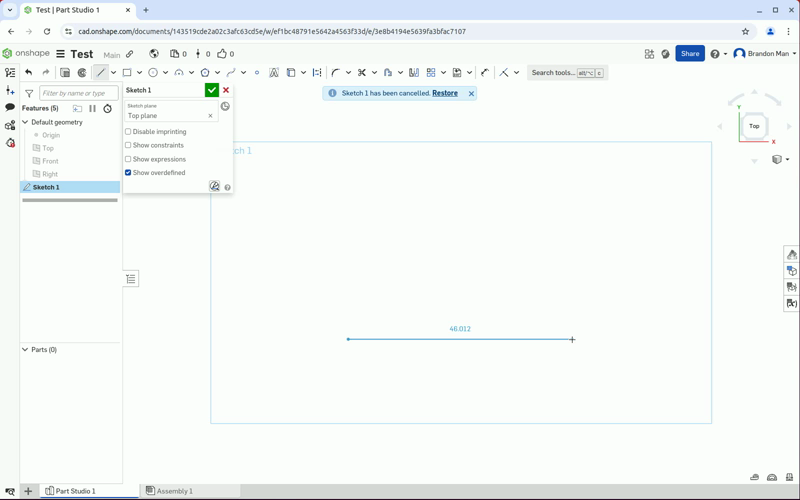
mouse_move(572, 226)
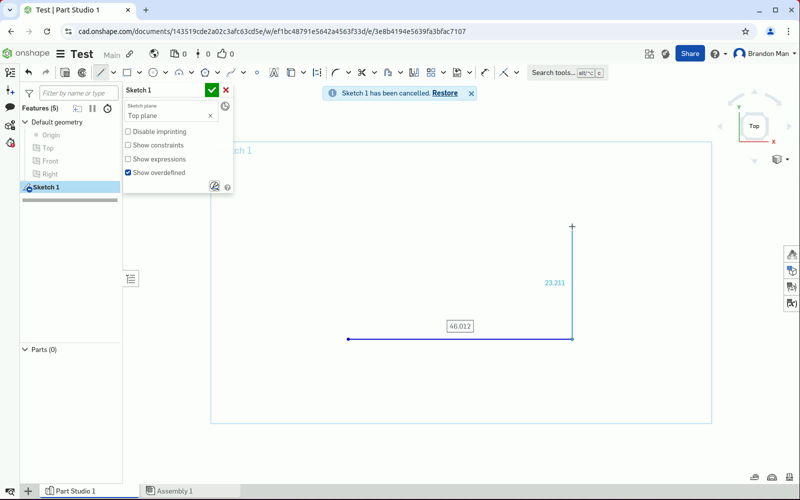
click(572, 226)
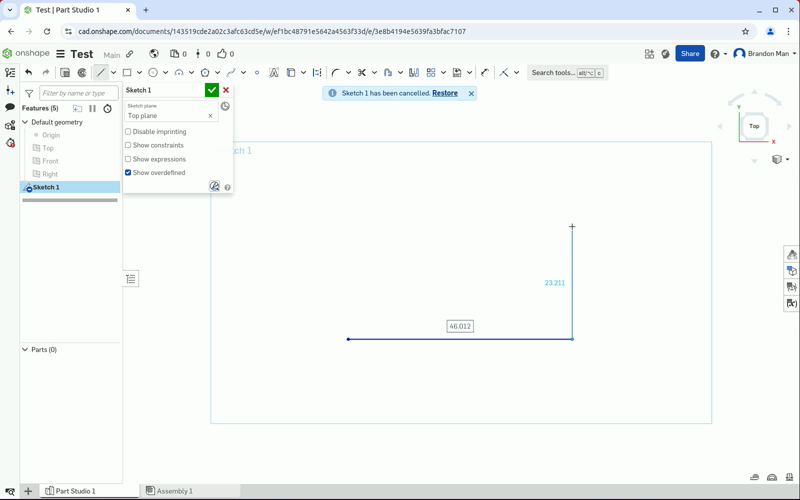
key_up(shift)
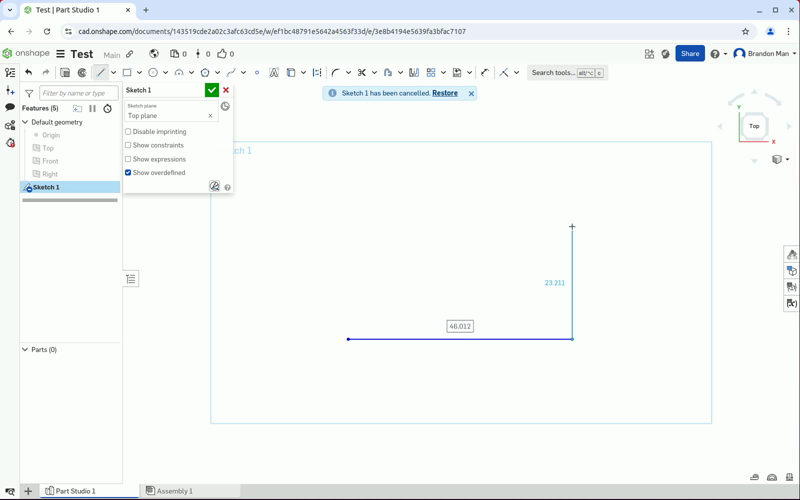
key_down(shift)
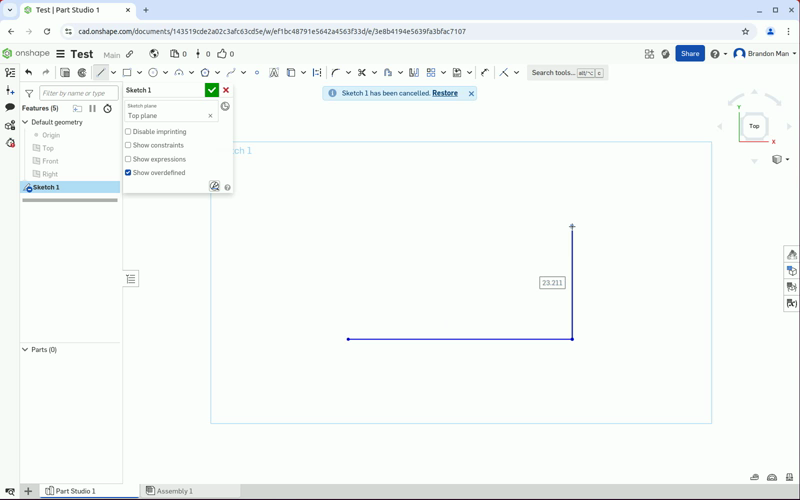
mouse_move(348, 226)
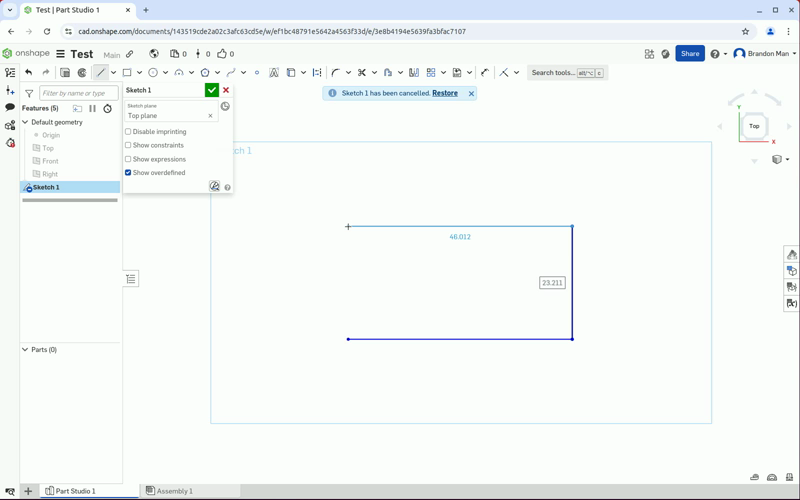
click(348, 226)
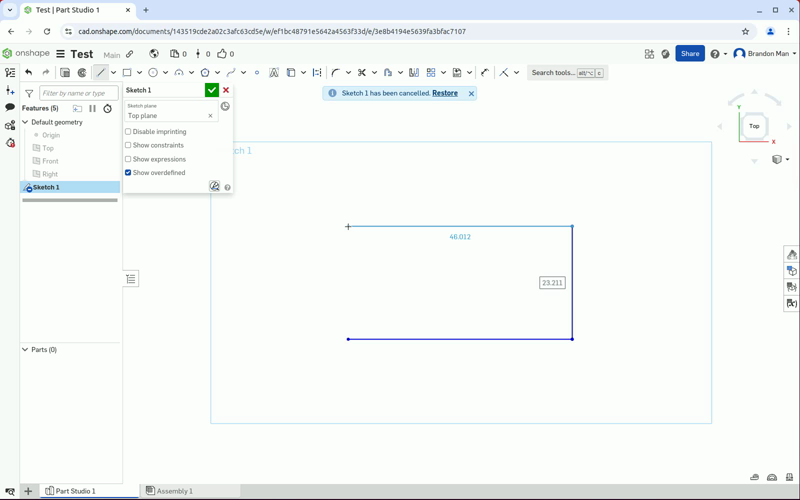
key_up(shift)
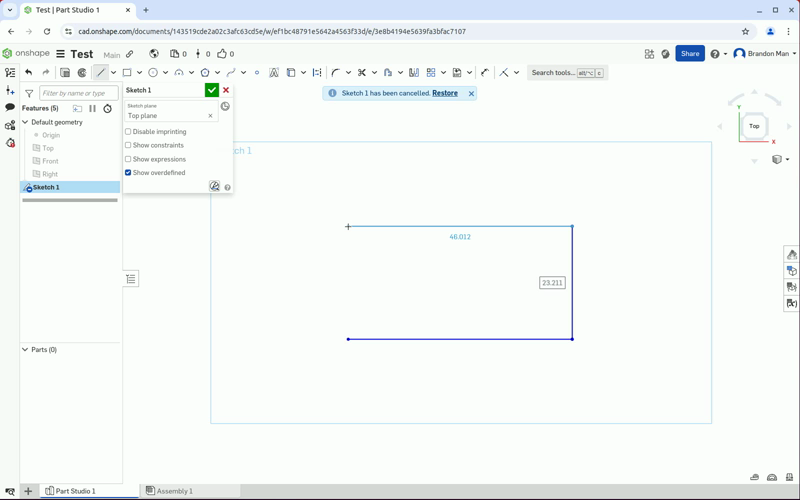
key_down(shift)
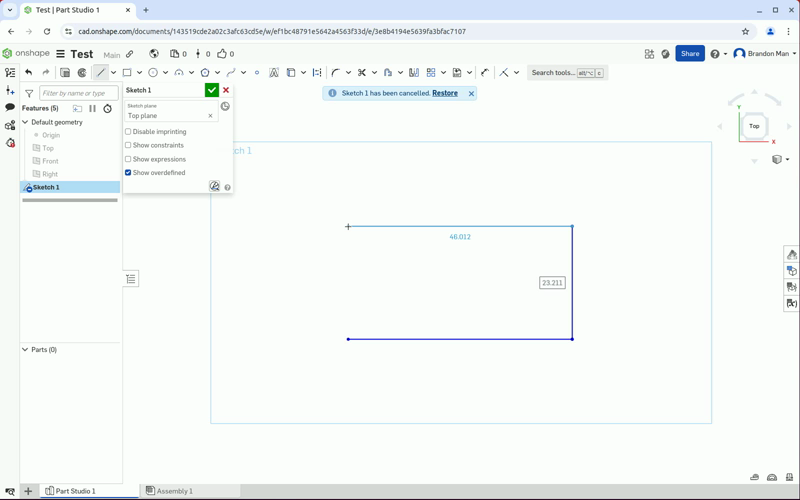
mouse_move(348, 339)
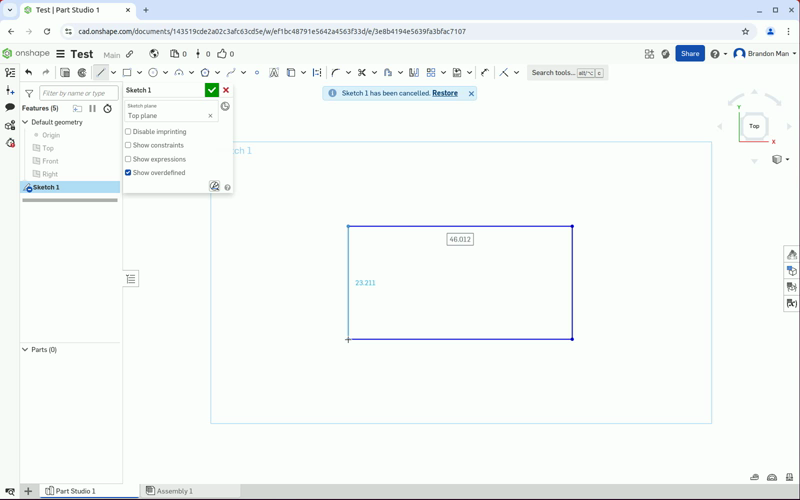
key_up(shift)
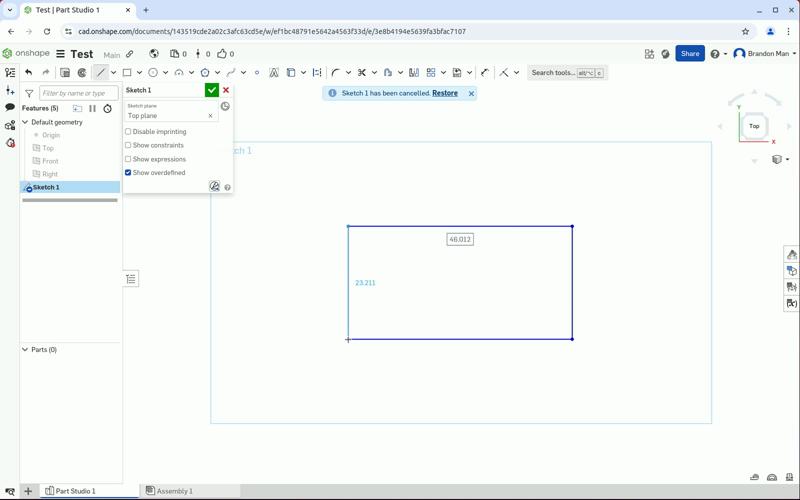
click(348, 339)
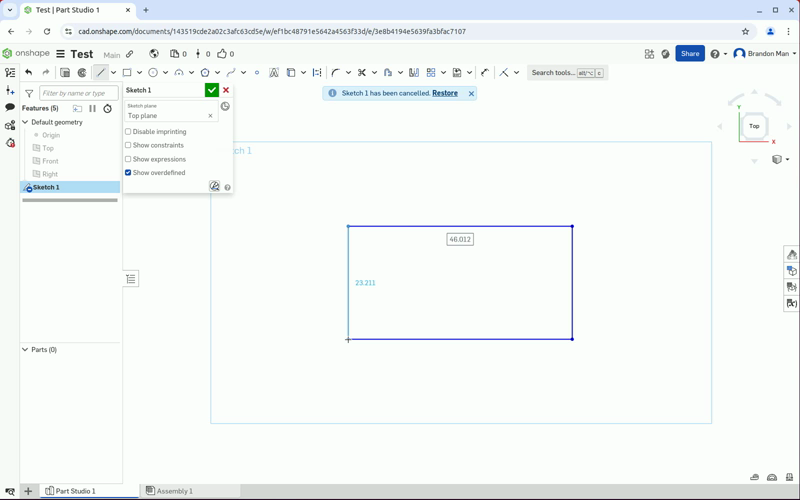
key(esc)
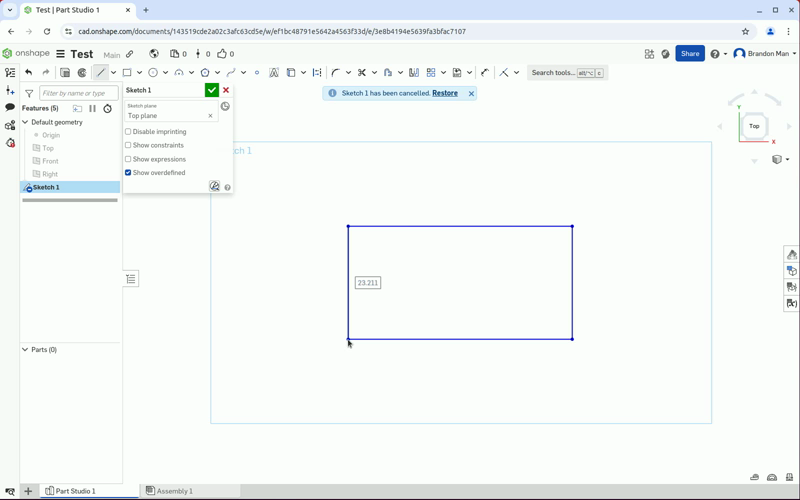
key(l)
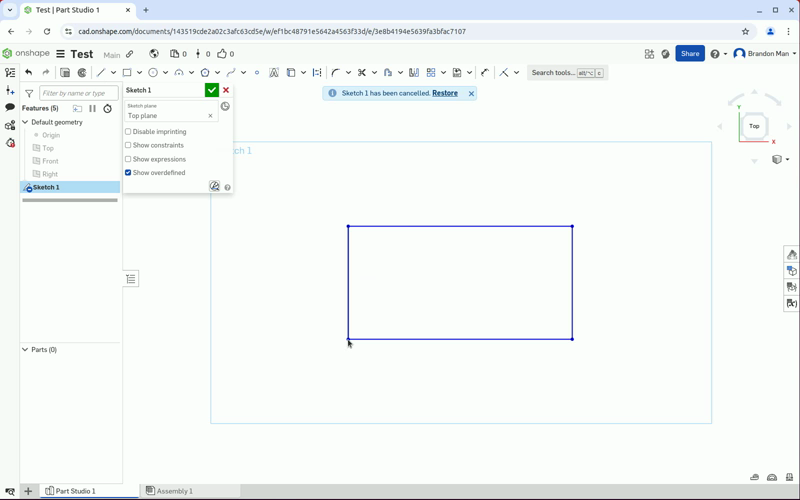
key_down(shift)
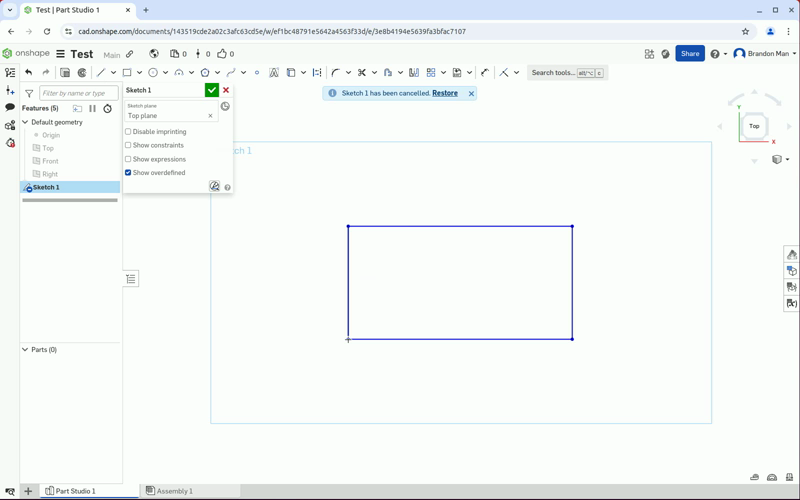
mouse_move(350, 336)
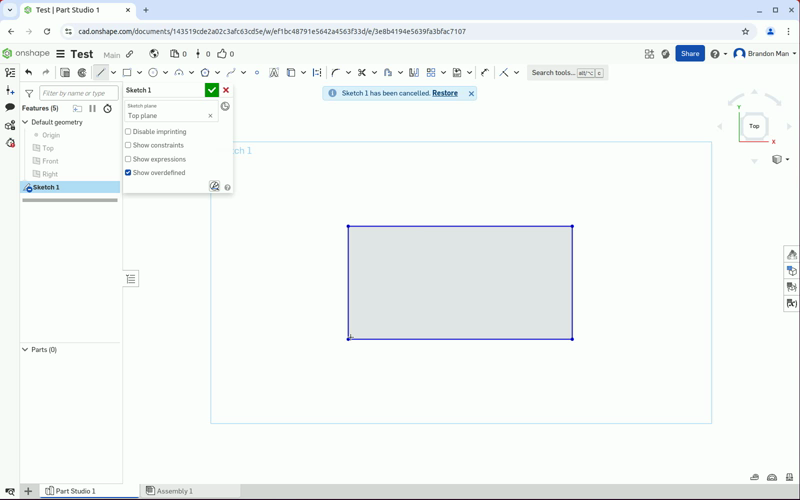
scroll(6)
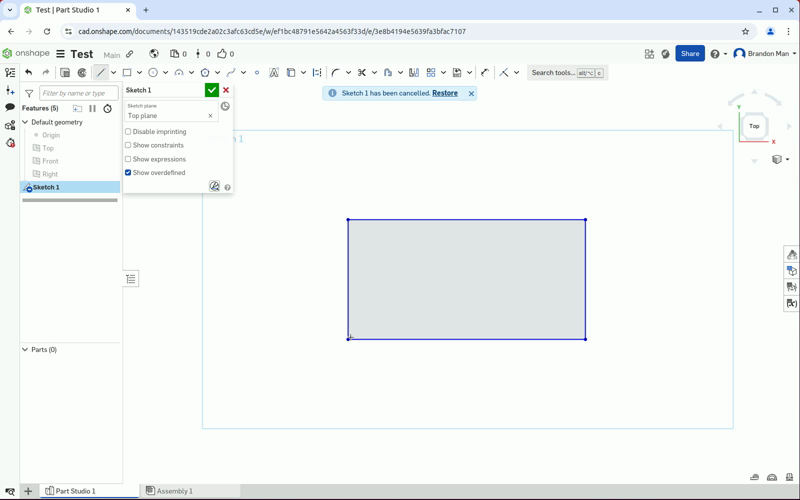
scroll(6)
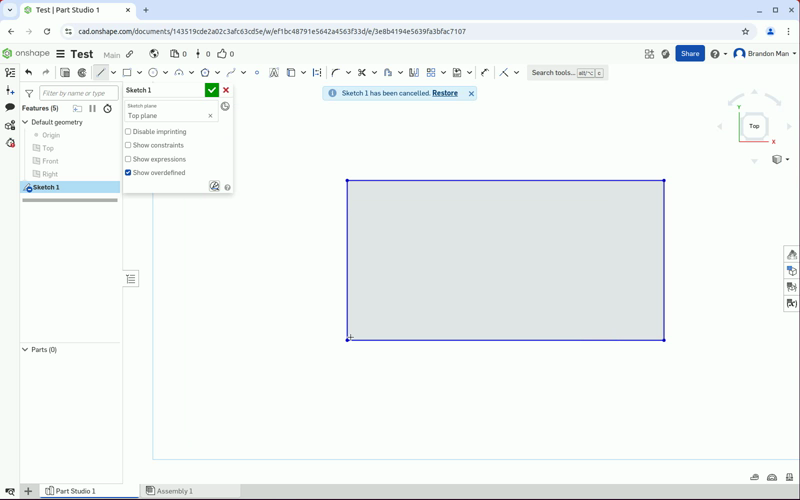
scroll(6)
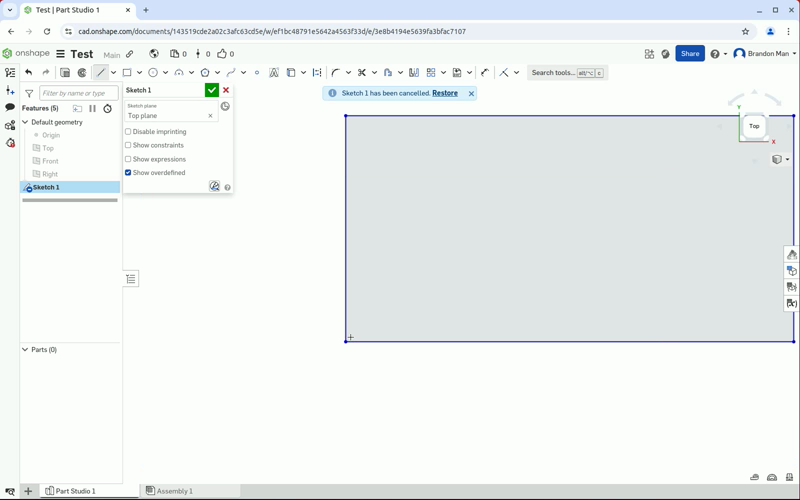
scroll(6)
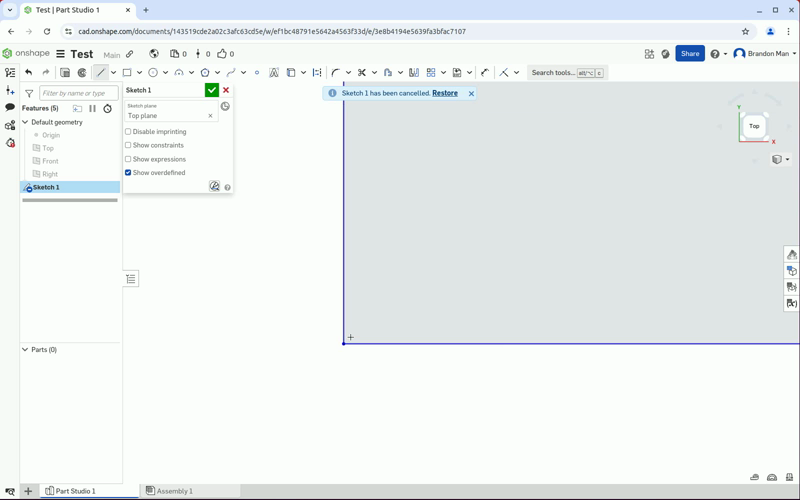
scroll(6)
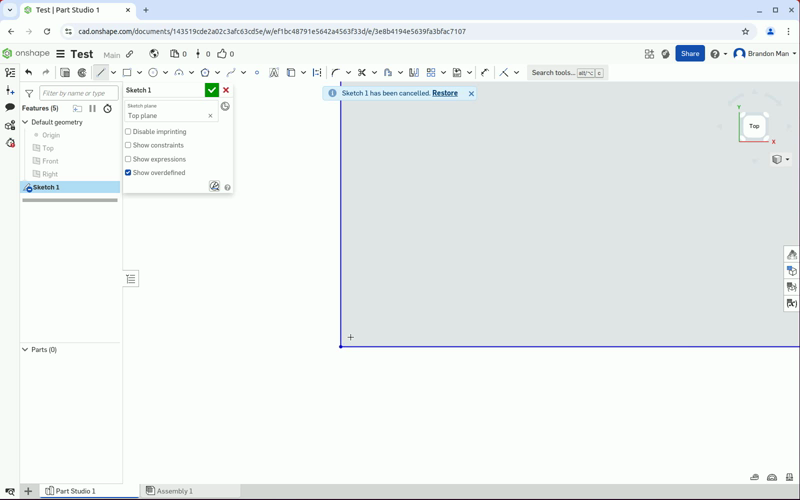
scroll(6)
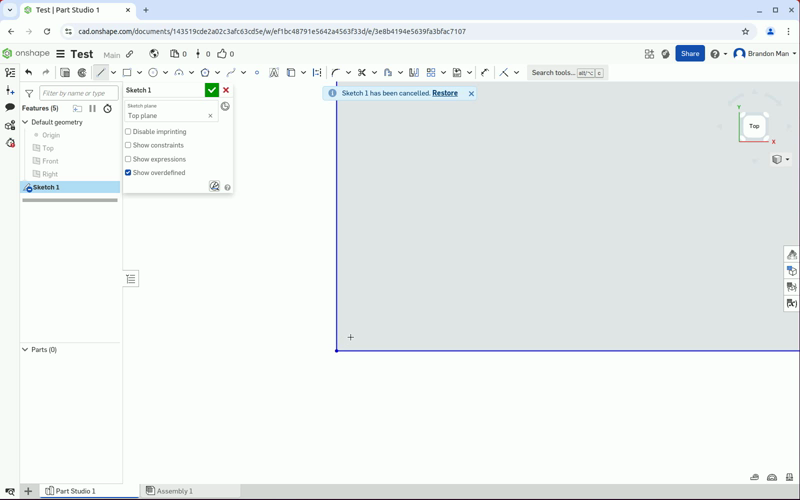
scroll(6)
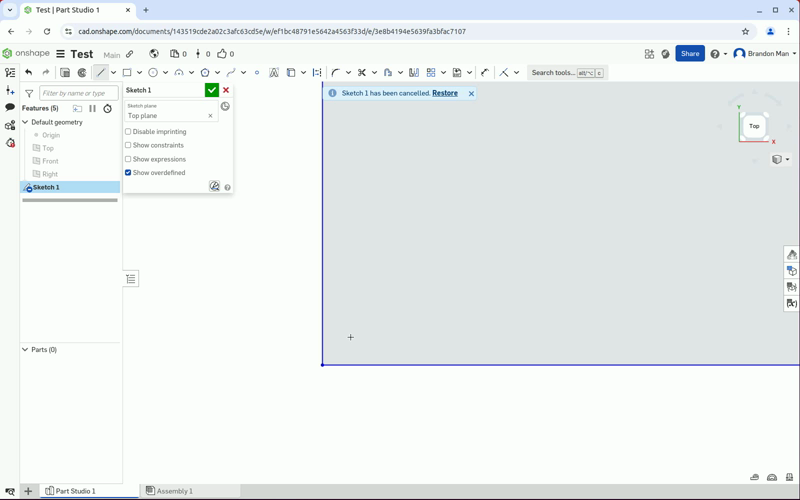
click(350, 336)
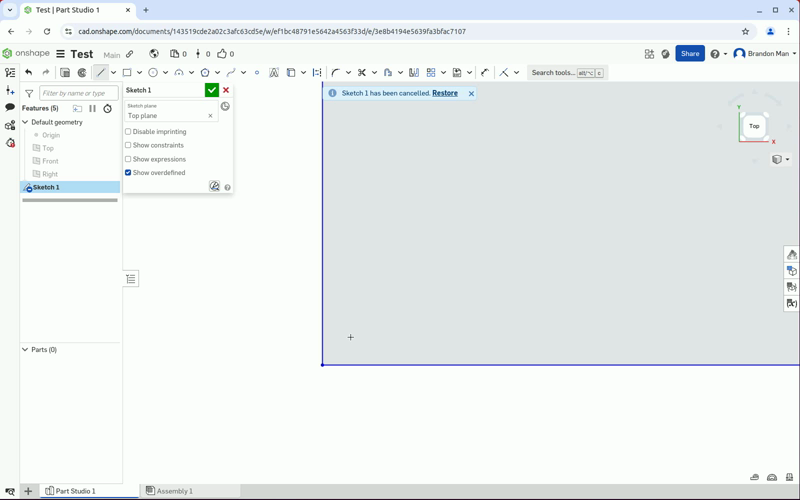
scroll(-6)
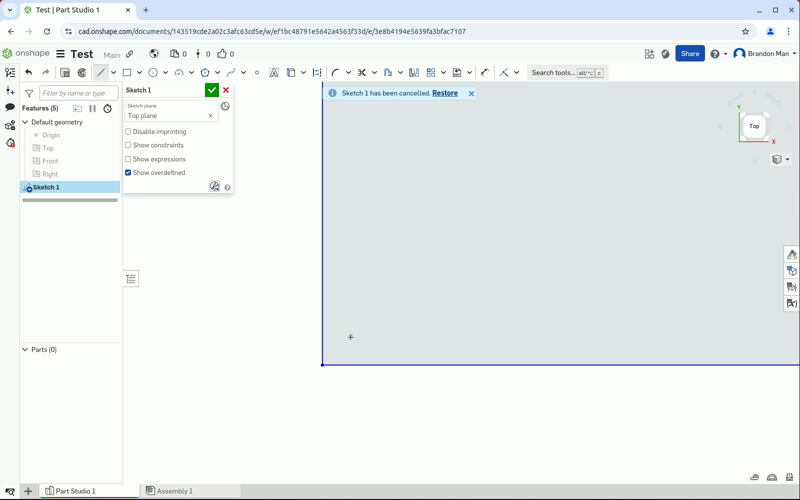
scroll(-6)
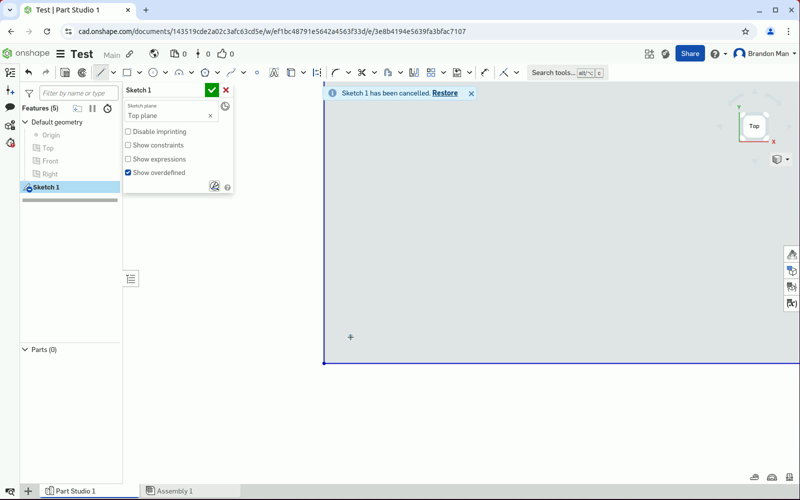
scroll(-6)
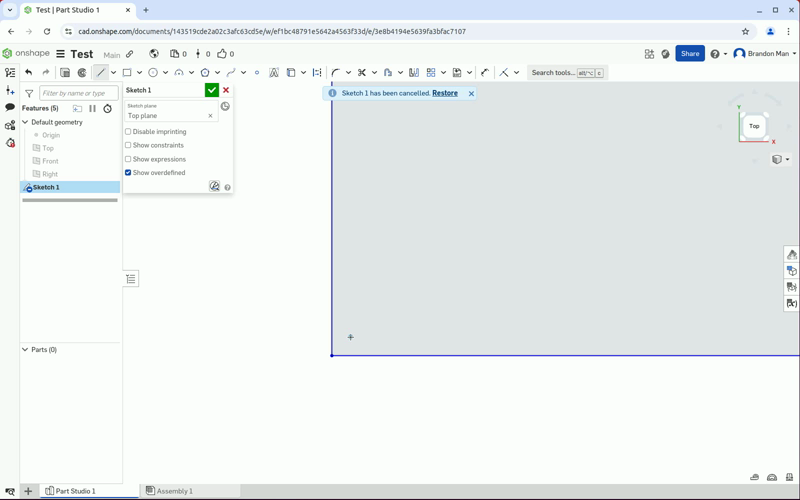
scroll(-6)
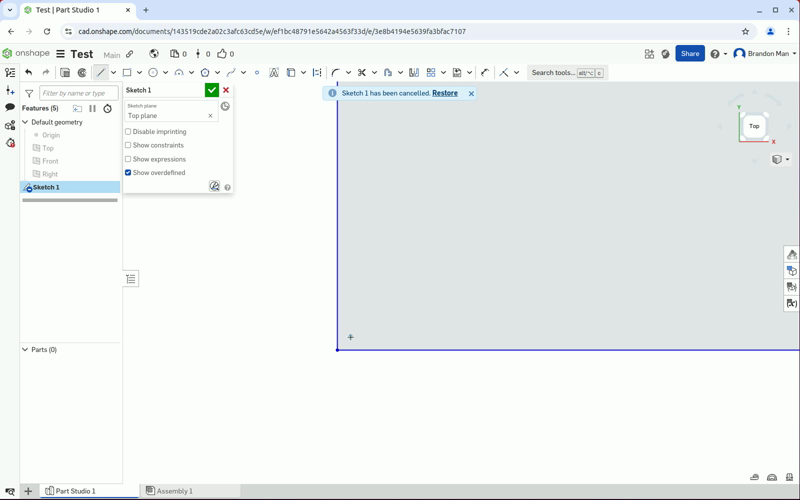
scroll(-6)
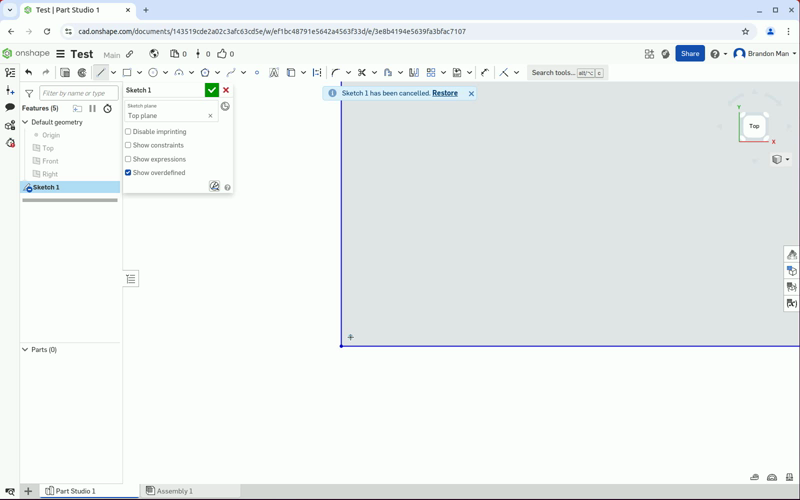
scroll(-6)
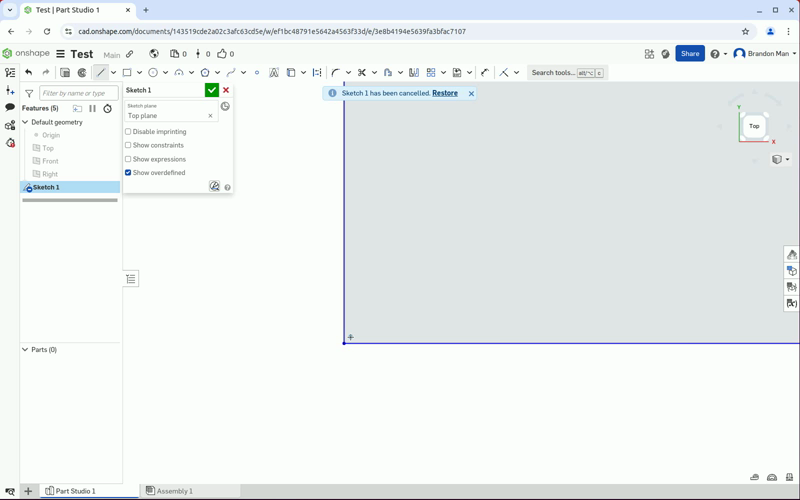
scroll(-6)
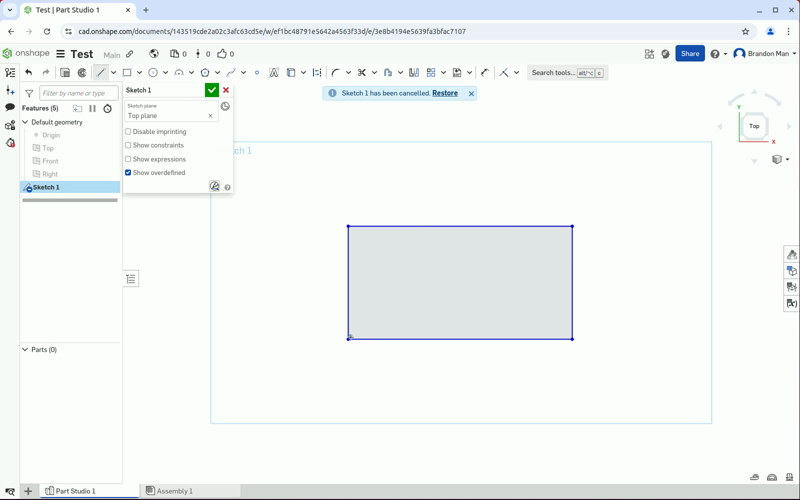
key_up(shift)
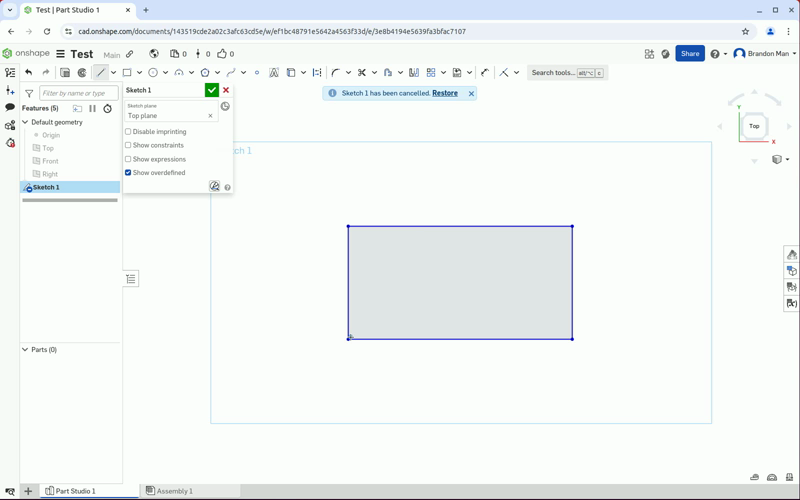
key_down(shift)
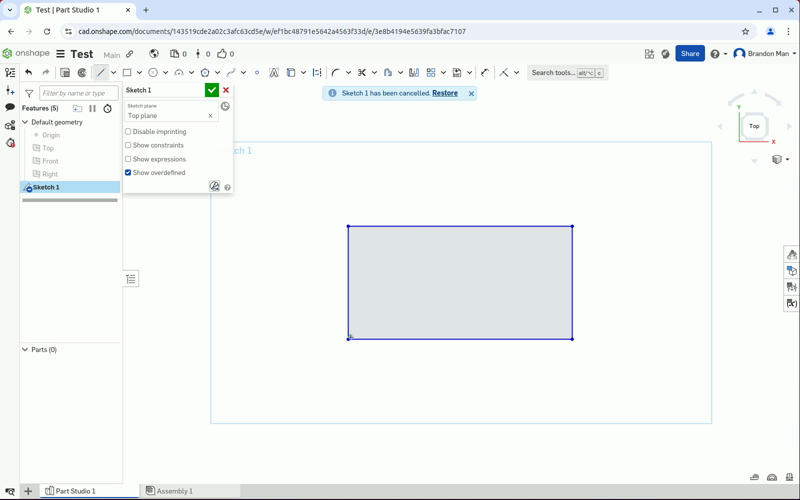
mouse_move(569, 336)
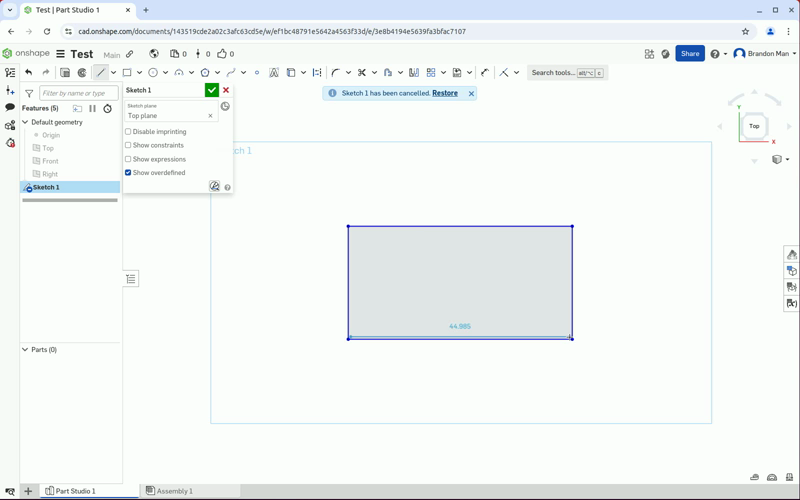
scroll(6)
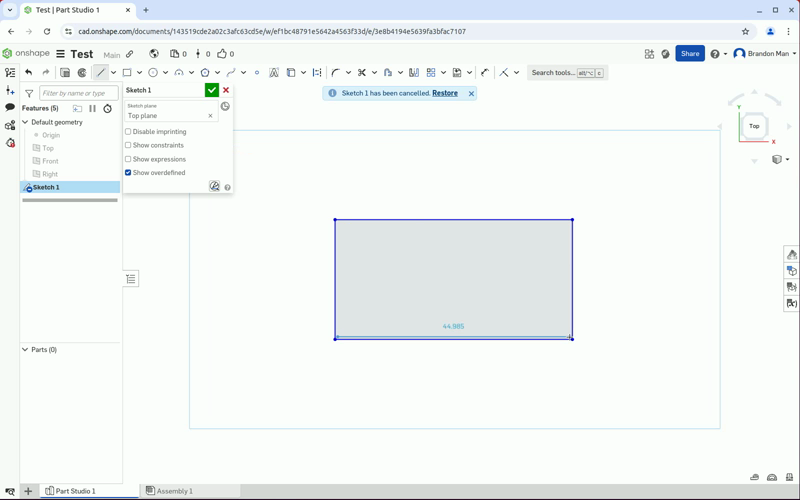
scroll(6)
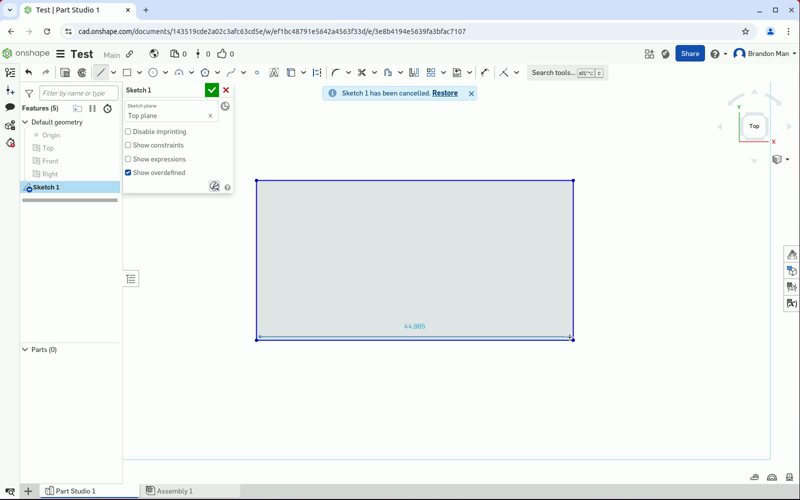
scroll(6)
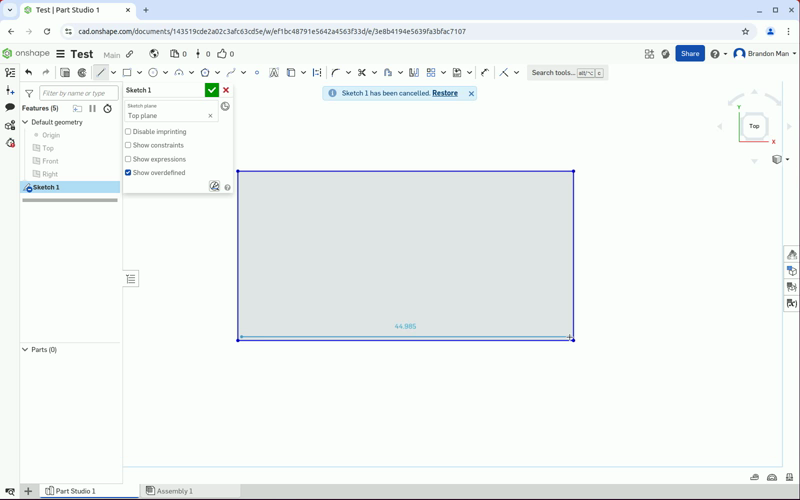
scroll(6)
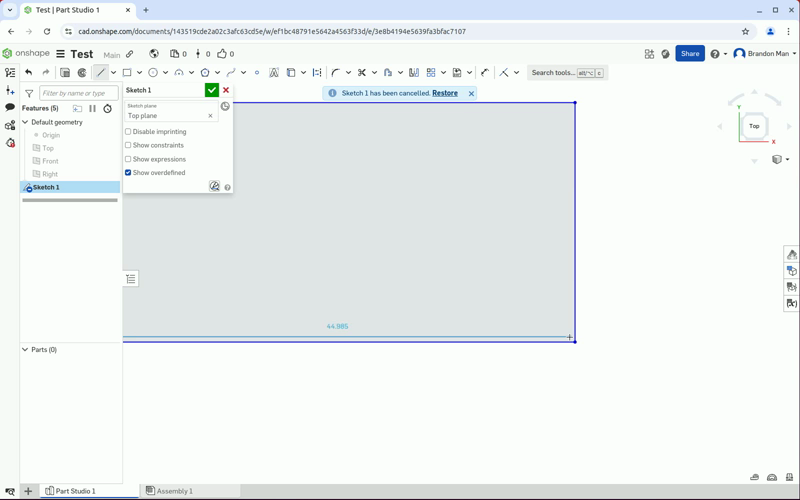
scroll(6)
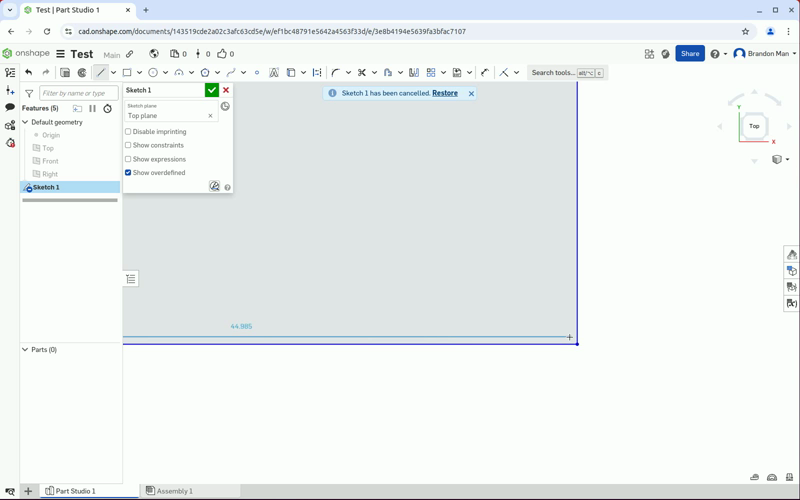
scroll(6)
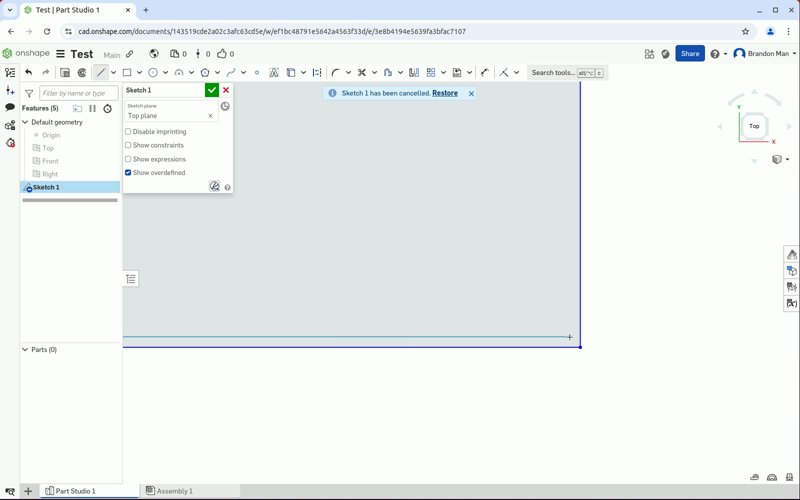
scroll(6)
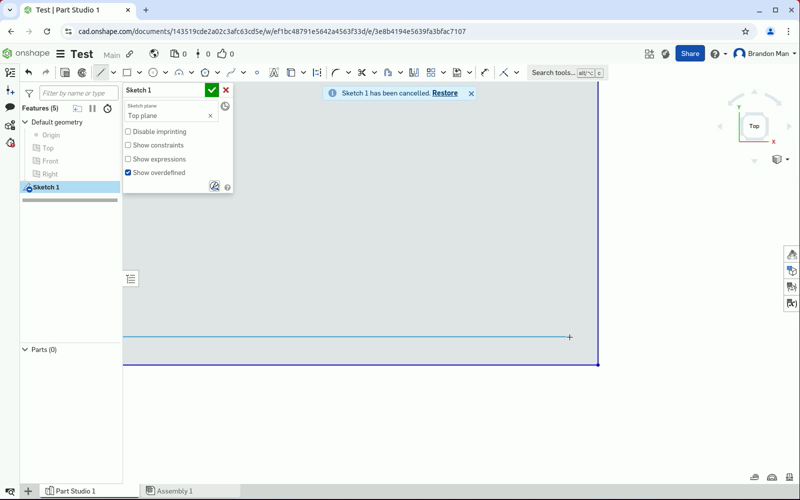
click(569, 336)
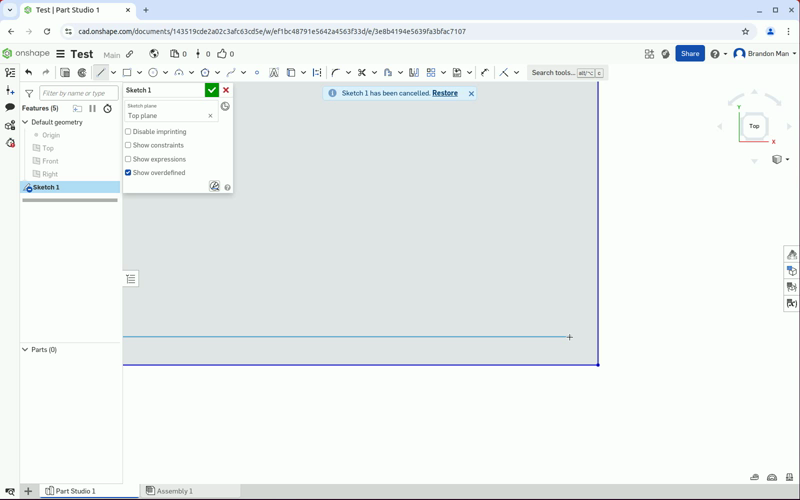
scroll(-6)
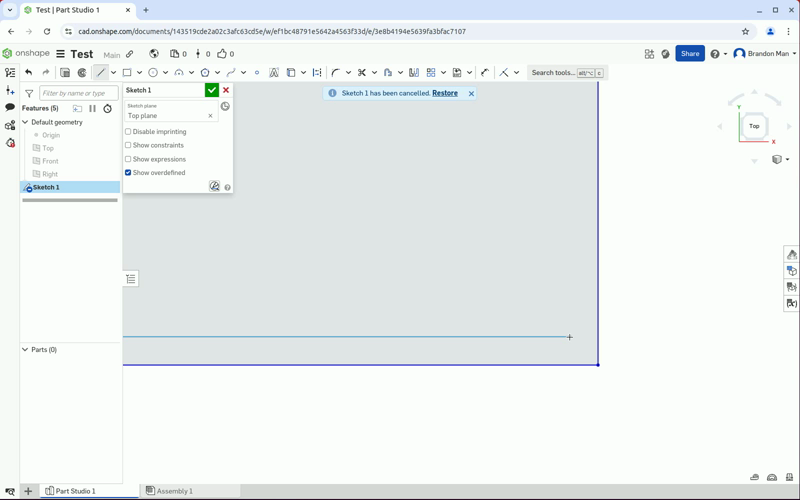
scroll(-6)
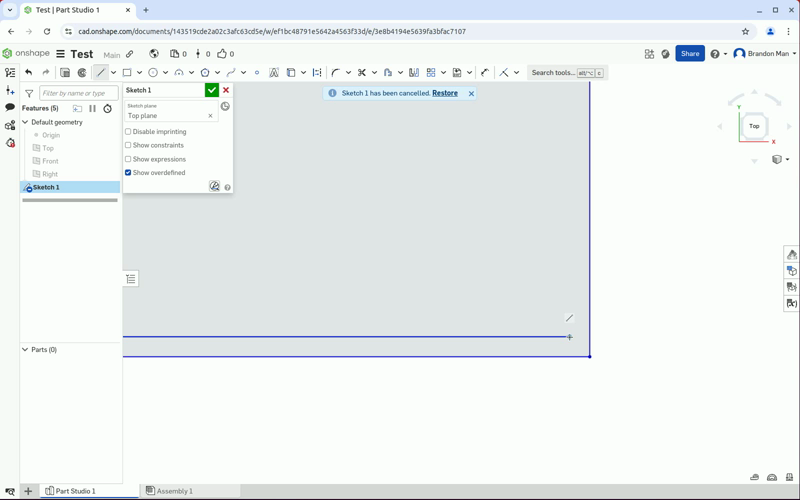
scroll(-6)
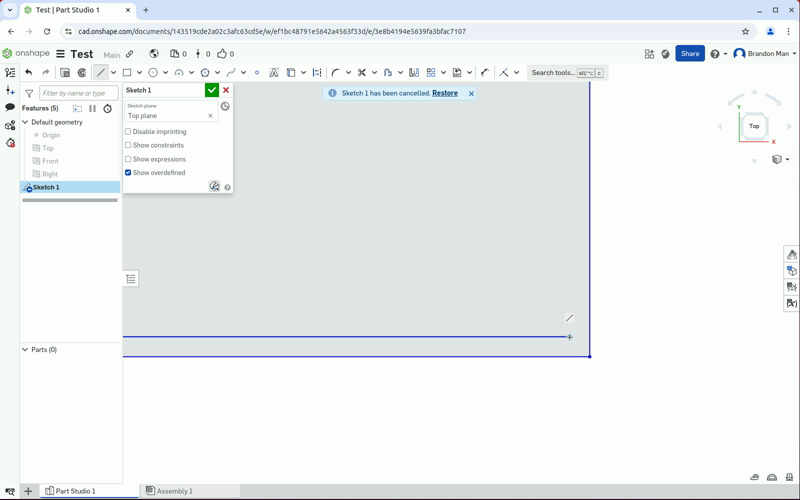
scroll(-6)
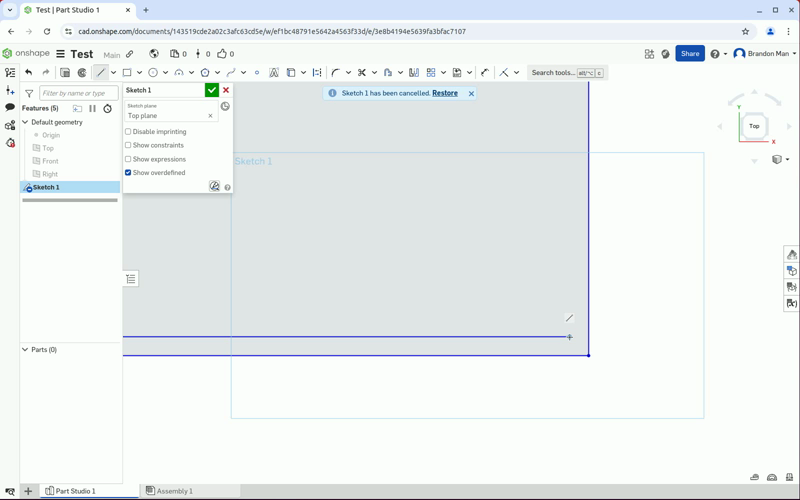
scroll(-6)
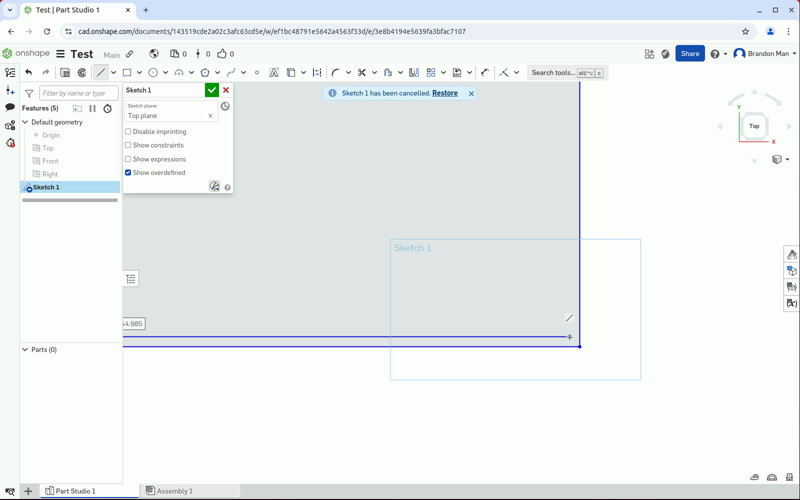
scroll(-6)
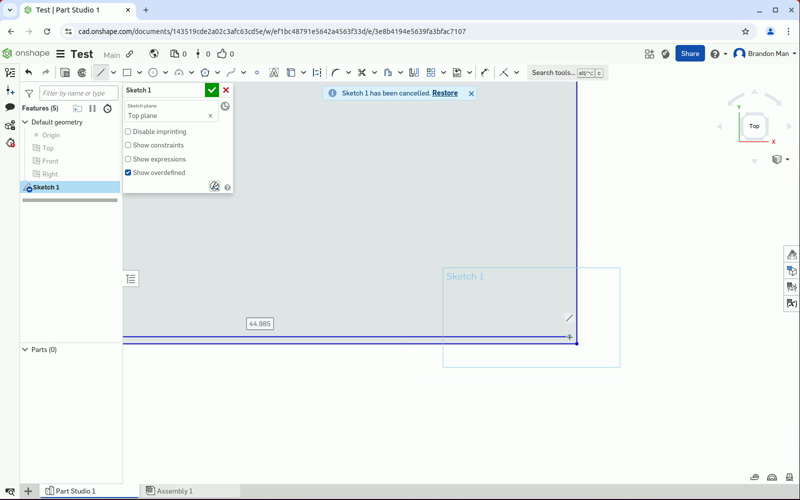
scroll(-6)
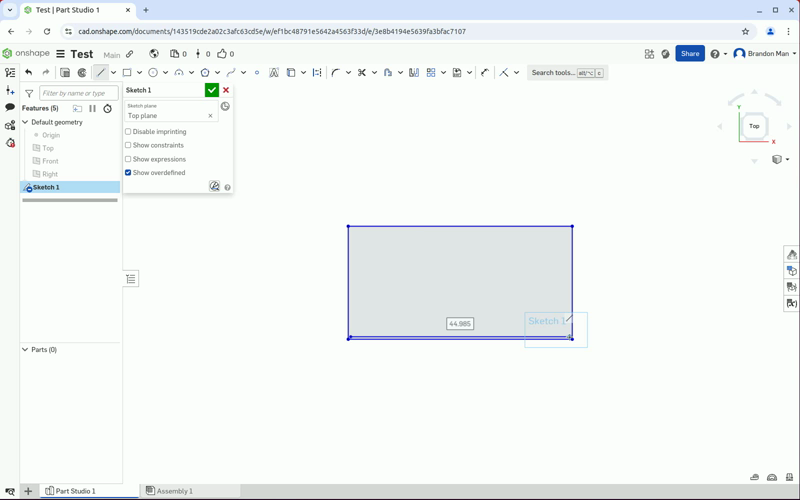
key_up(shift)
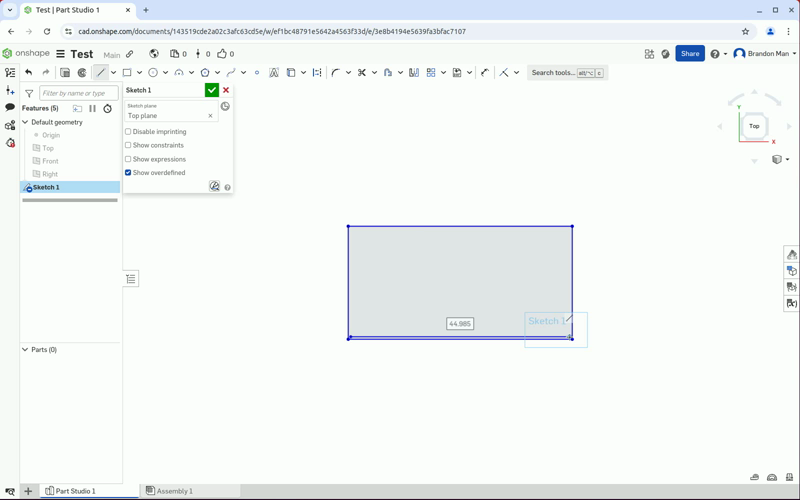
key_down(shift)
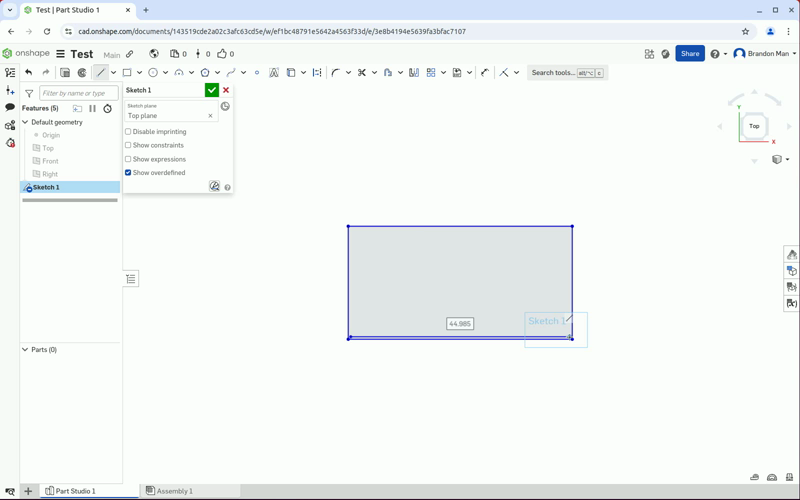
mouse_move(569, 230)
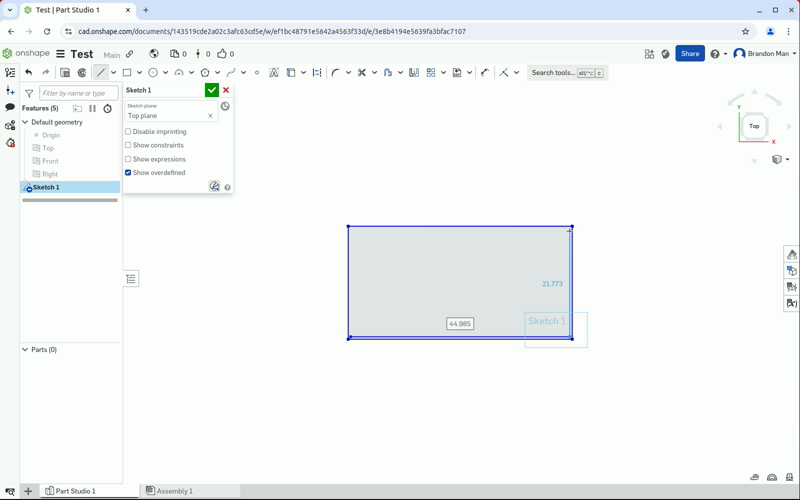
click(569, 230)
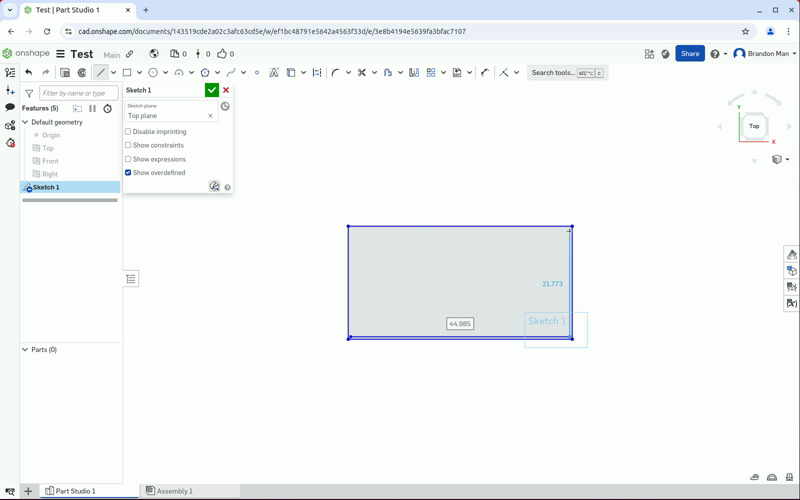
key_up(shift)
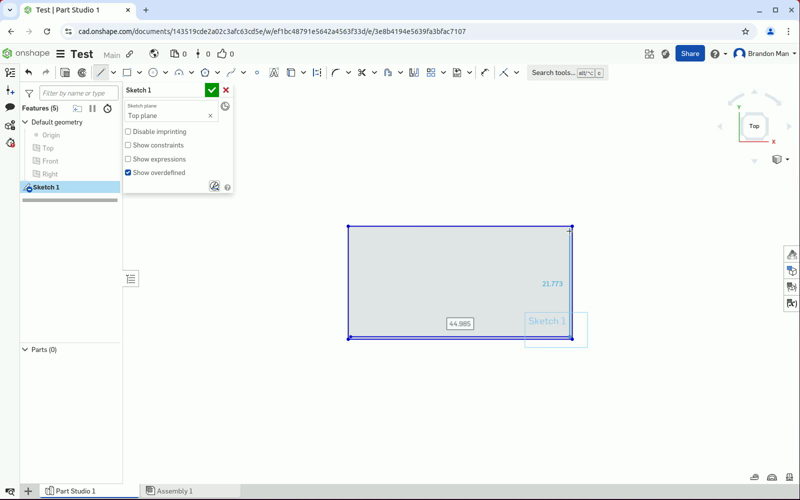
key_down(shift)
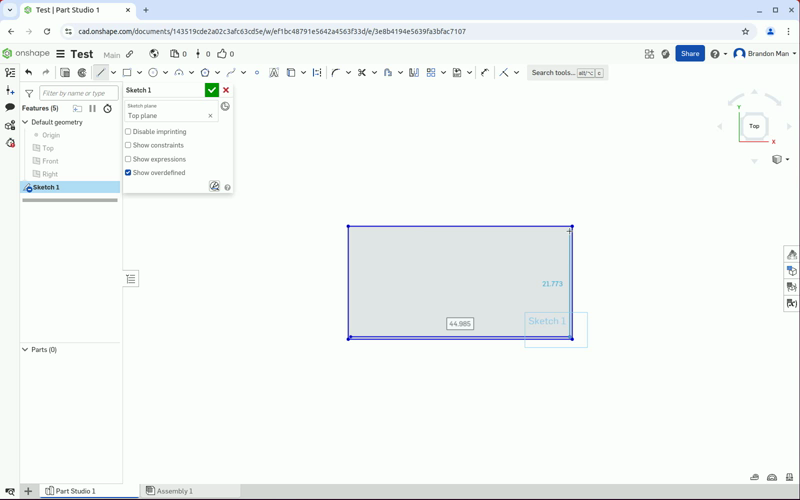
mouse_move(350, 230)
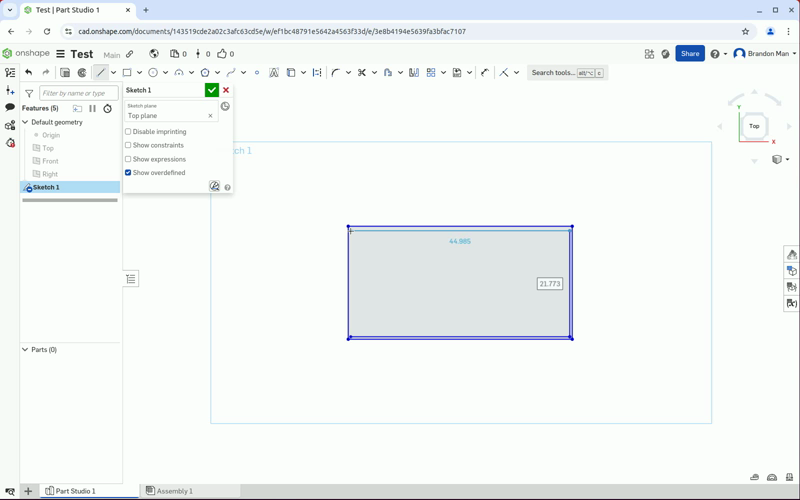
click(350, 230)
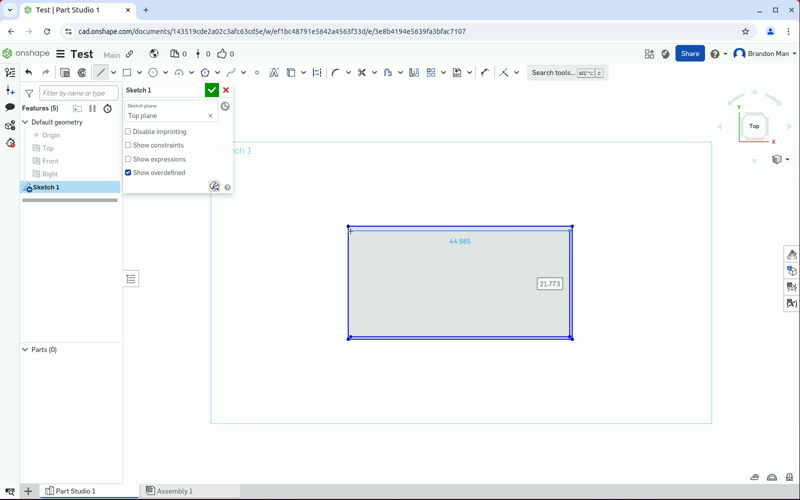
key_up(shift)
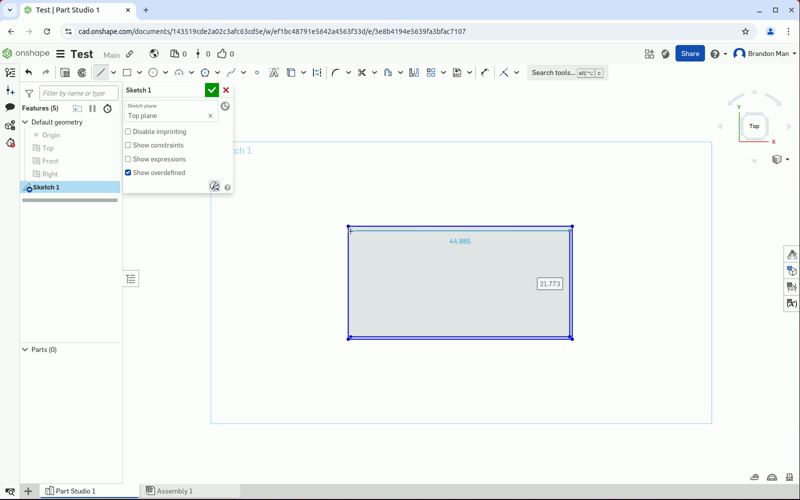
key_down(shift)
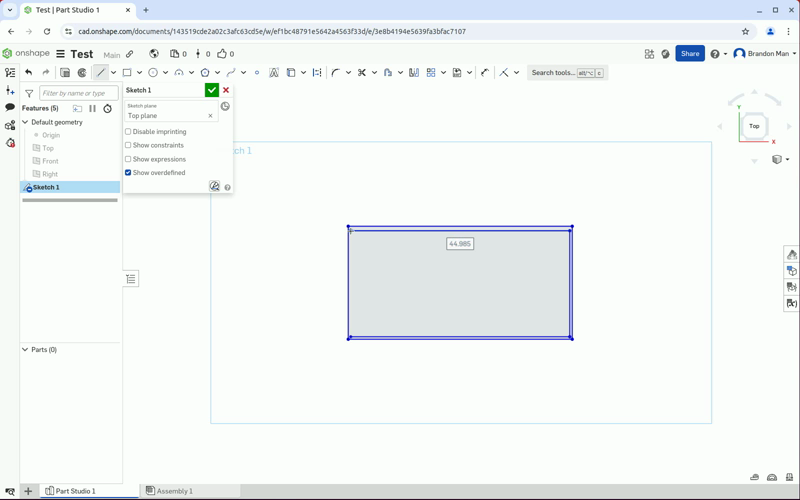
mouse_move(350, 336)
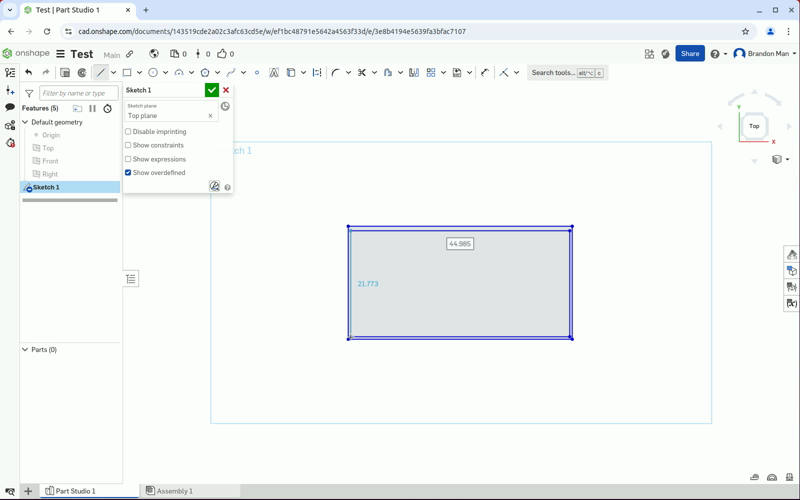
scroll(6)
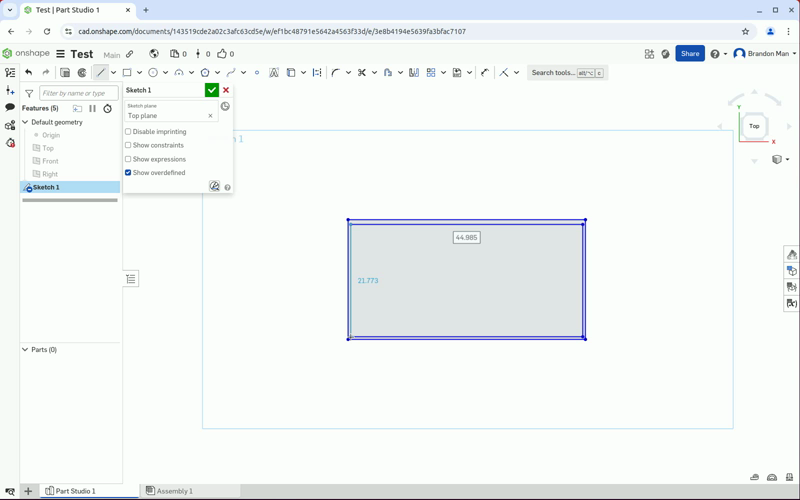
scroll(6)
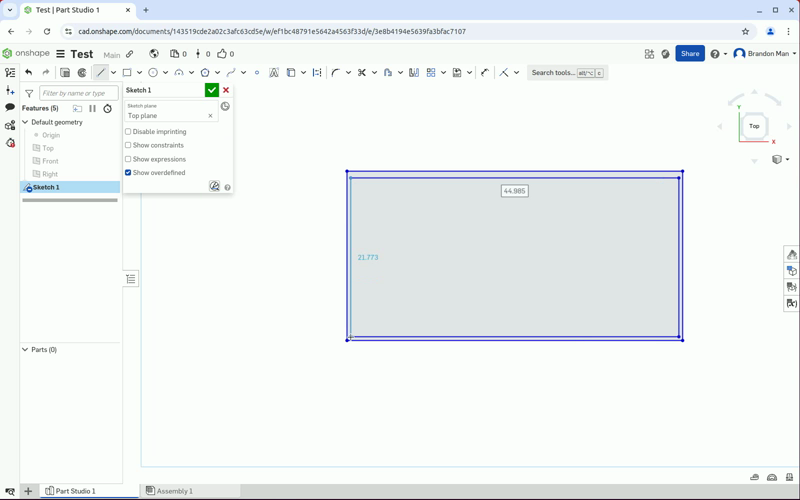
scroll(6)
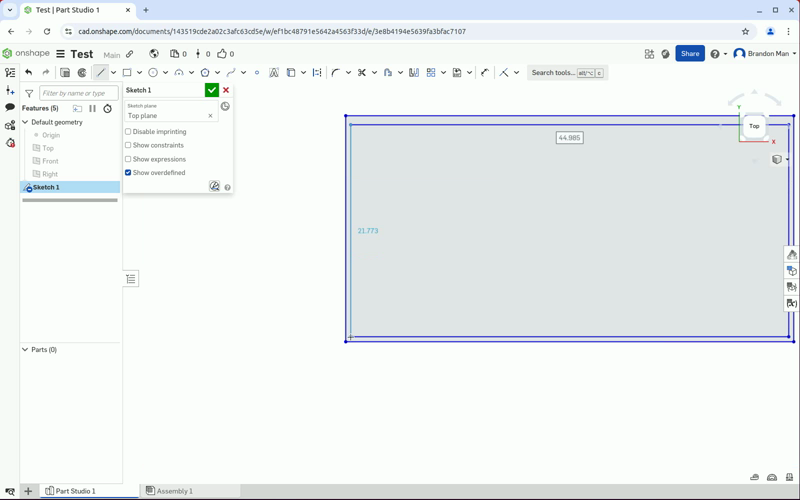
scroll(6)
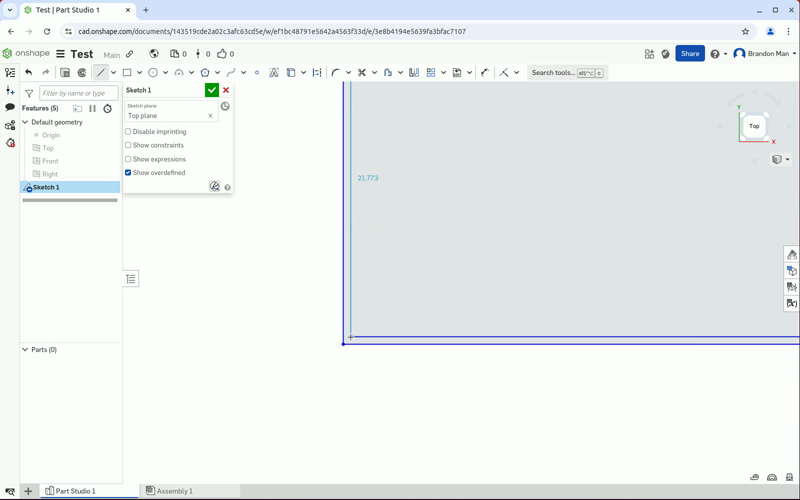
scroll(6)
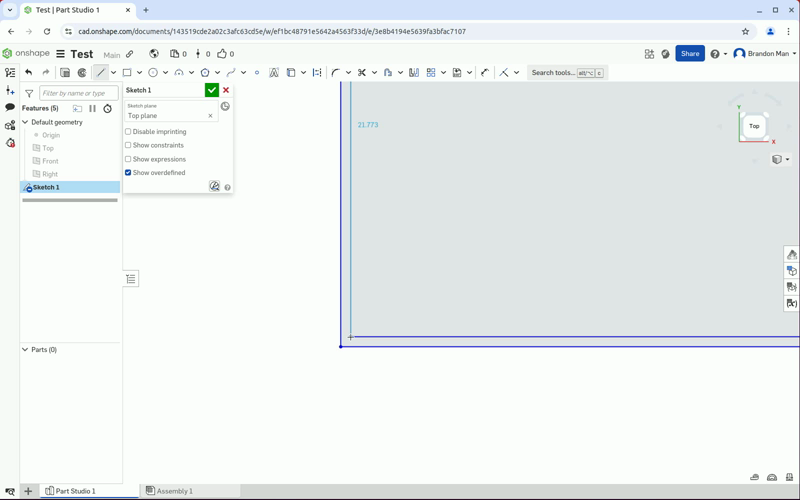
scroll(6)
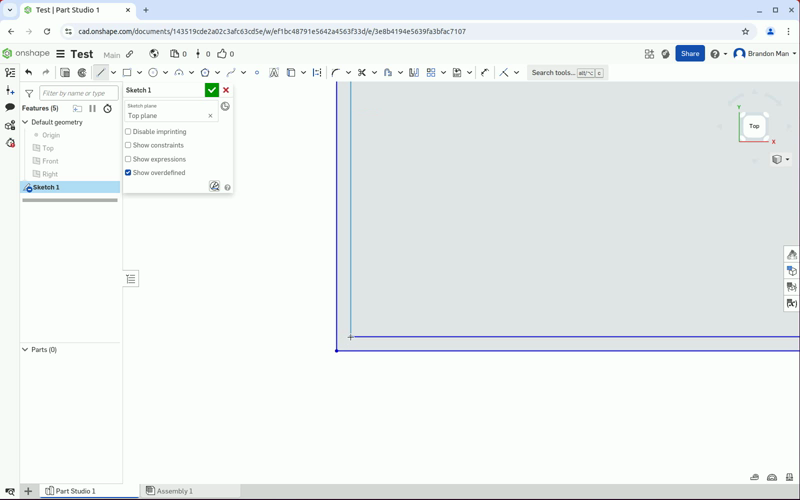
scroll(6)
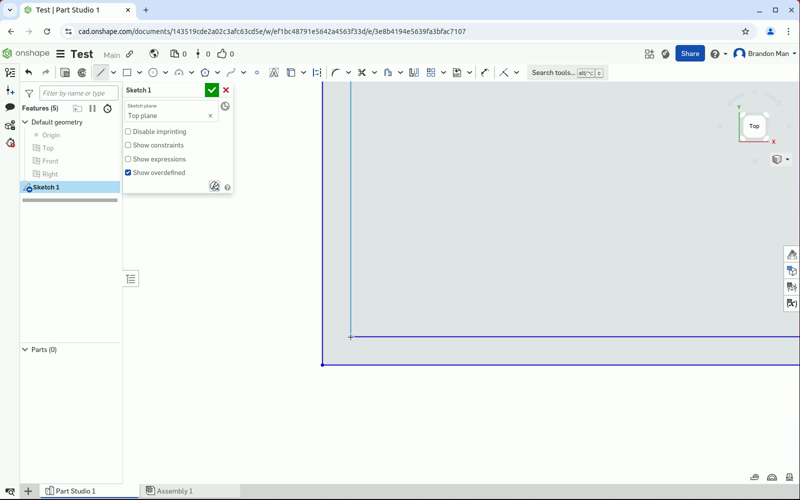
key_up(shift)
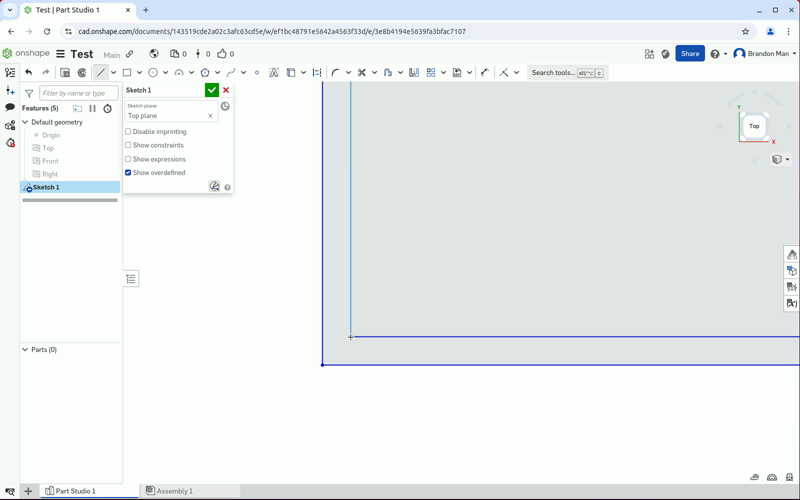
click(350, 336)
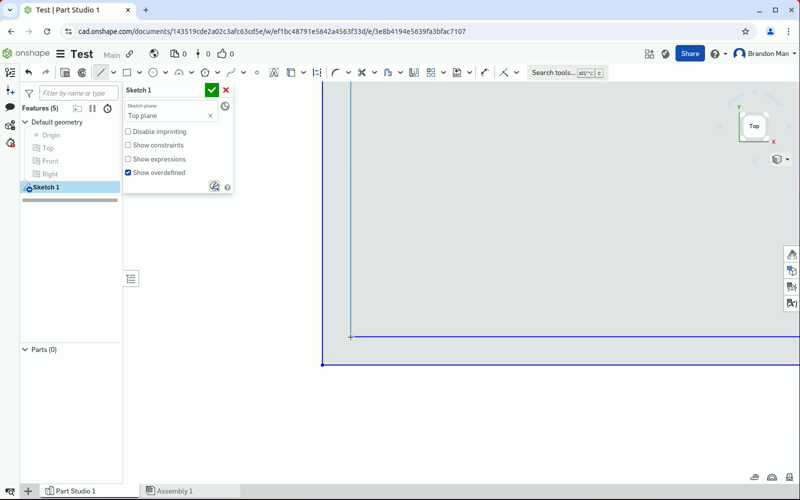
scroll(-6)
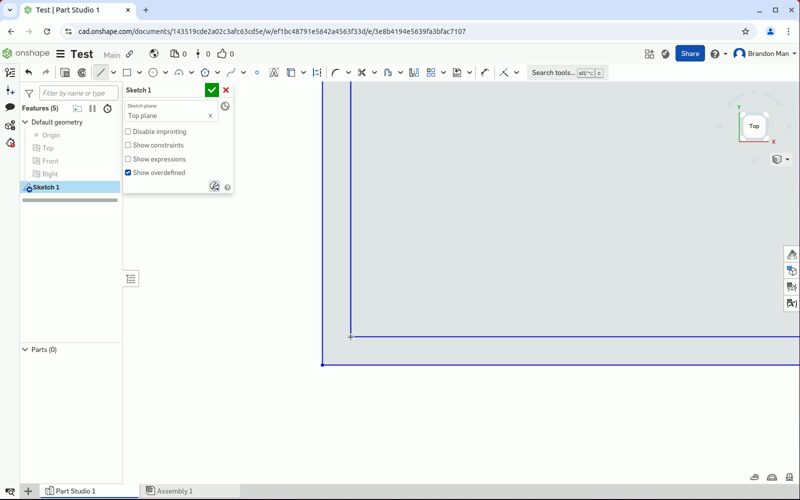
scroll(-6)
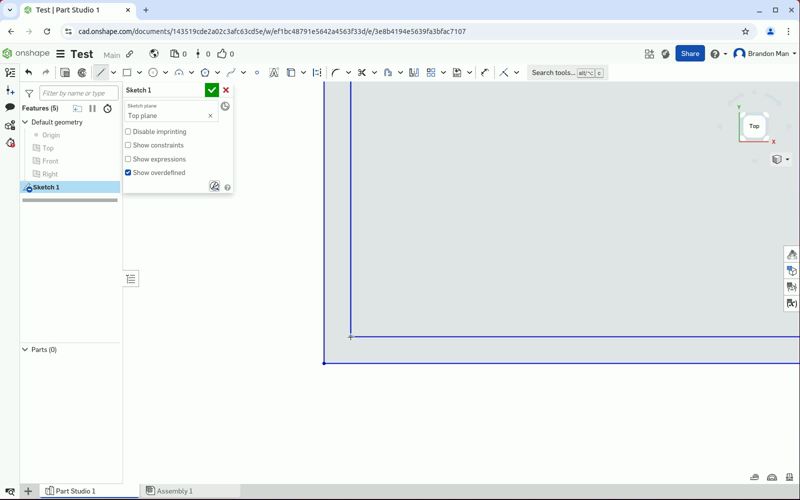
scroll(-6)
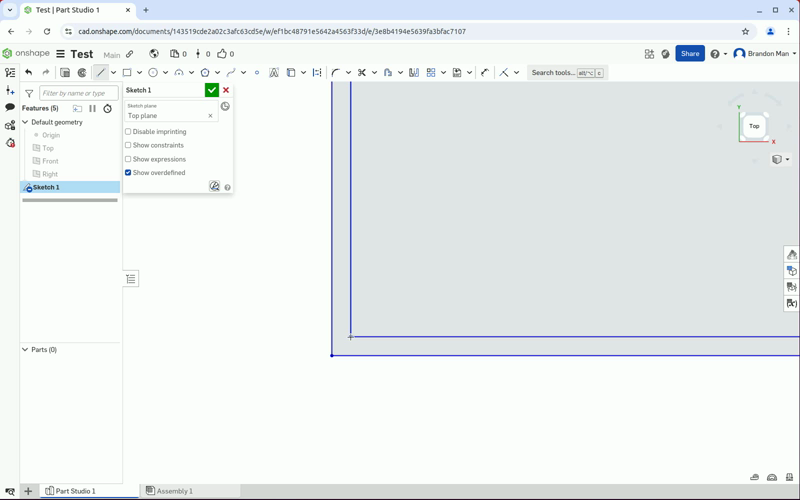
scroll(-6)
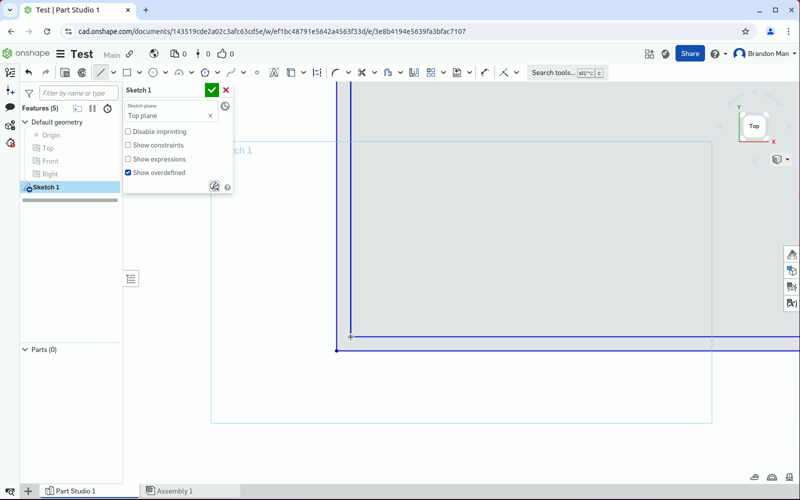
scroll(-6)
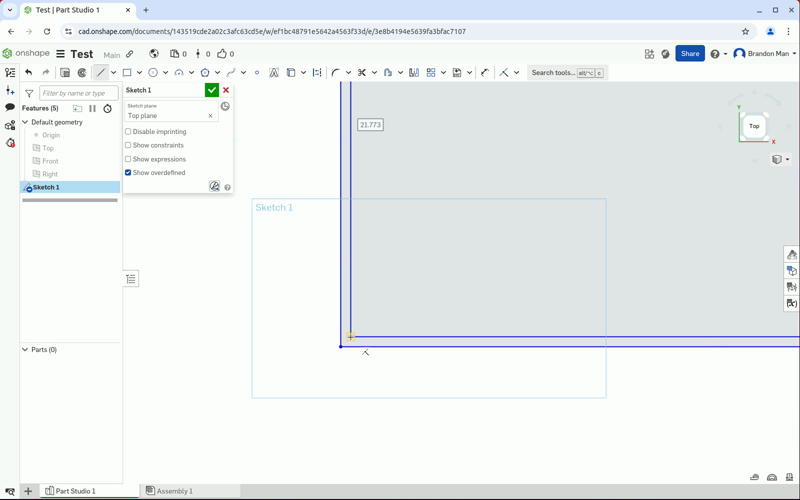
scroll(-6)
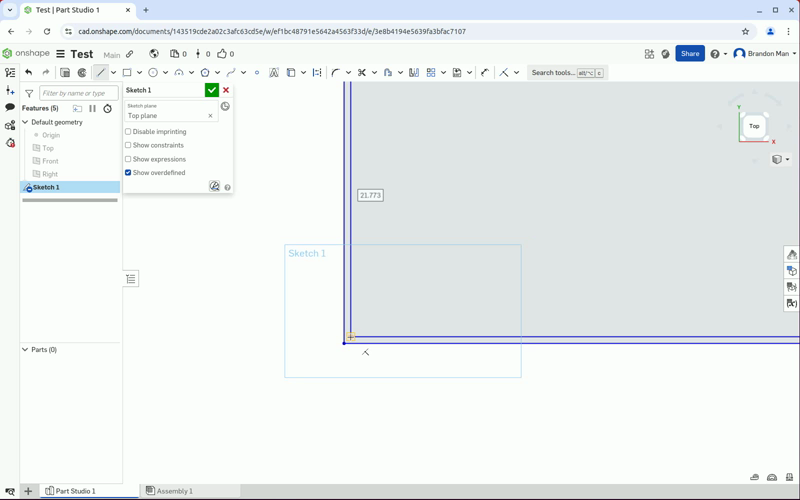
scroll(-6)
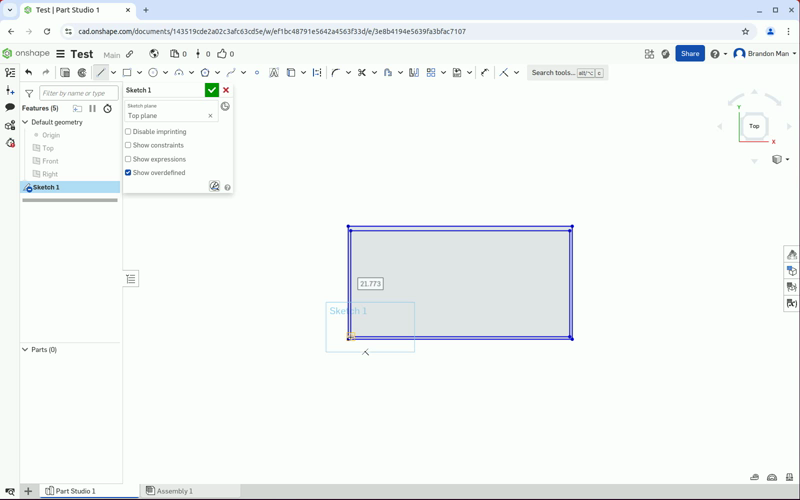
key(esc)
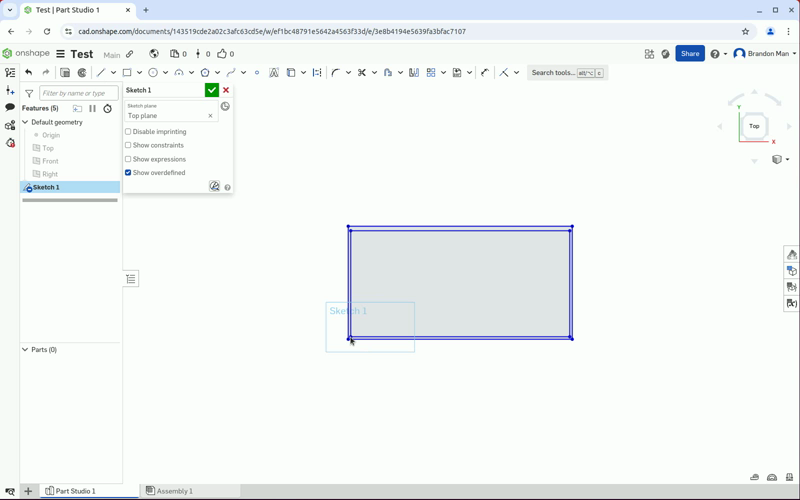
mouse_move(539, 227)
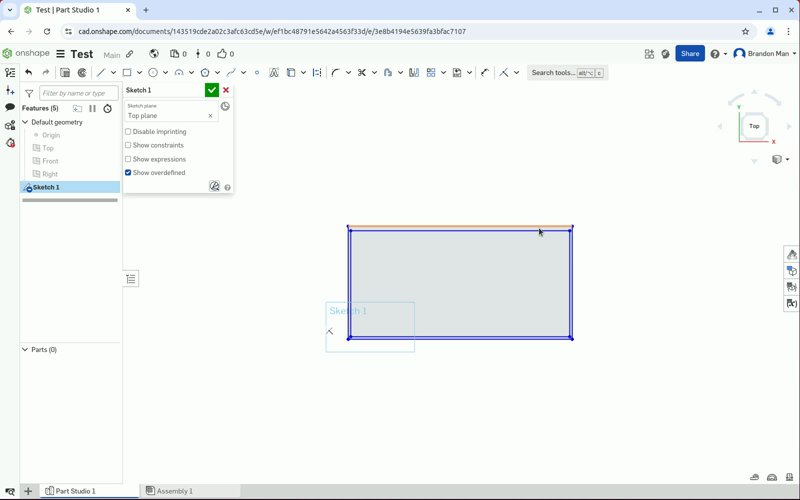
click(539, 227)
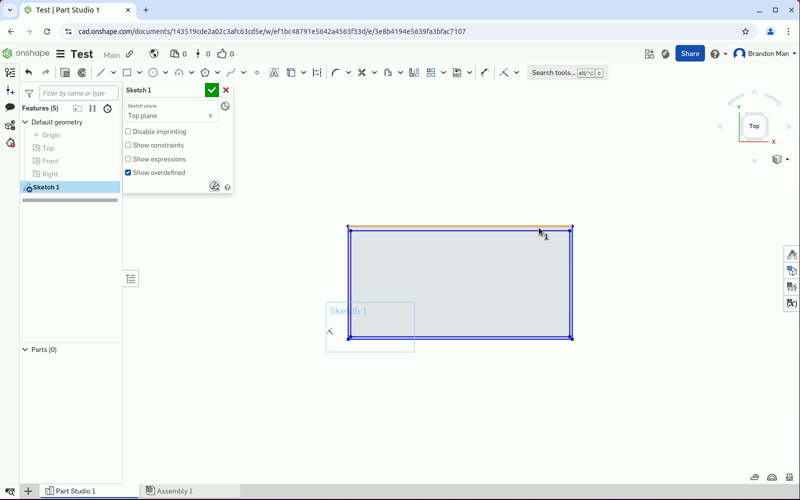
mouse_move(73, 352)
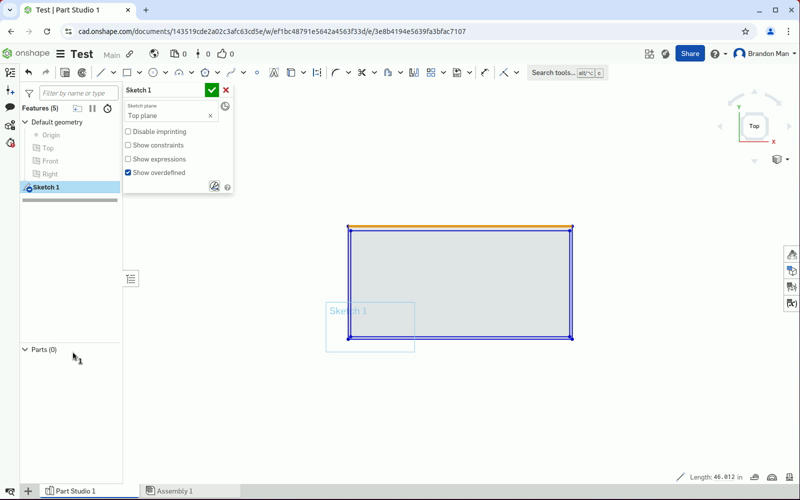
key(shift+y)
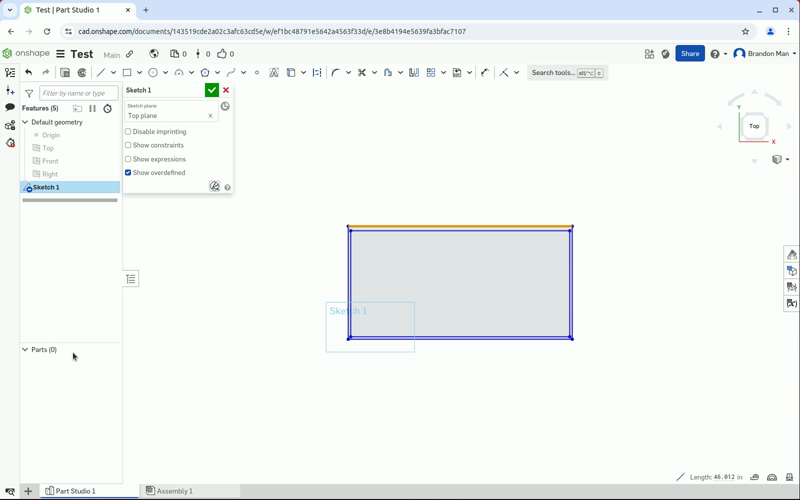
key(shift+e)
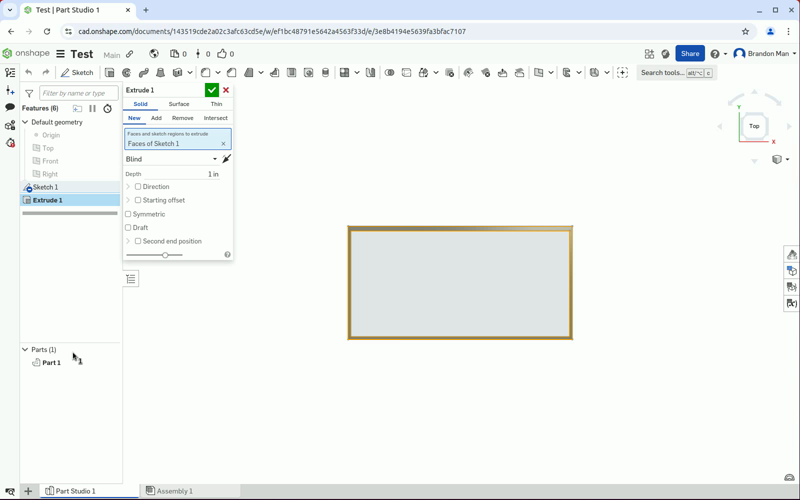
mouse_move(143, 106)
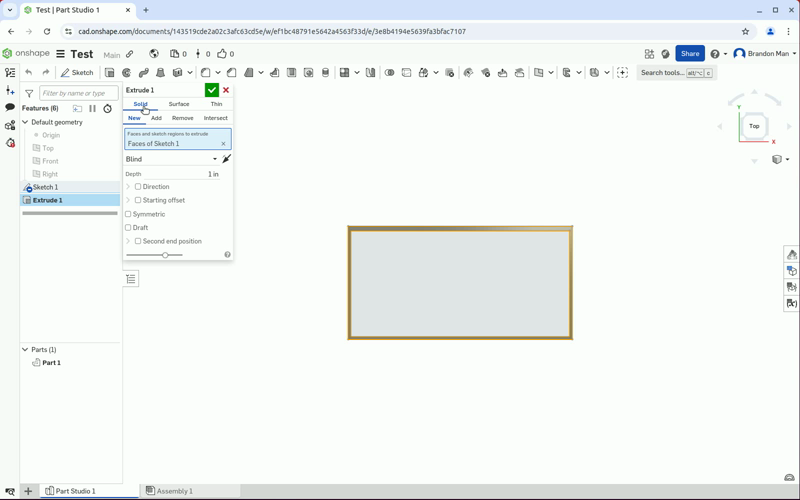
click(143, 106)
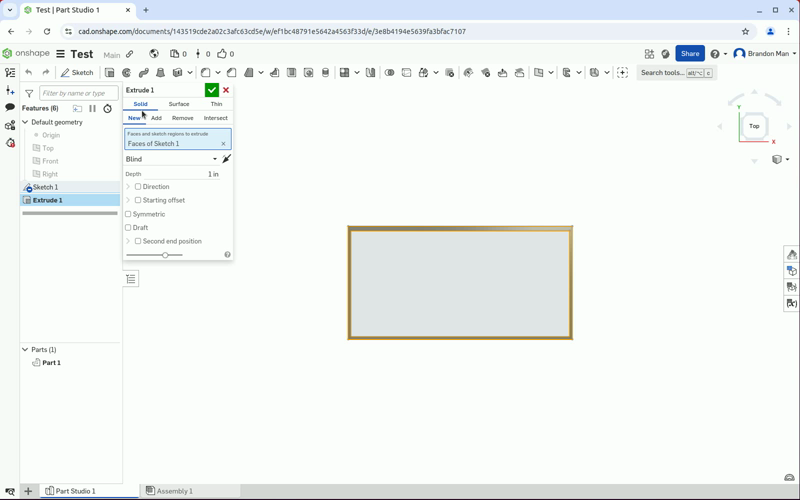
mouse_move(137, 120)
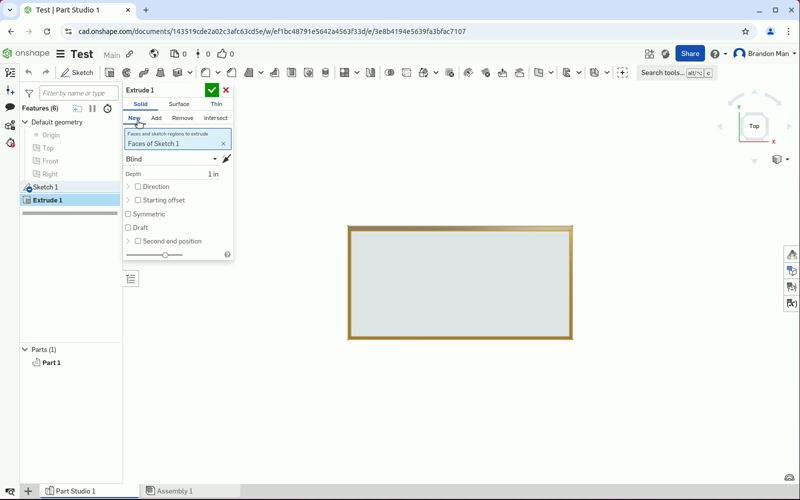
click(137, 120)
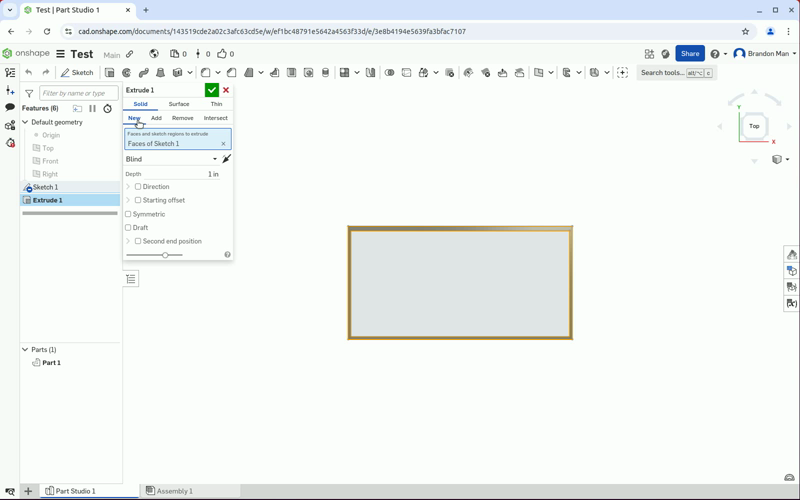
key(tab, 4)
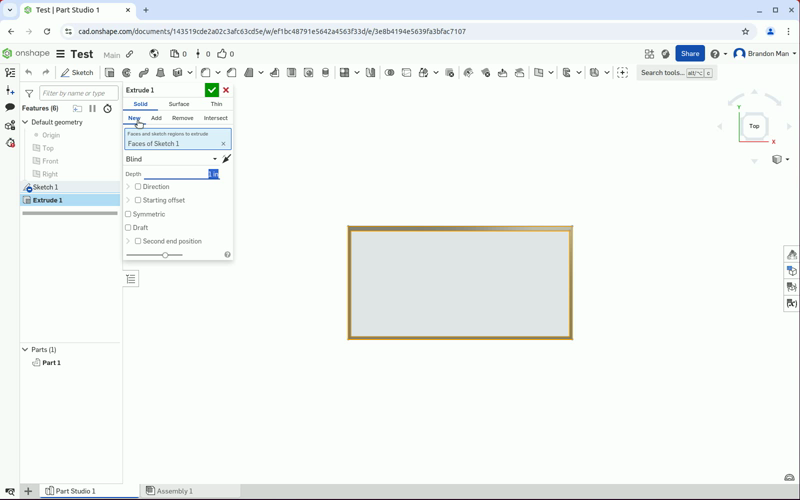
text(0.481)
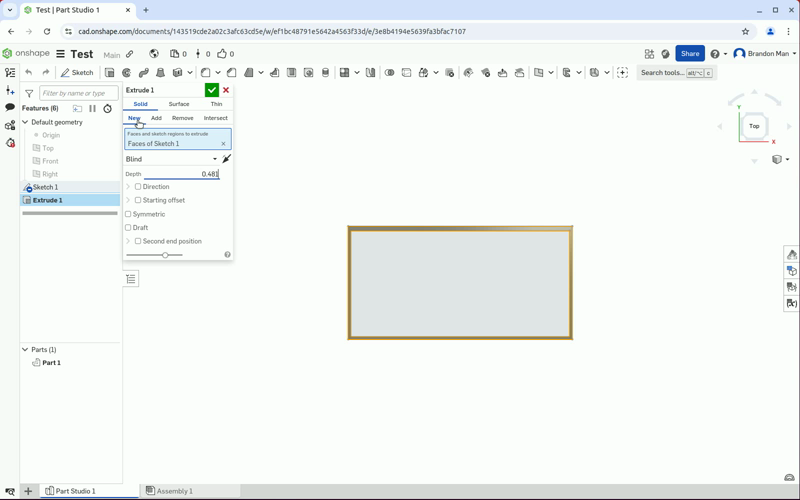
key(enter)
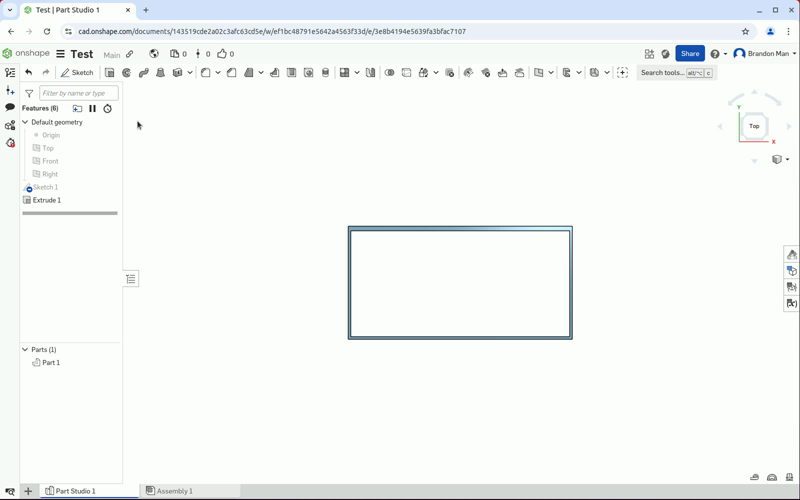
key(shift+h)
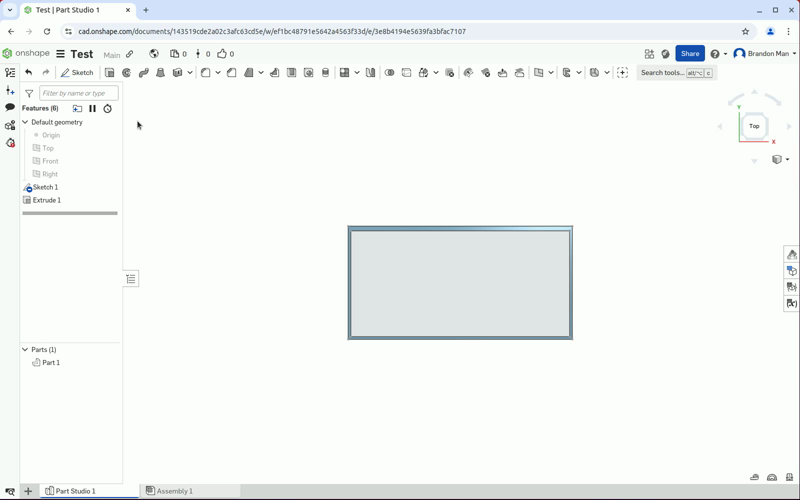
key(shift+h)
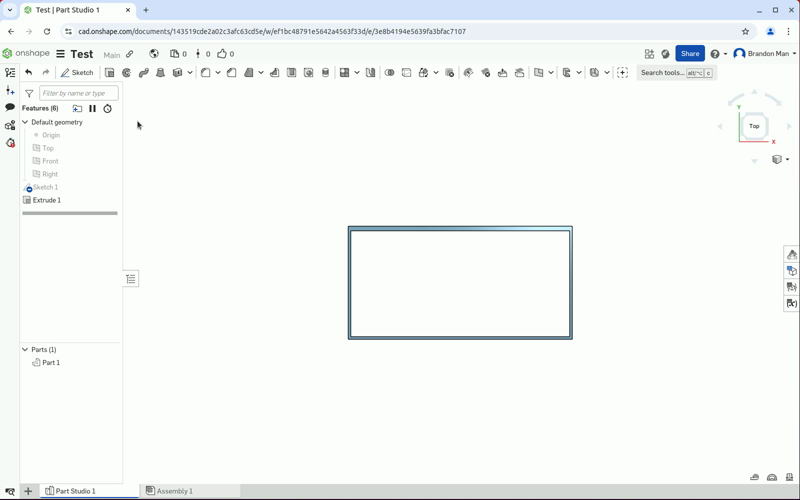
mouse_move(73, 189)
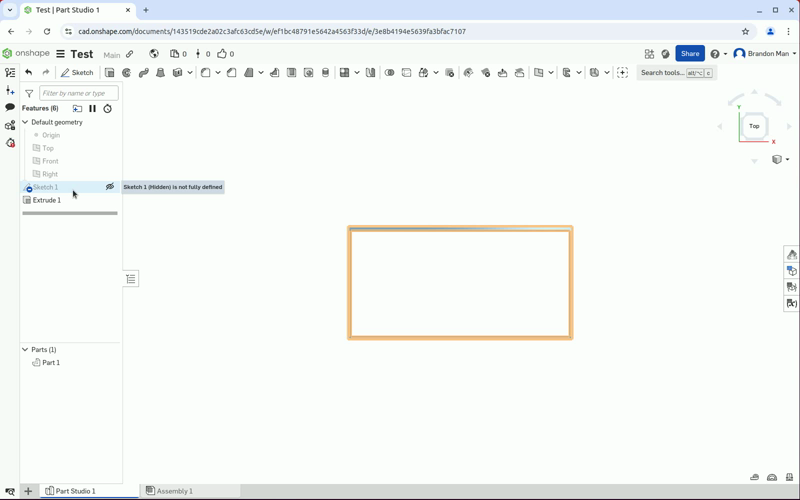
click(73, 189)
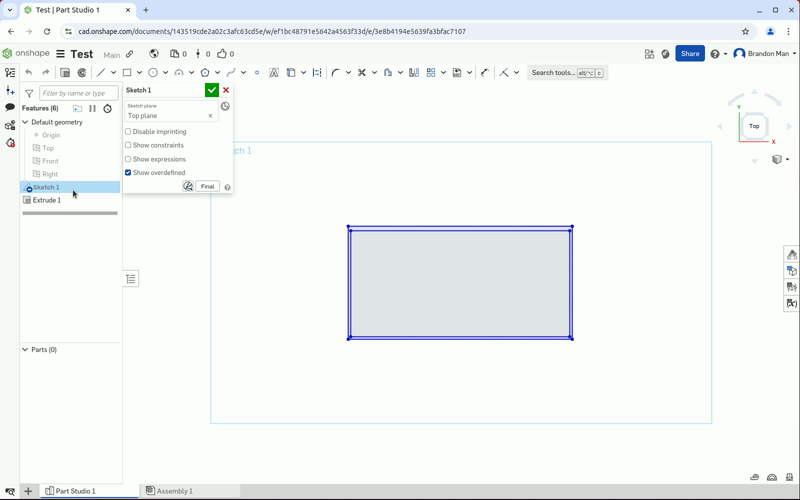
mouse_move(229, 92)
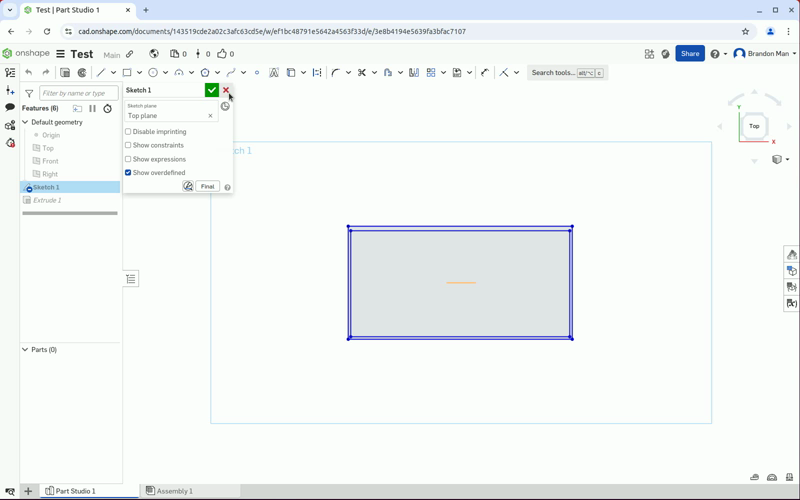
click(229, 92)
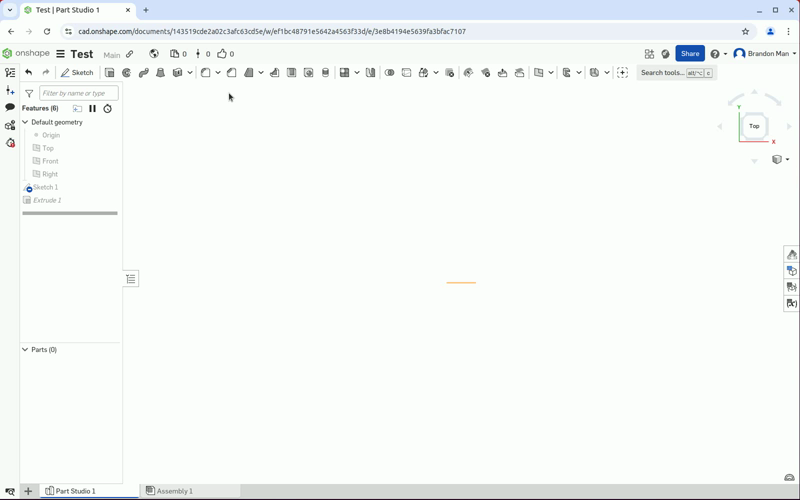
mouse_move(541, 75)
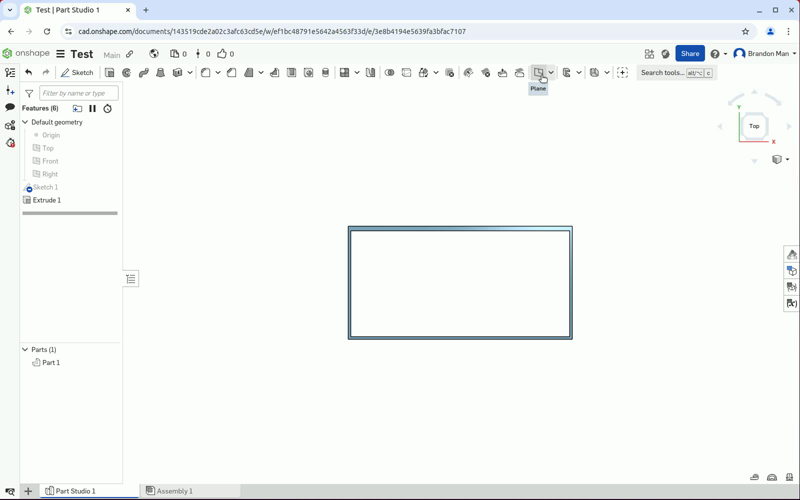
click(541, 75)
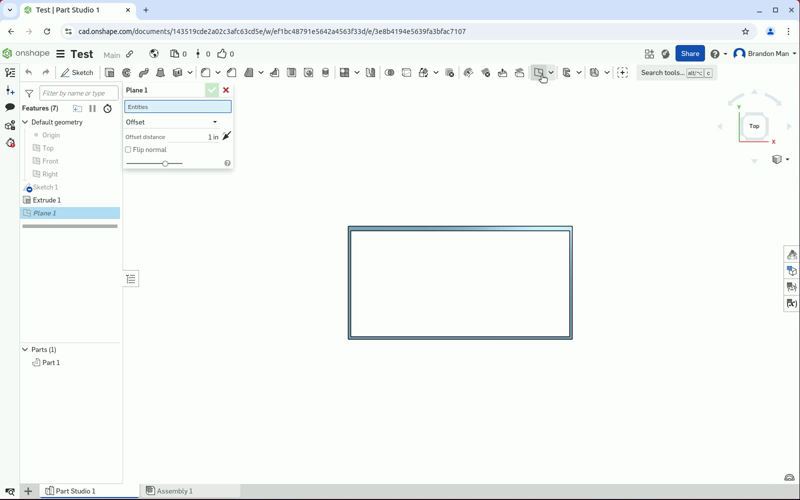
mouse_move(73, 150)
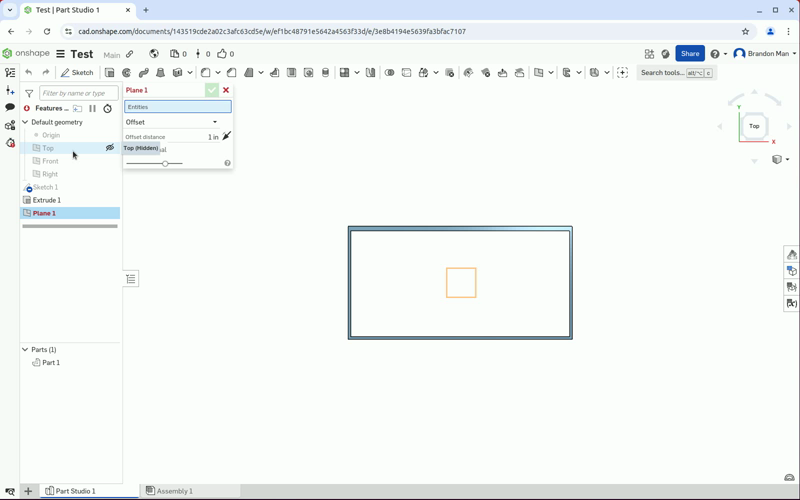
click(73, 150)
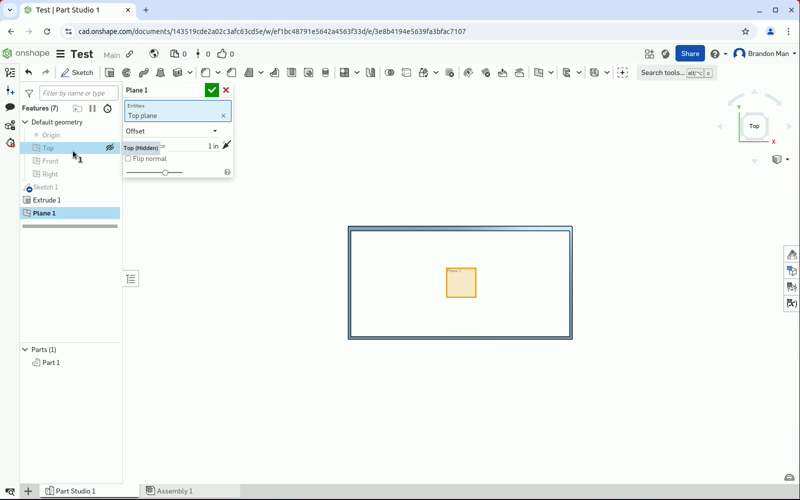
key(tab, 2)
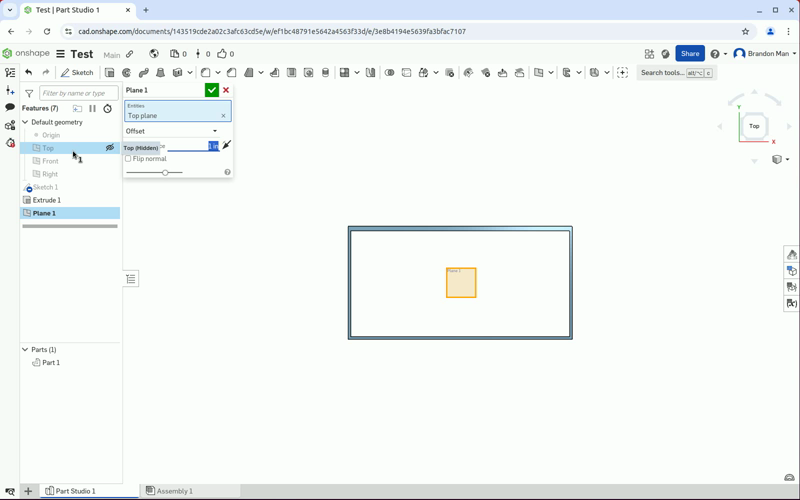
text(0.493)
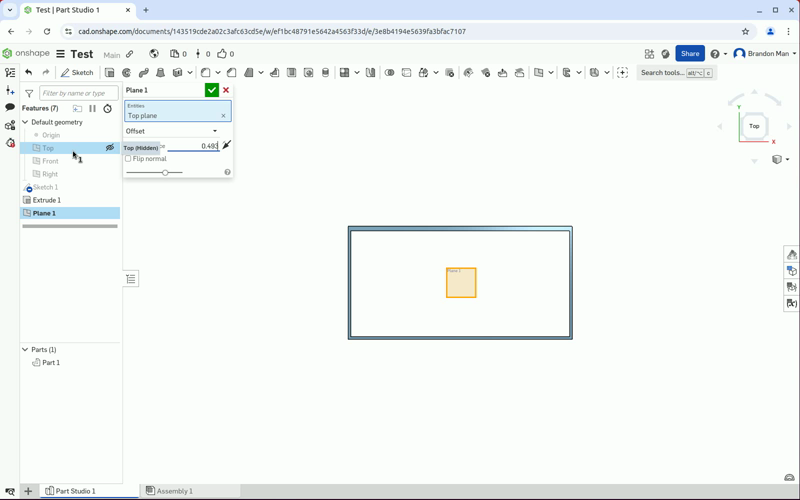
key(enter, 2)
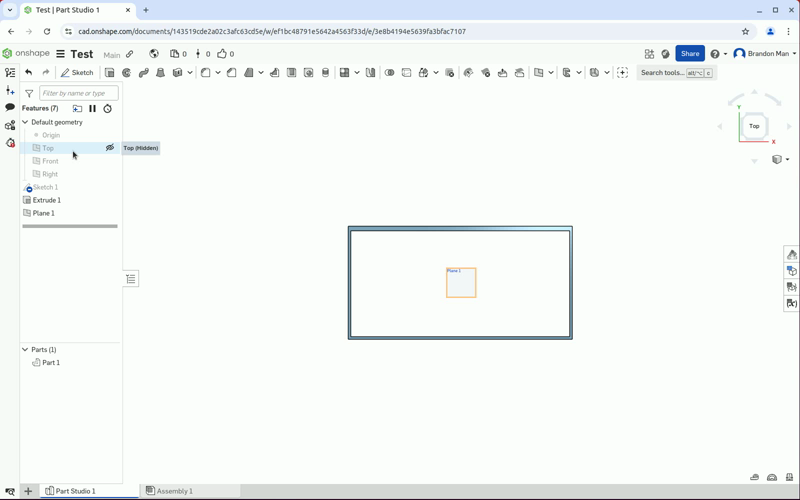
key(shift+s)
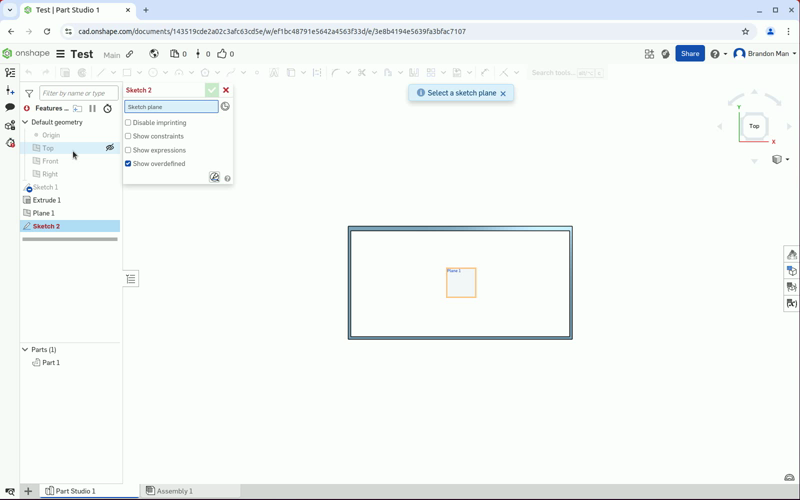
mouse_move(73, 215)
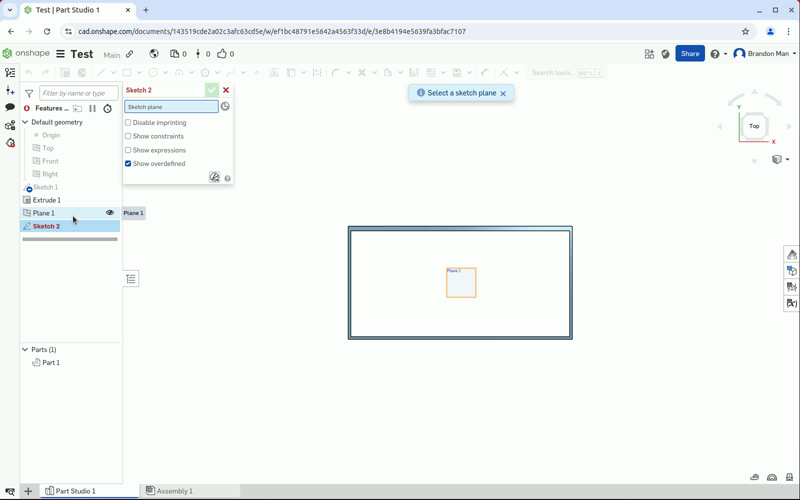
click(73, 215)
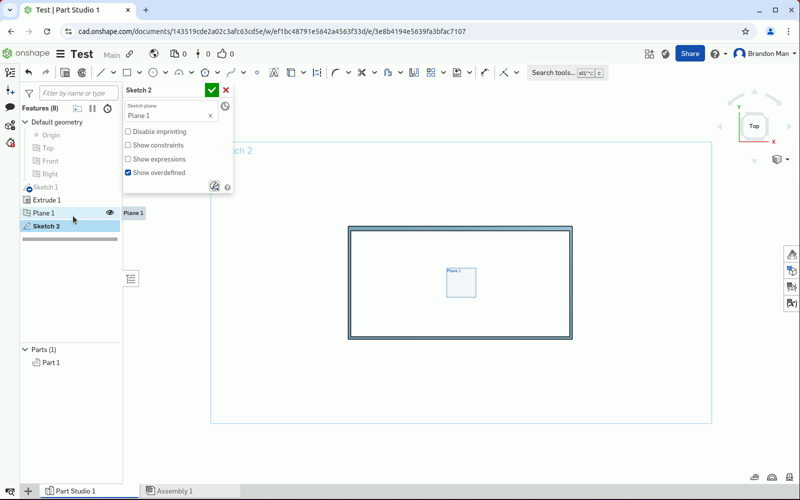
mouse_move(73, 352)
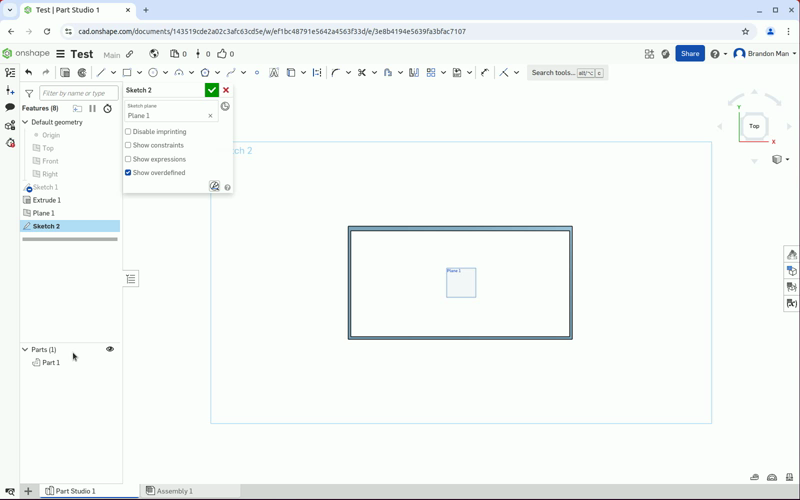
key(y)
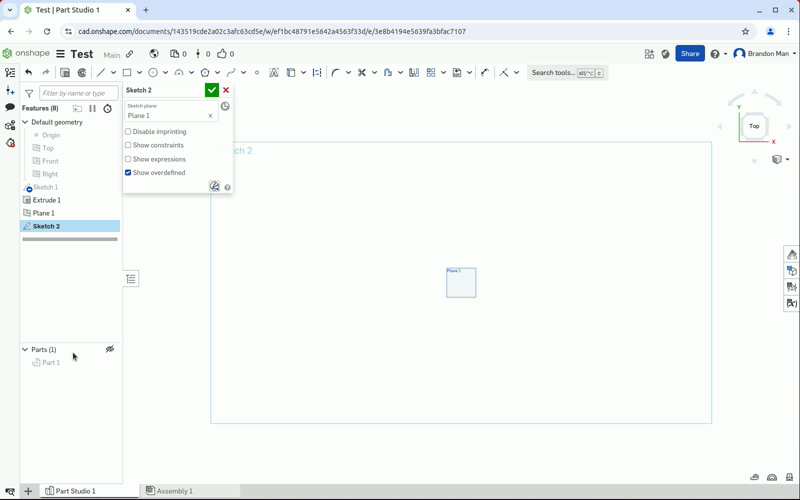
key(l)
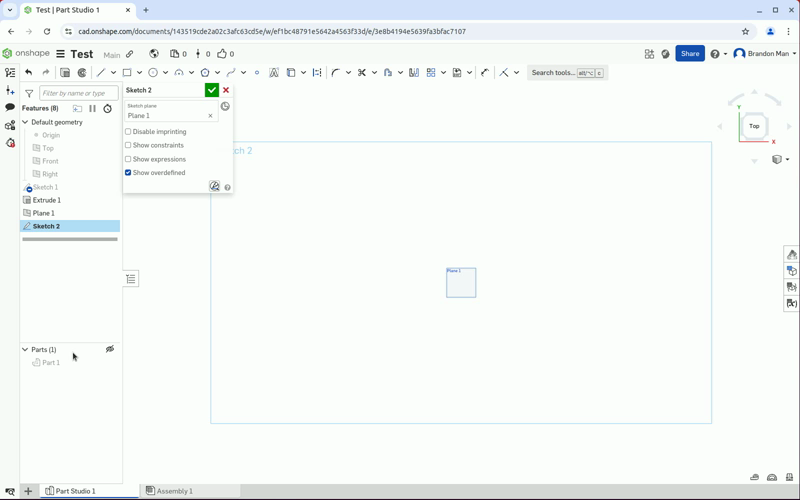
key_down(shift)
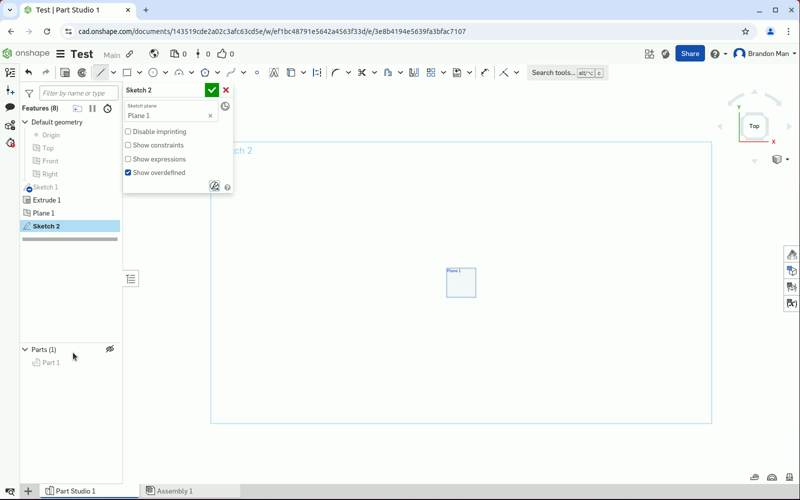
mouse_move(570, 339)
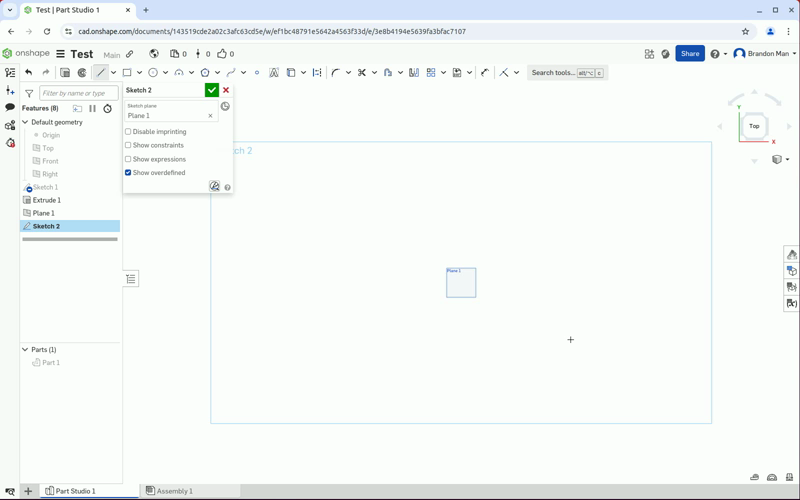
click(570, 339)
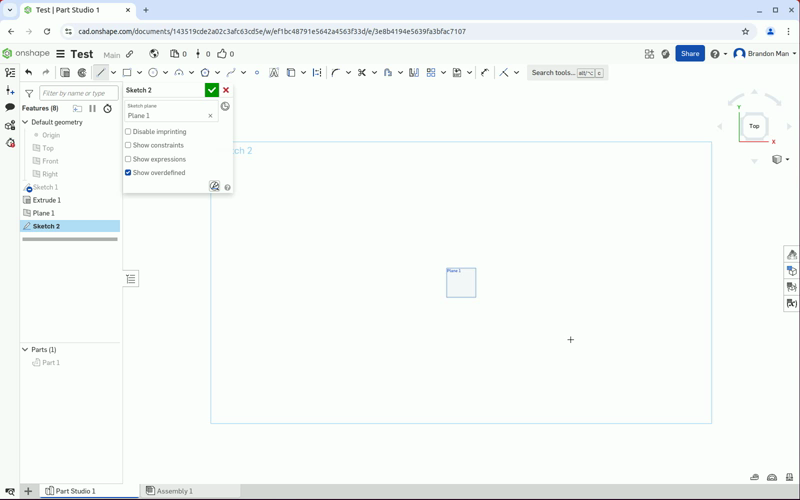
key_up(shift)
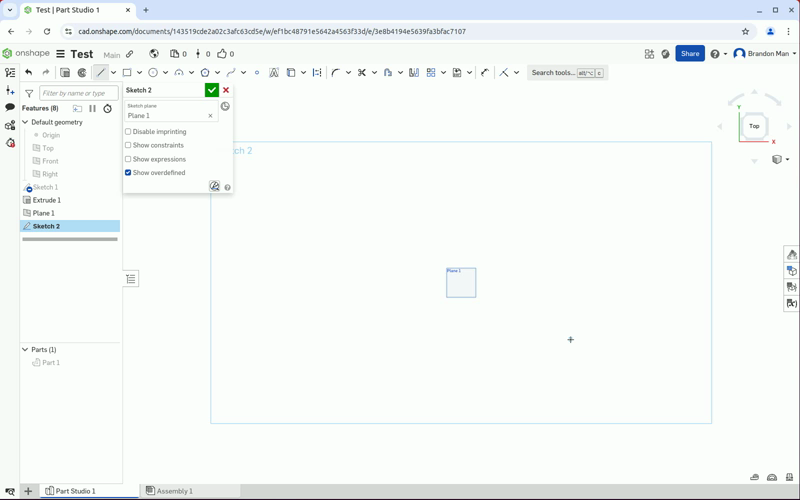
key_down(shift)
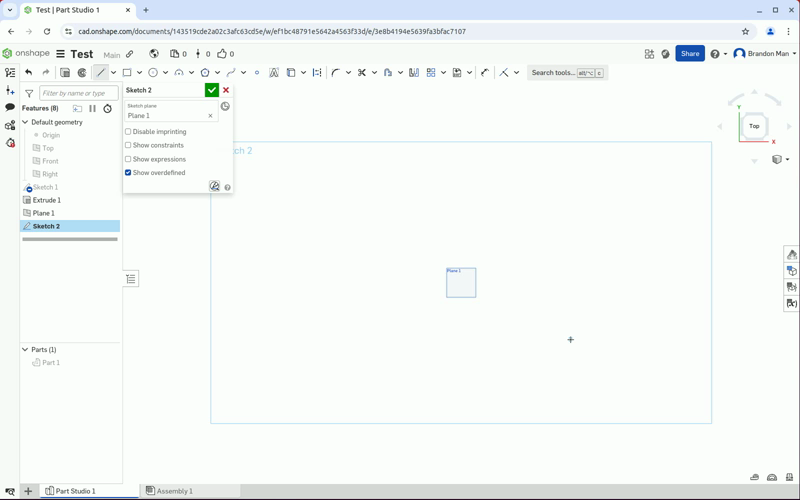
mouse_move(589, 339)
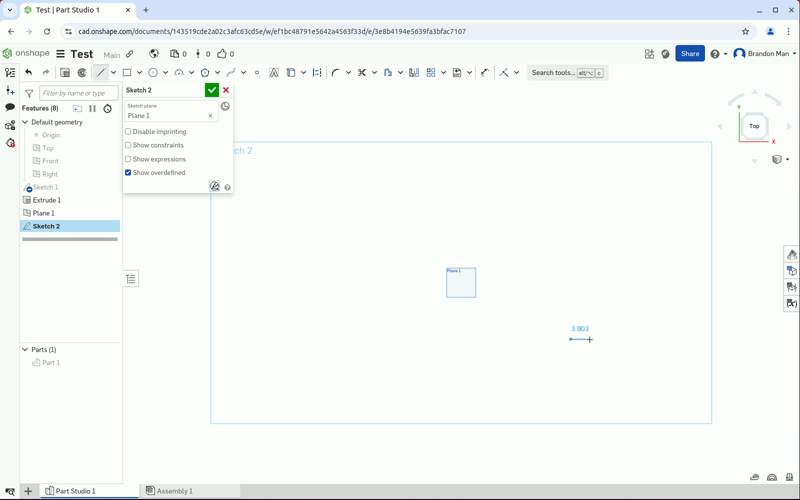
mouse_move(574, 339)
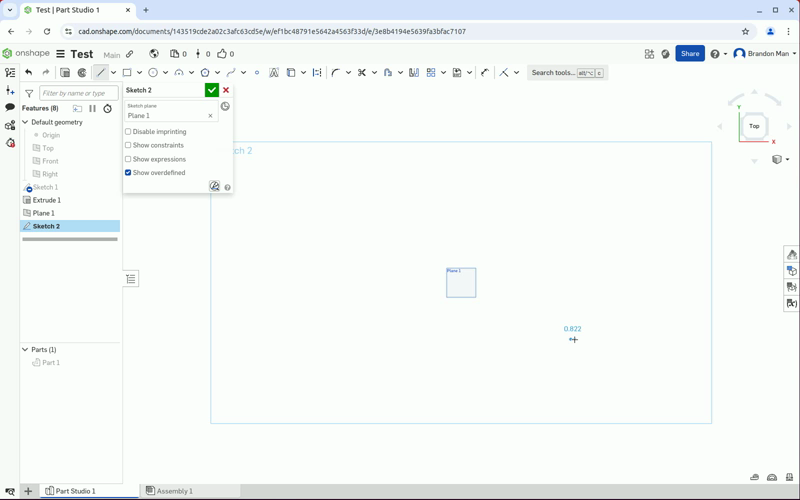
scroll(6)
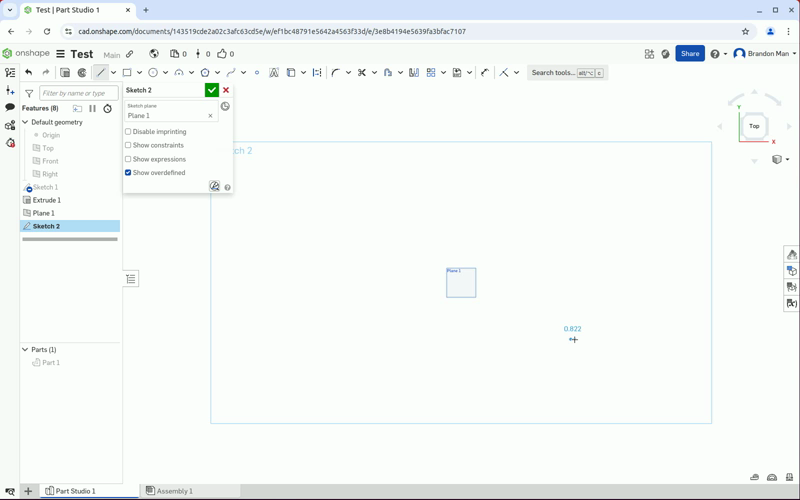
scroll(6)
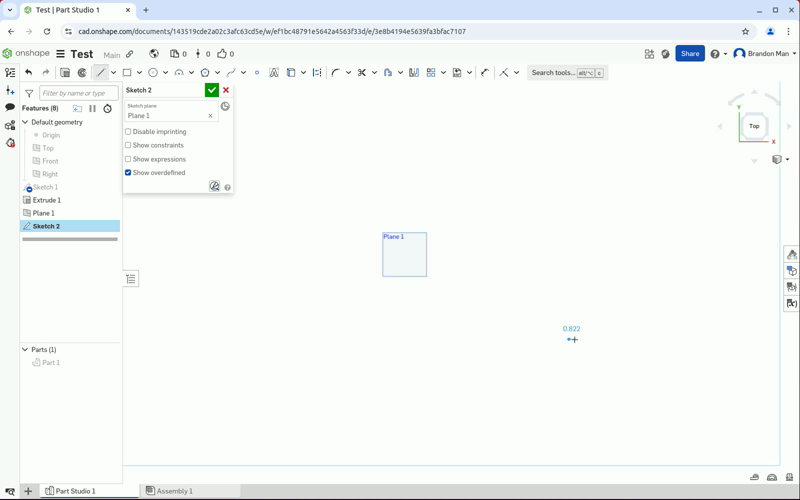
scroll(6)
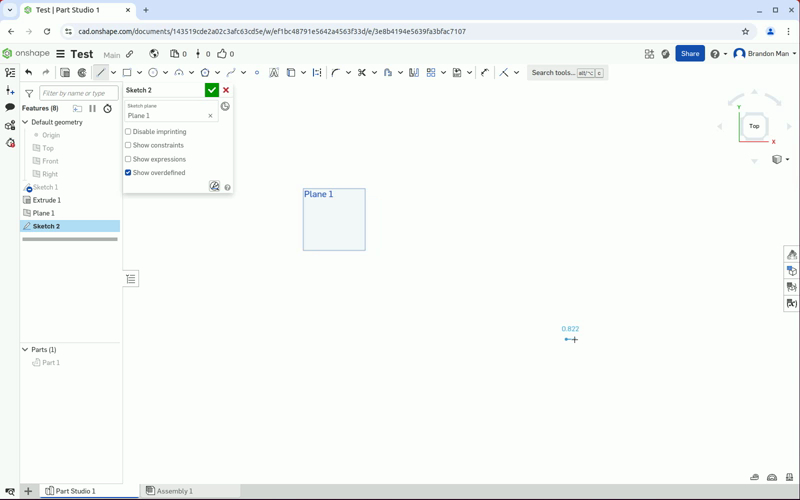
scroll(6)
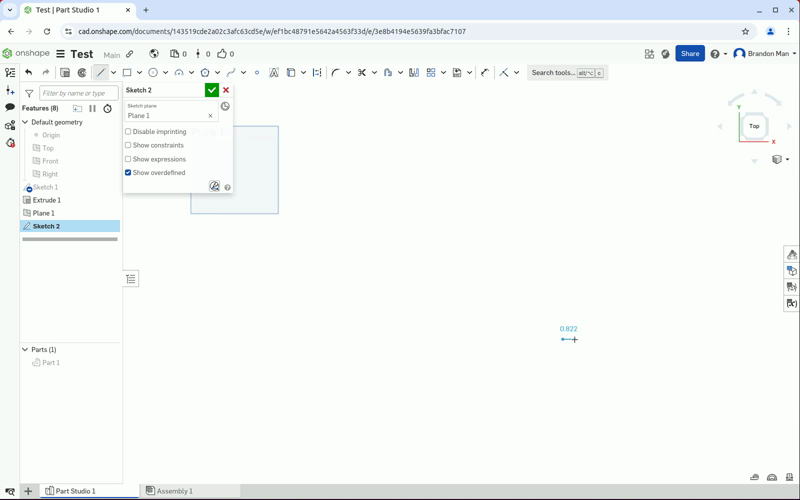
scroll(6)
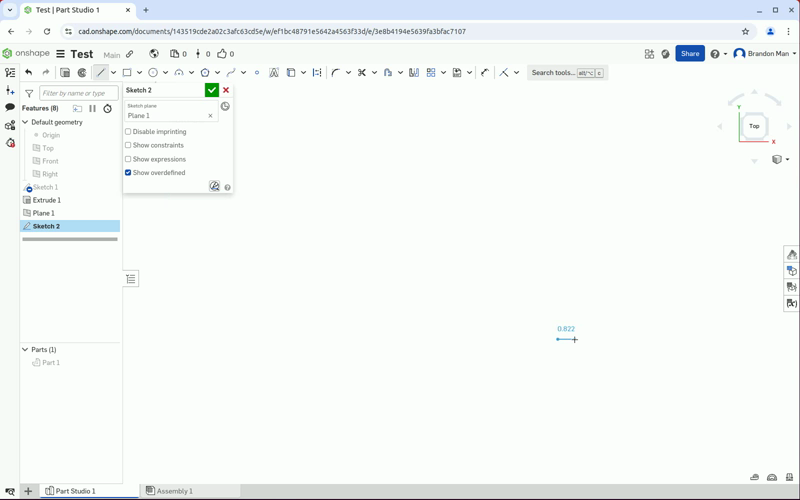
scroll(6)
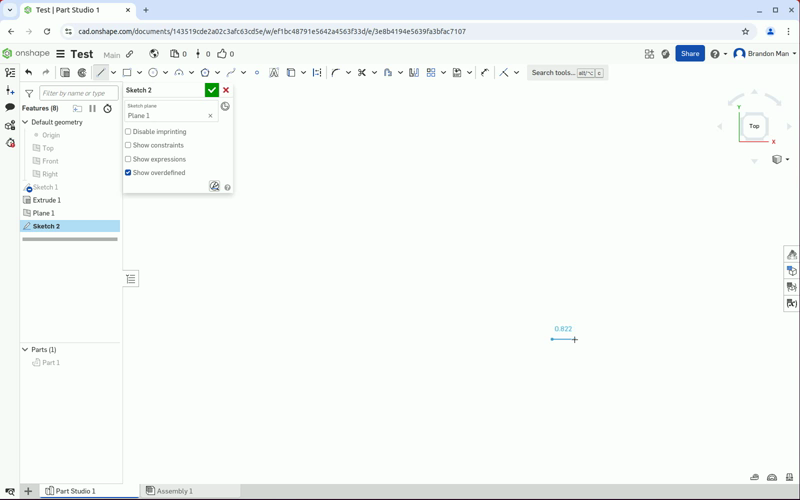
scroll(6)
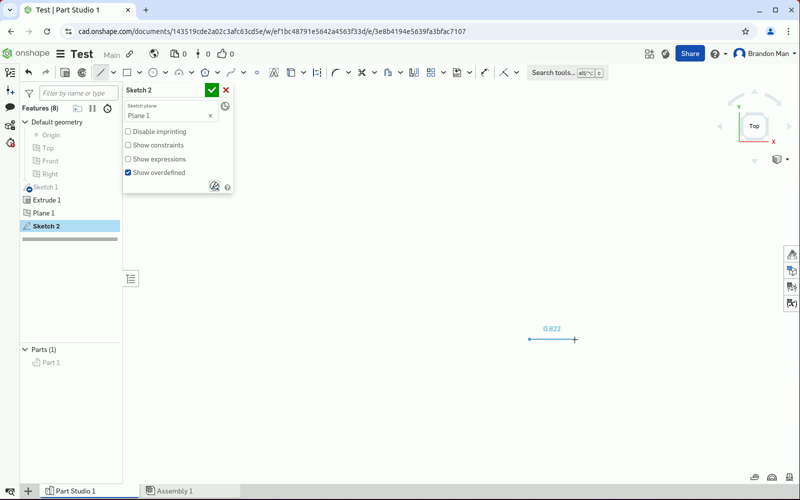
click(574, 339)
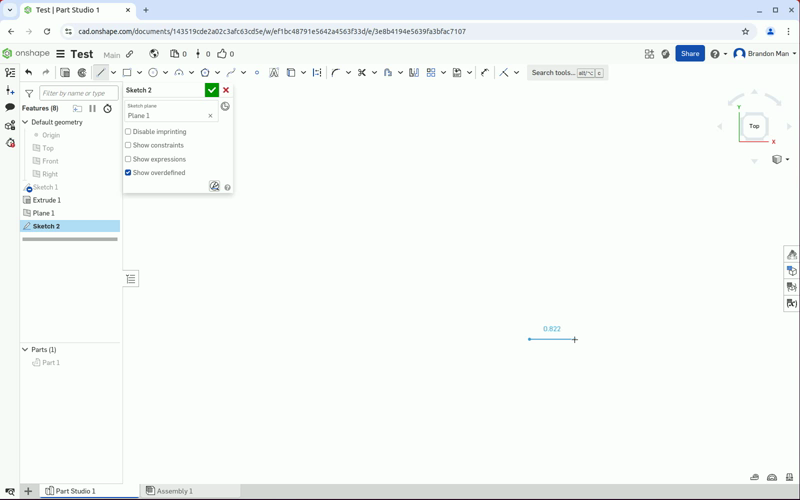
scroll(-6)
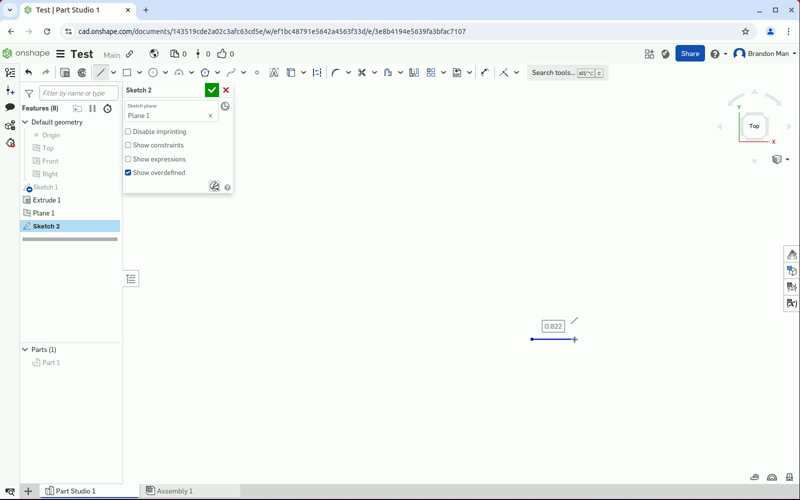
scroll(-6)
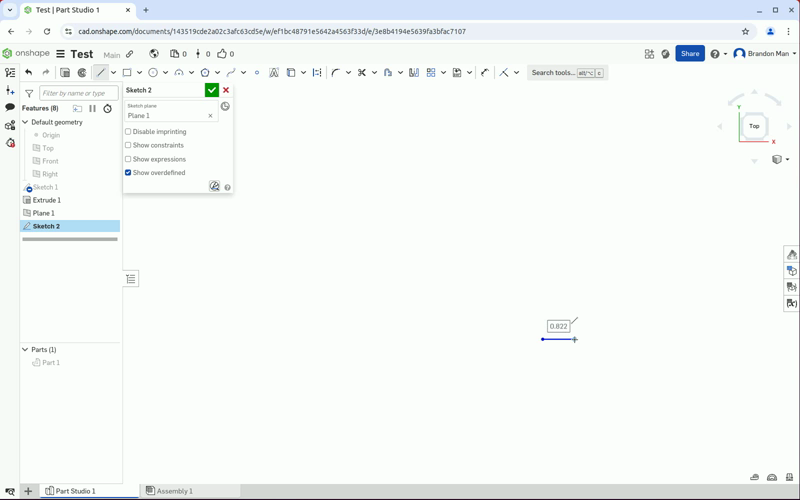
scroll(-6)
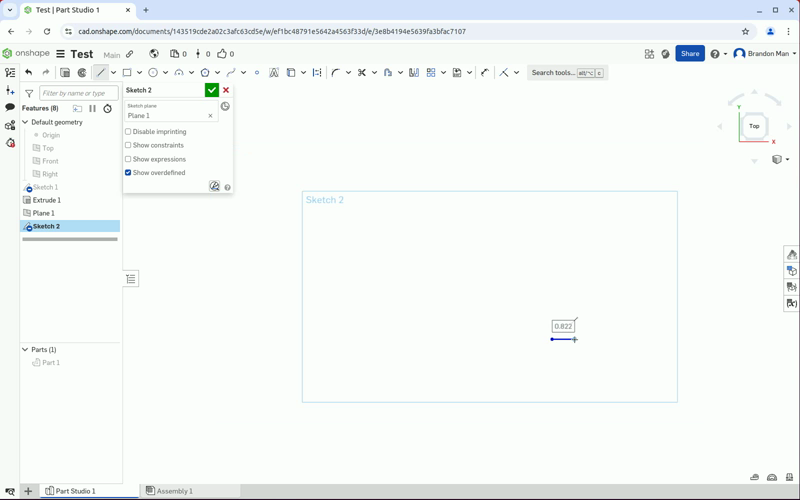
scroll(-6)
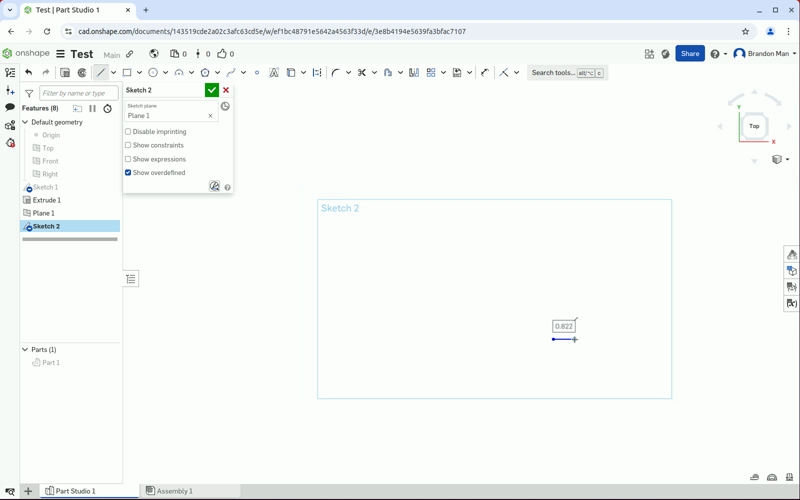
scroll(-6)
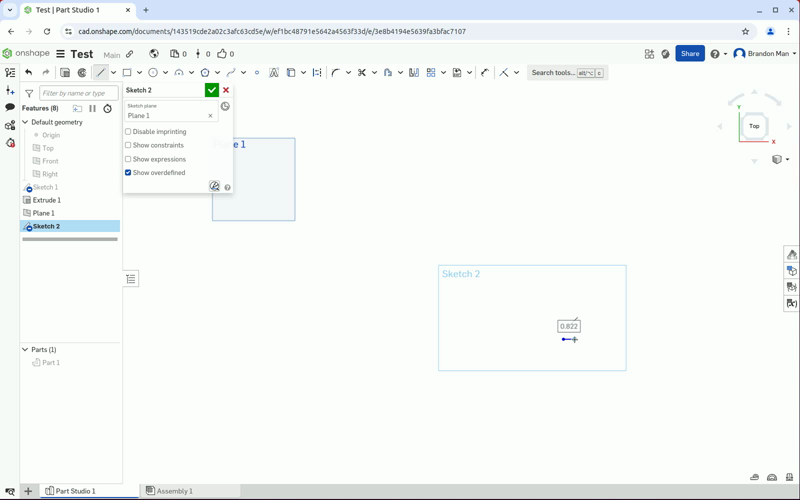
scroll(-6)
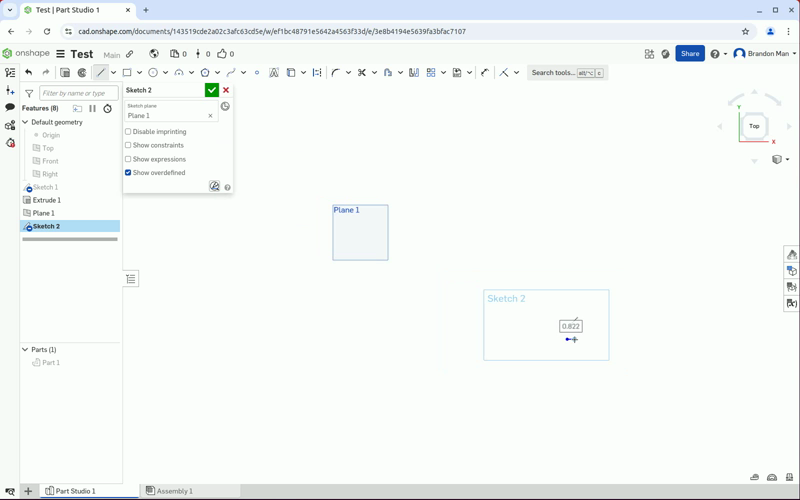
scroll(-6)
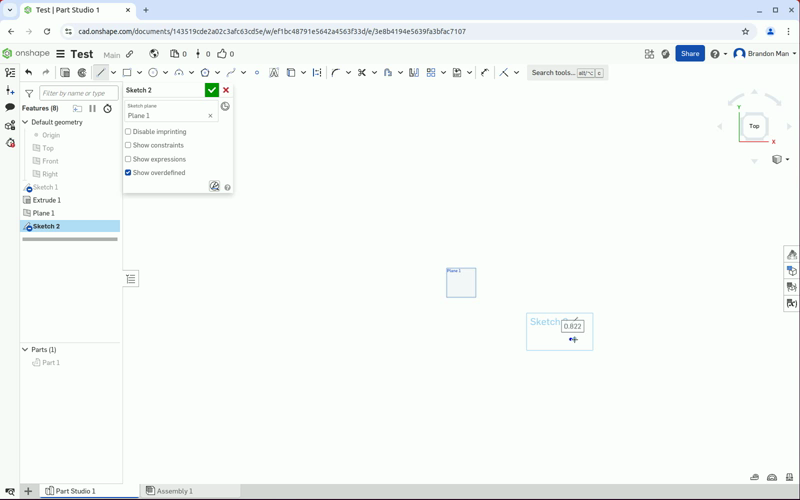
key_up(shift)
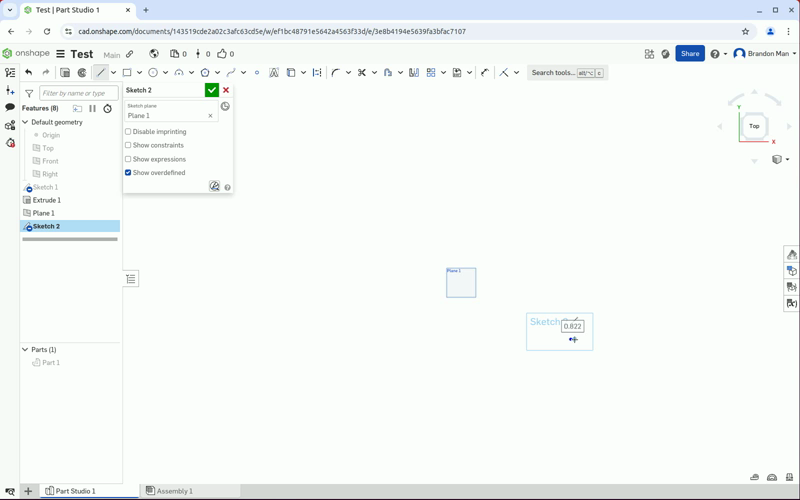
key_down(shift)
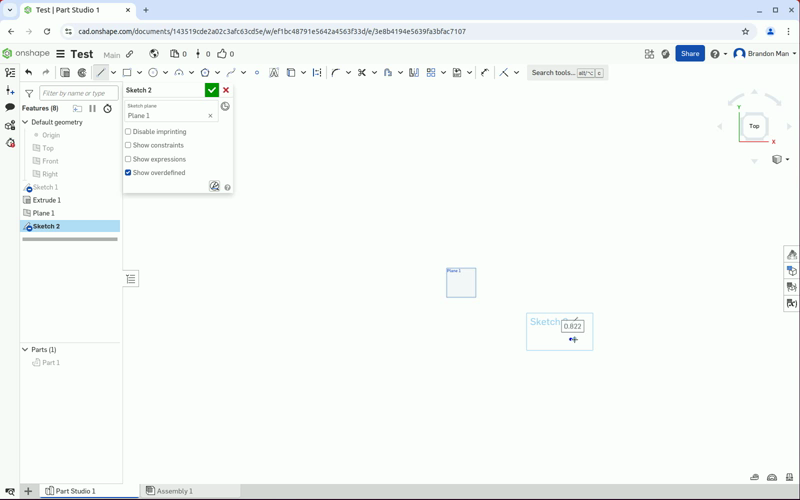
mouse_move(589, 339)
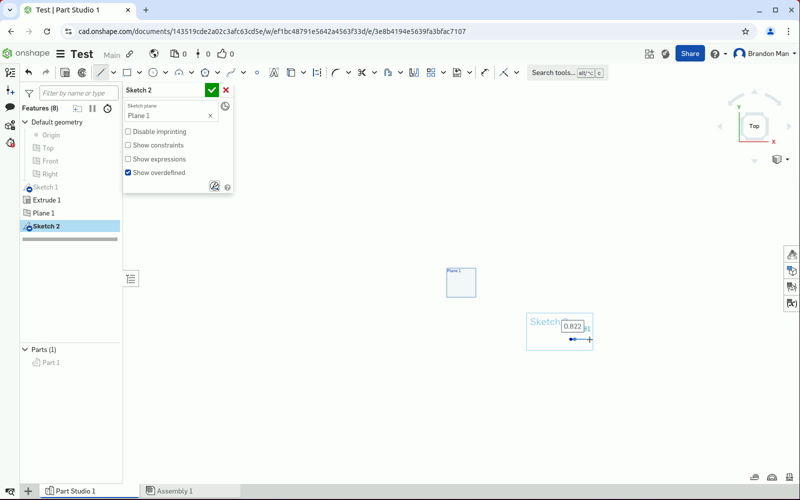
mouse_move(574, 335)
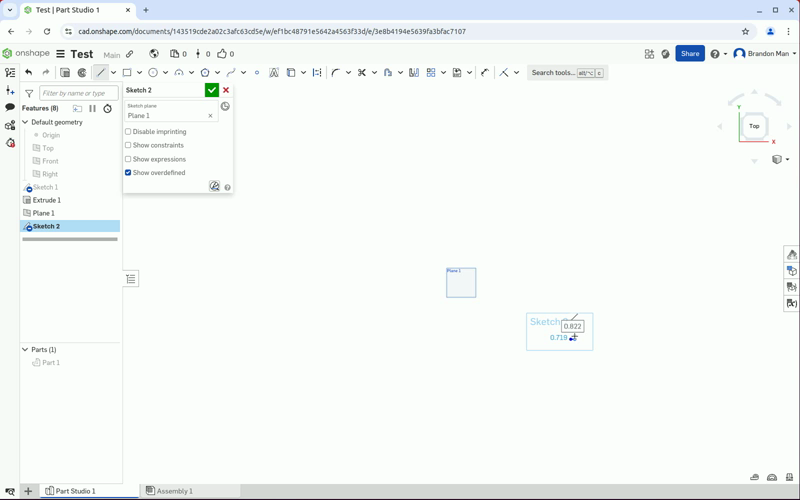
scroll(6)
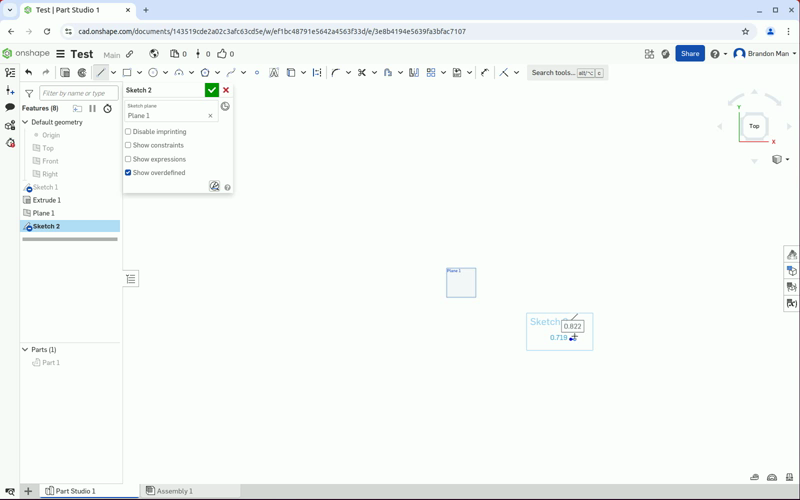
scroll(6)
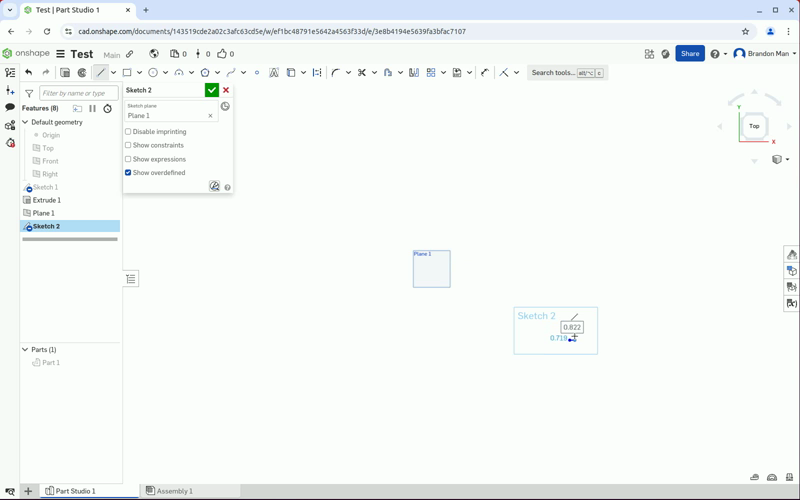
scroll(6)
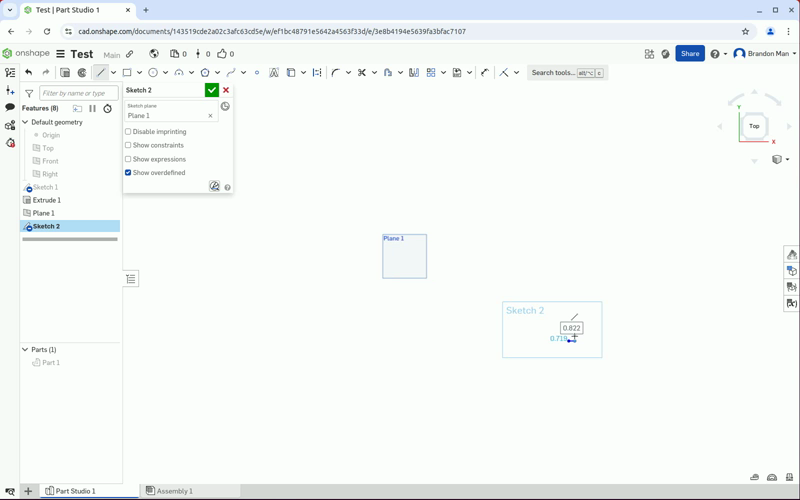
scroll(6)
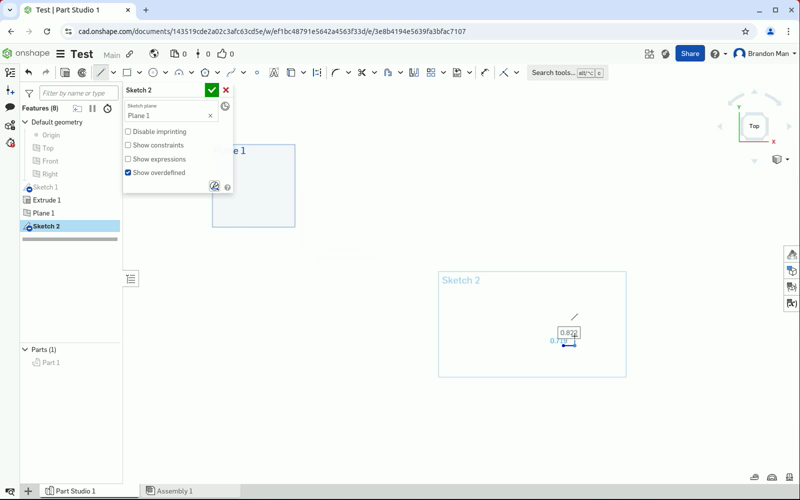
scroll(6)
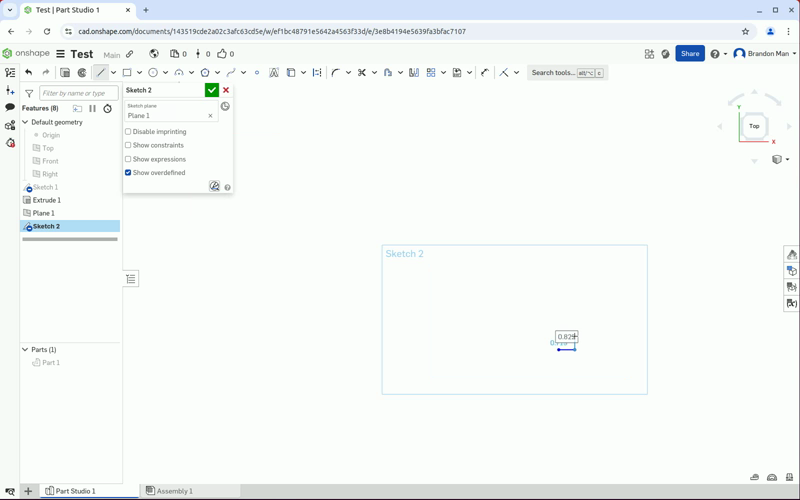
scroll(6)
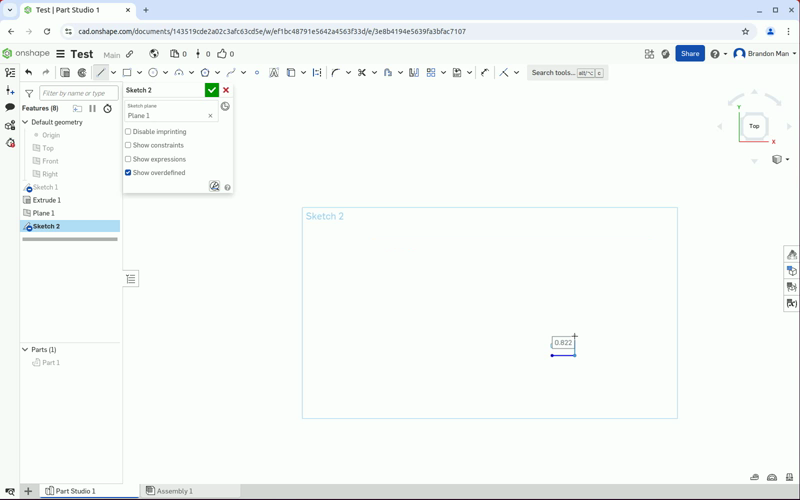
scroll(6)
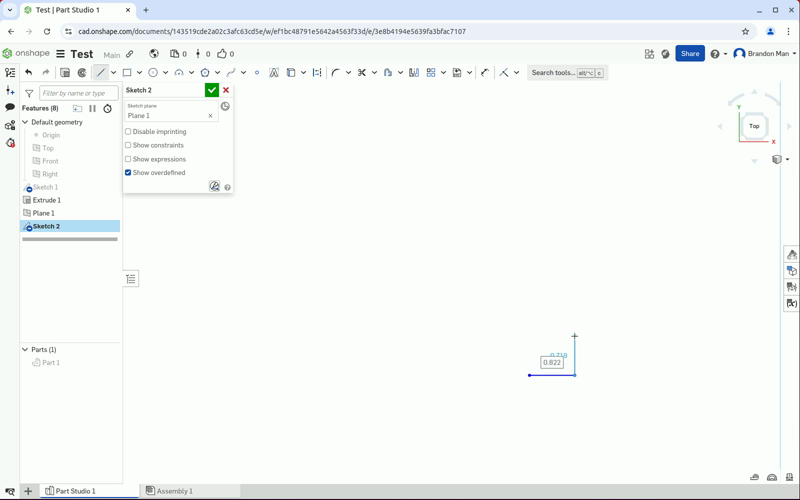
click(574, 335)
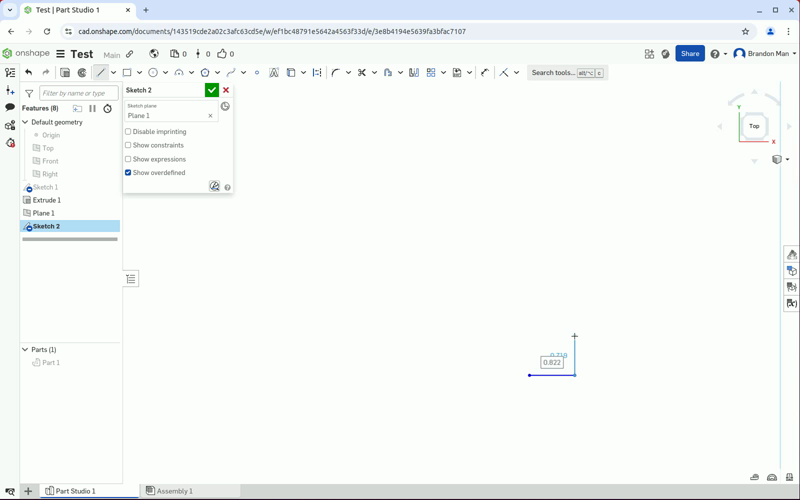
scroll(-6)
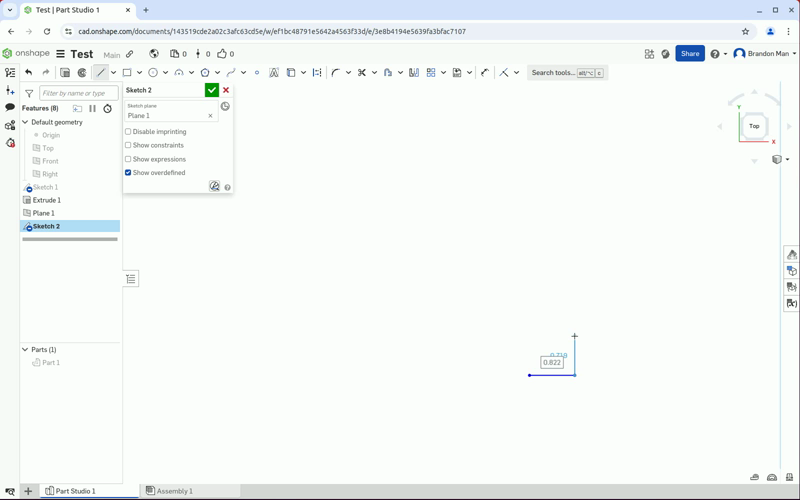
scroll(-6)
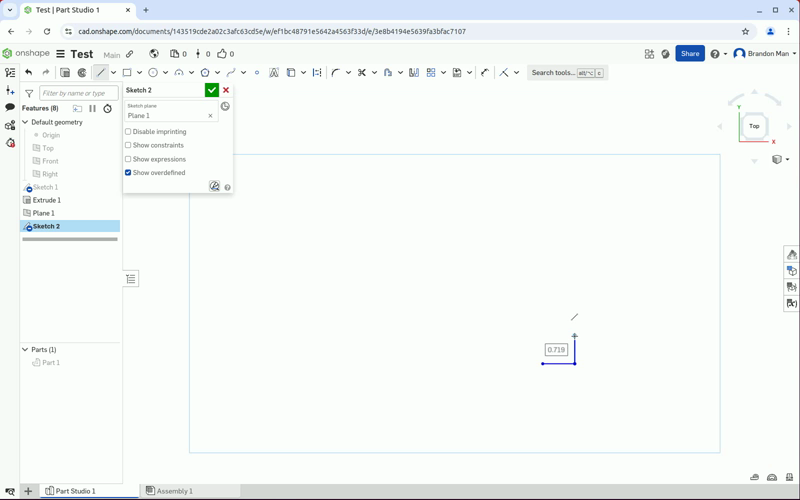
scroll(-6)
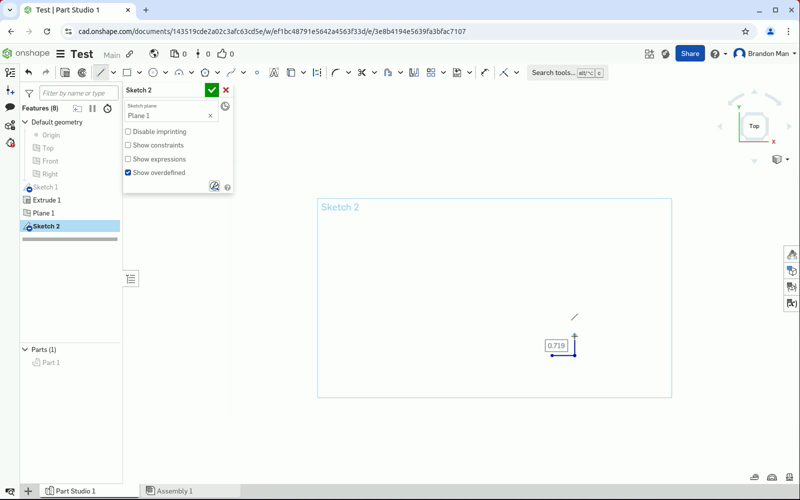
scroll(-6)
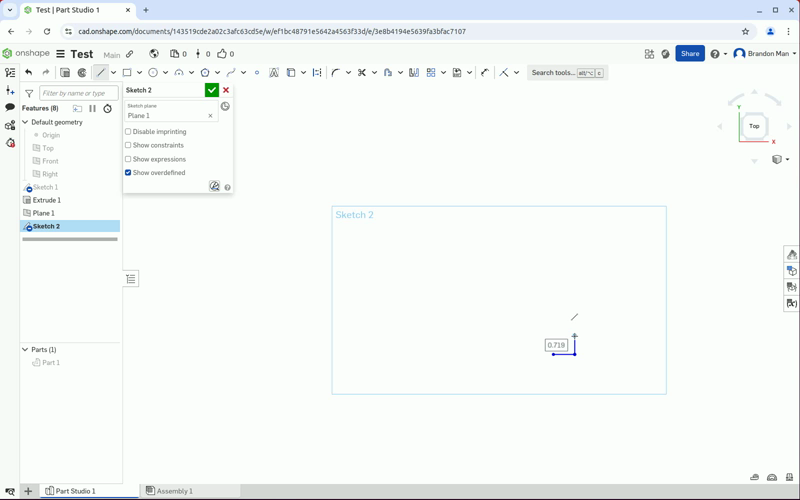
scroll(-6)
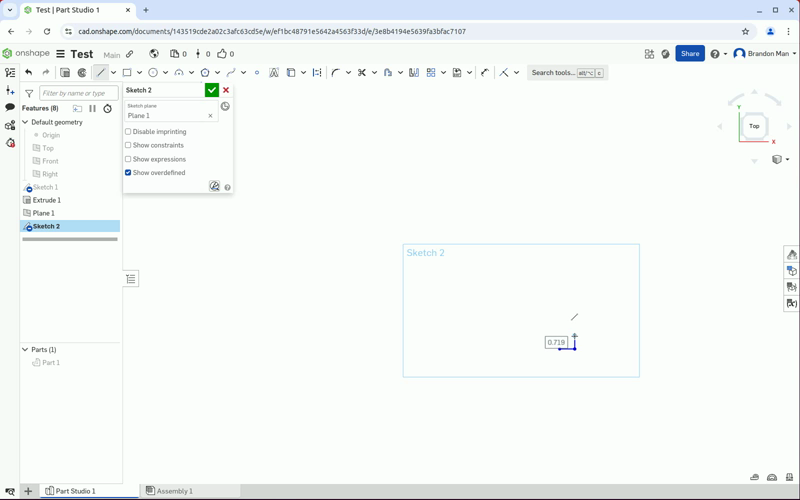
scroll(-6)
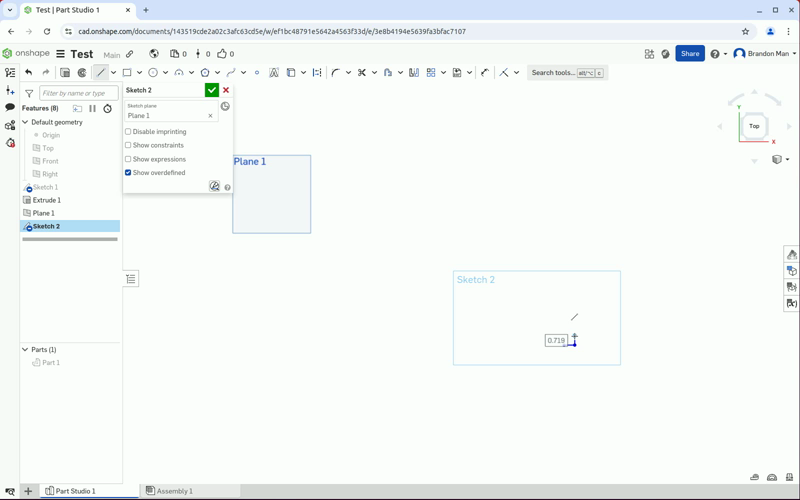
scroll(-6)
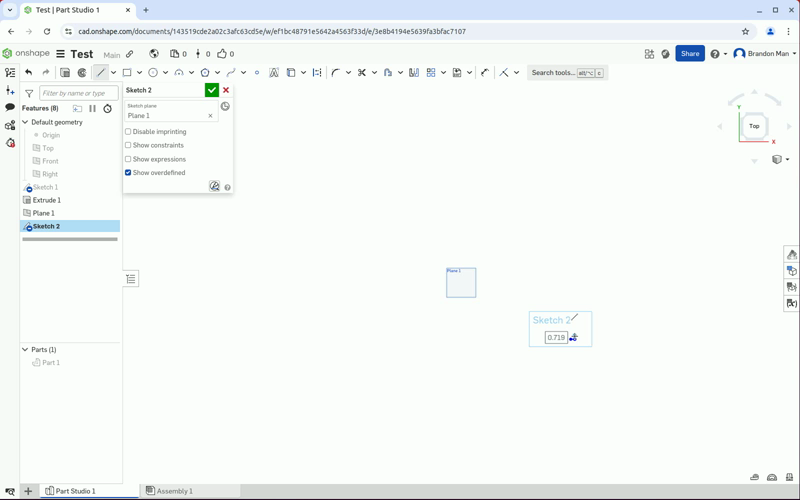
key_up(shift)
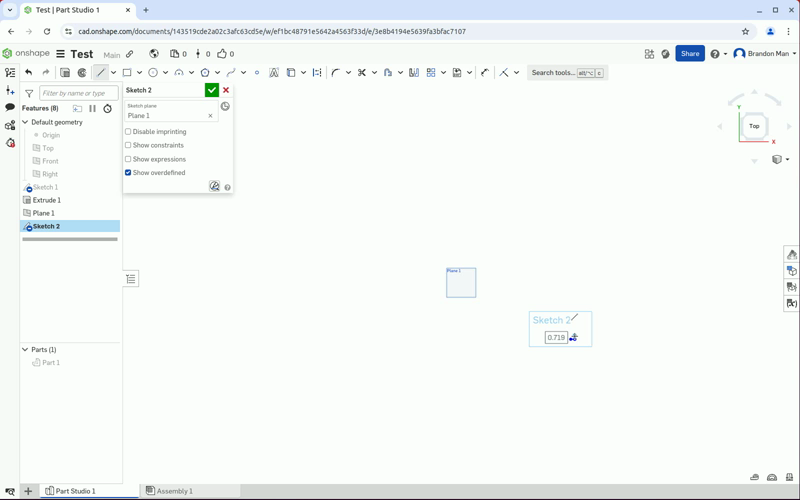
key_down(shift)
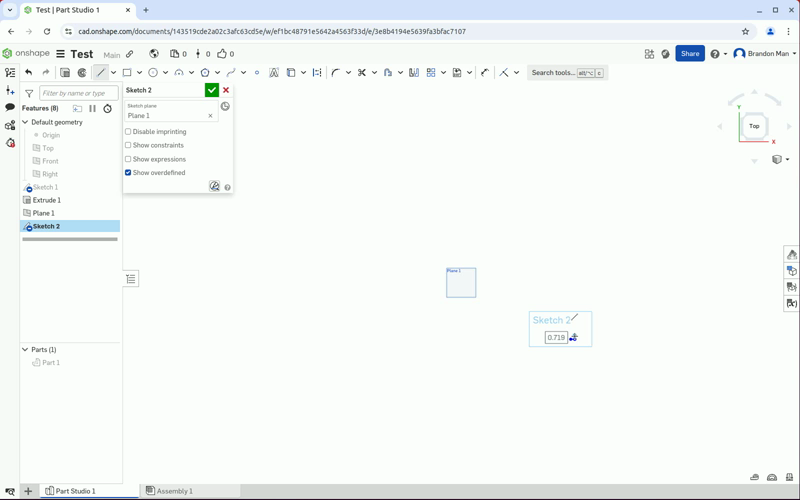
mouse_move(589, 335)
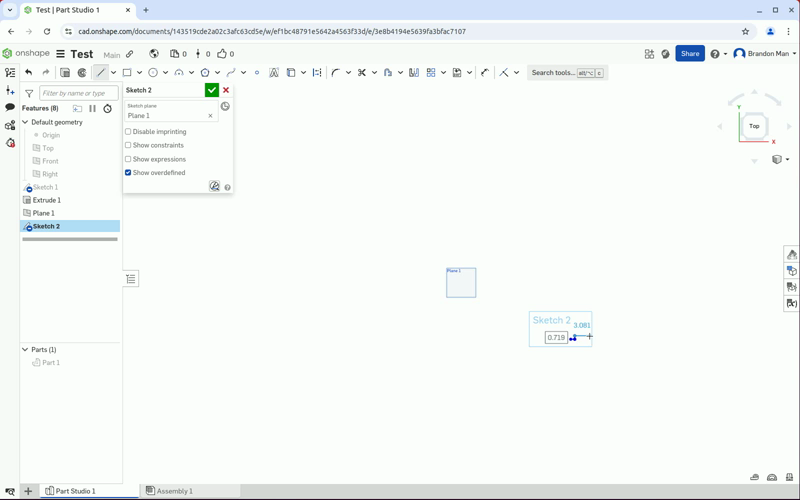
mouse_move(570, 335)
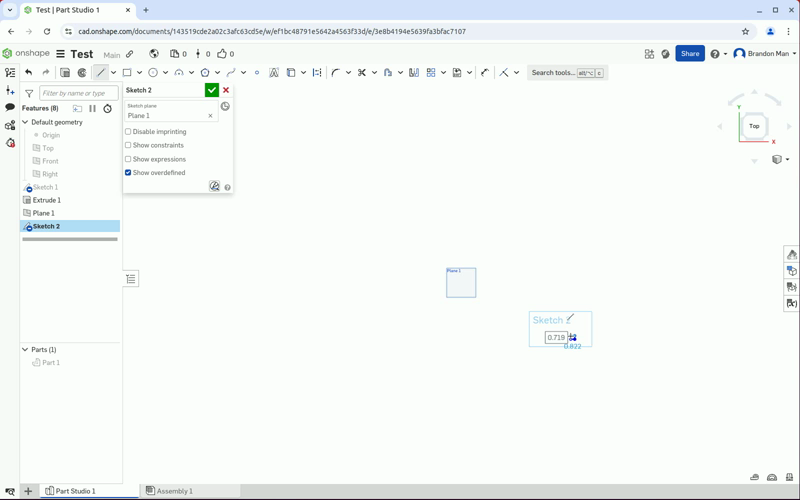
scroll(6)
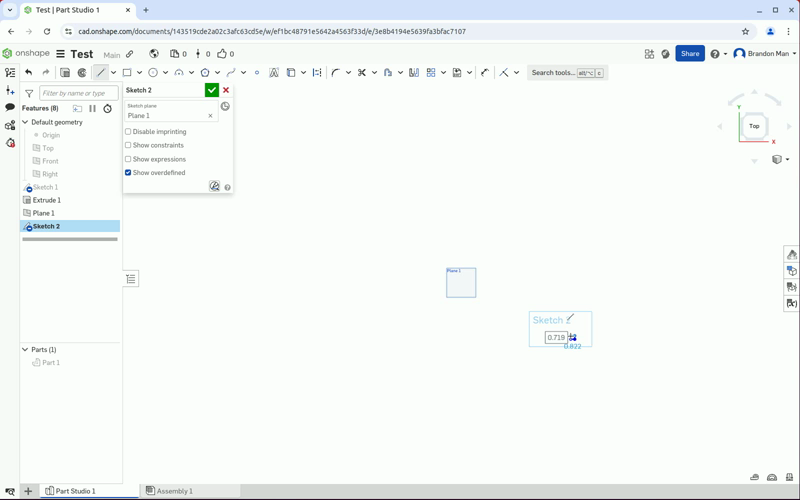
scroll(6)
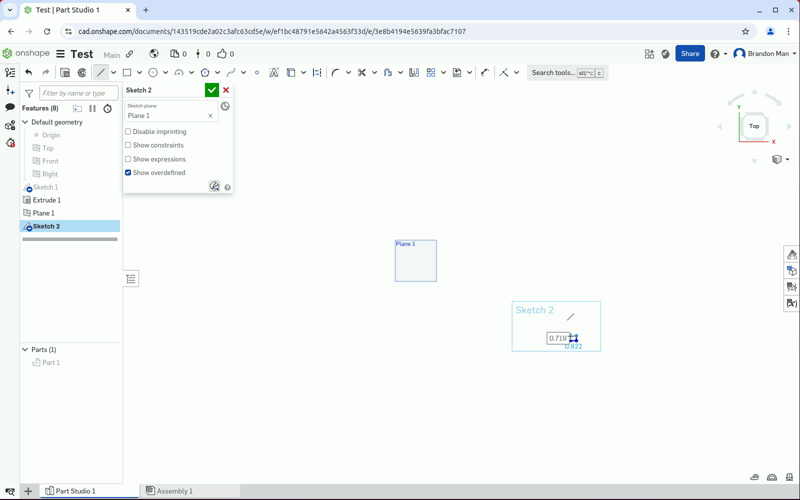
scroll(6)
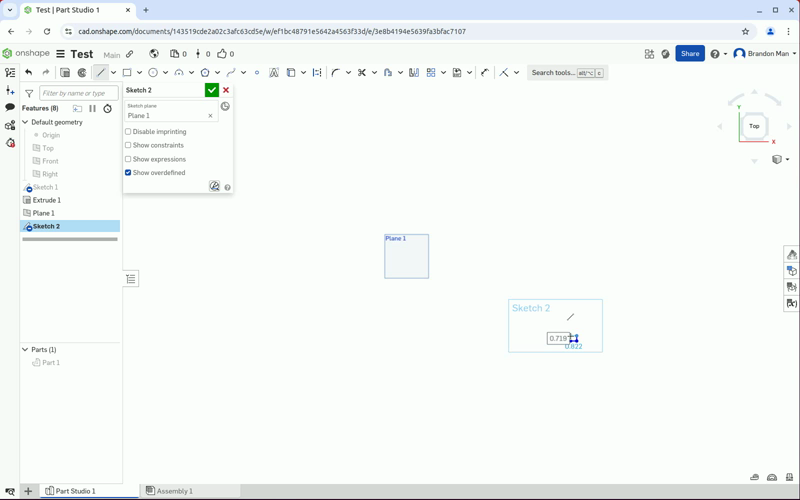
scroll(6)
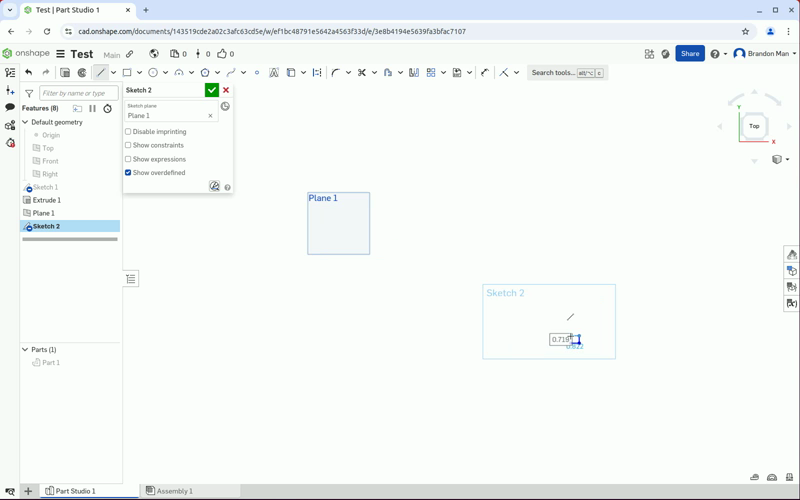
scroll(6)
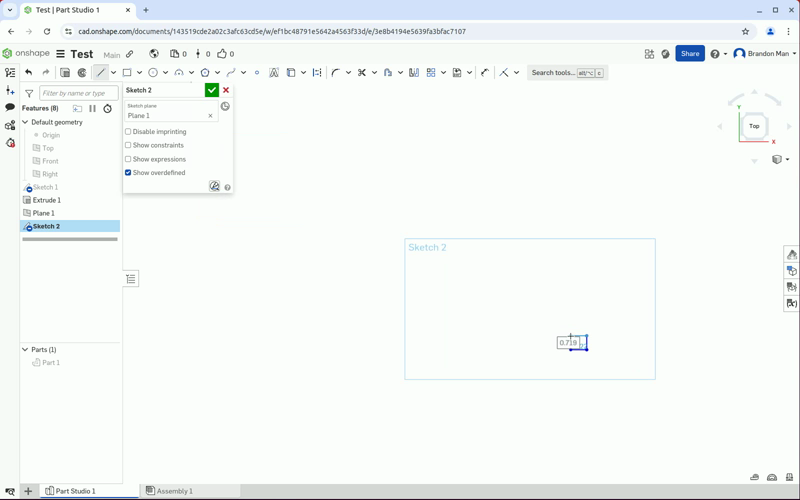
scroll(6)
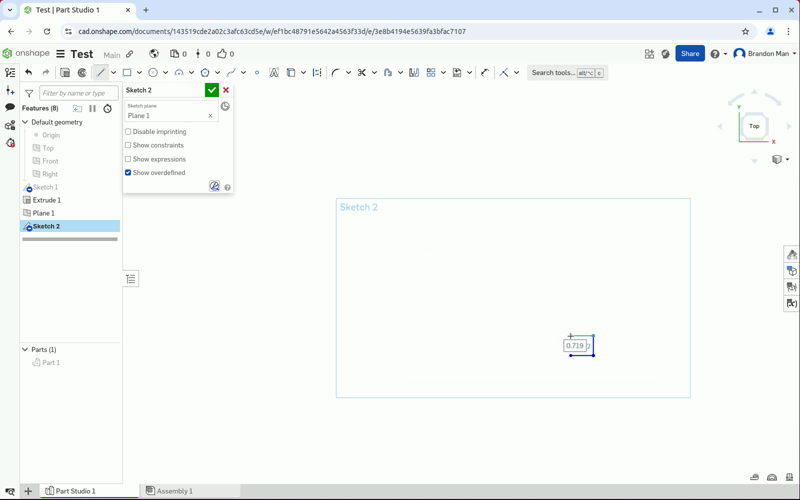
scroll(6)
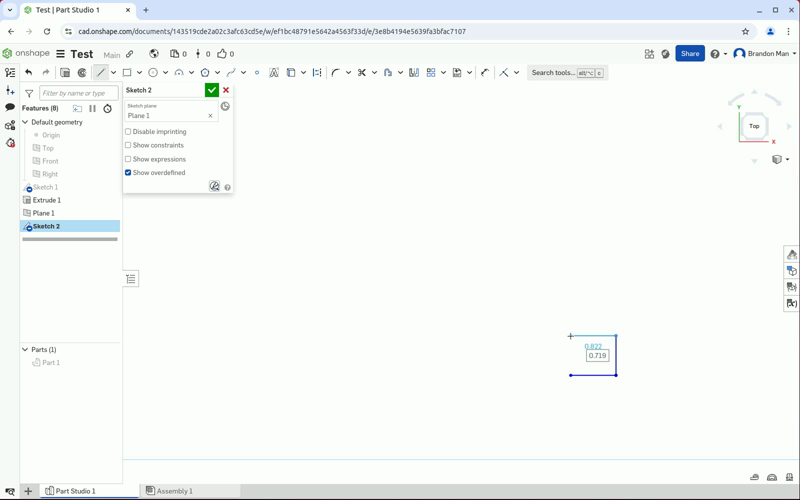
click(570, 335)
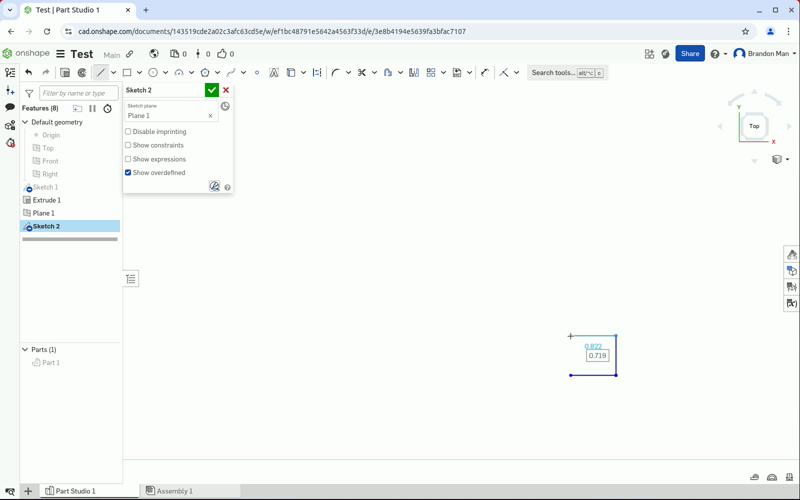
scroll(-6)
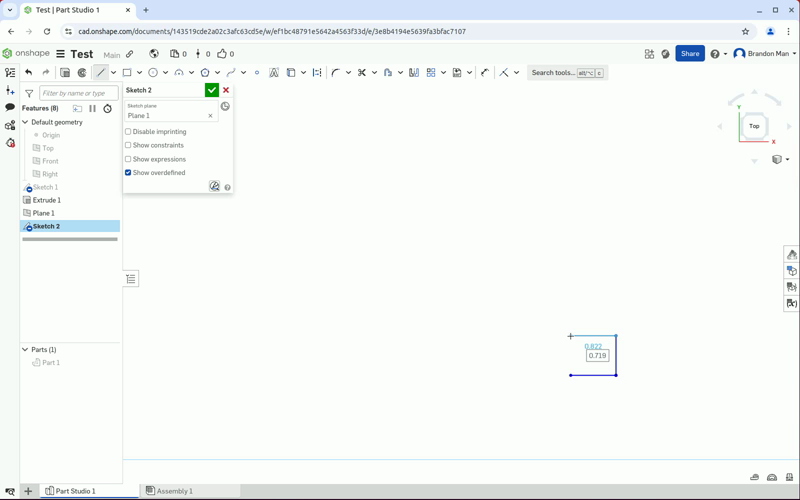
scroll(-6)
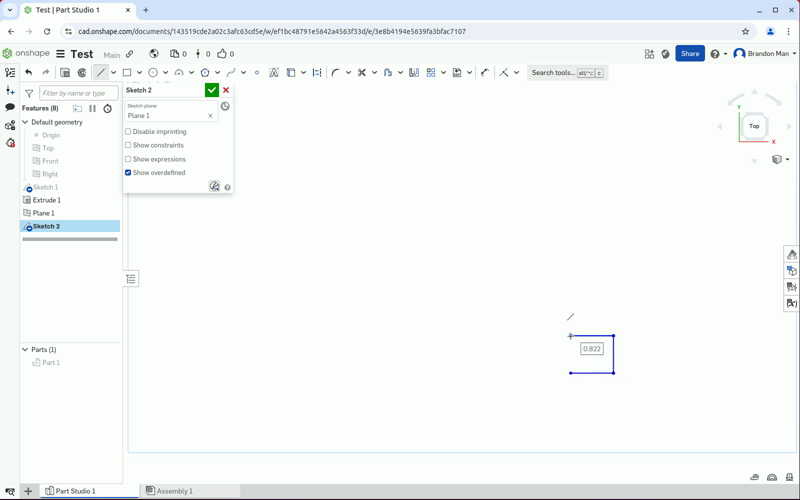
scroll(-6)
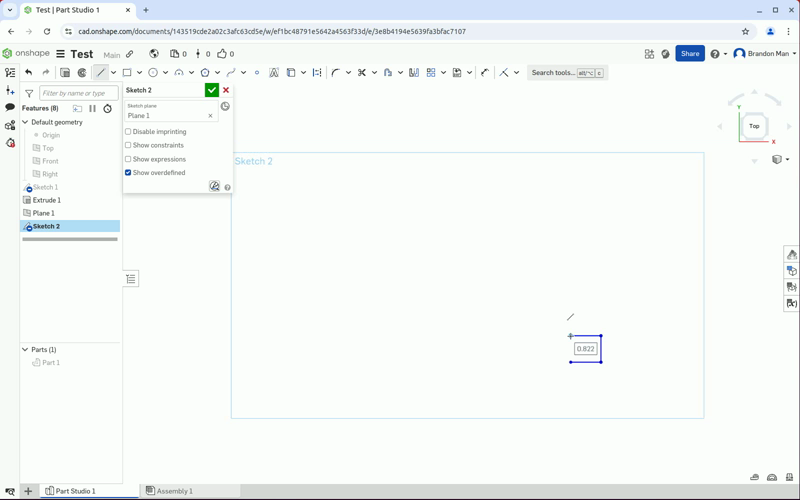
scroll(-6)
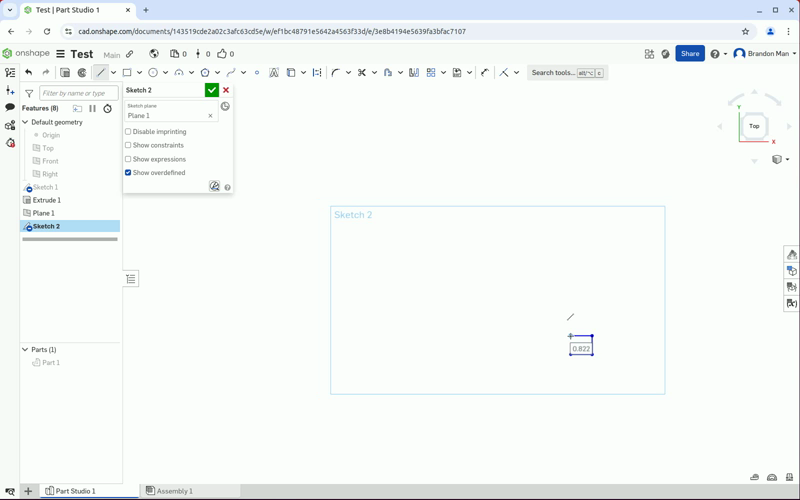
scroll(-6)
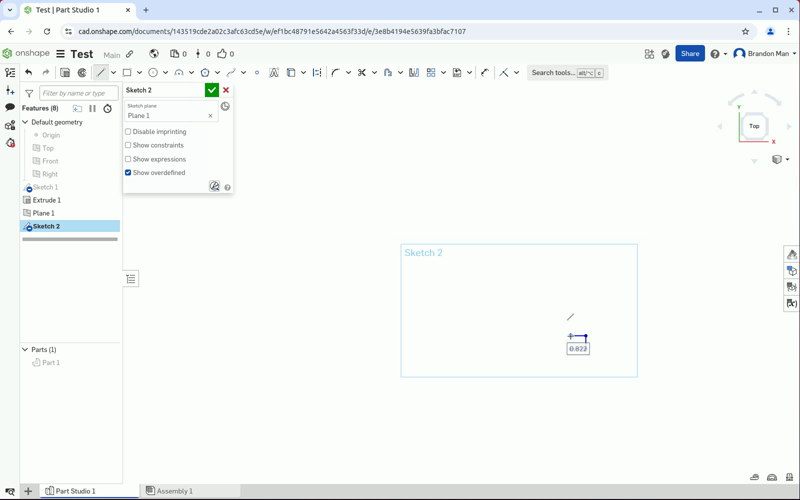
scroll(-6)
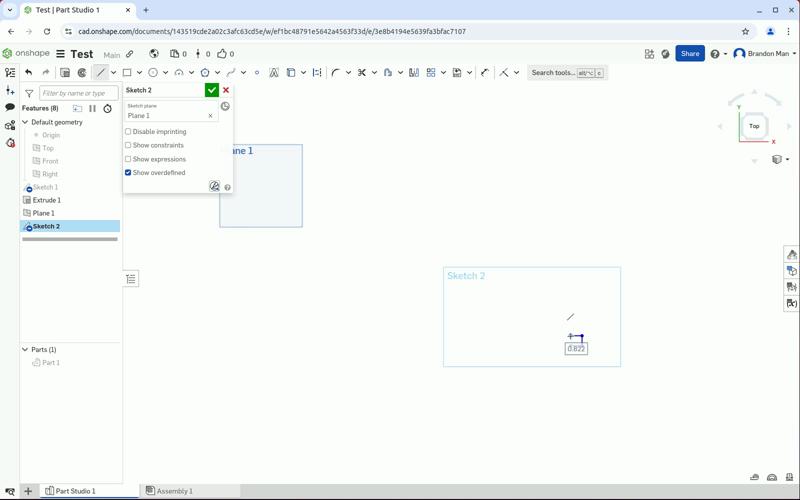
scroll(-6)
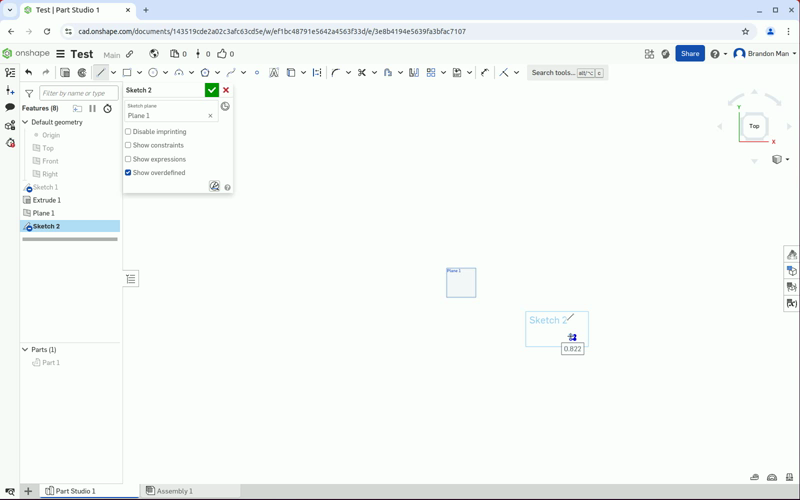
key_up(shift)
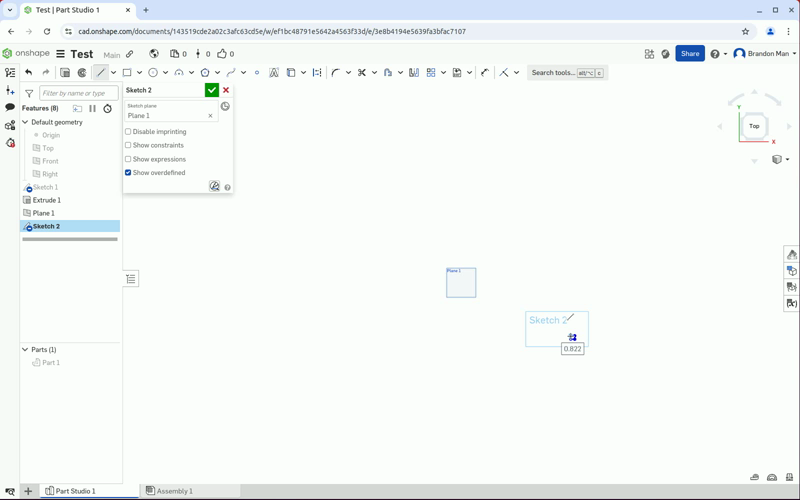
mouse_move(589, 335)
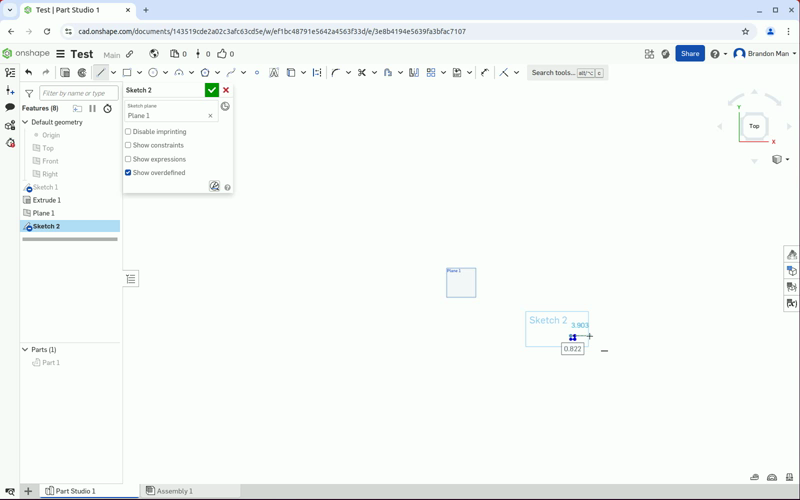
key_down(shift)
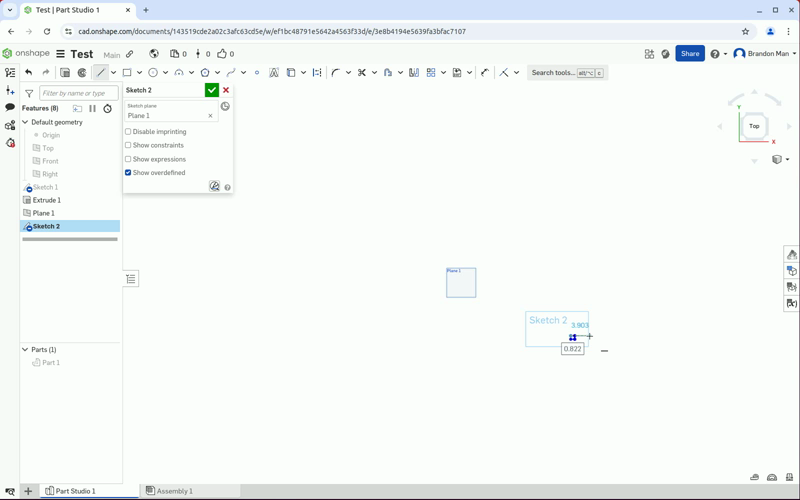
mouse_move(570, 339)
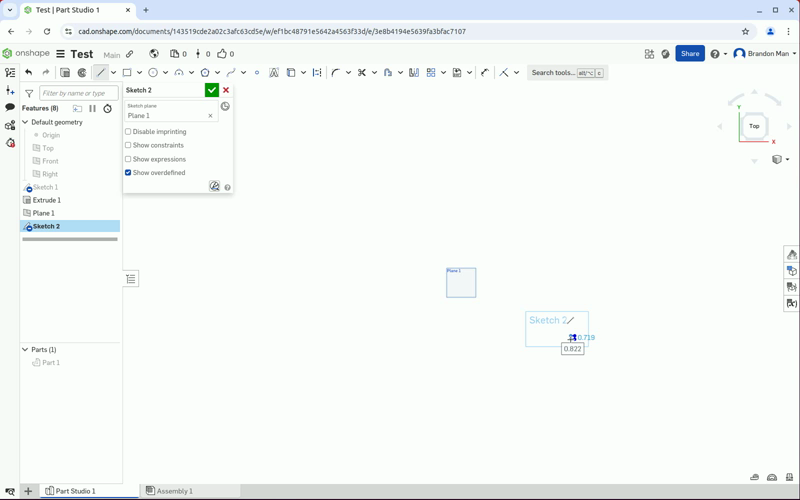
scroll(6)
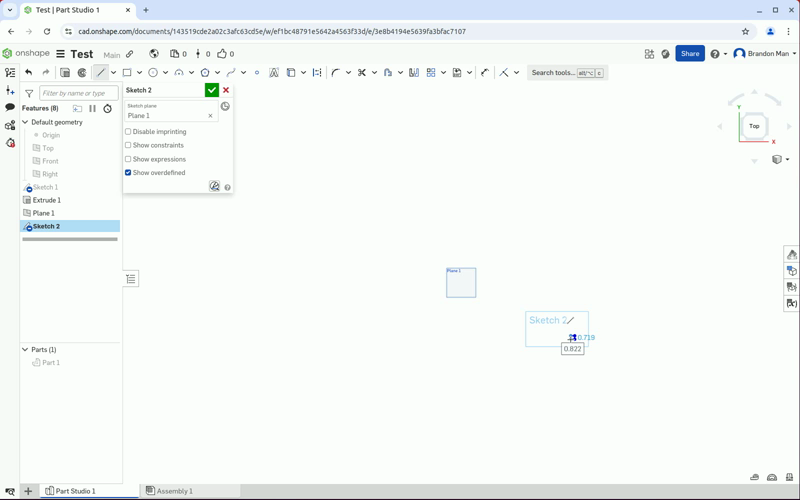
scroll(6)
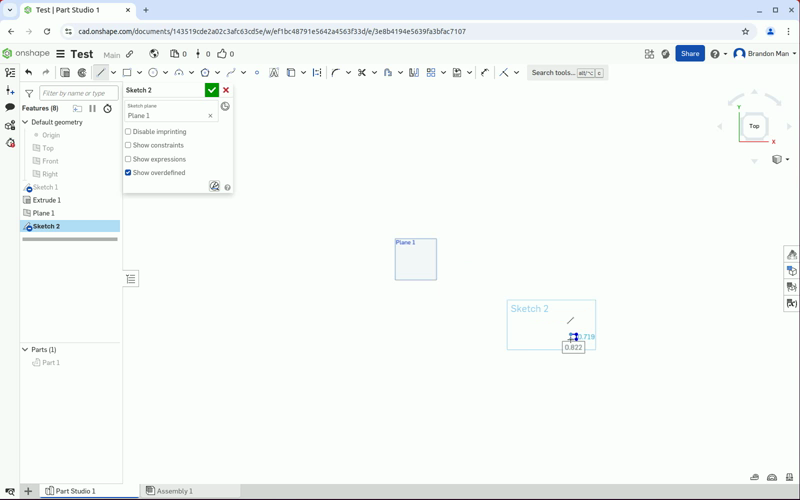
scroll(6)
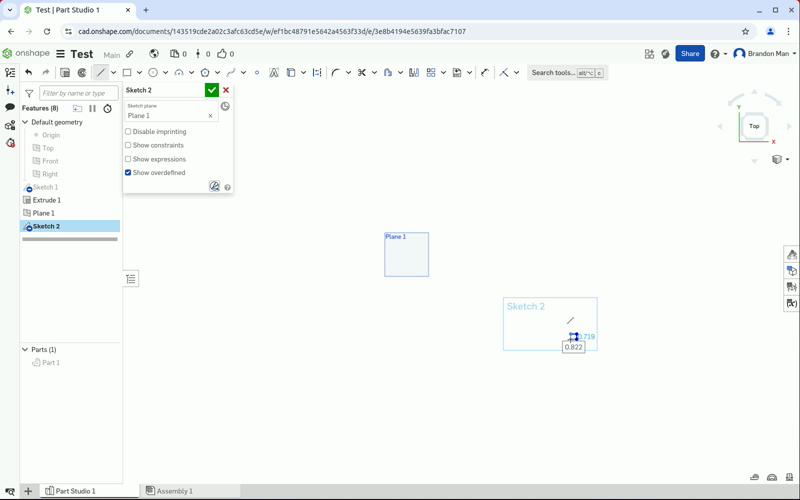
scroll(6)
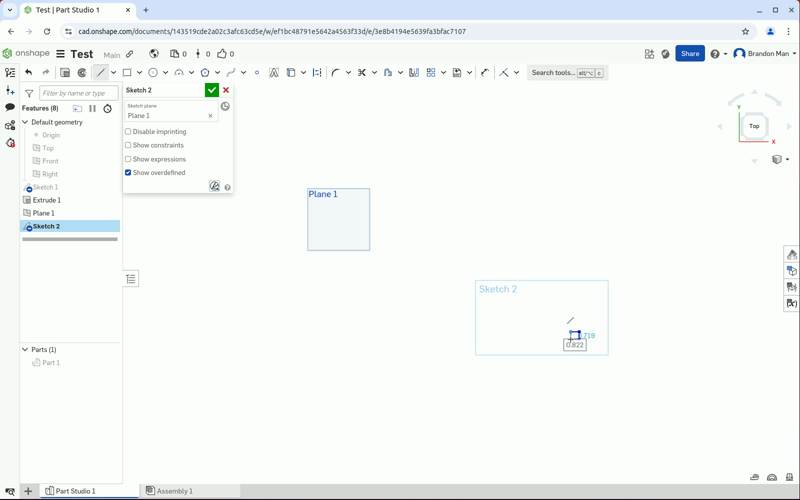
scroll(6)
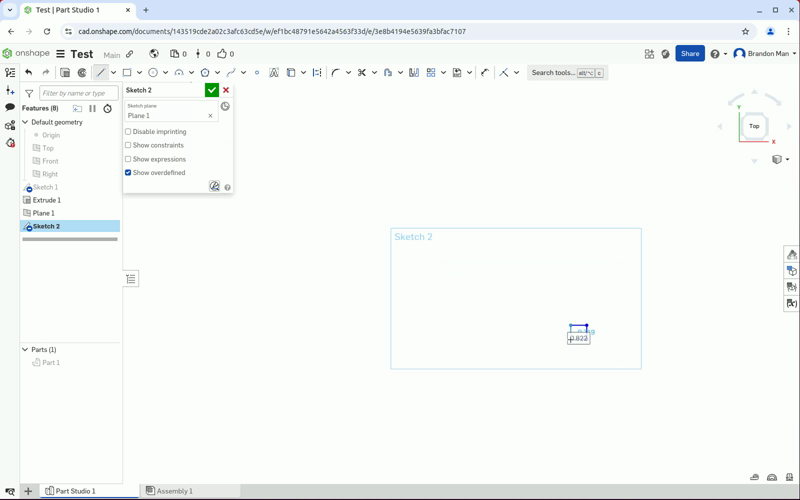
scroll(6)
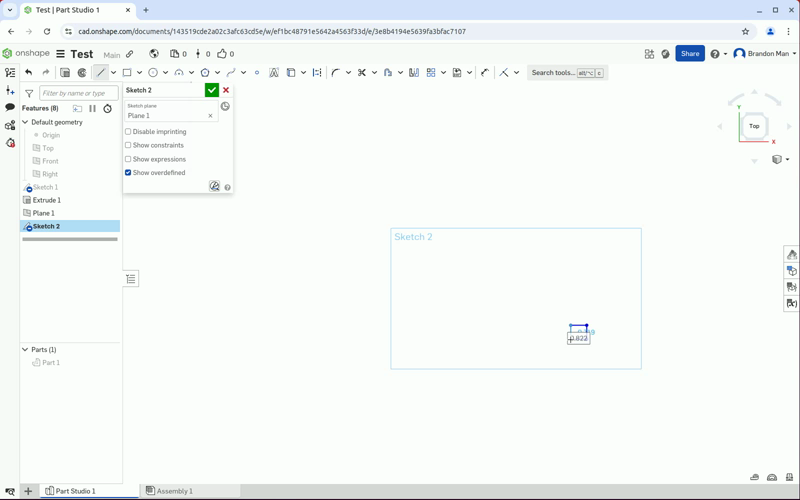
scroll(6)
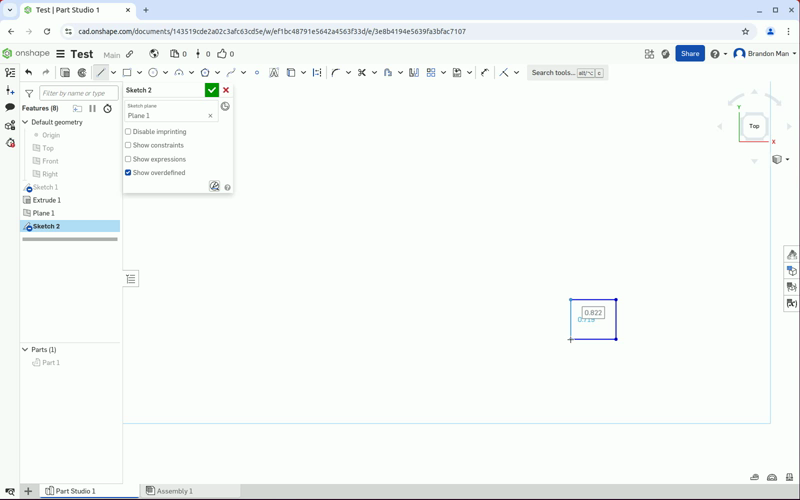
key_up(shift)
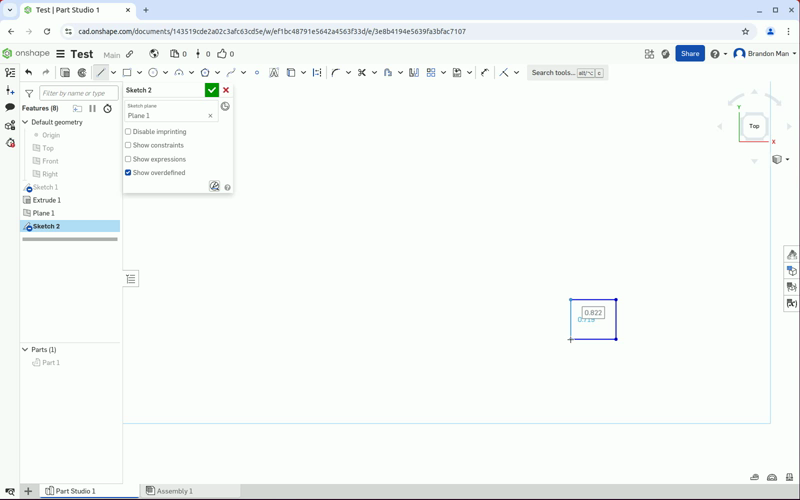
click(570, 339)
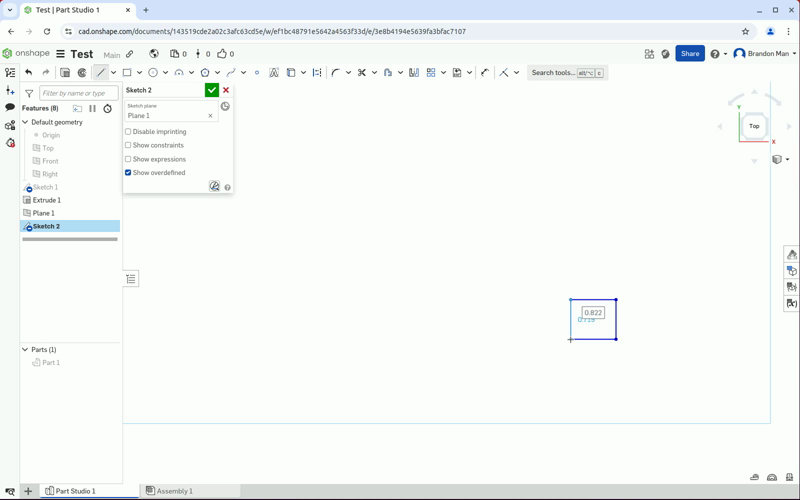
scroll(-6)
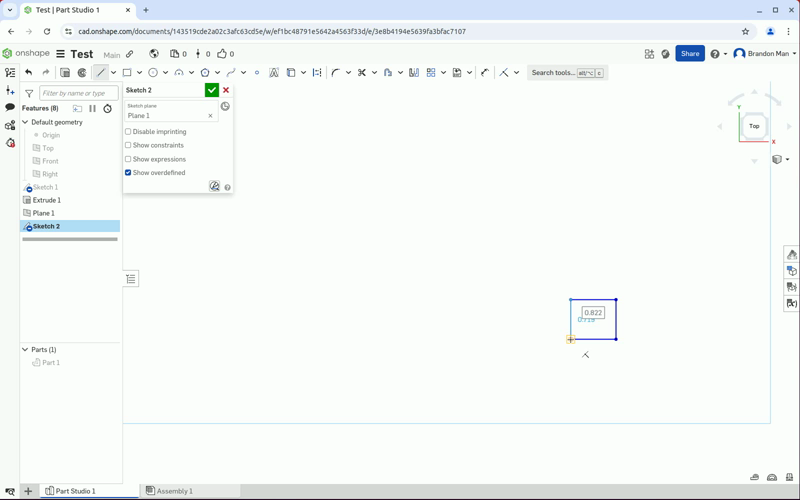
scroll(-6)
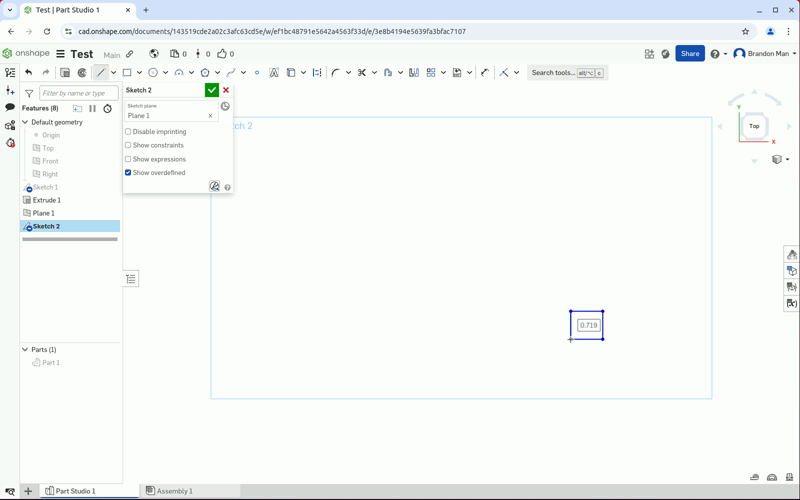
scroll(-6)
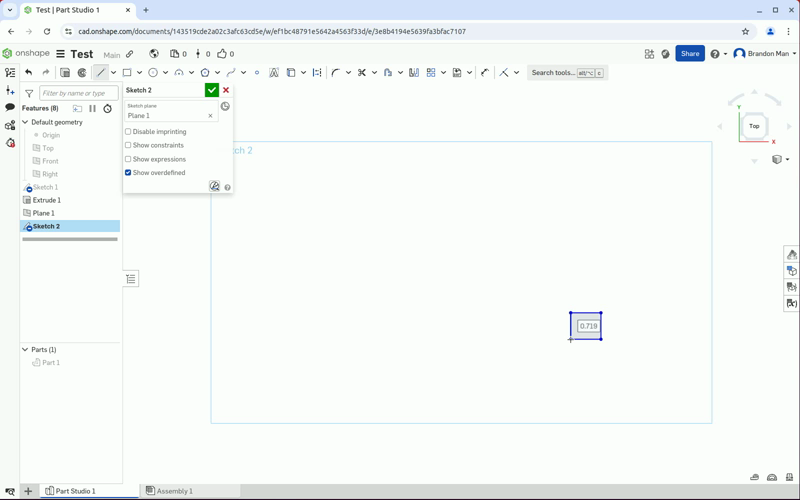
scroll(-6)
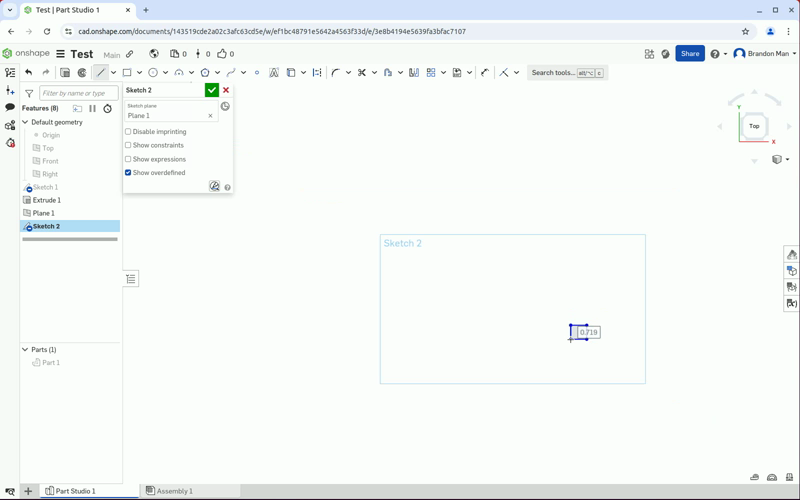
scroll(-6)
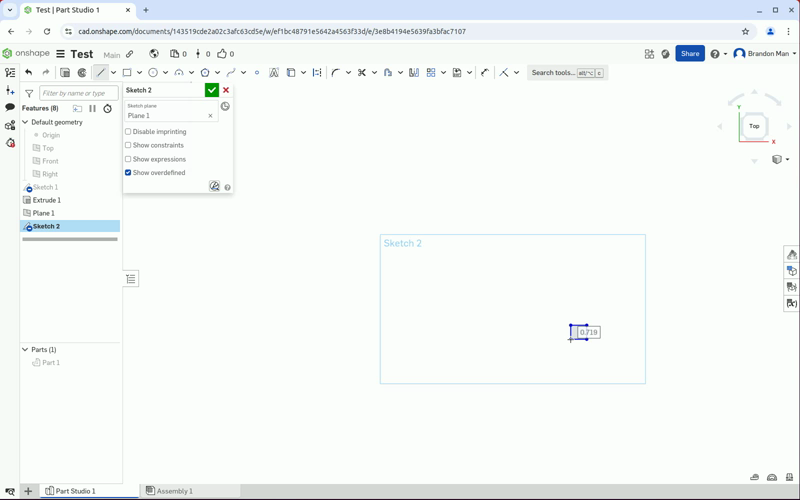
scroll(-6)
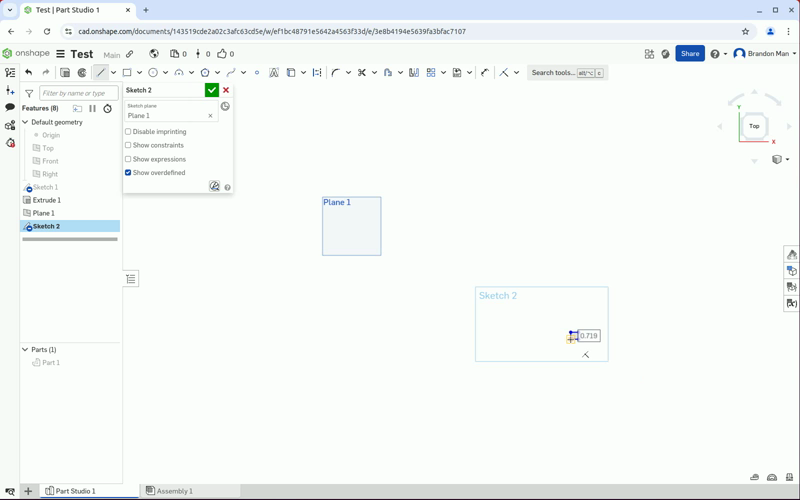
scroll(-6)
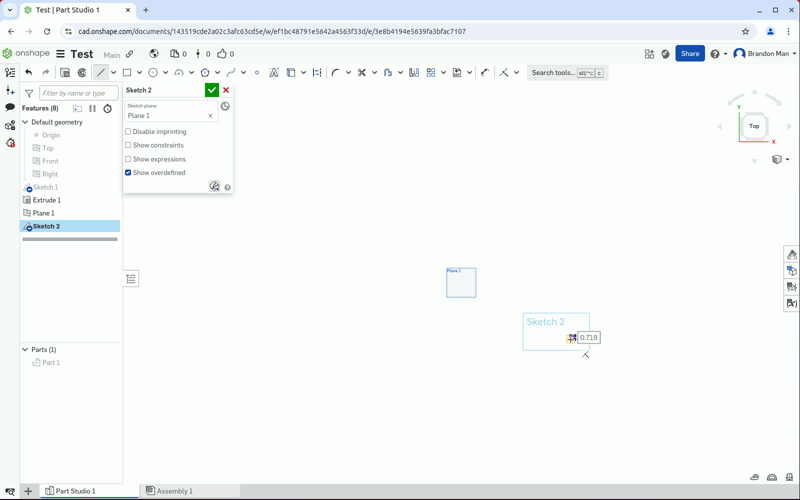
key(esc)
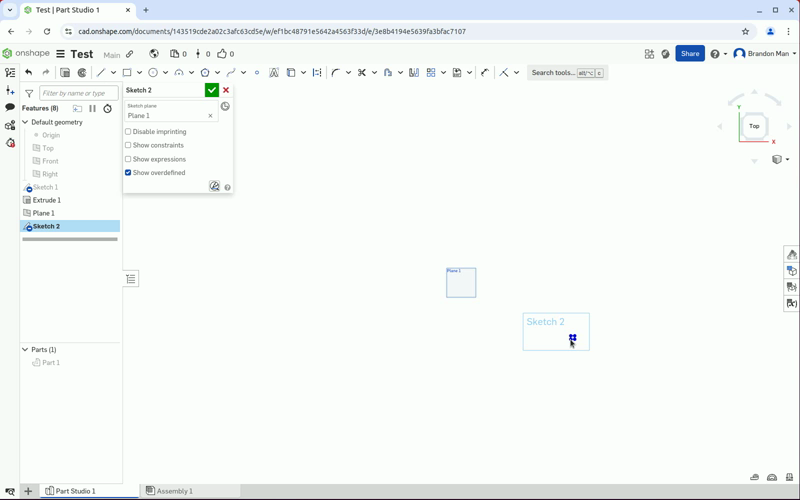
mouse_move(571, 336)
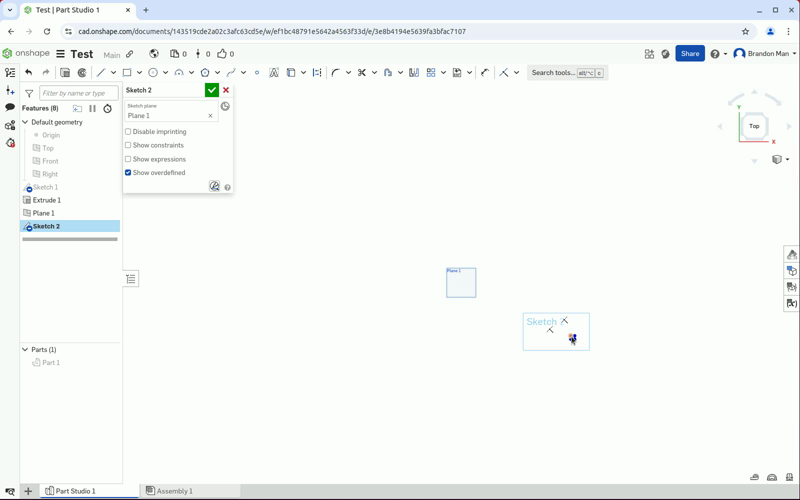
scroll(6)
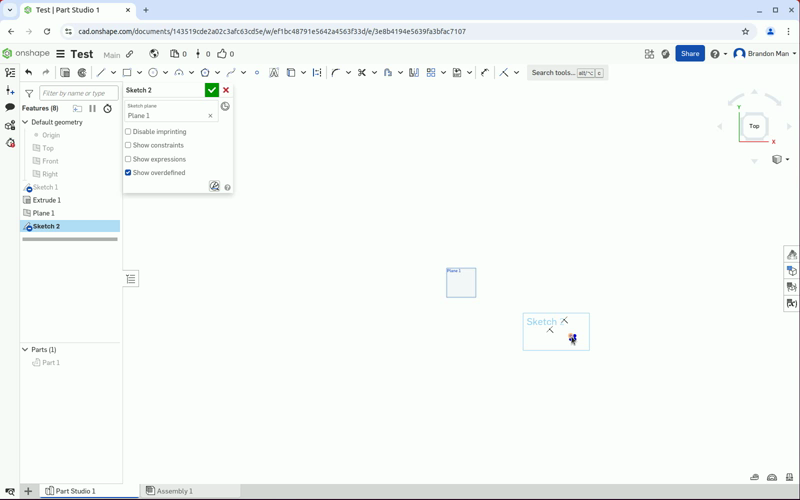
scroll(6)
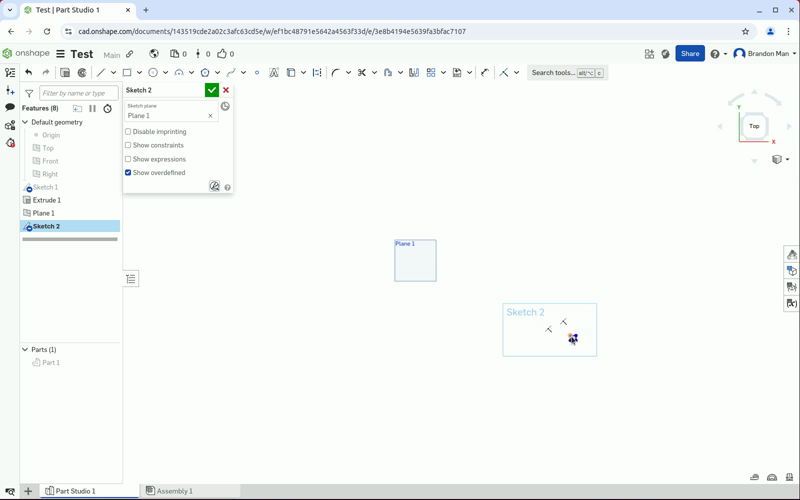
scroll(6)
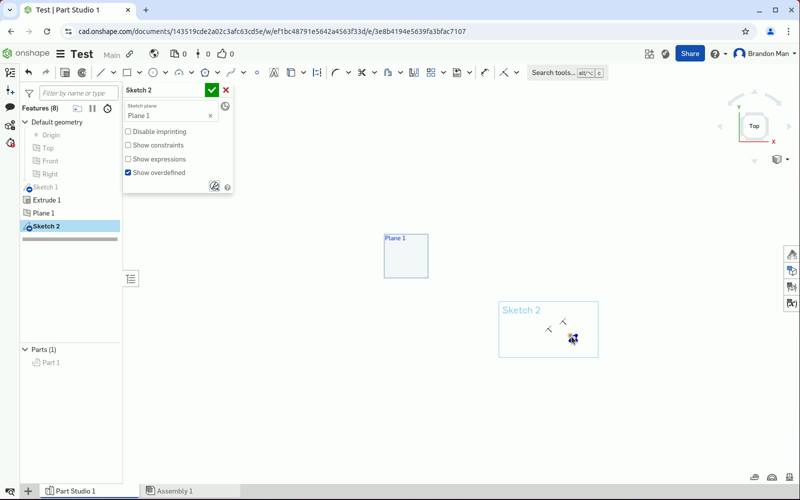
scroll(6)
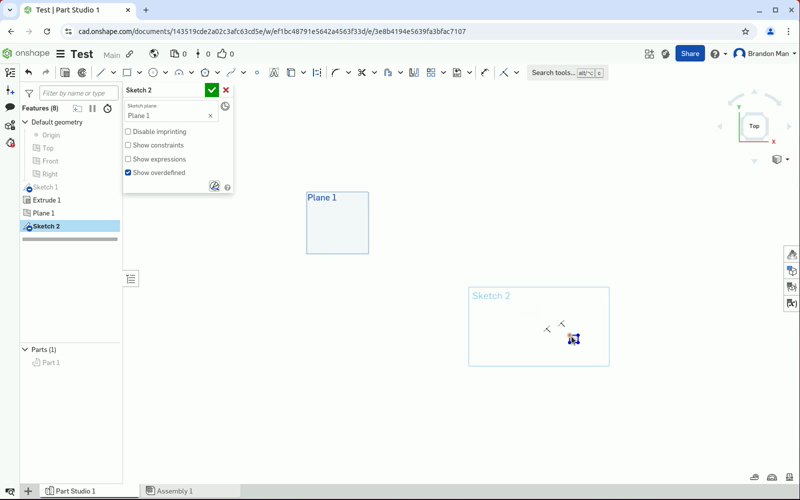
scroll(6)
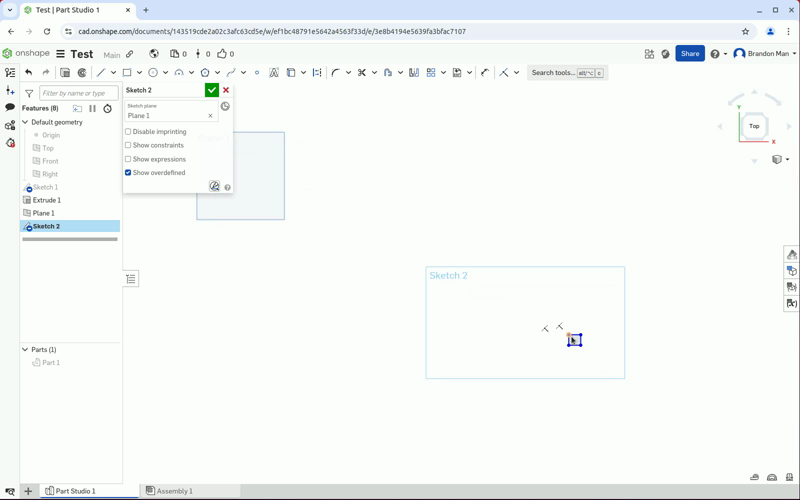
scroll(6)
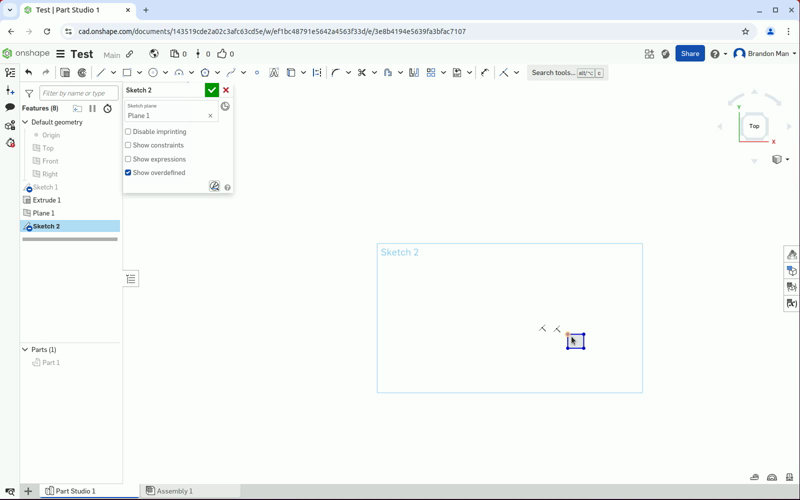
scroll(6)
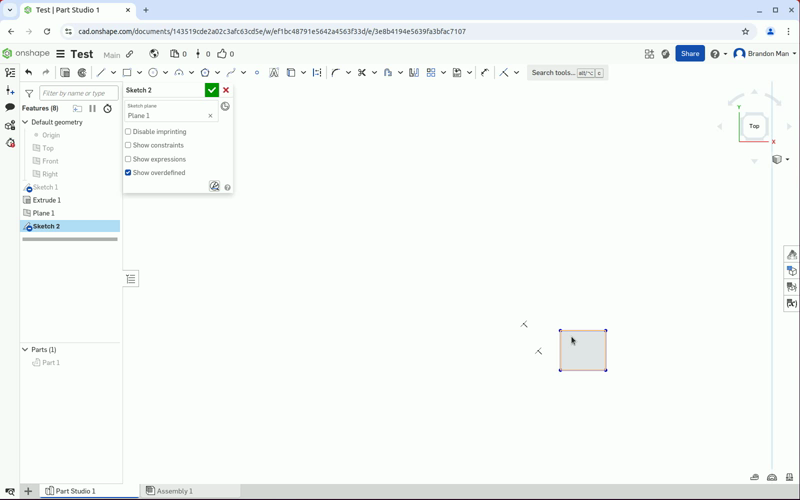
click(571, 336)
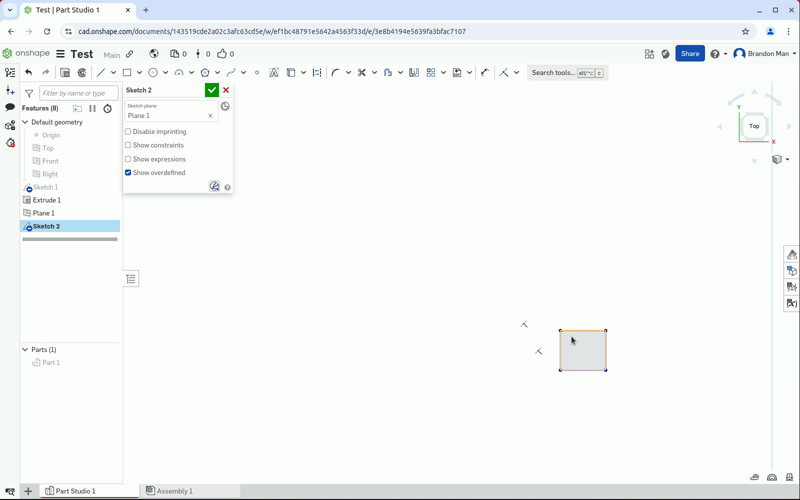
scroll(-6)
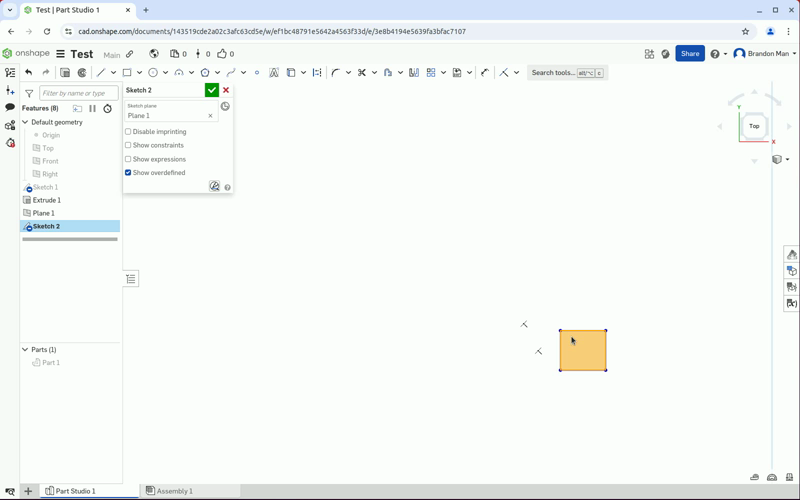
scroll(-6)
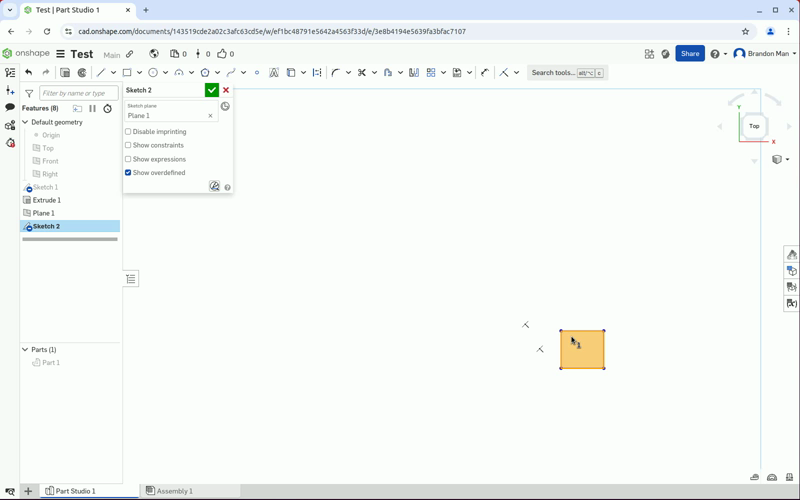
scroll(-6)
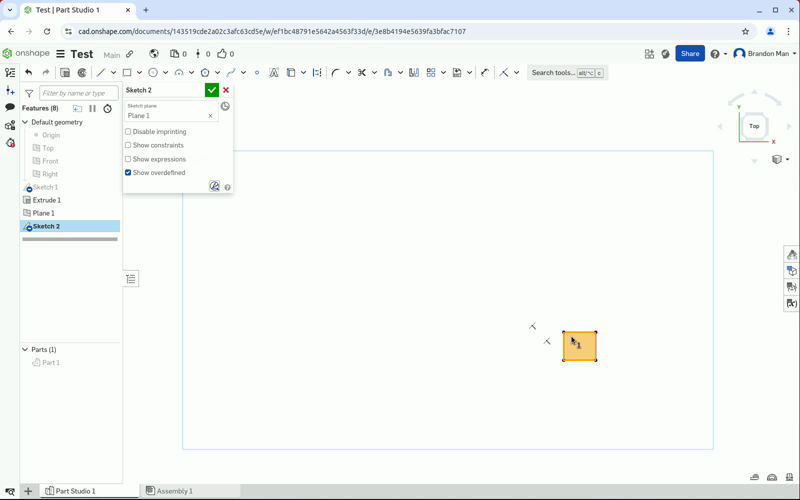
scroll(-6)
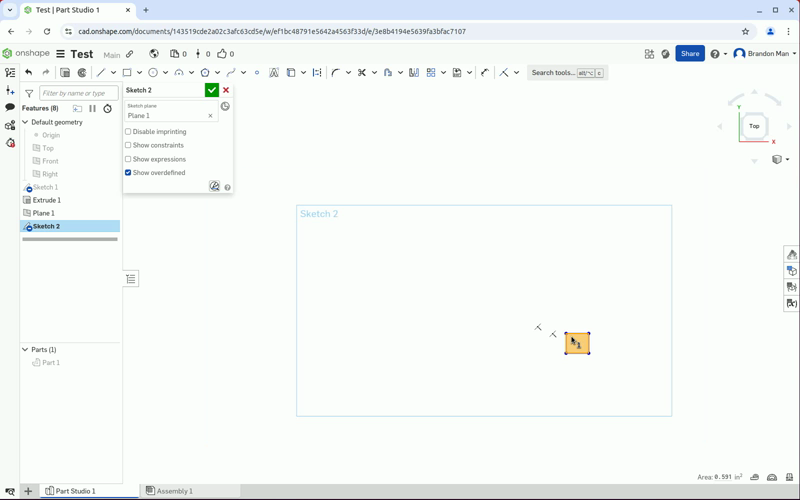
scroll(-6)
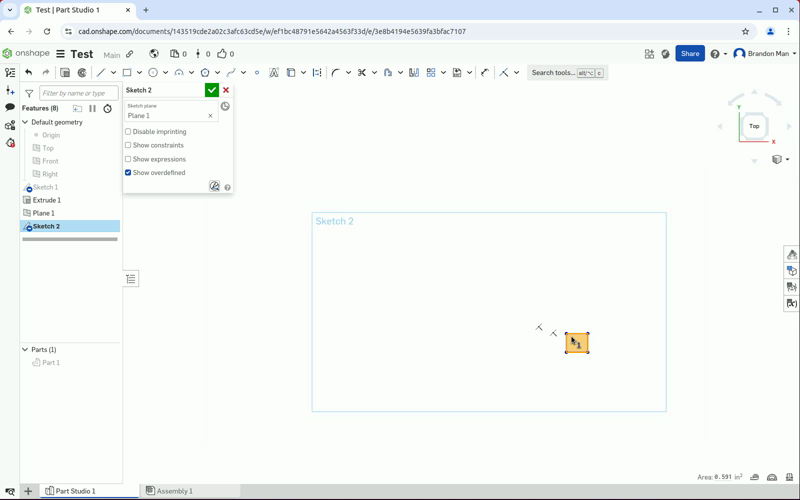
scroll(-6)
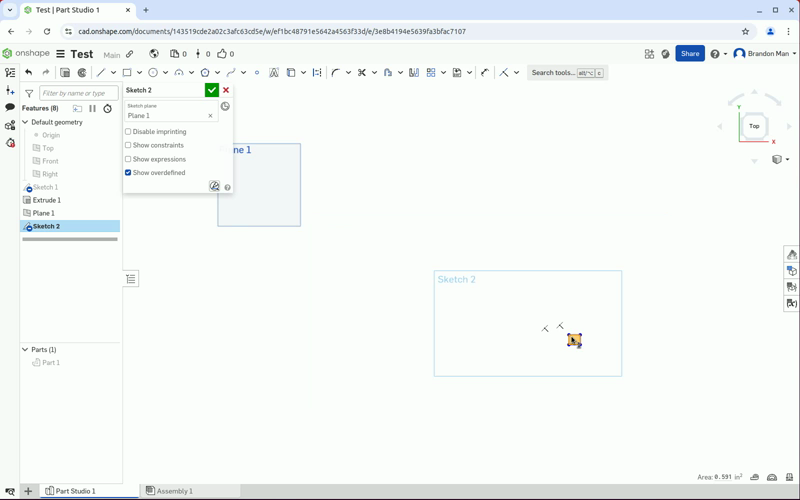
scroll(-6)
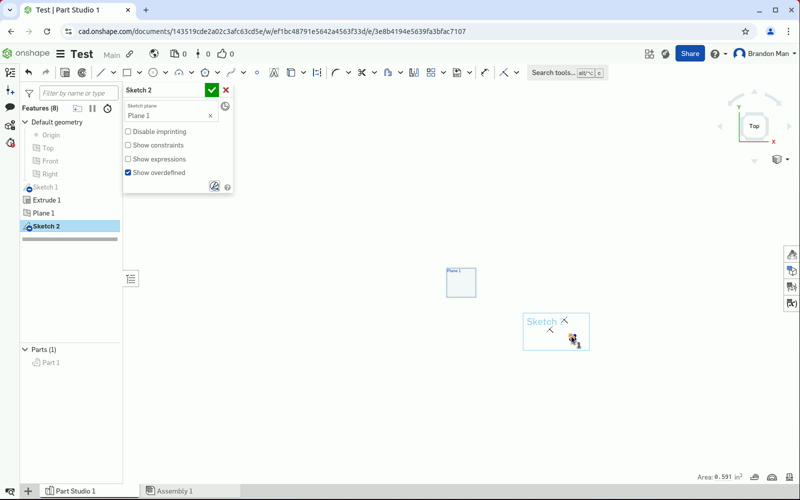
mouse_move(73, 352)
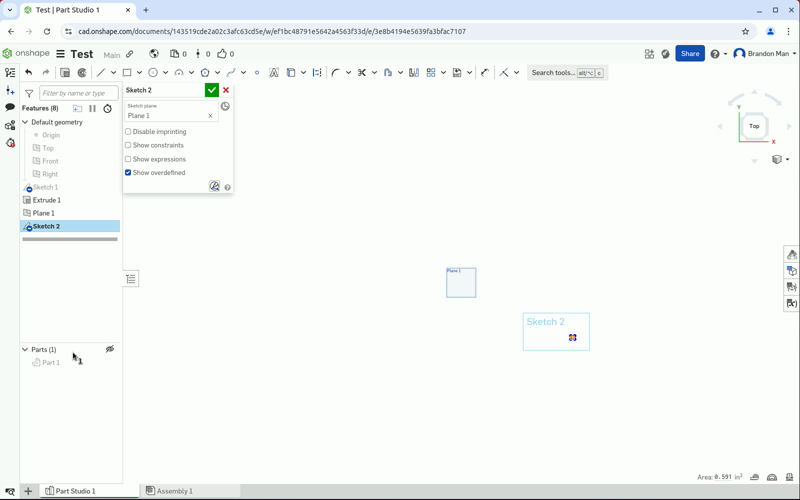
key(shift+y)
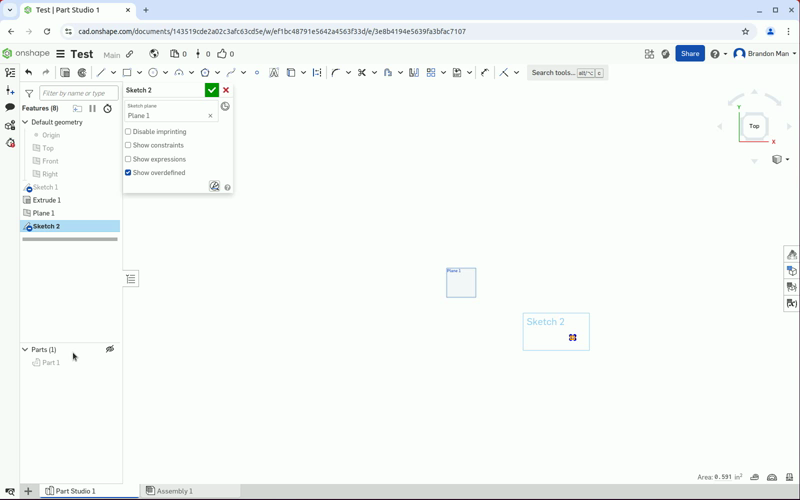
key(shift+e)
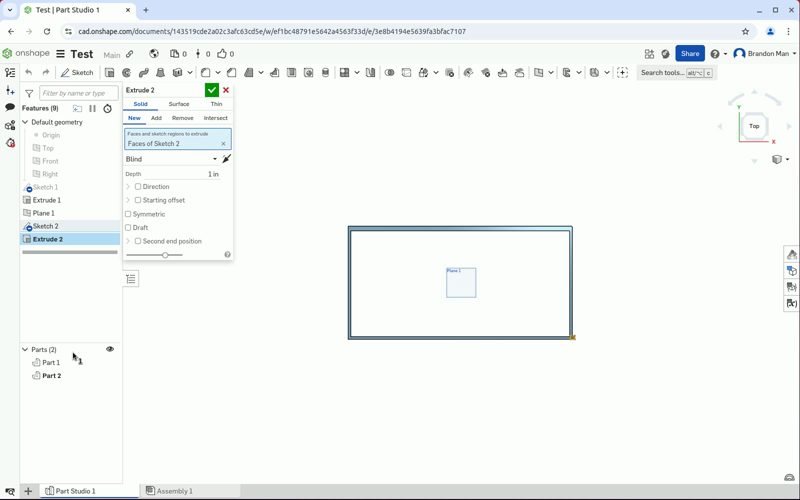
mouse_move(143, 106)
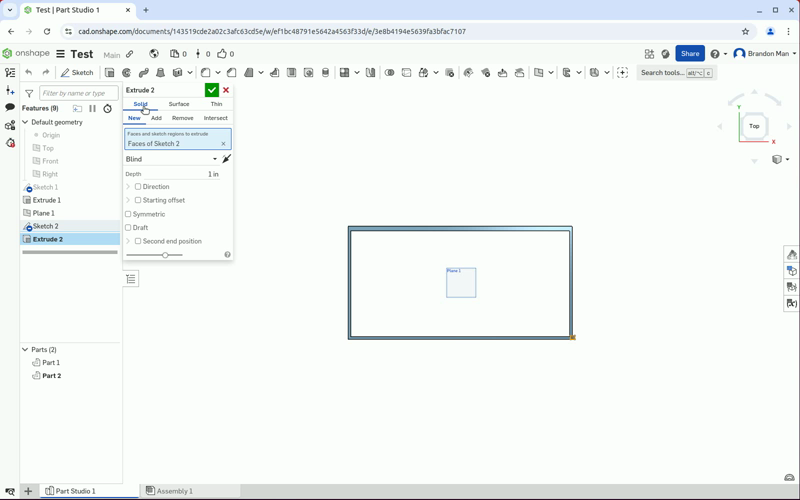
click(143, 106)
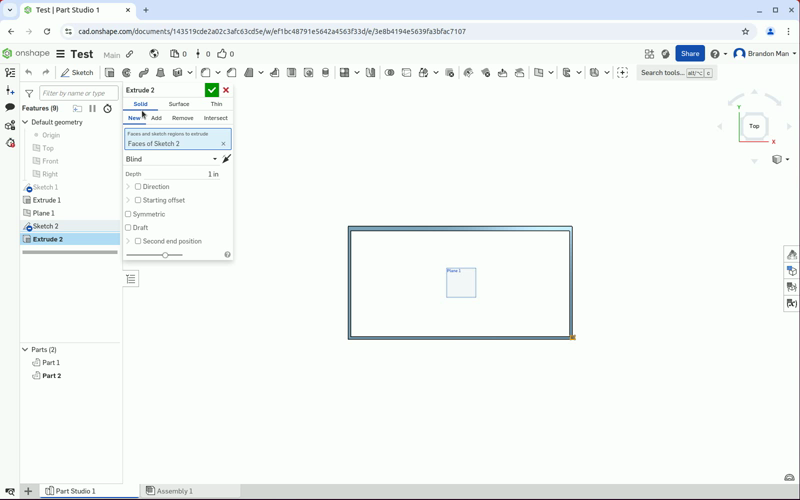
mouse_move(137, 120)
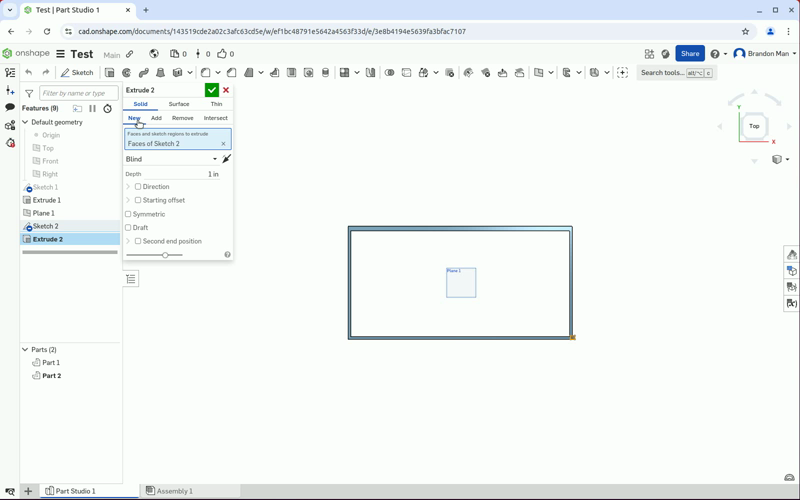
click(137, 120)
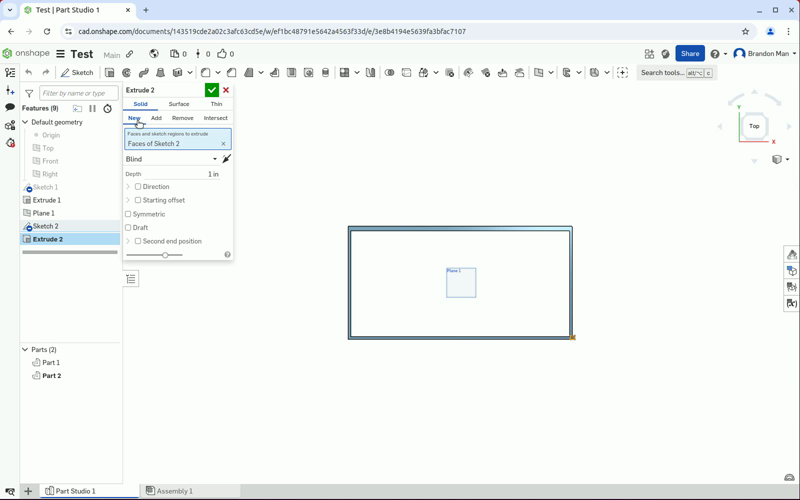
key(tab, 4)
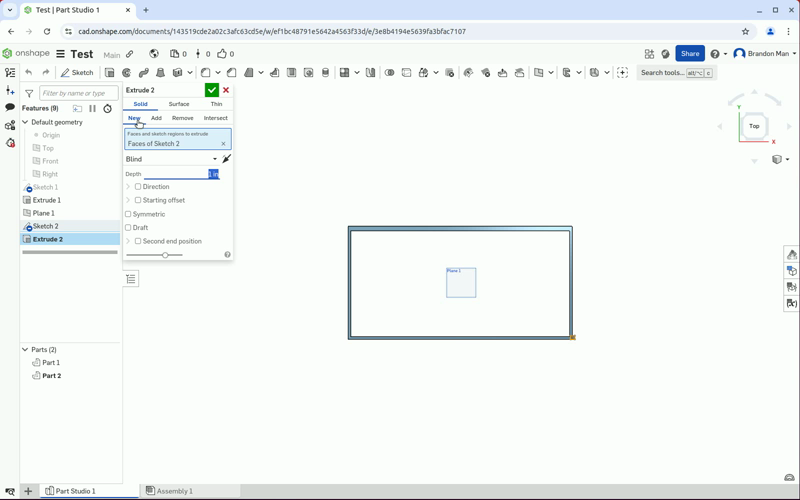
text(11.554)
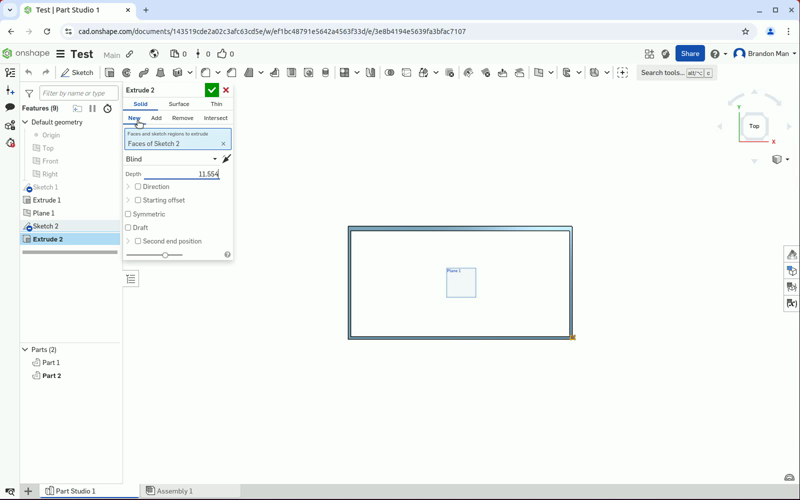
key(enter)
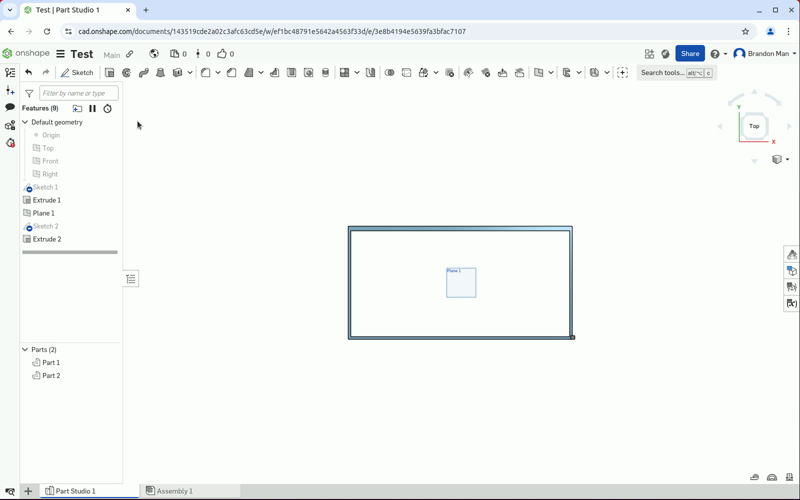
key(shift+h)
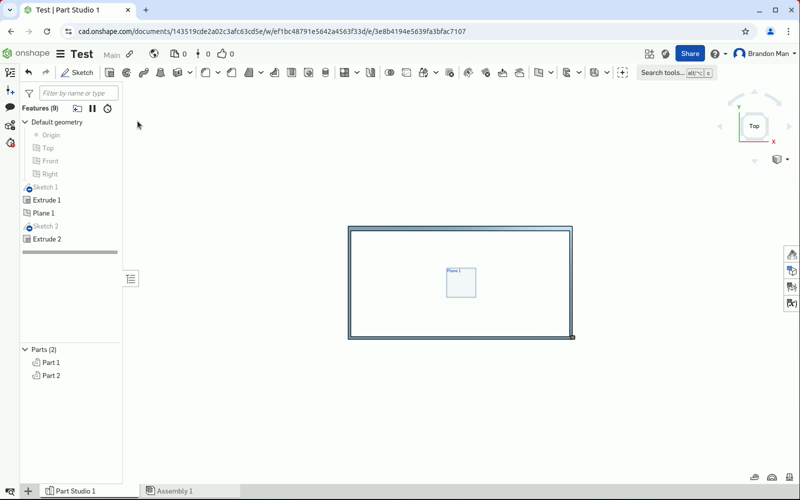
key(shift+h)
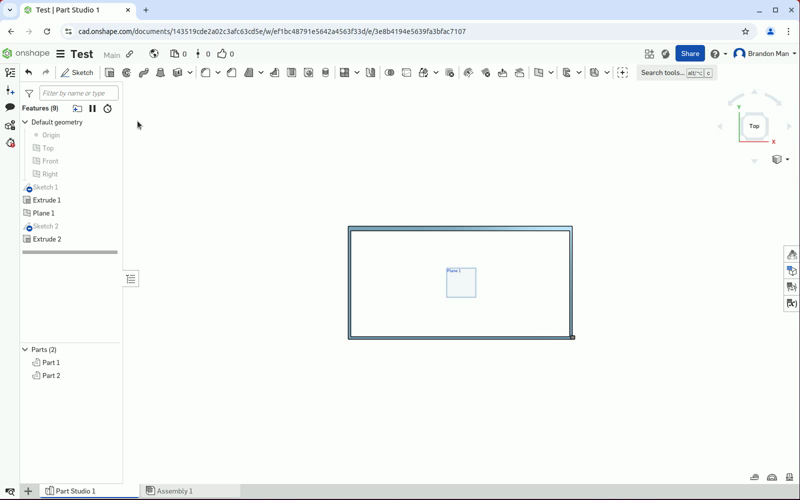
mouse_move(73, 189)
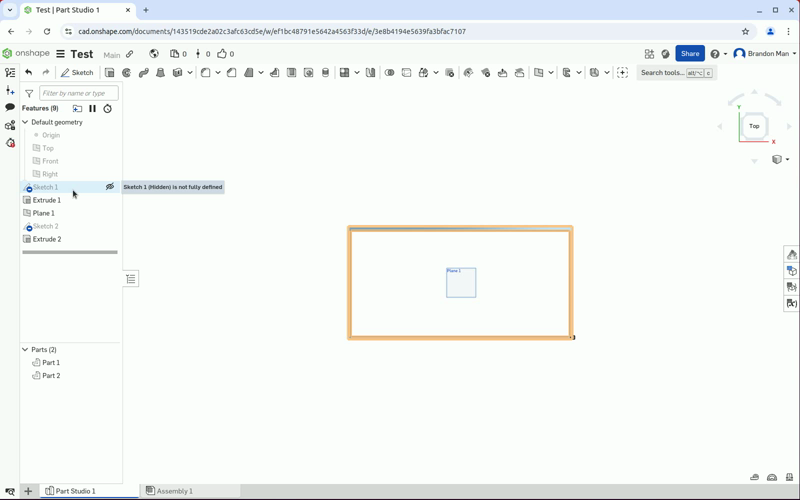
click(73, 189)
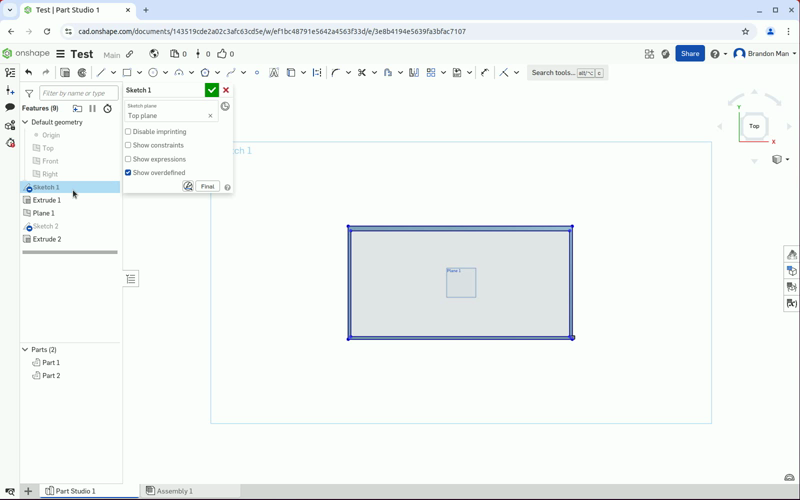
mouse_move(229, 92)
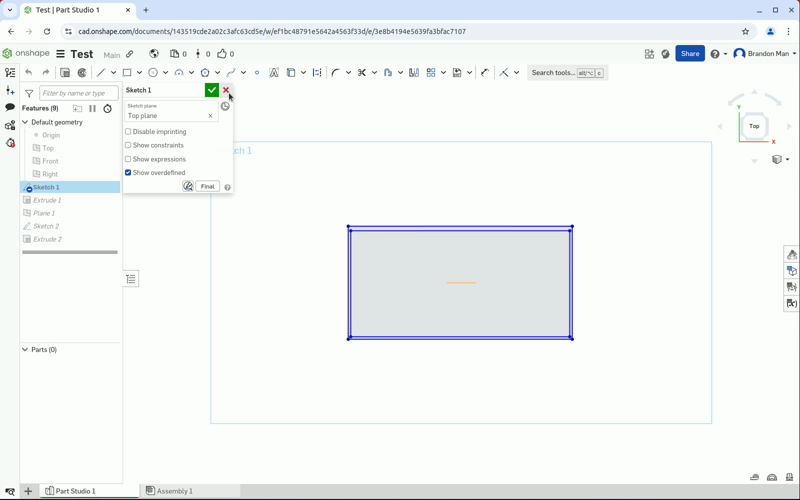
click(229, 92)
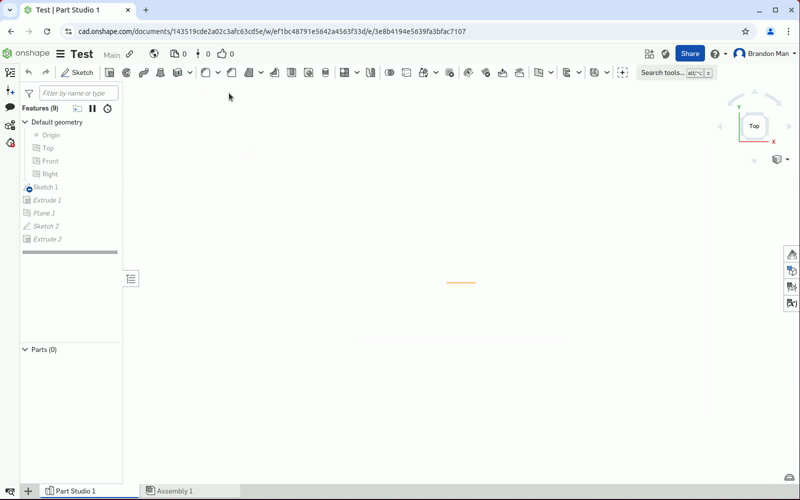
key(shift+s)
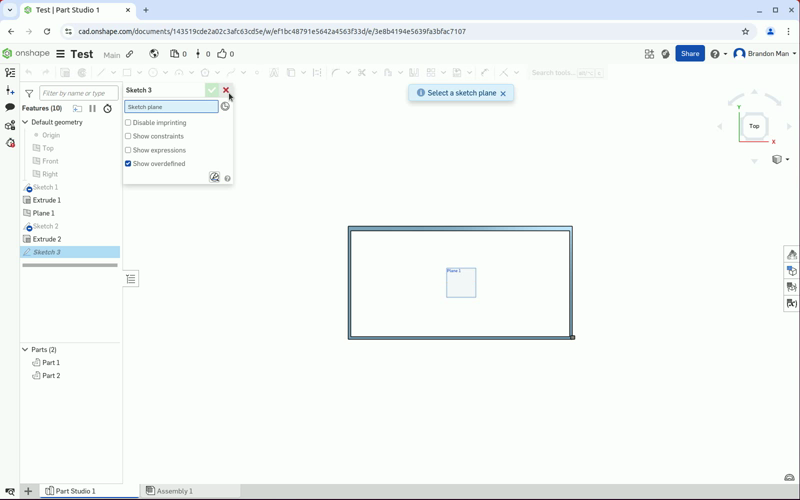
mouse_move(73, 215)
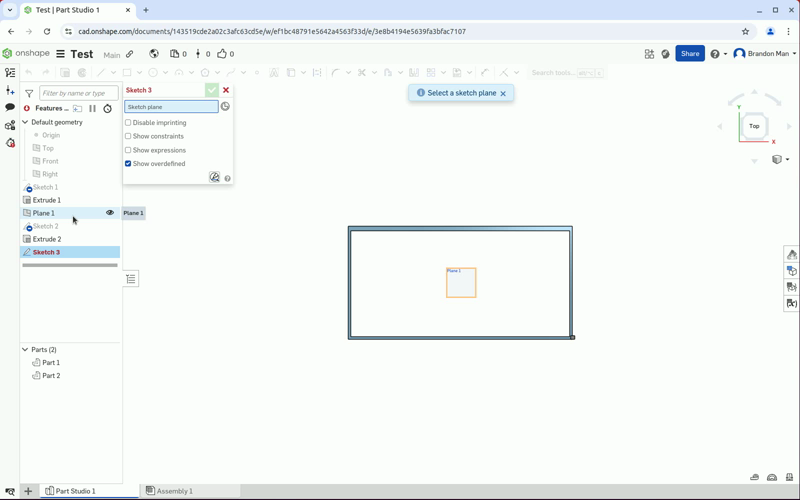
click(73, 215)
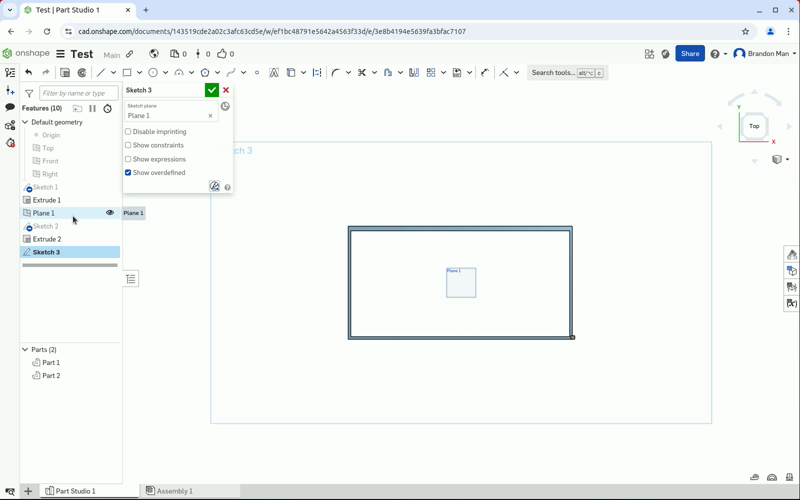
mouse_move(73, 352)
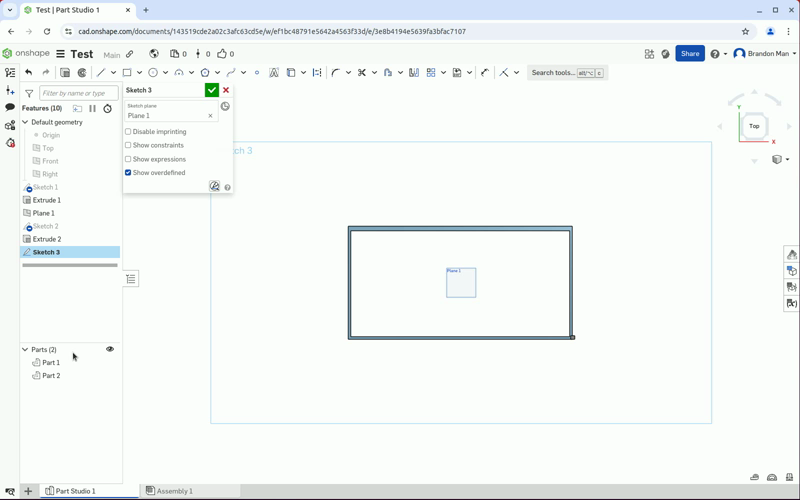
key(y)
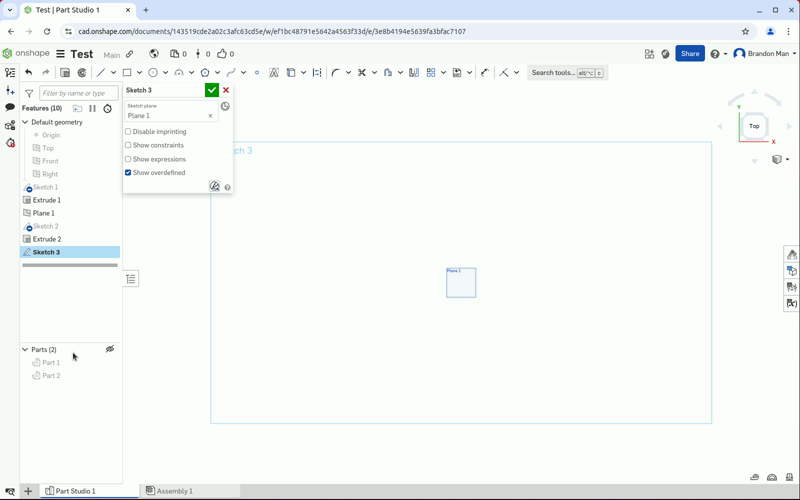
key(l)
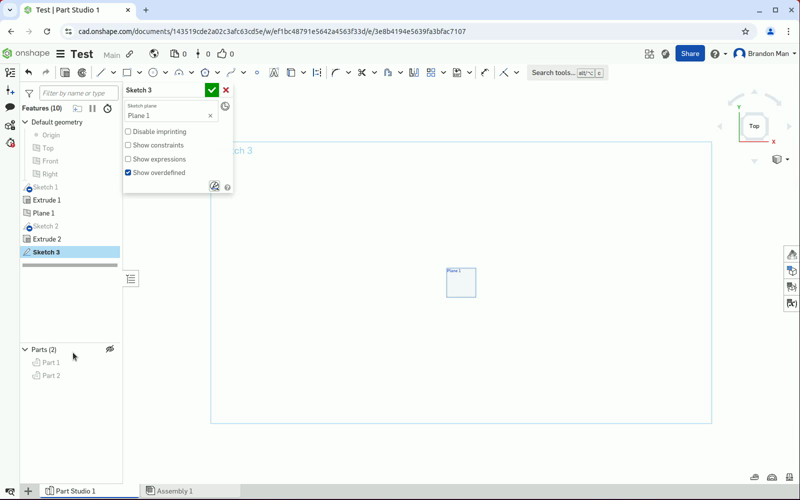
key_down(shift)
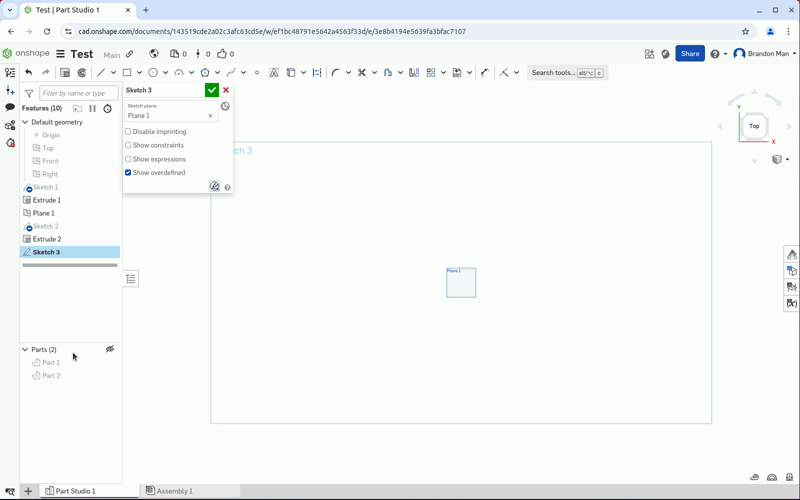
mouse_move(570, 228)
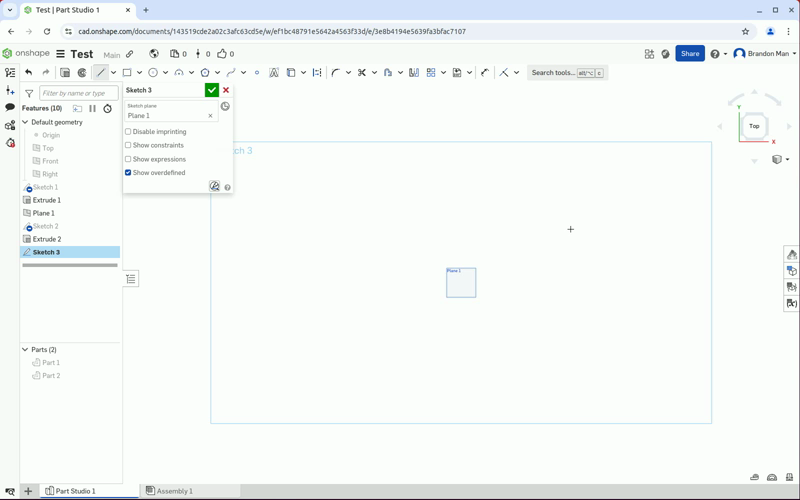
click(570, 228)
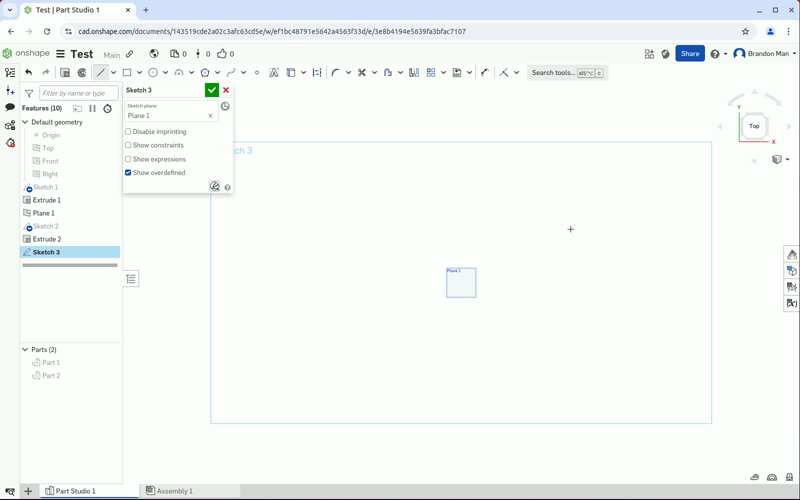
key_up(shift)
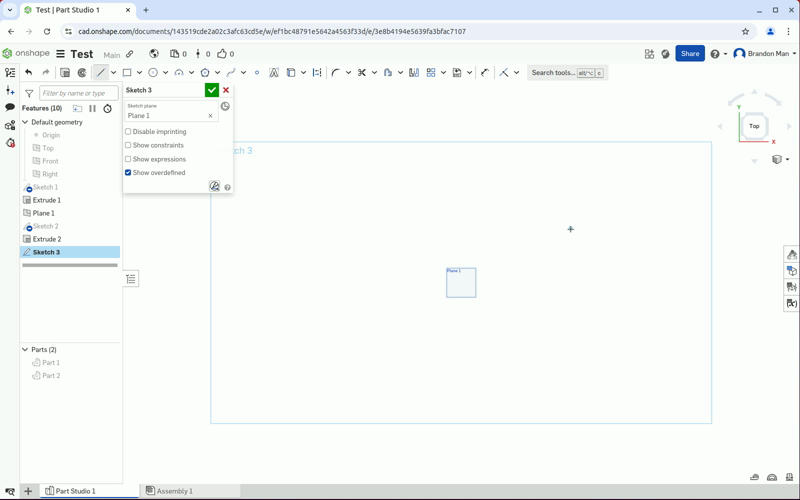
key_down(shift)
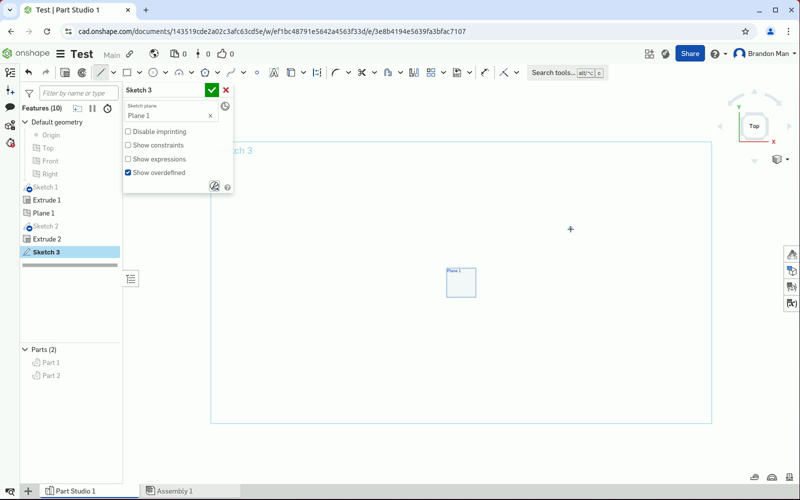
mouse_move(589, 228)
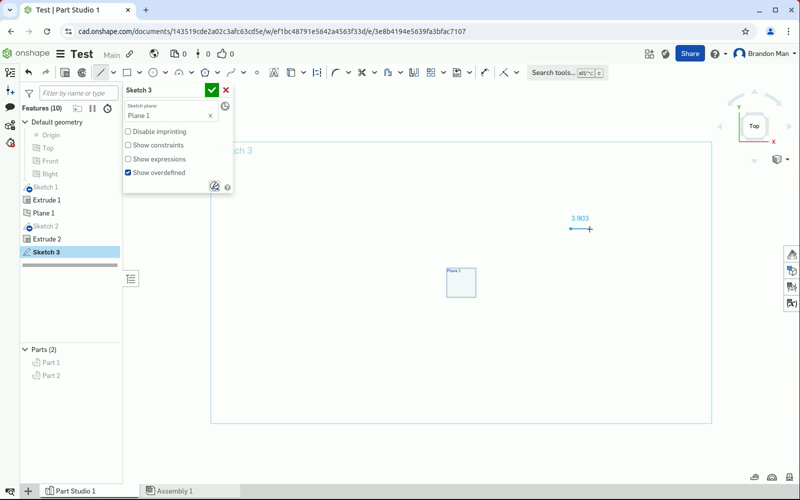
mouse_move(574, 228)
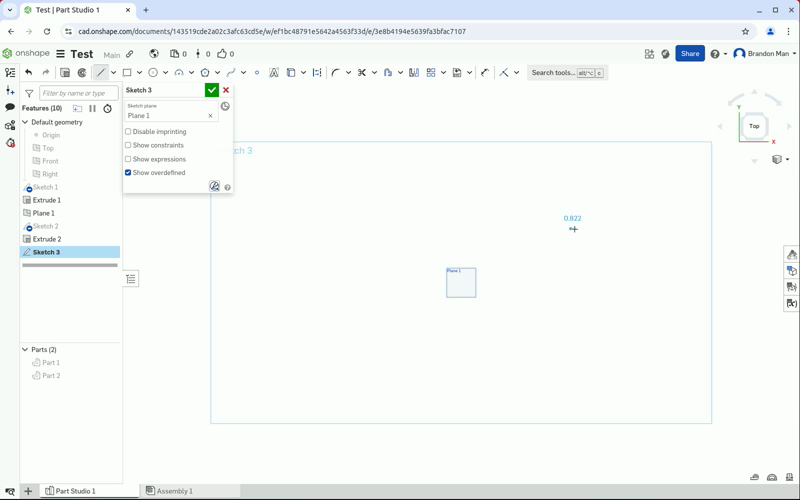
scroll(6)
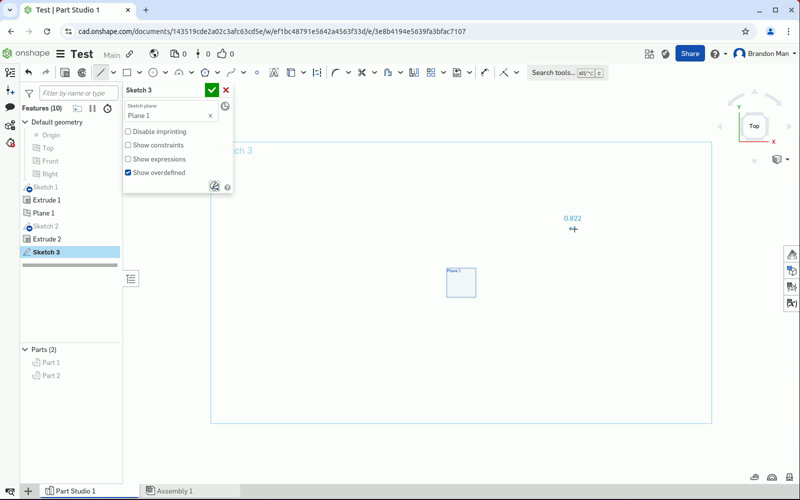
scroll(6)
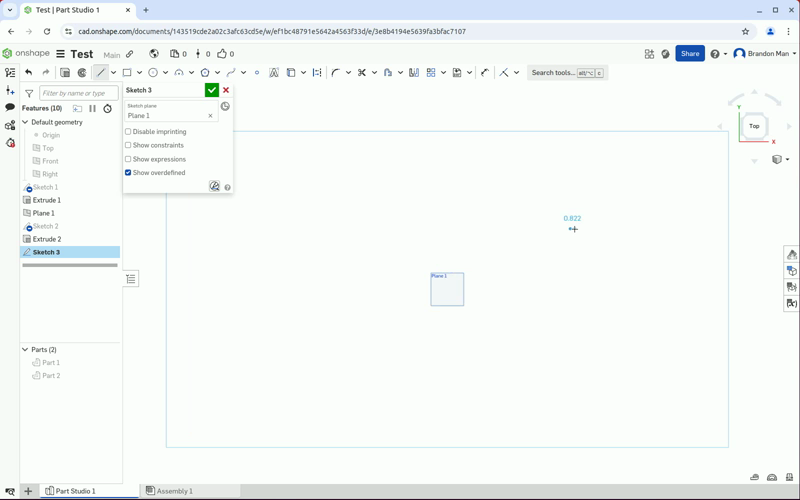
scroll(6)
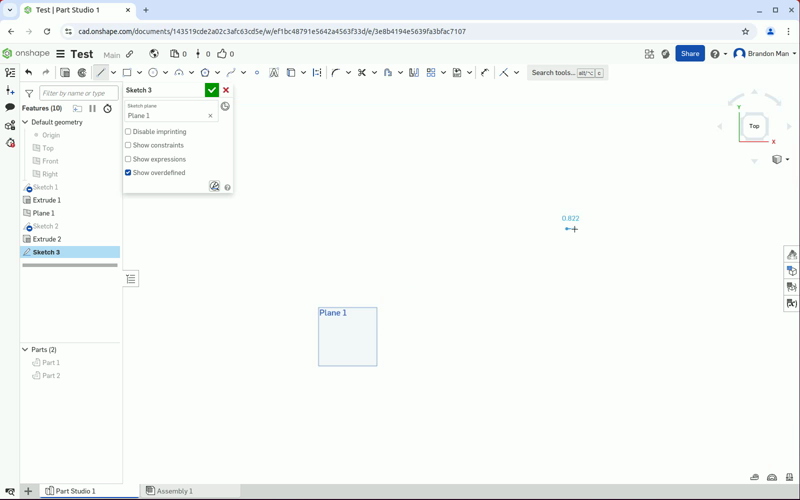
scroll(6)
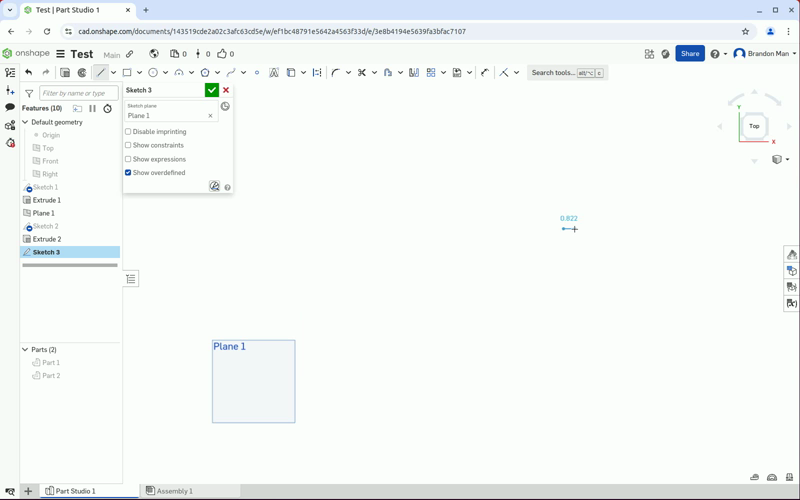
scroll(6)
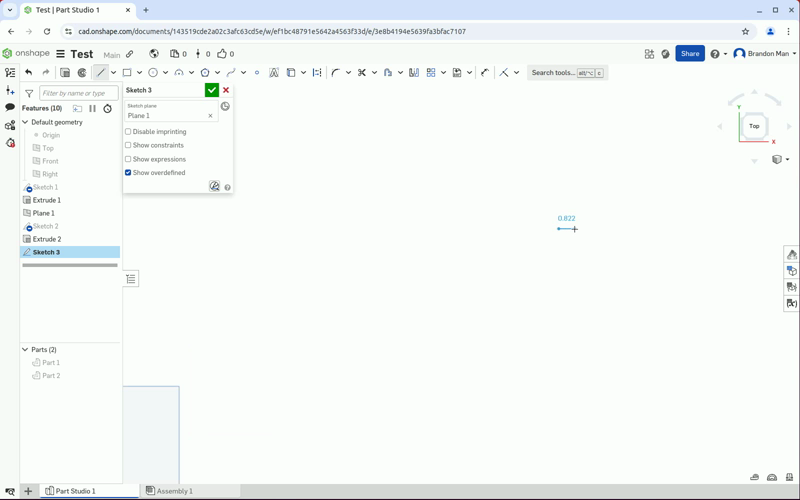
scroll(6)
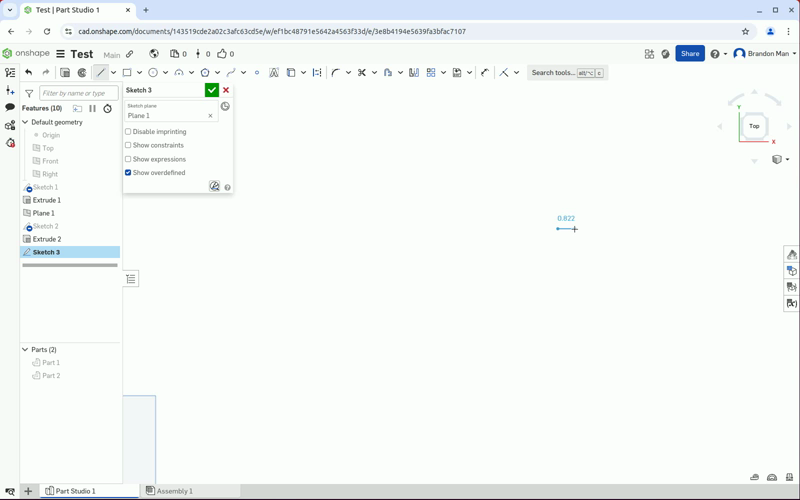
scroll(6)
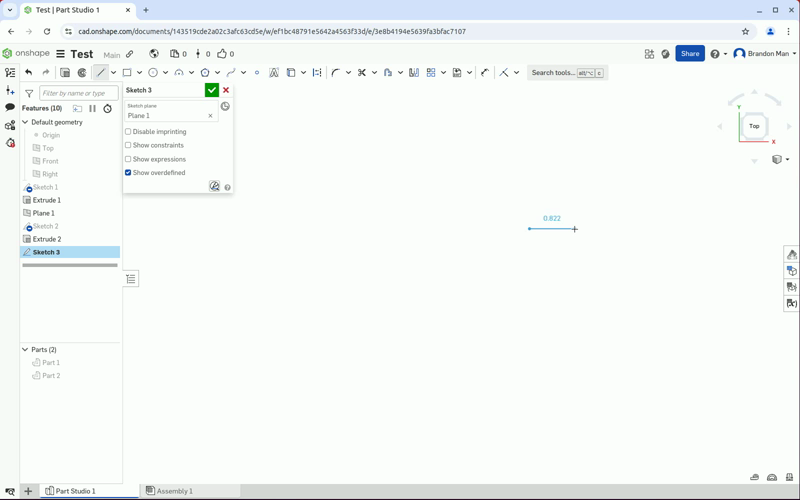
click(574, 228)
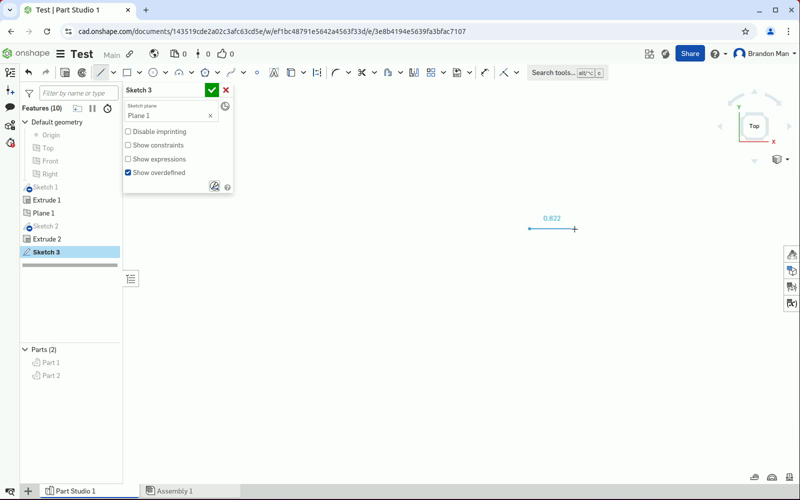
scroll(-6)
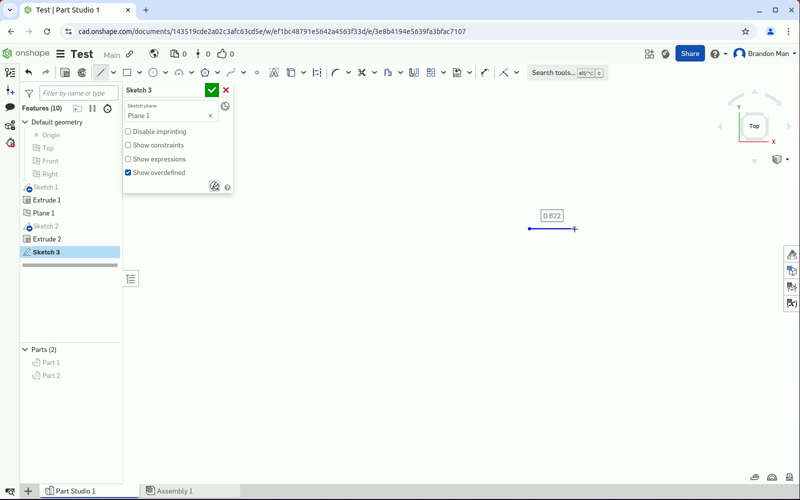
scroll(-6)
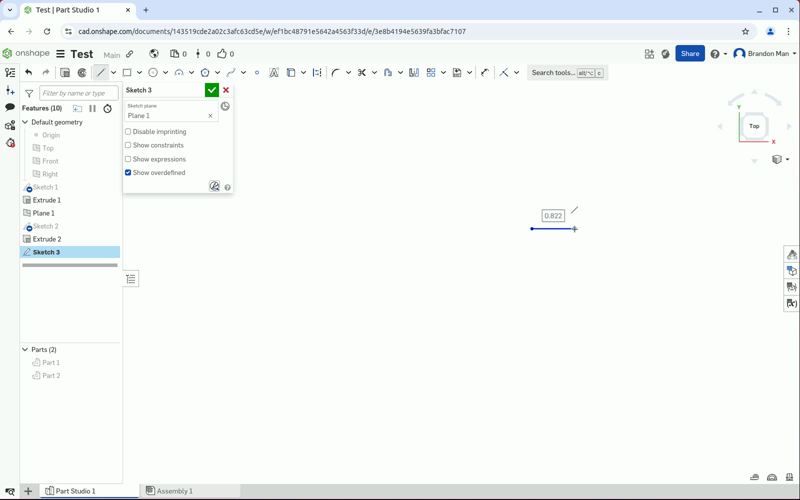
scroll(-6)
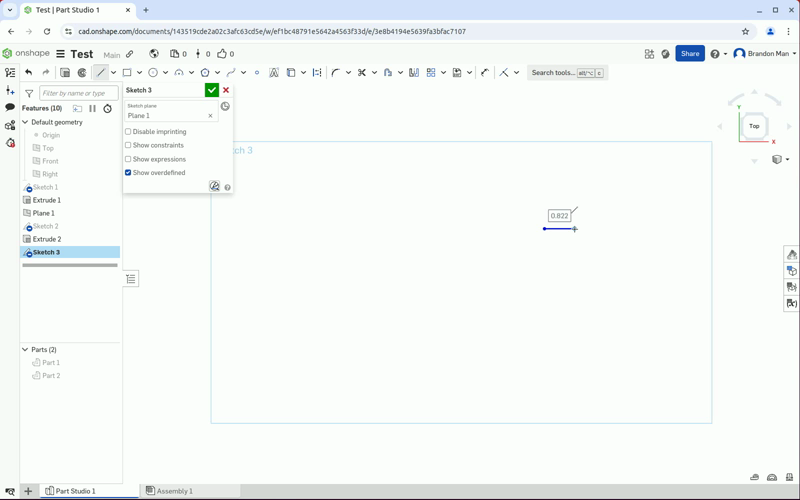
scroll(-6)
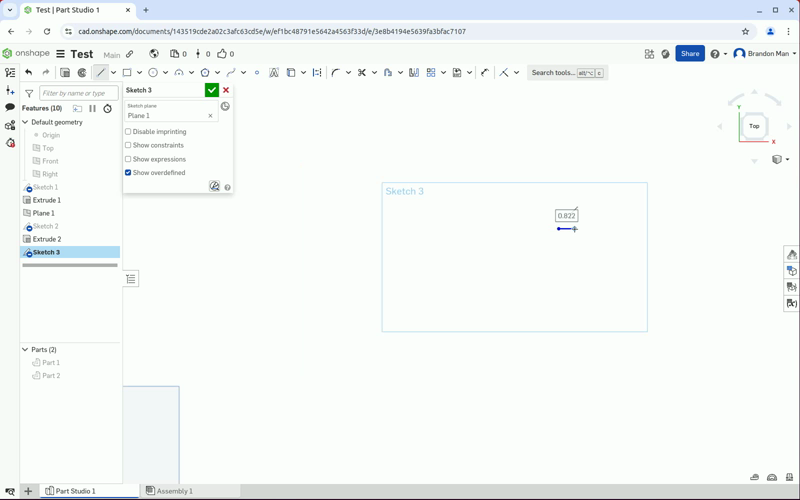
scroll(-6)
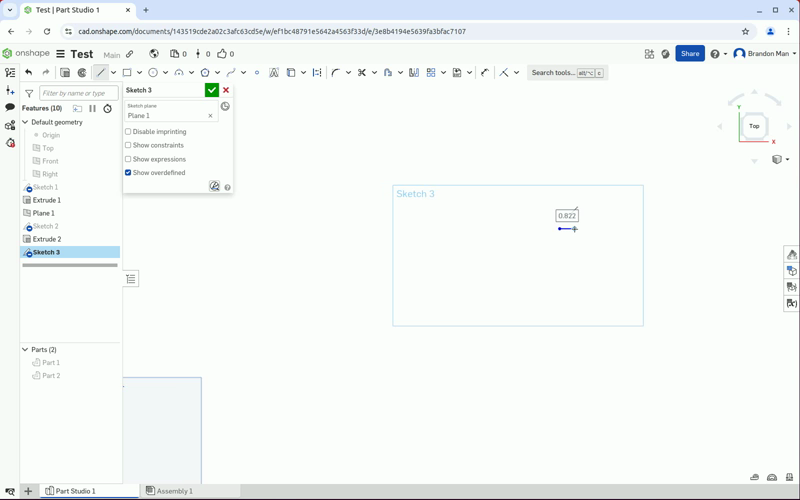
scroll(-6)
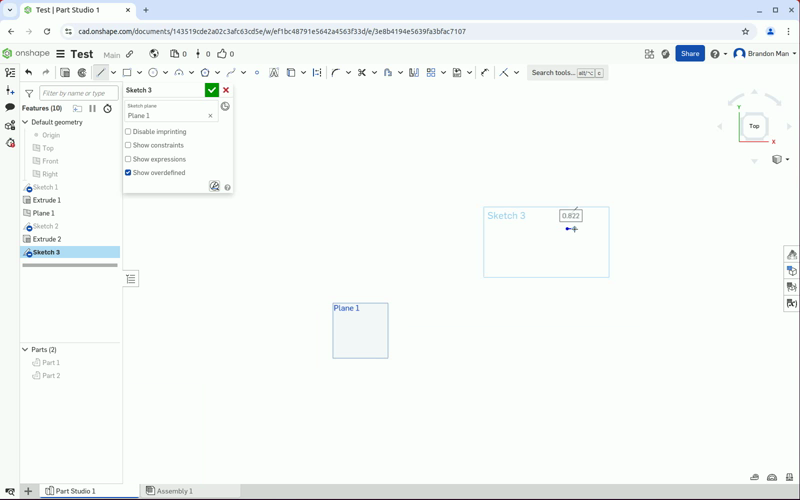
scroll(-6)
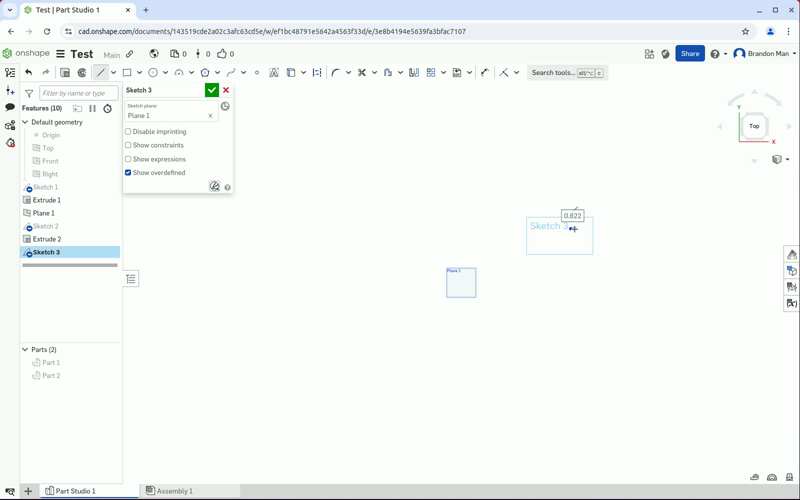
key_up(shift)
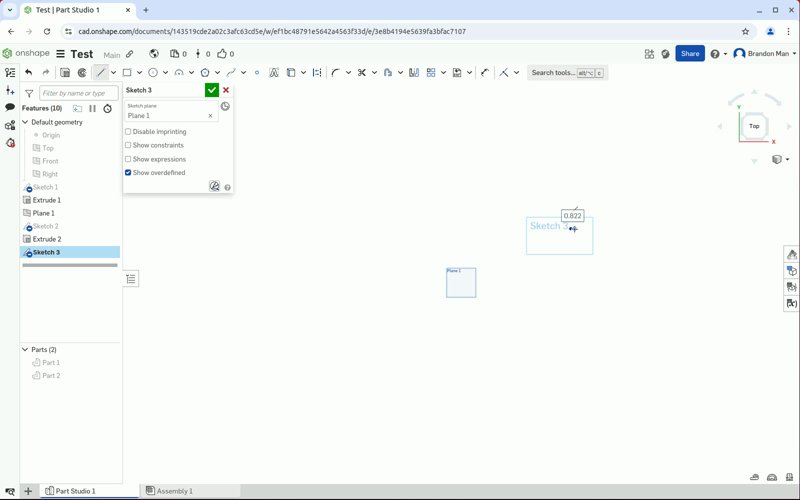
key_down(shift)
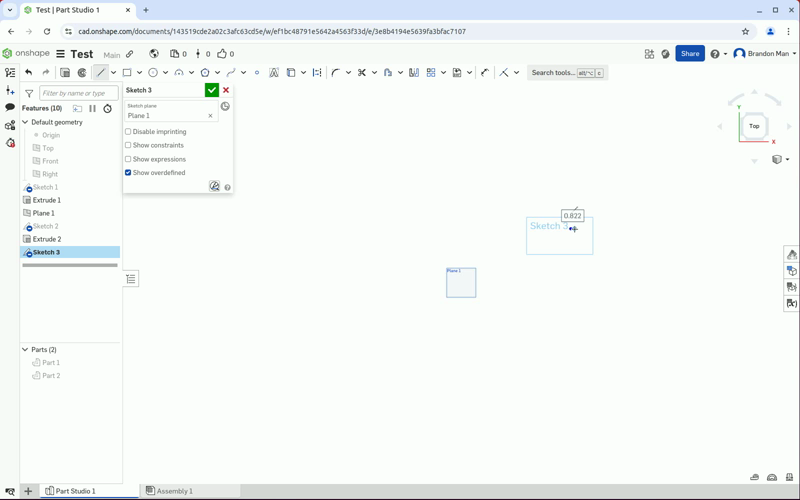
mouse_move(589, 228)
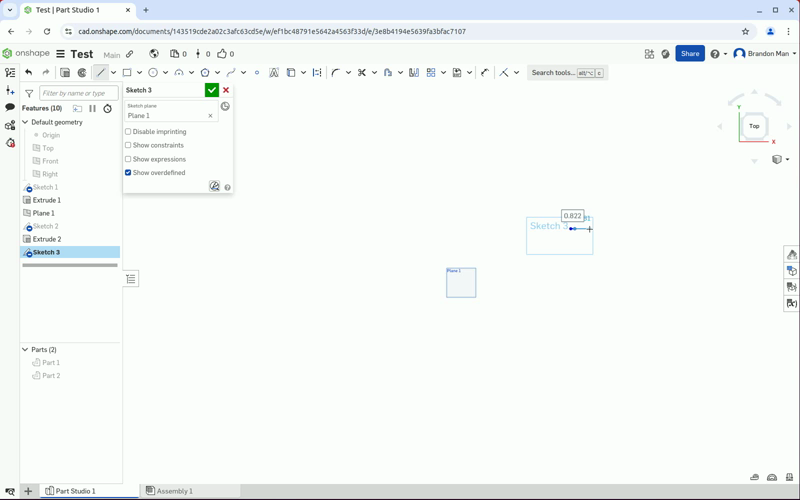
mouse_move(574, 225)
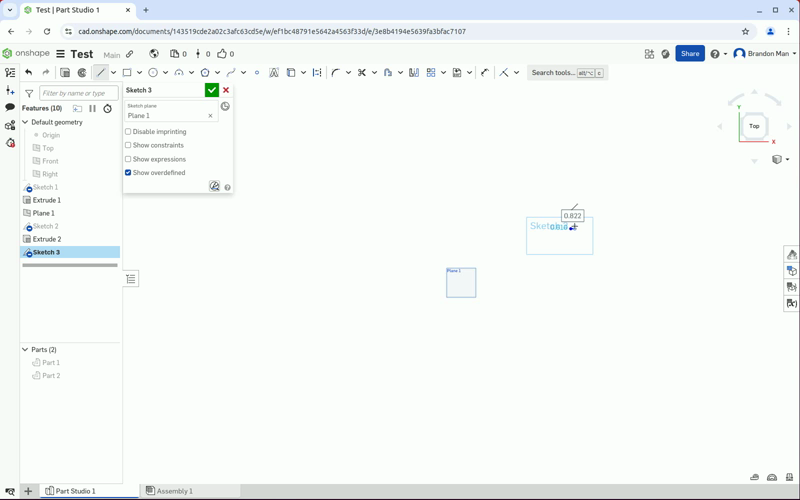
scroll(6)
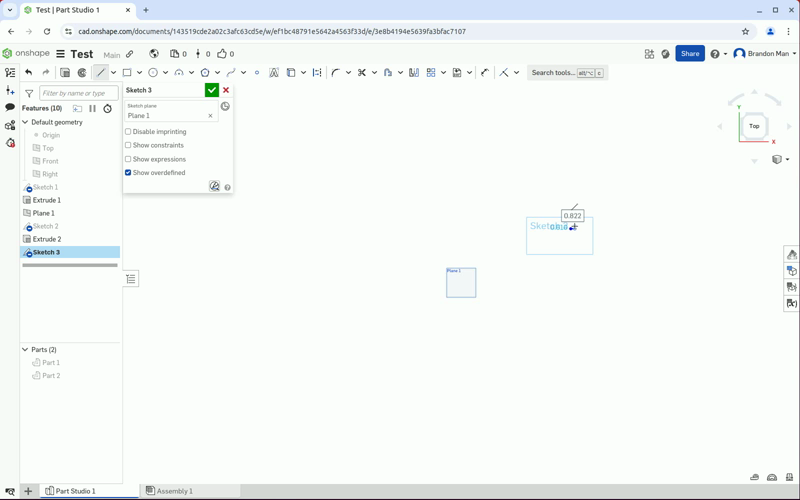
scroll(6)
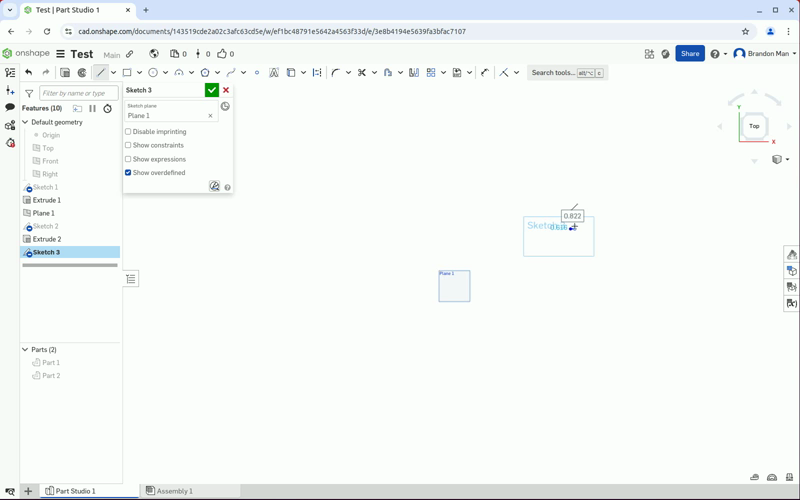
scroll(6)
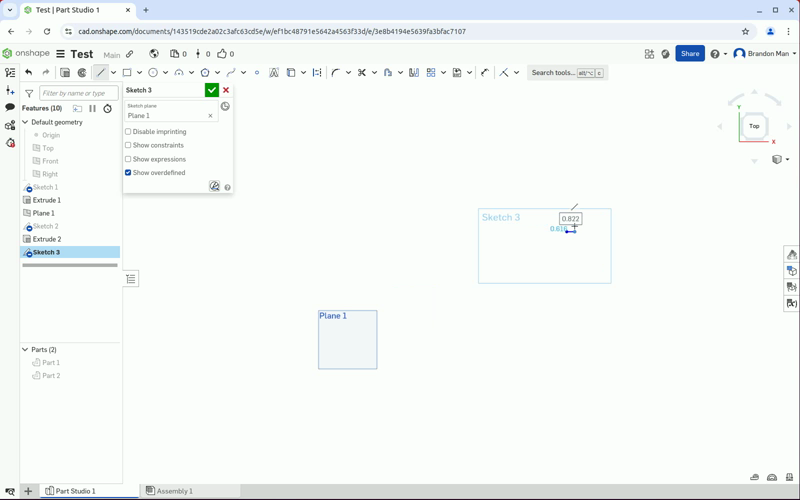
scroll(6)
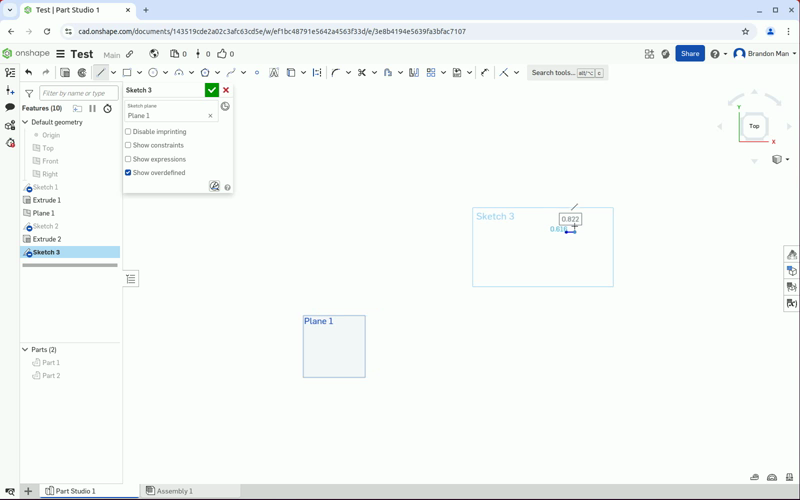
scroll(6)
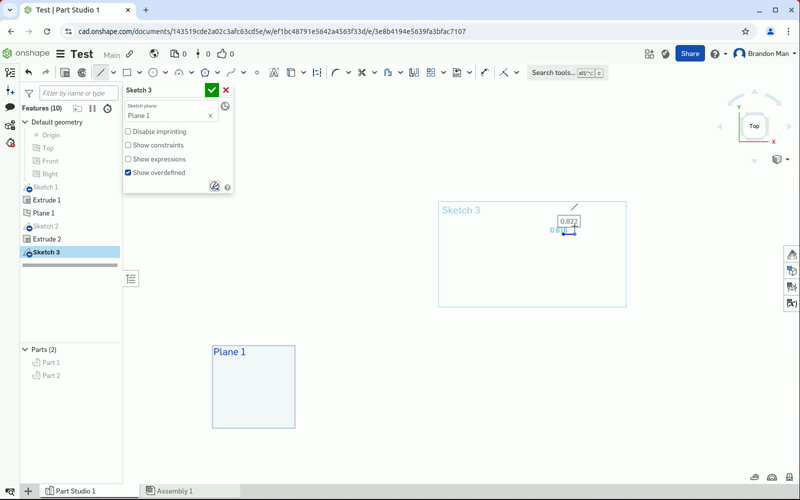
scroll(6)
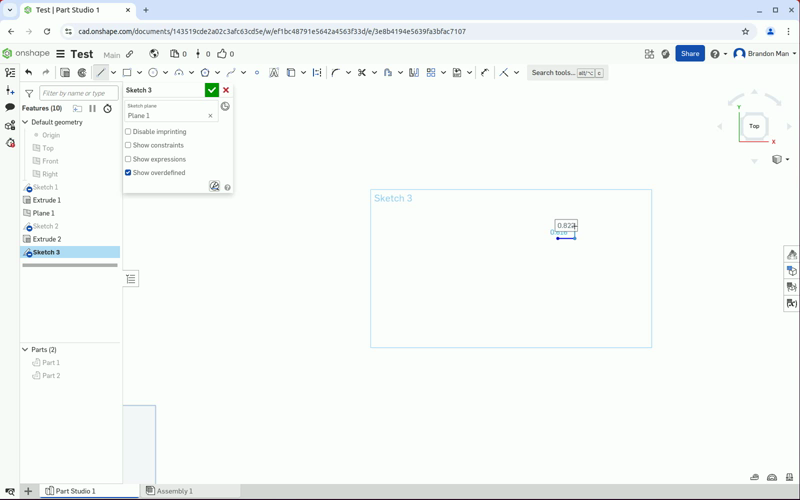
scroll(6)
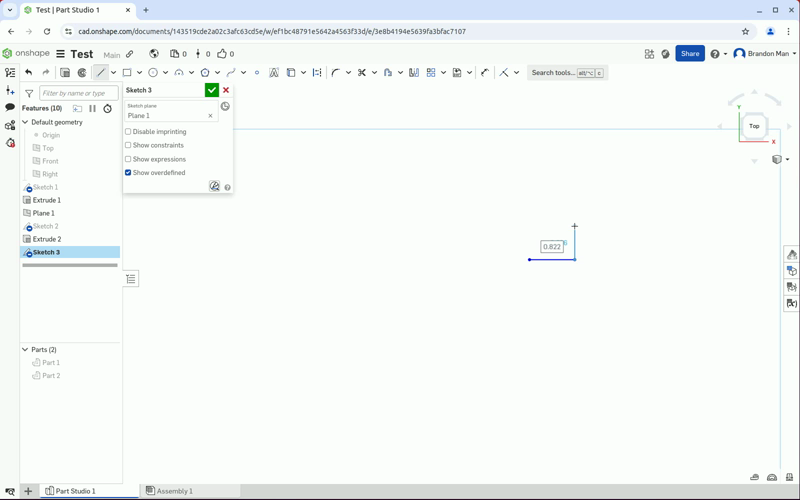
click(574, 225)
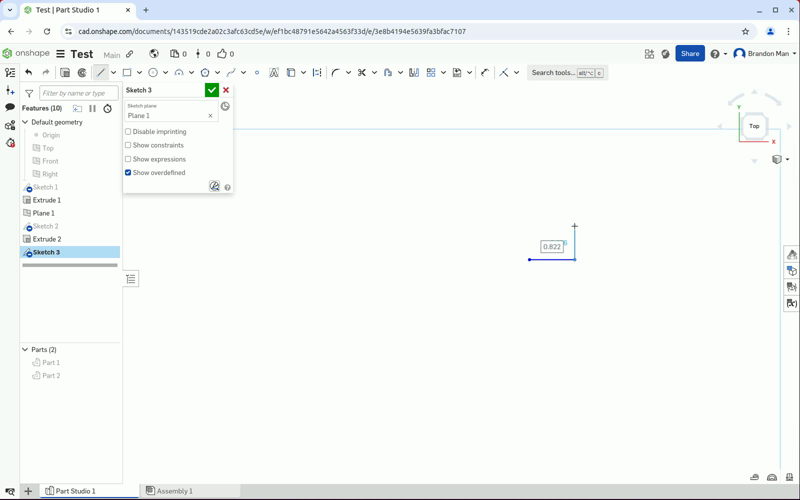
scroll(-6)
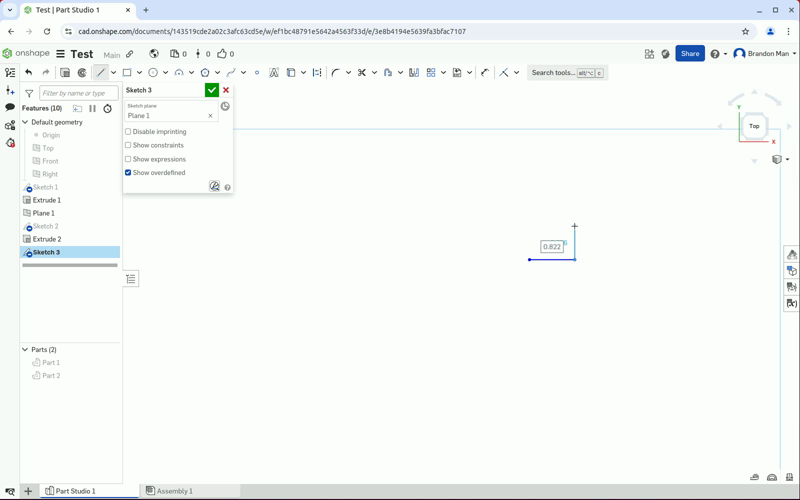
scroll(-6)
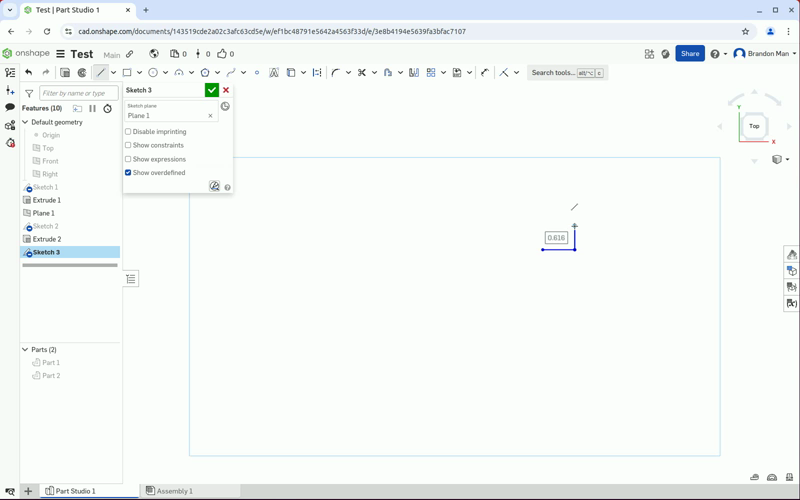
scroll(-6)
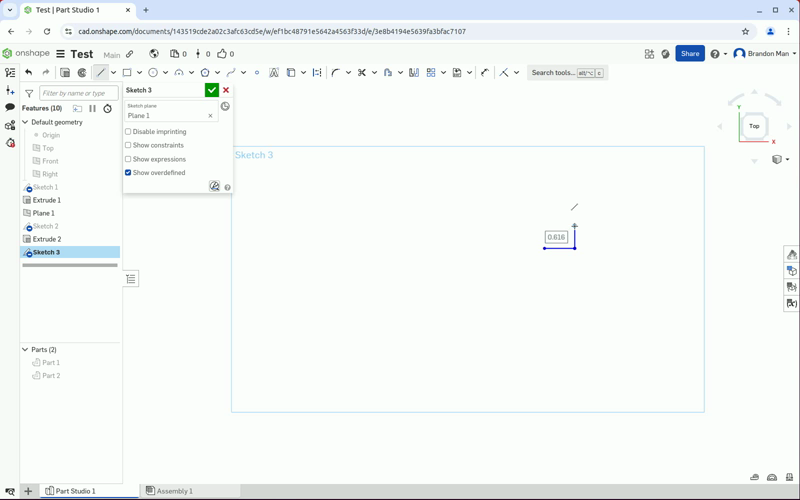
scroll(-6)
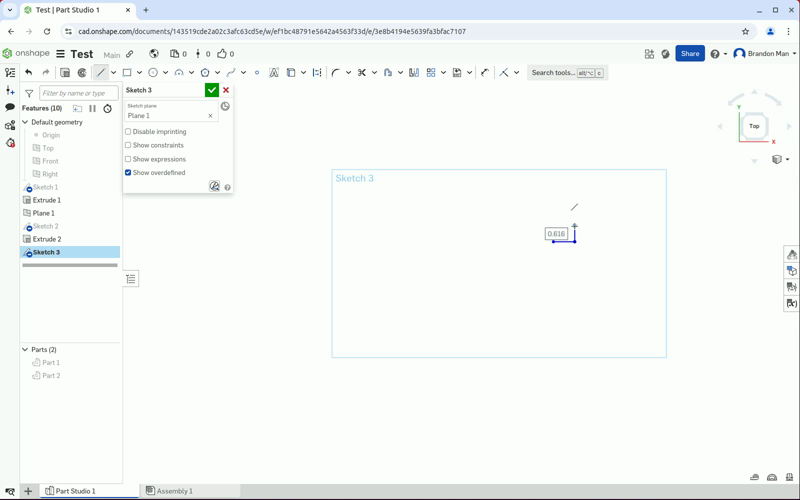
scroll(-6)
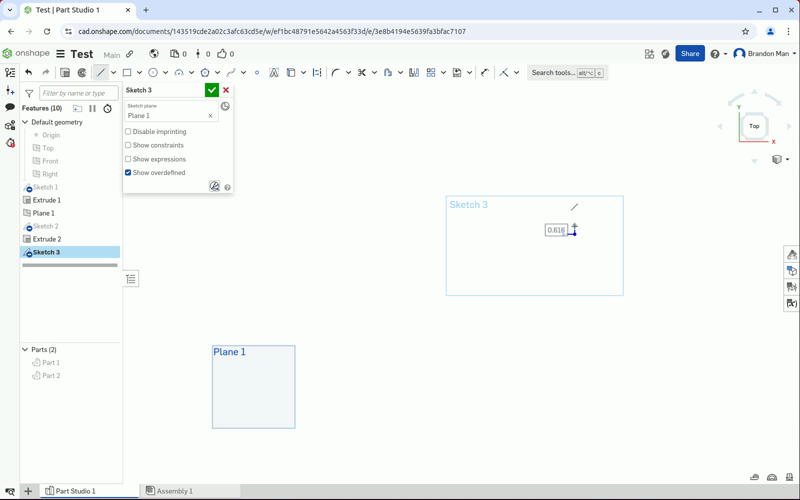
scroll(-6)
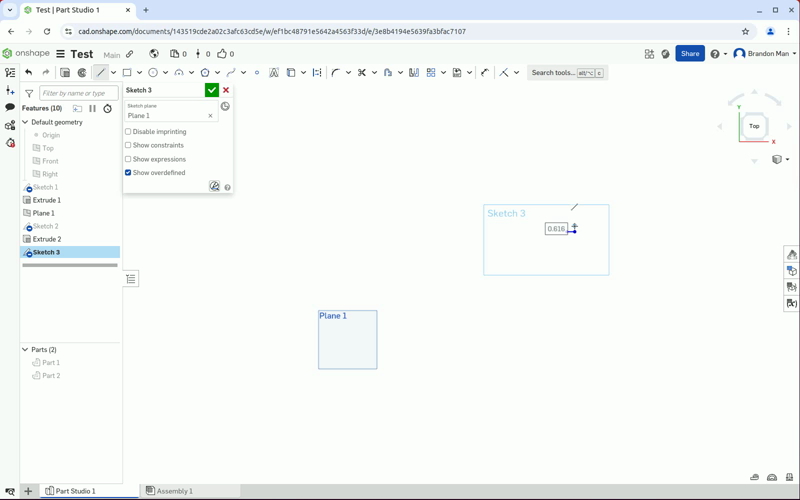
scroll(-6)
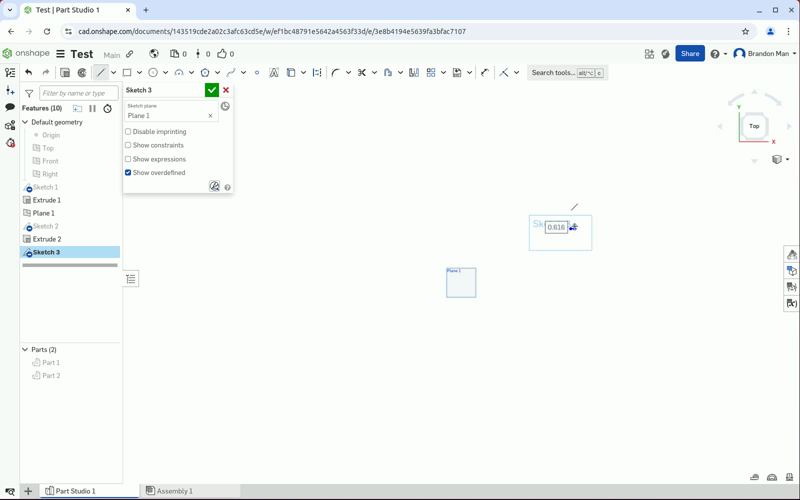
key_up(shift)
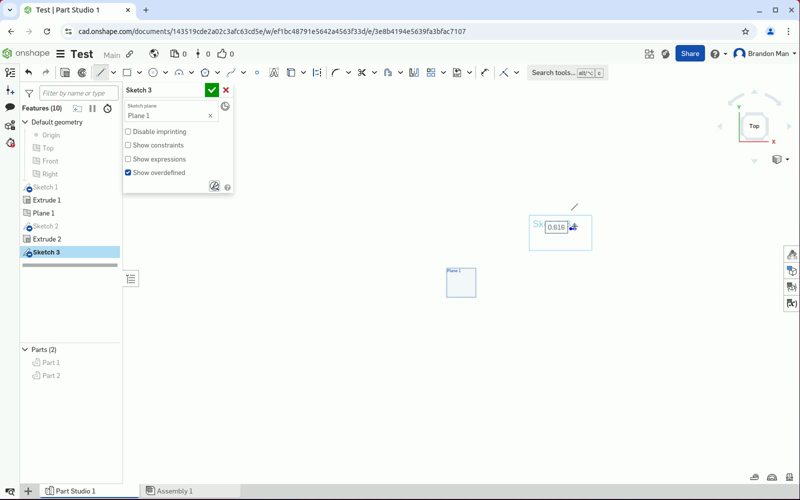
key_down(shift)
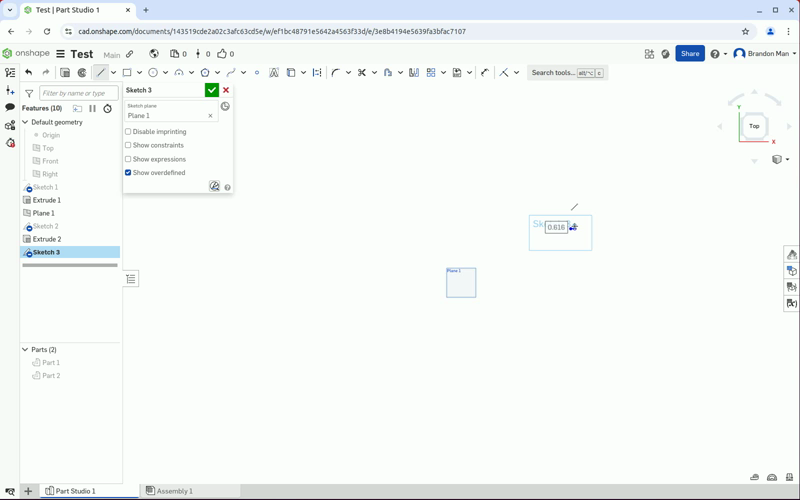
mouse_move(589, 225)
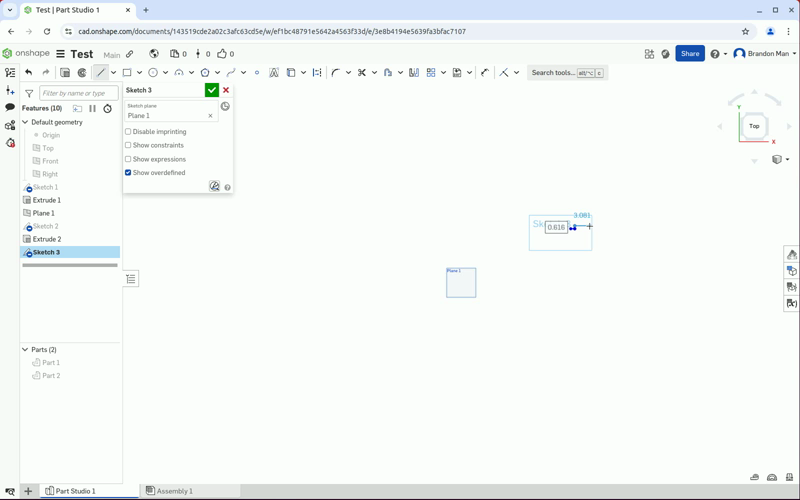
mouse_move(570, 225)
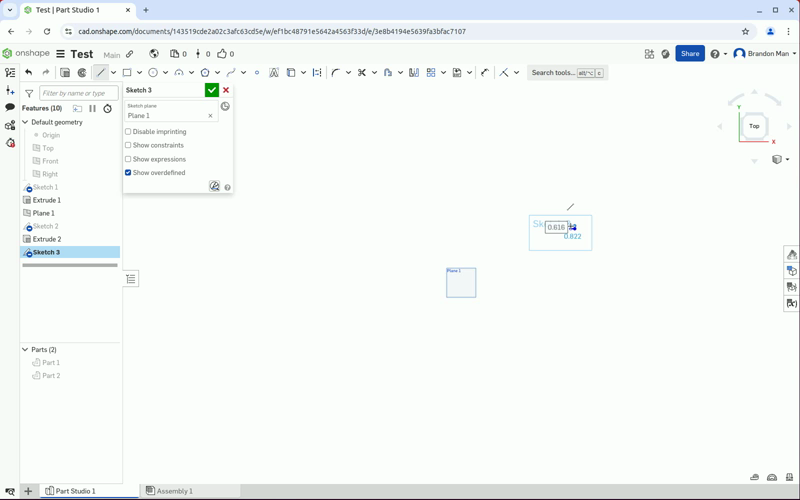
scroll(6)
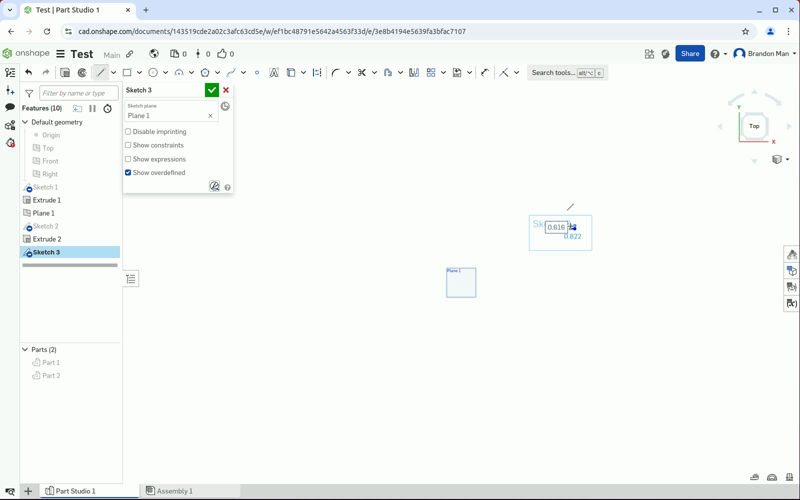
scroll(6)
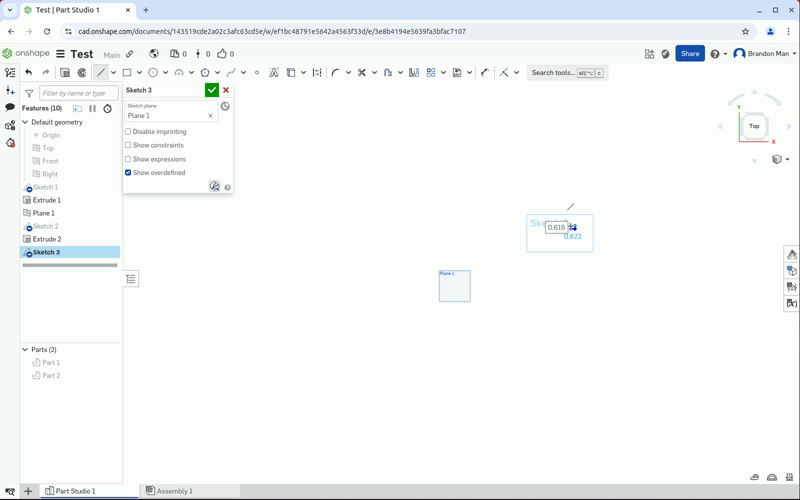
scroll(6)
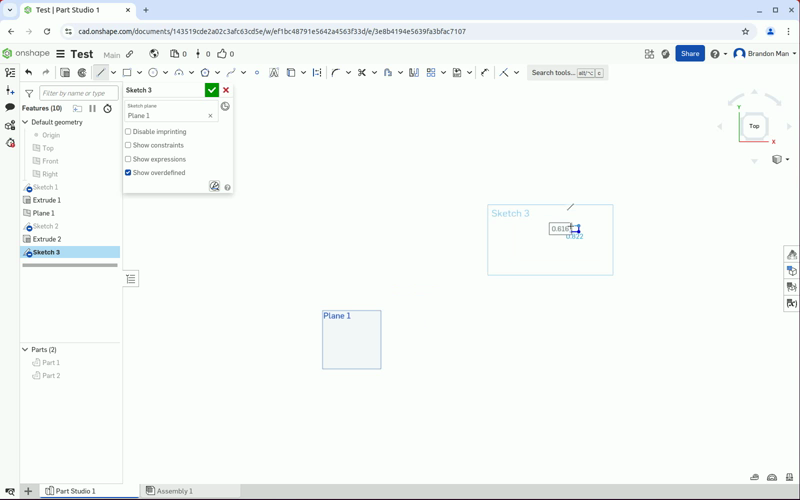
scroll(6)
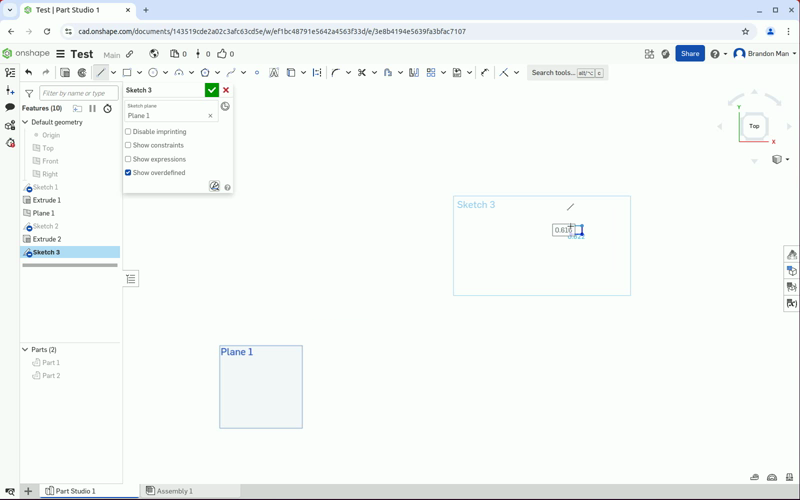
scroll(6)
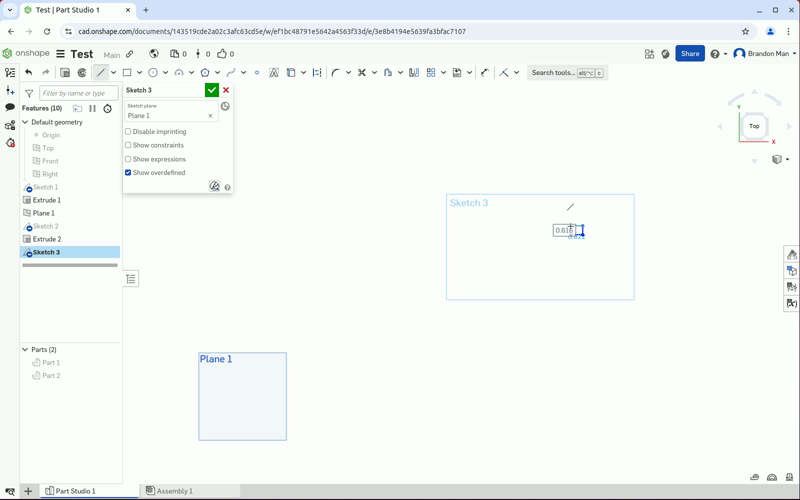
scroll(6)
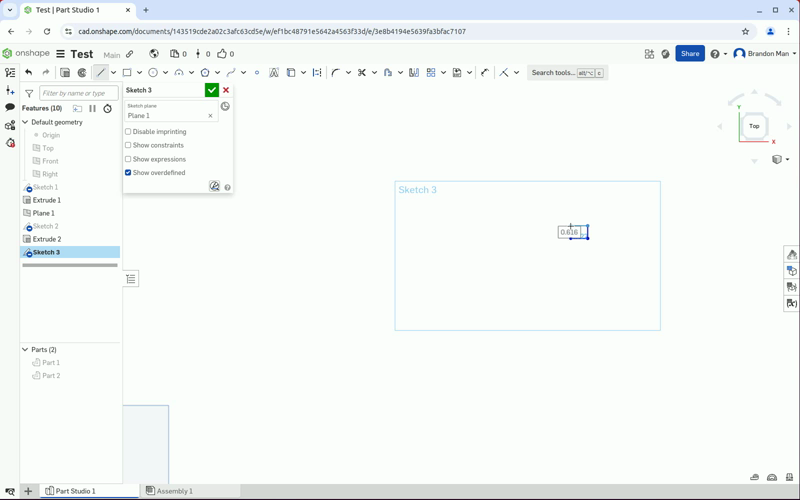
scroll(6)
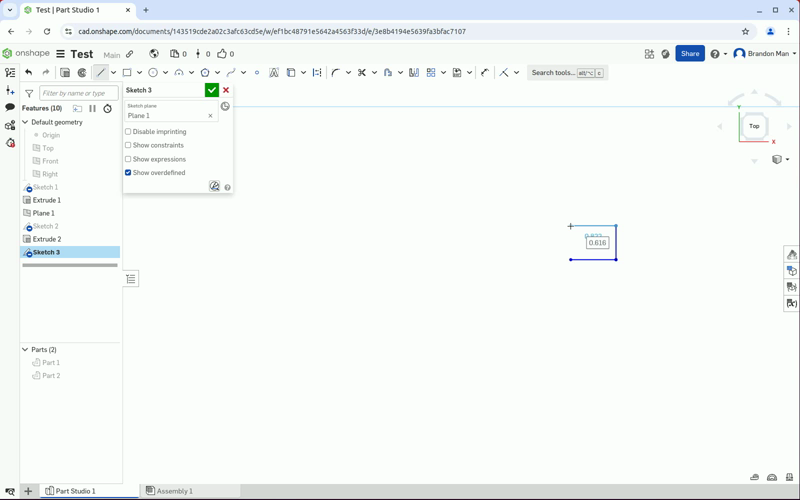
click(570, 225)
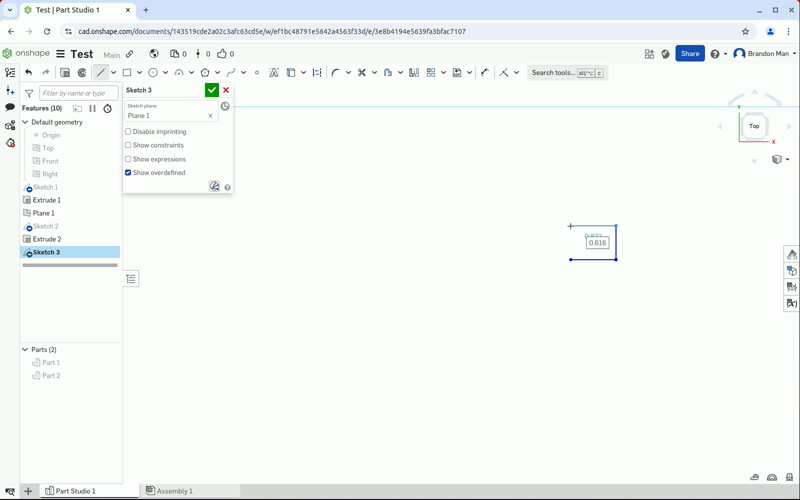
scroll(-6)
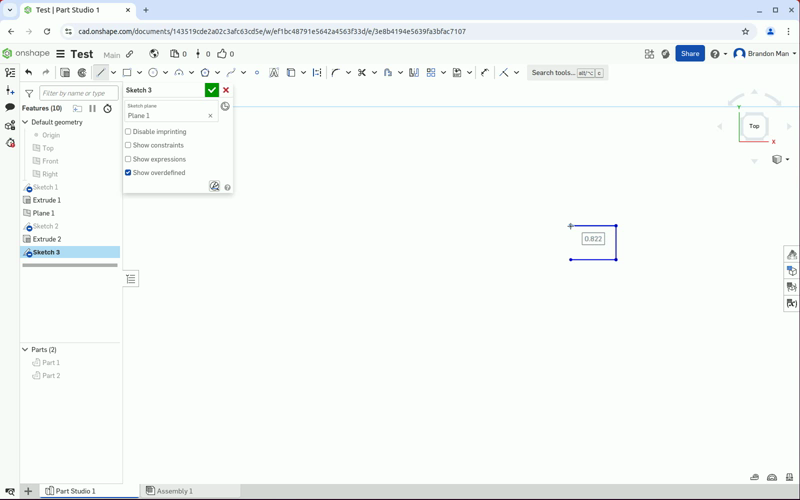
scroll(-6)
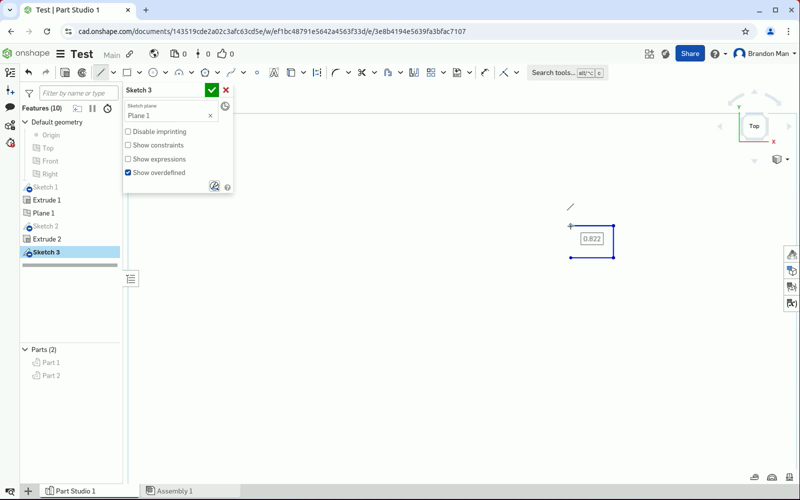
scroll(-6)
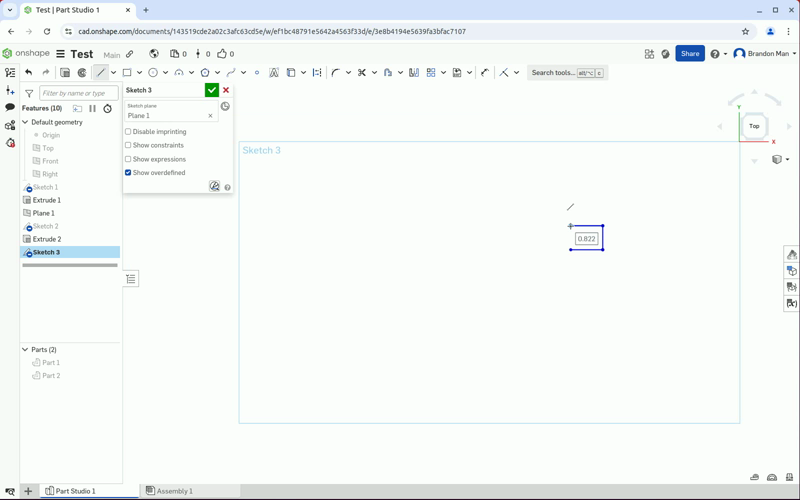
scroll(-6)
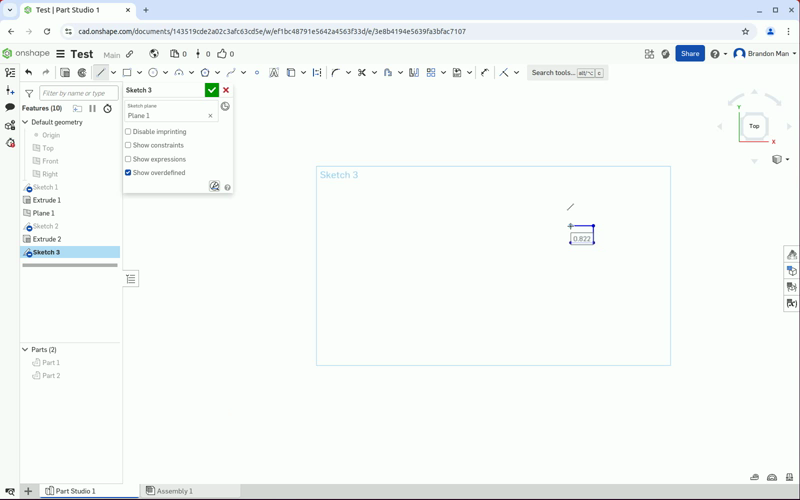
scroll(-6)
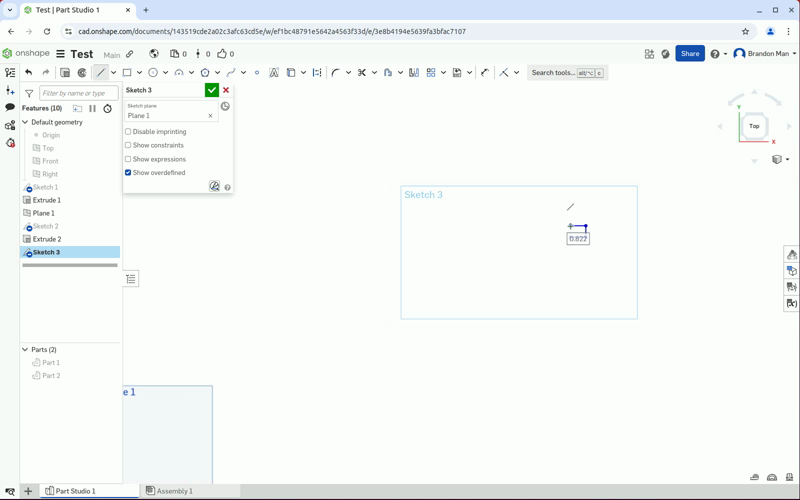
scroll(-6)
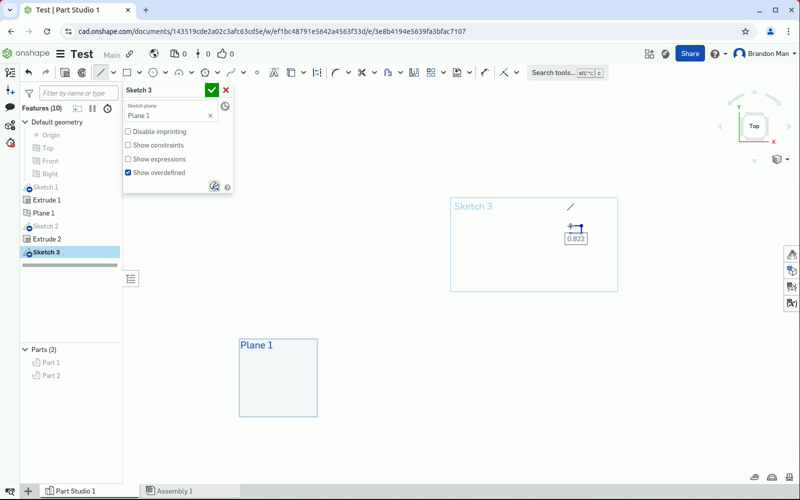
scroll(-6)
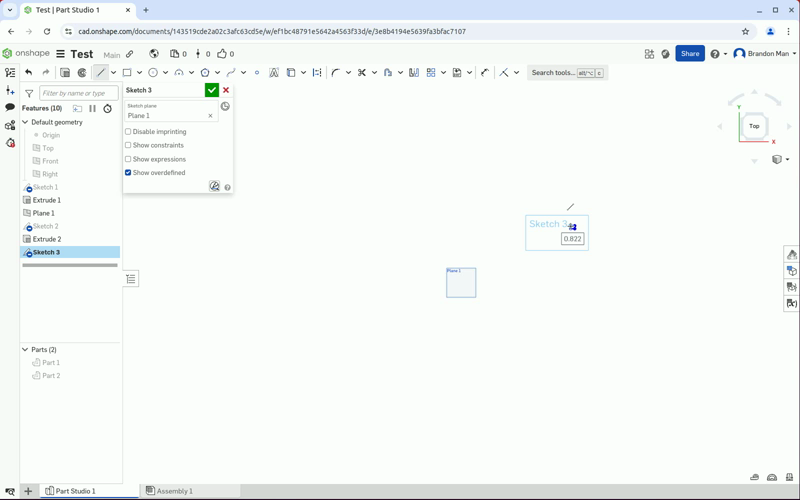
key_up(shift)
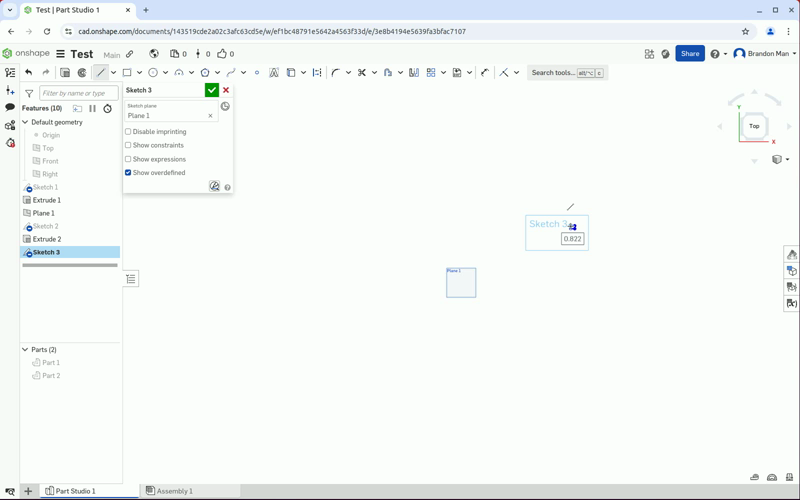
mouse_move(589, 225)
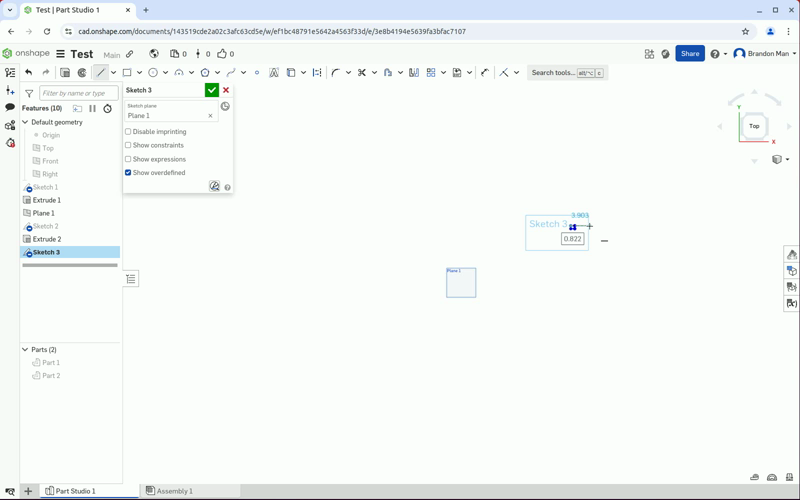
key_down(shift)
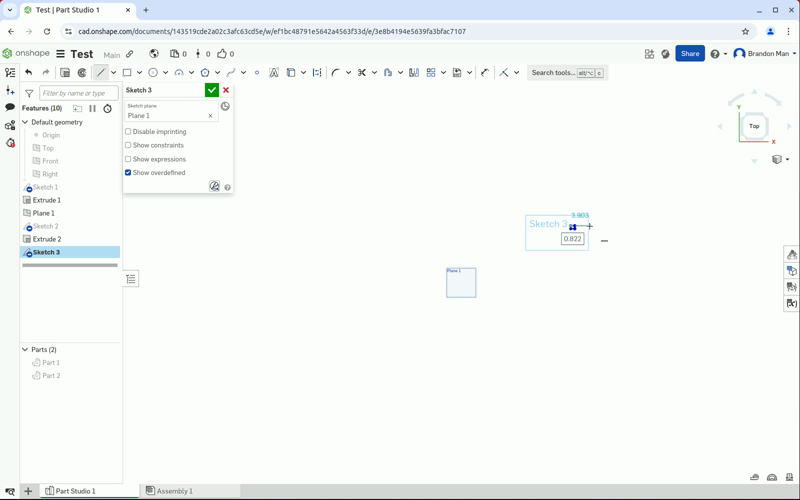
mouse_move(570, 228)
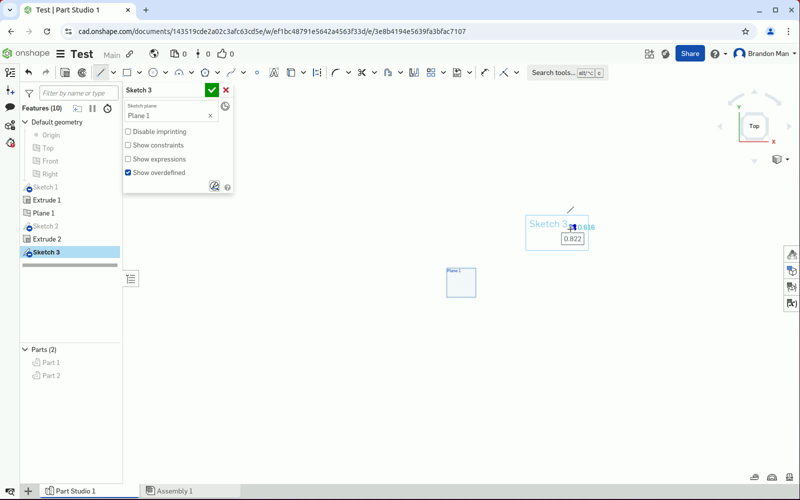
scroll(6)
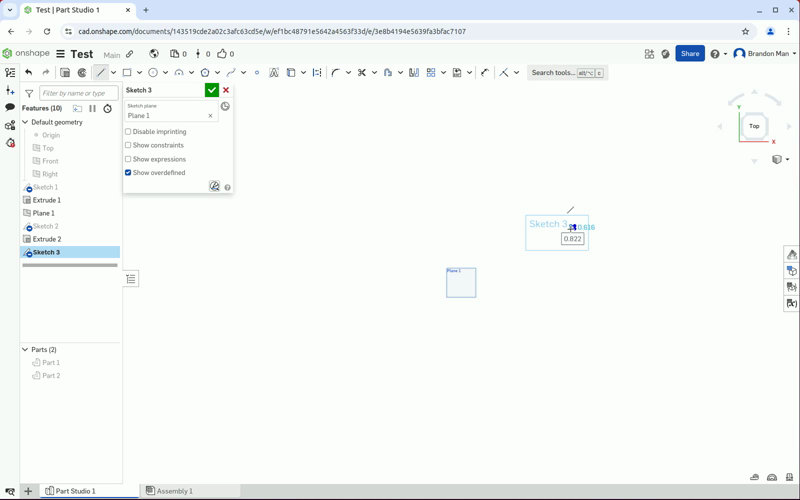
scroll(6)
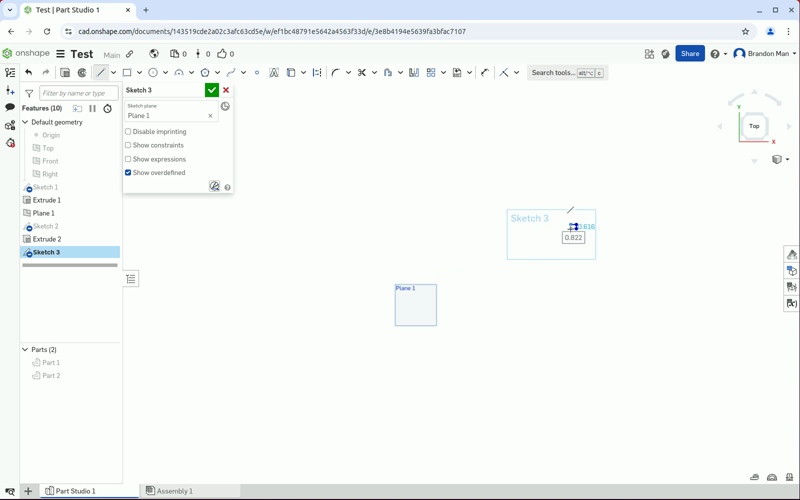
scroll(6)
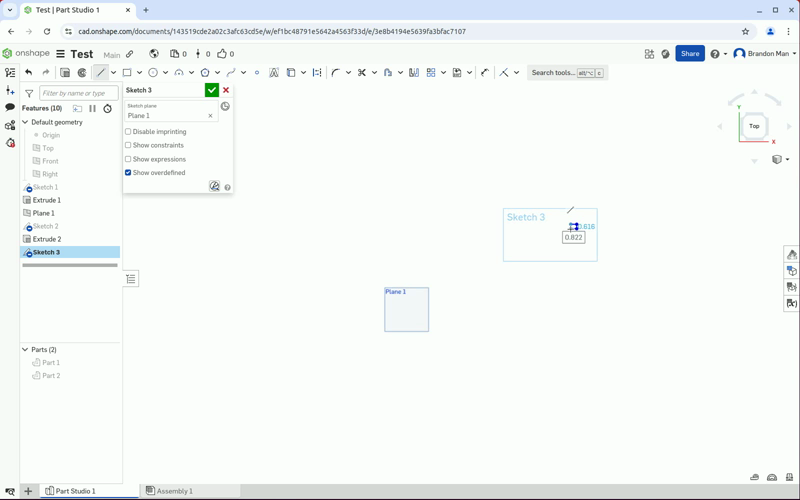
scroll(6)
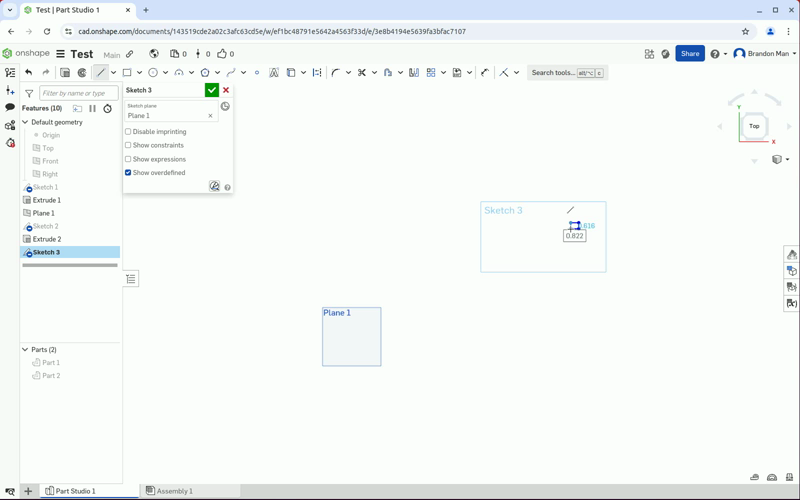
scroll(6)
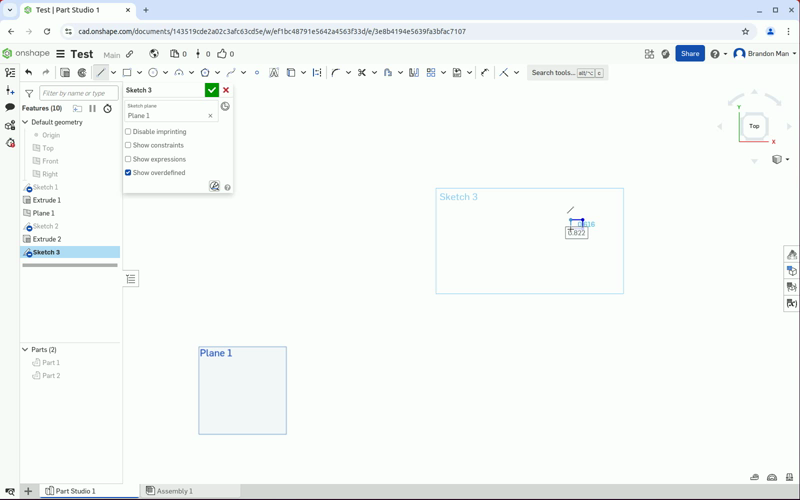
scroll(6)
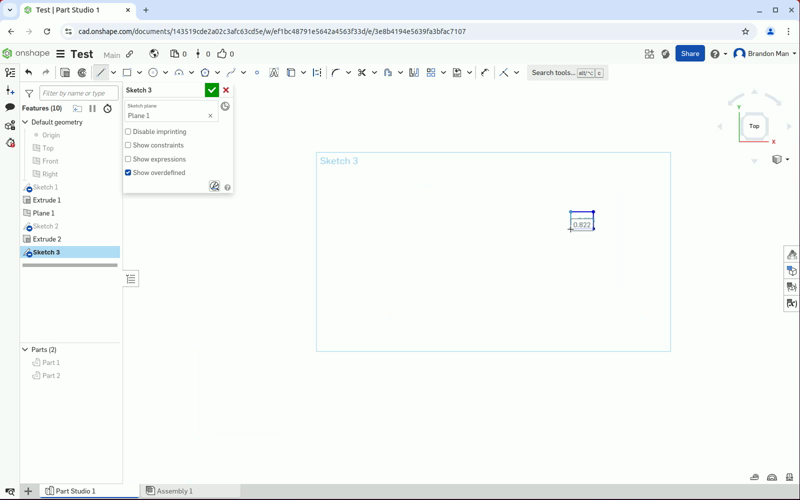
scroll(6)
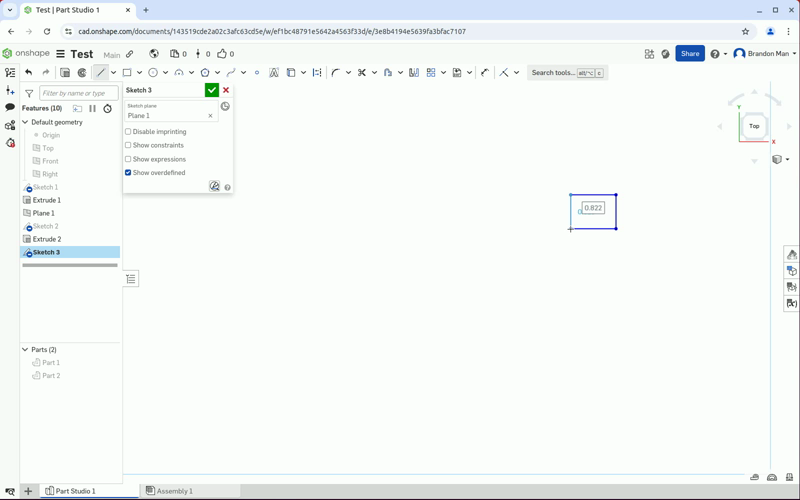
key_up(shift)
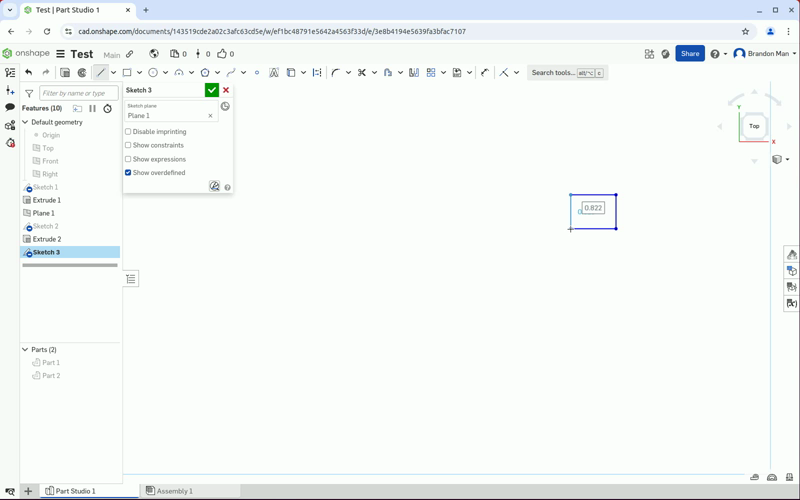
click(570, 228)
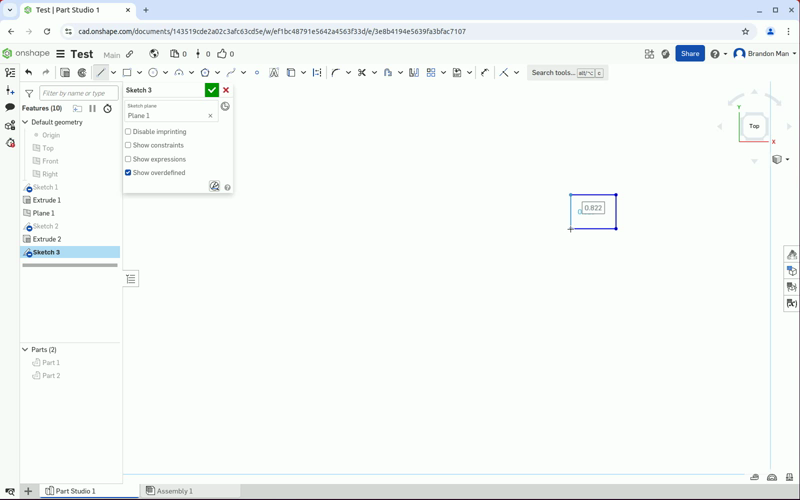
scroll(-6)
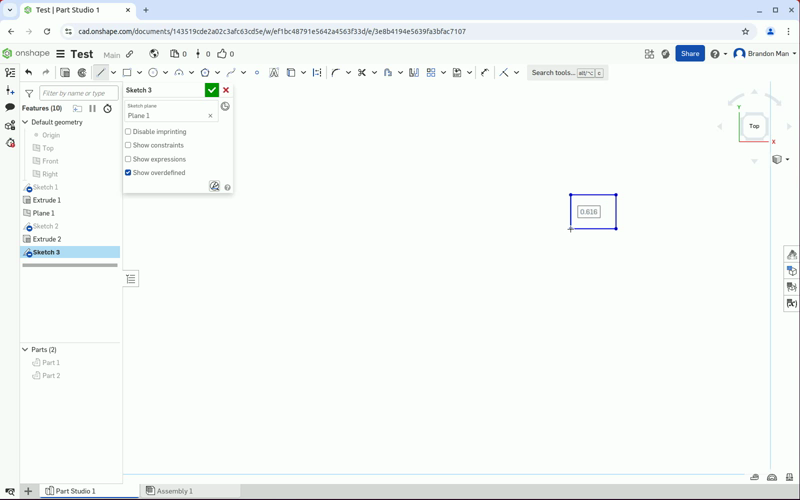
scroll(-6)
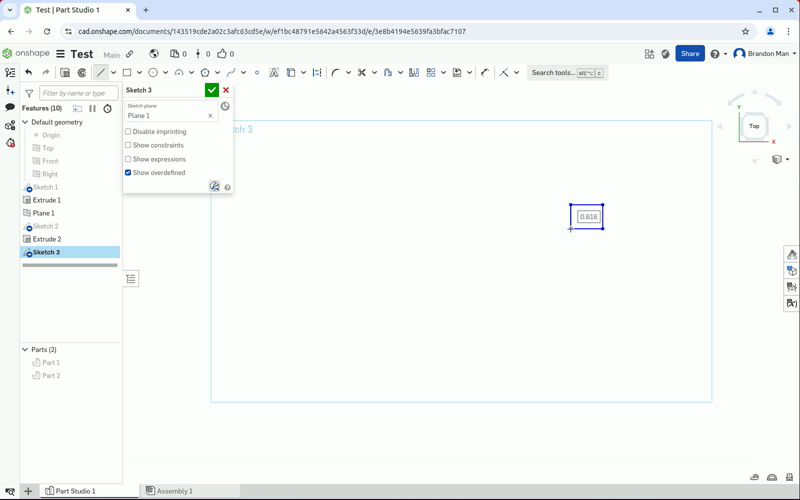
scroll(-6)
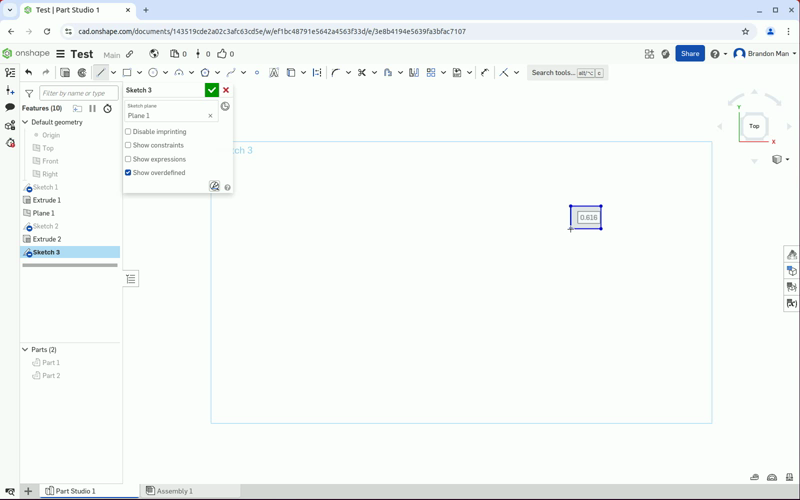
scroll(-6)
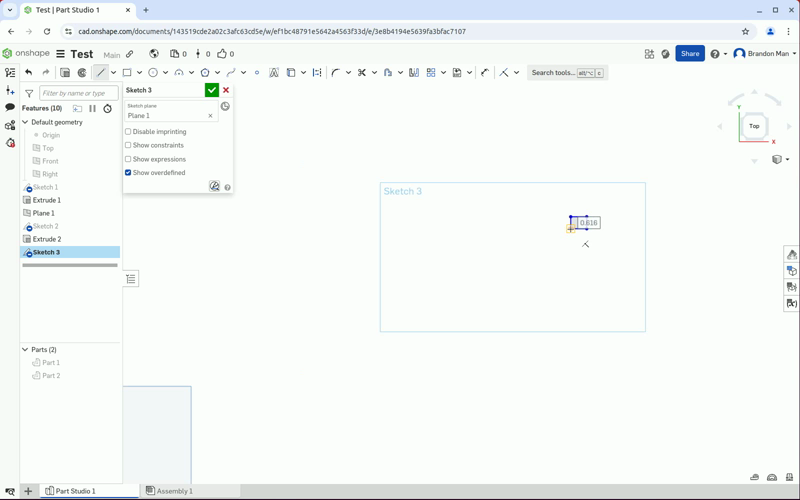
scroll(-6)
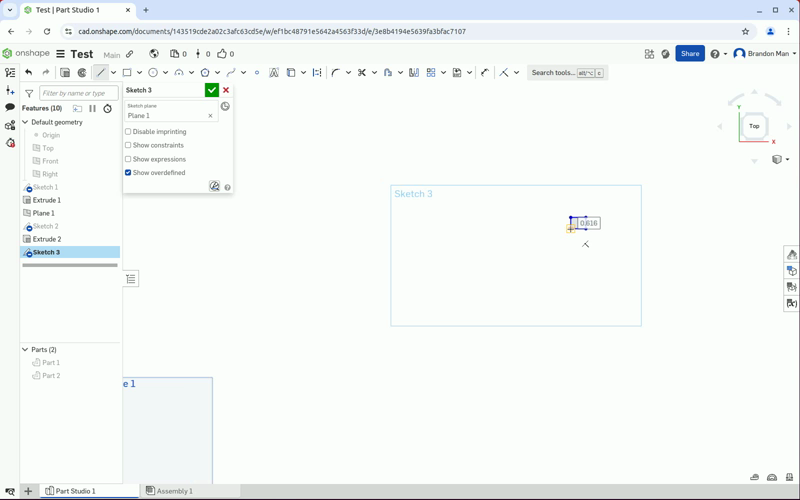
scroll(-6)
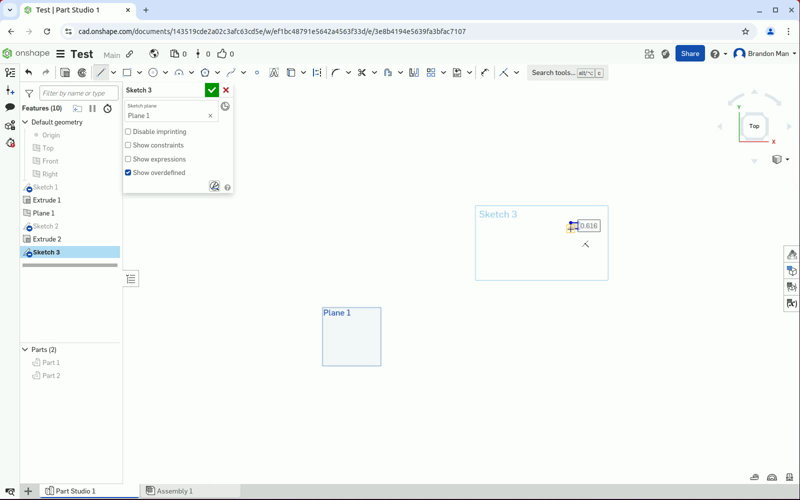
scroll(-6)
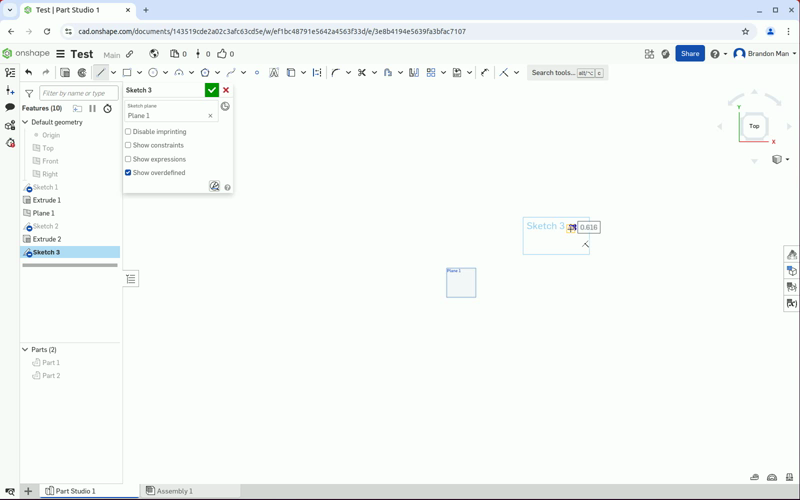
key(esc)
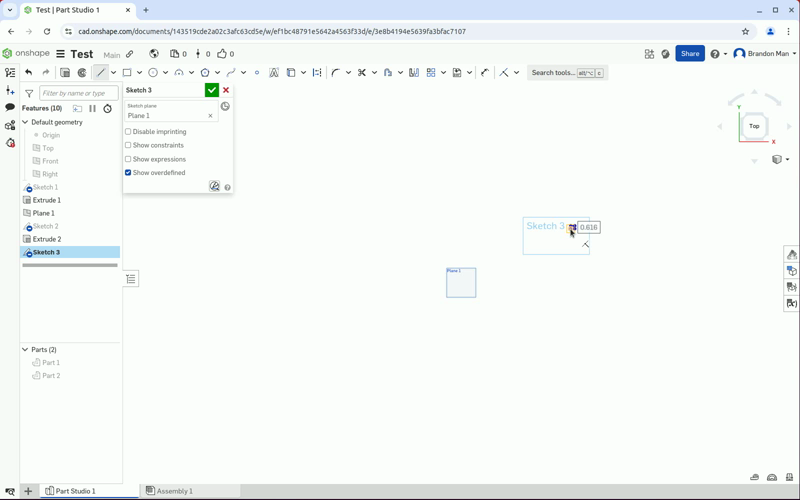
mouse_move(571, 227)
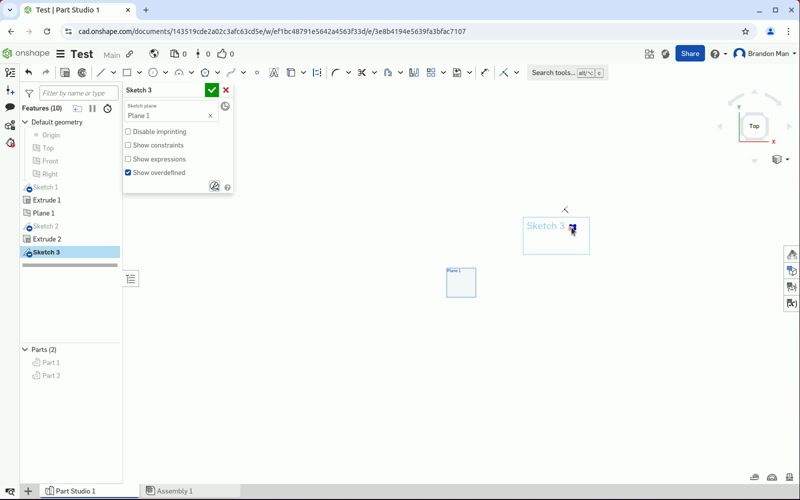
scroll(6)
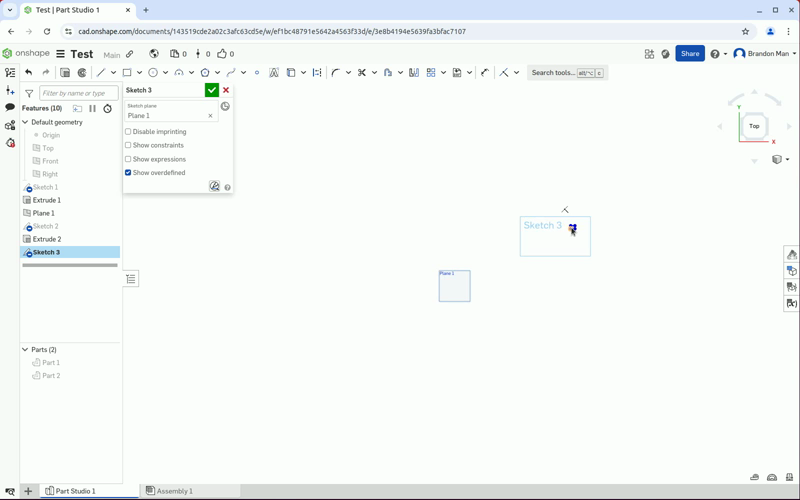
scroll(6)
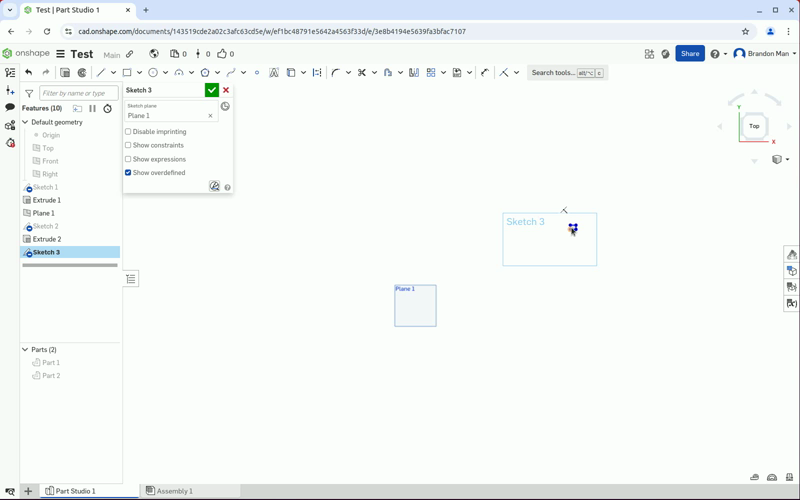
scroll(6)
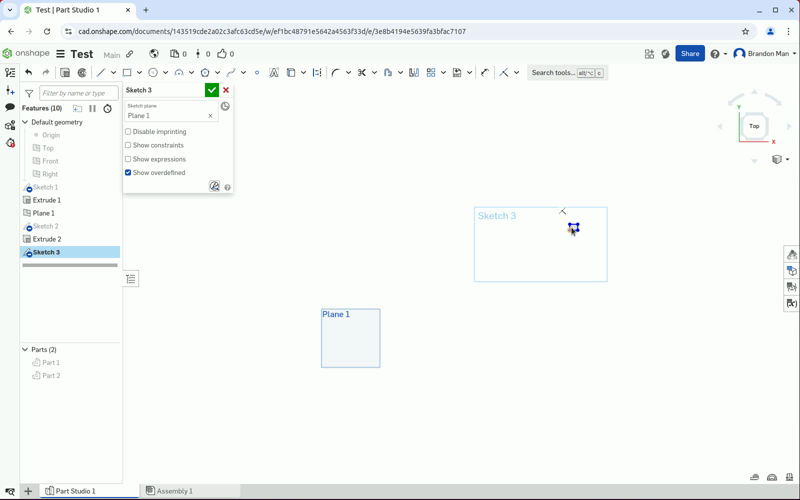
scroll(6)
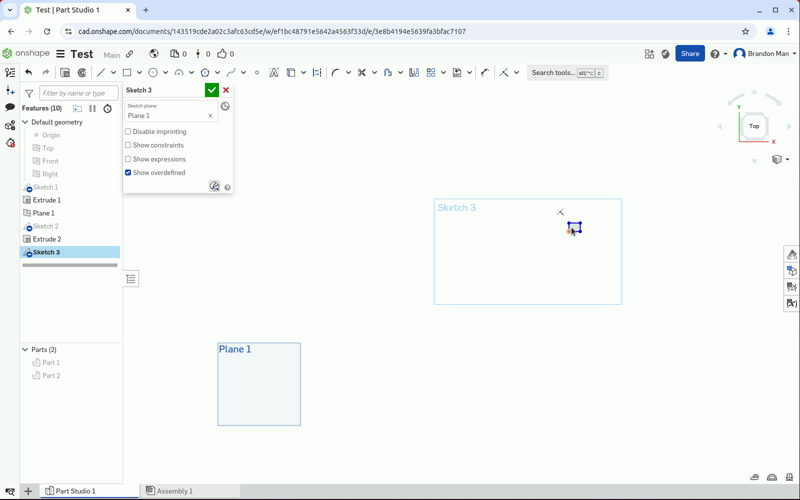
scroll(6)
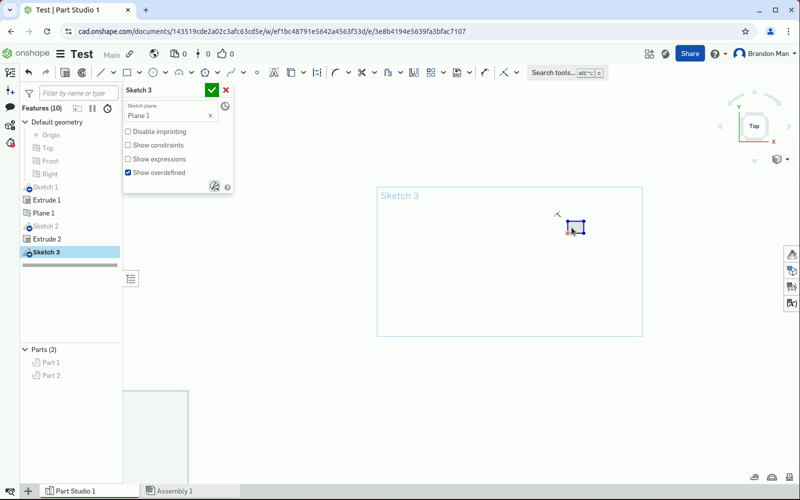
scroll(6)
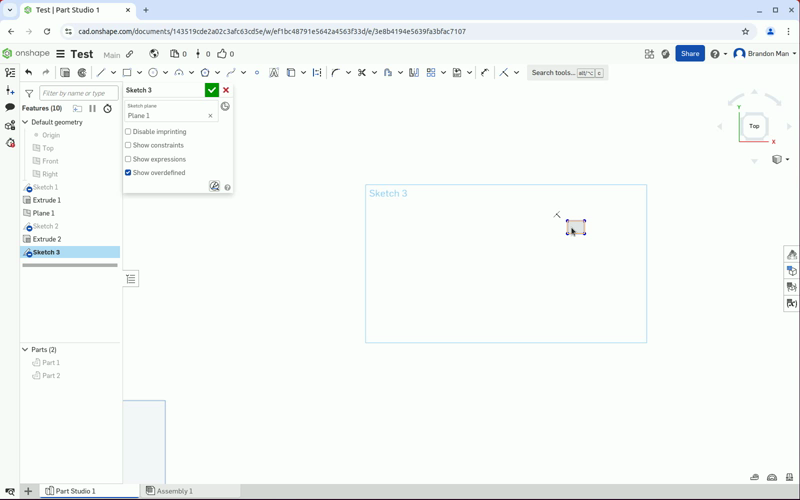
scroll(6)
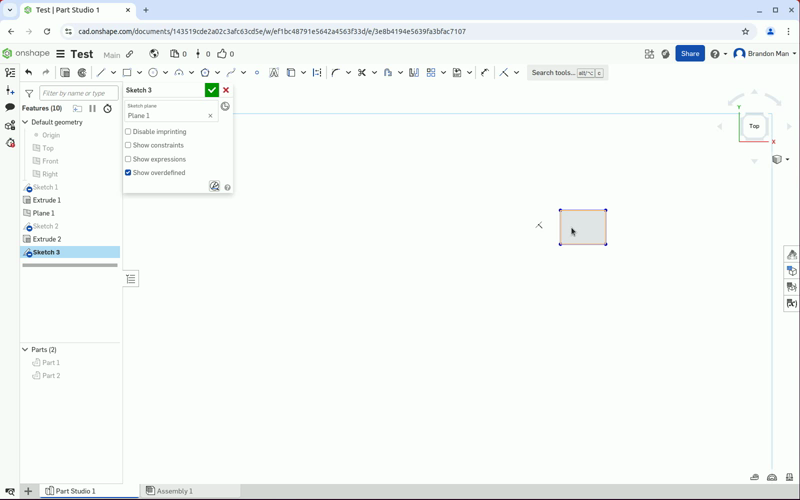
click(571, 227)
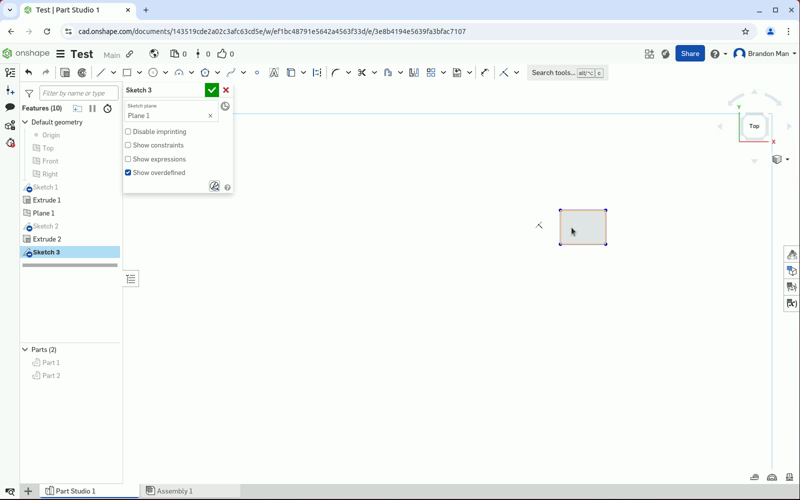
scroll(-6)
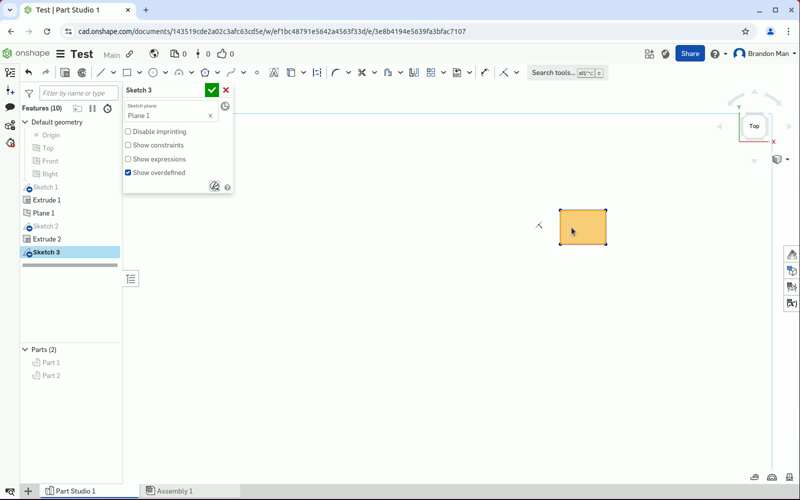
scroll(-6)
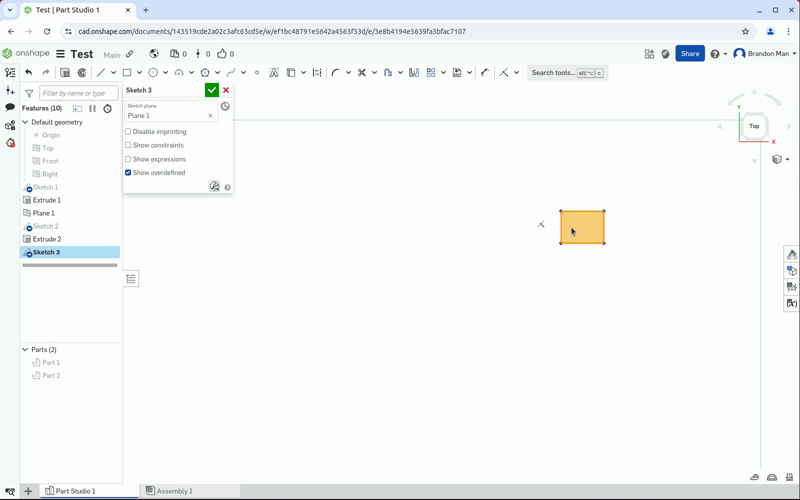
scroll(-6)
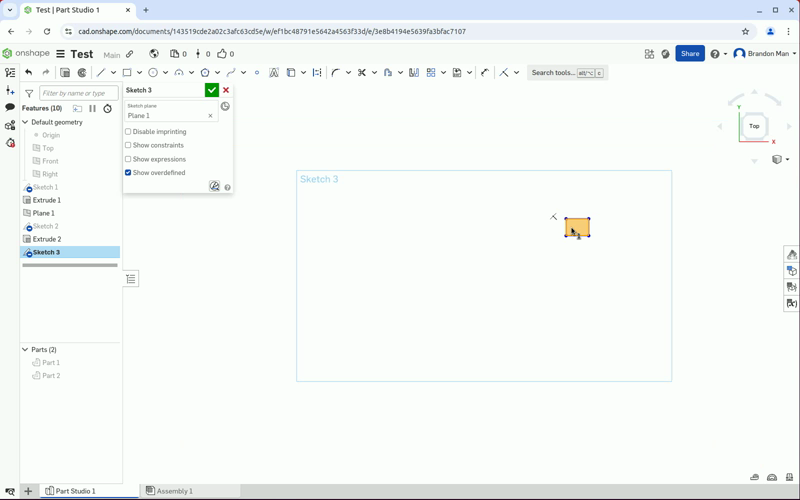
scroll(-6)
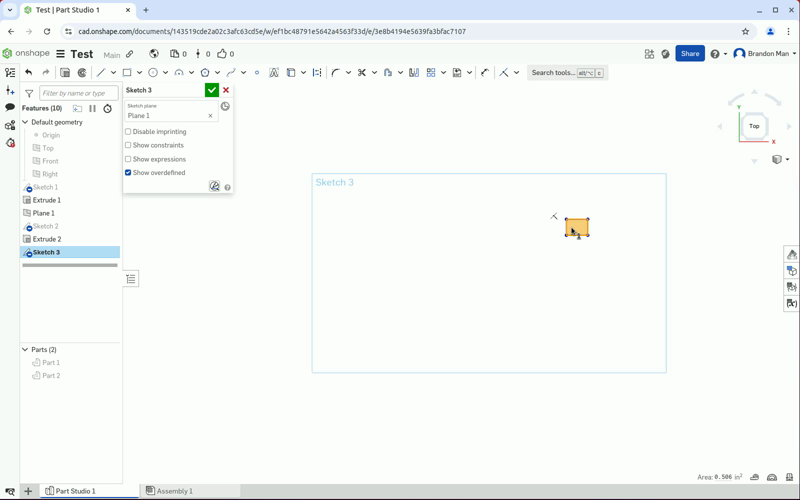
scroll(-6)
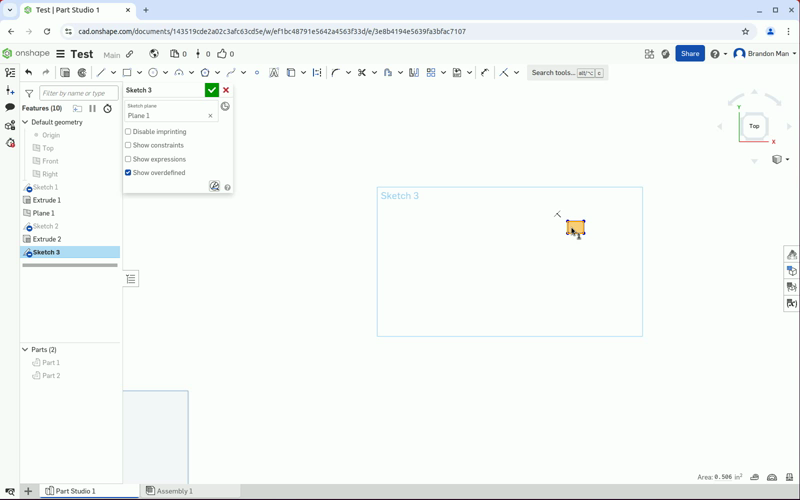
scroll(-6)
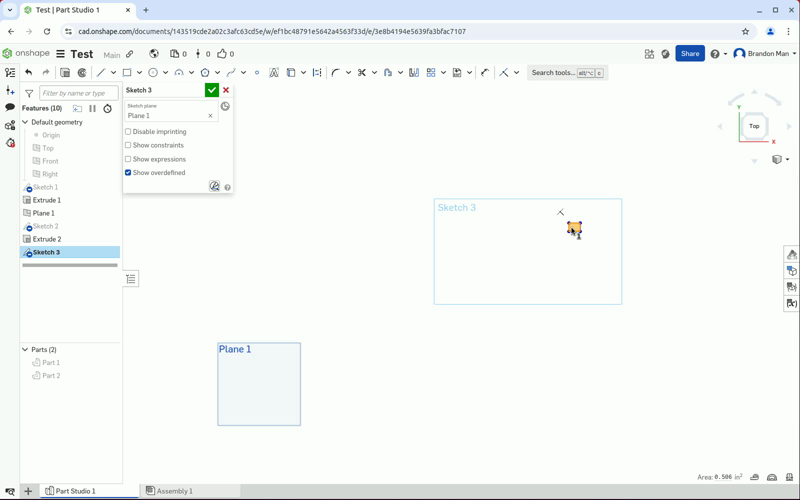
scroll(-6)
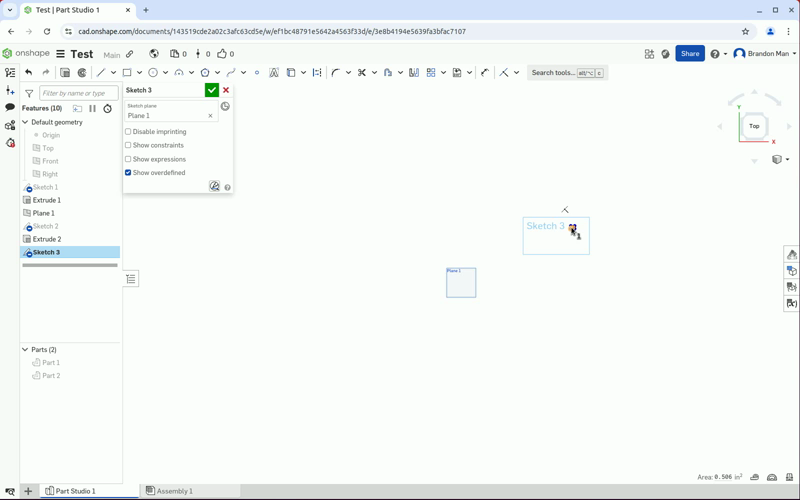
mouse_move(73, 352)
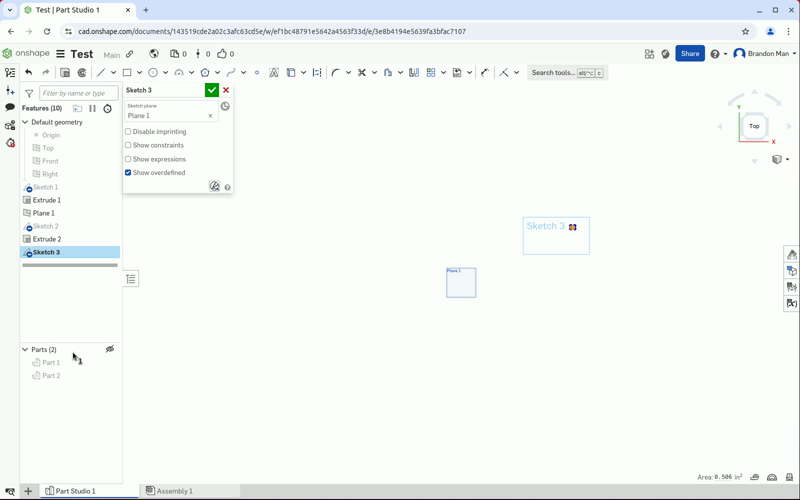
key(shift+y)
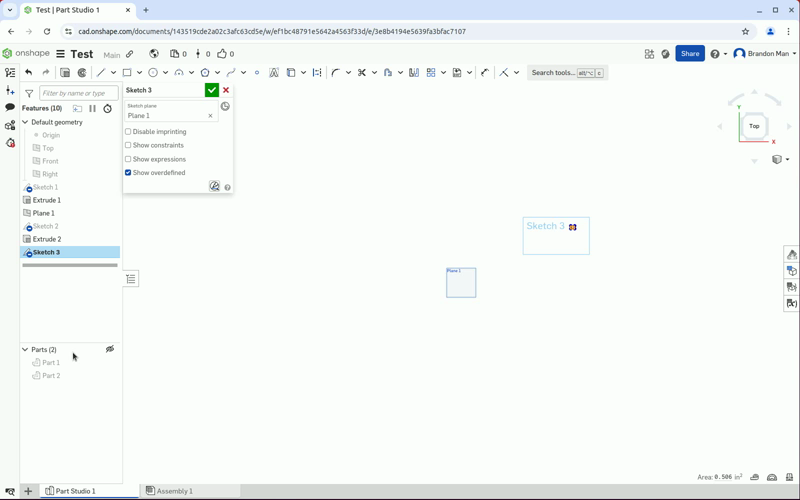
key(shift+e)
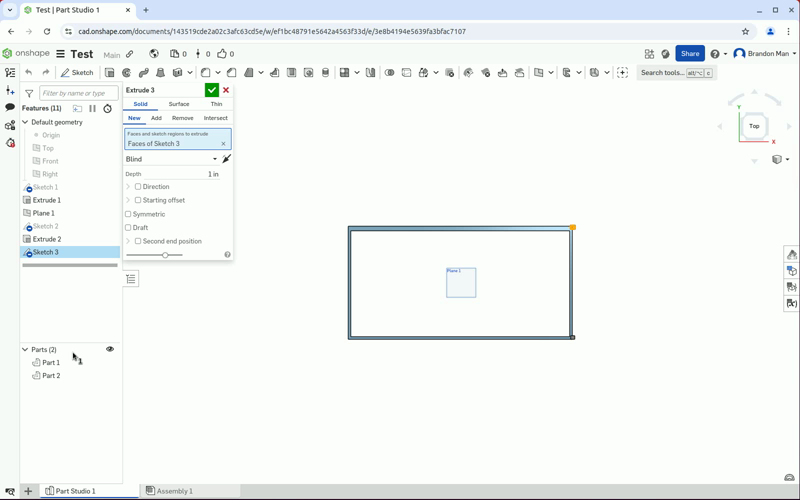
mouse_move(143, 106)
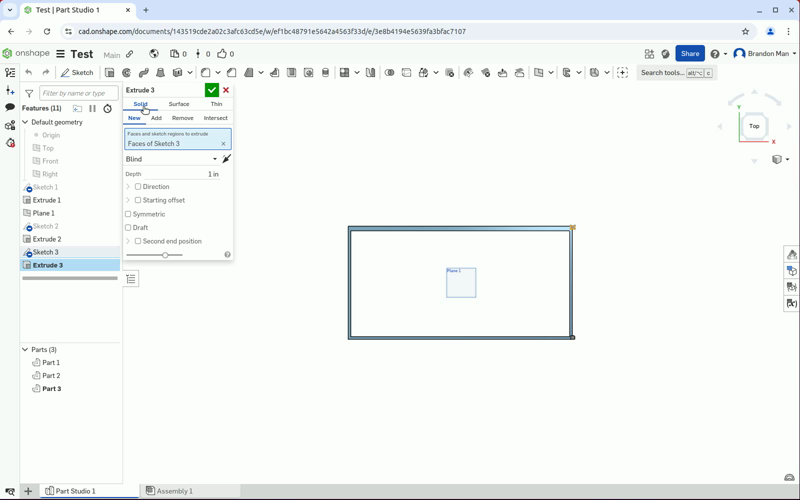
click(143, 106)
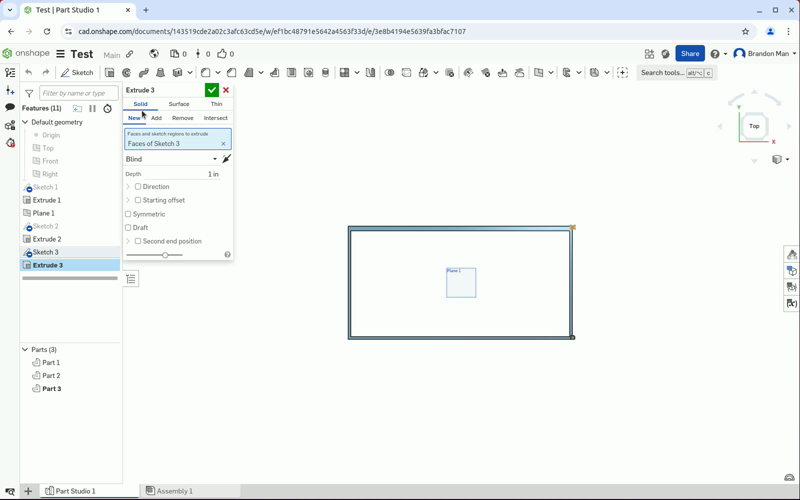
mouse_move(137, 120)
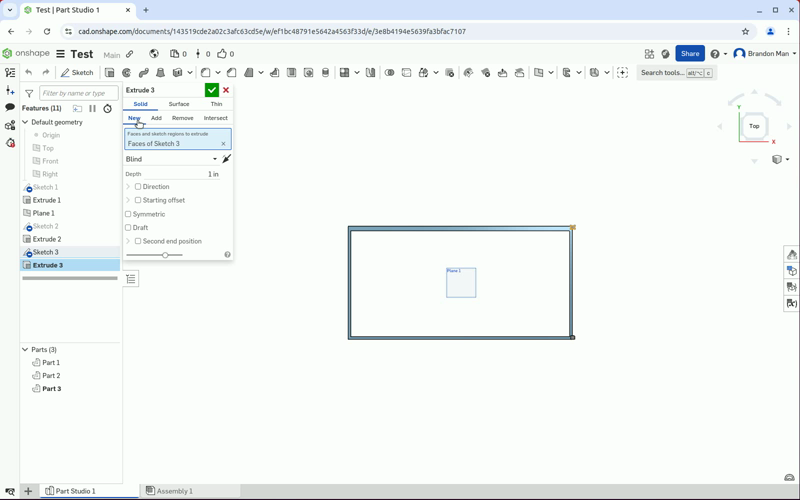
click(137, 120)
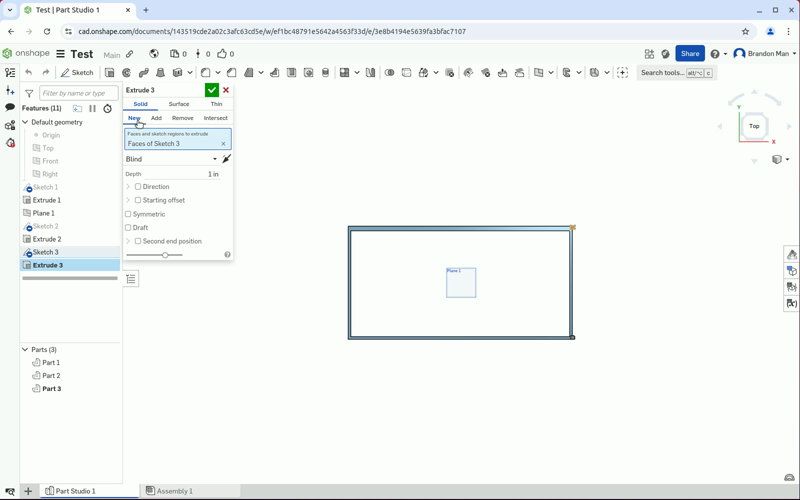
key(tab, 4)
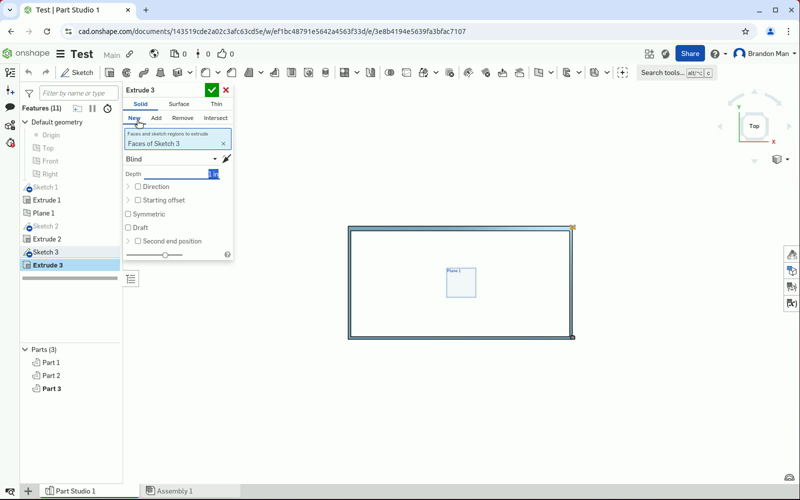
text(11.554)
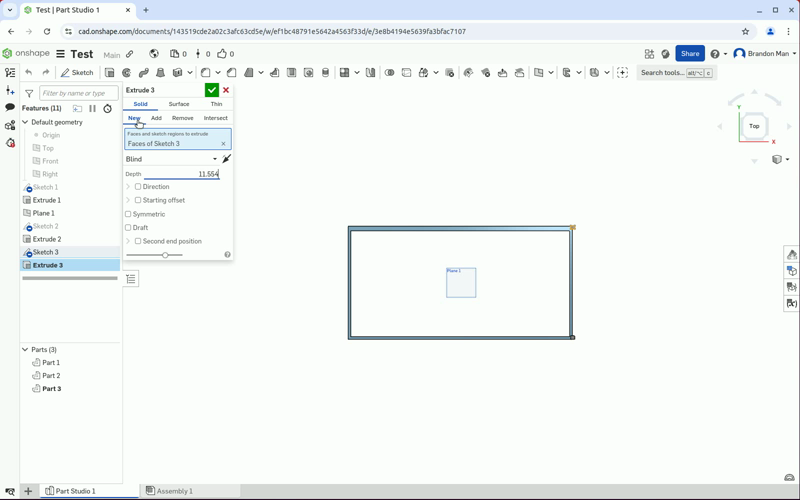
key(enter)
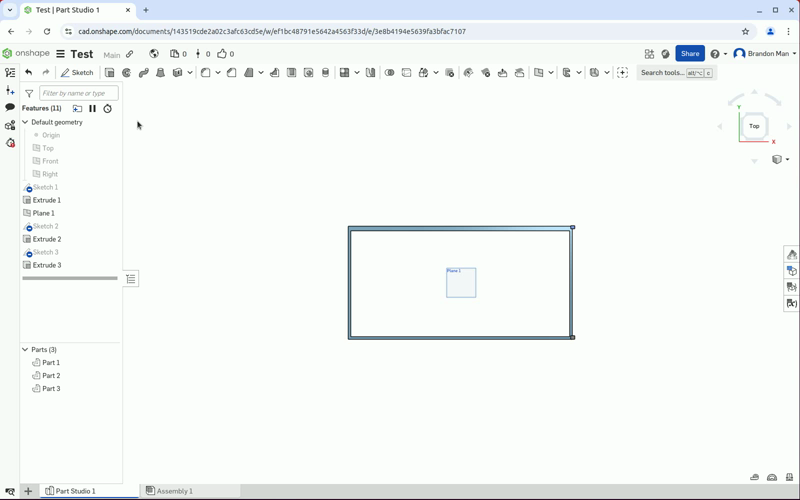
key(shift+h)
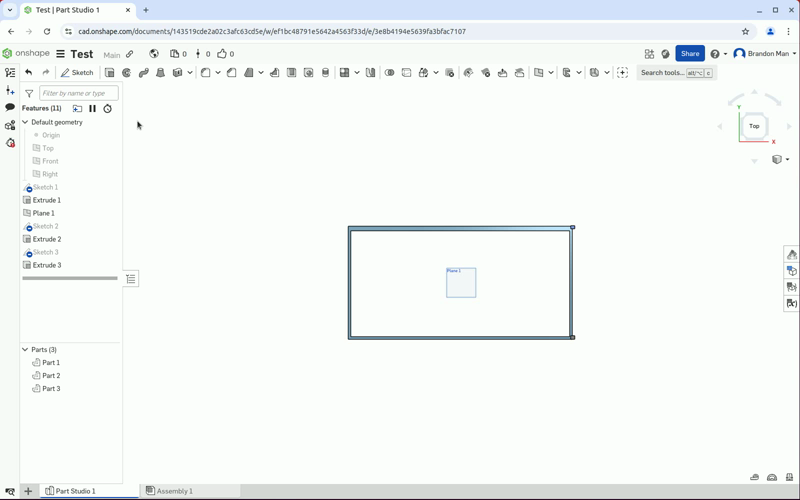
key(shift+h)
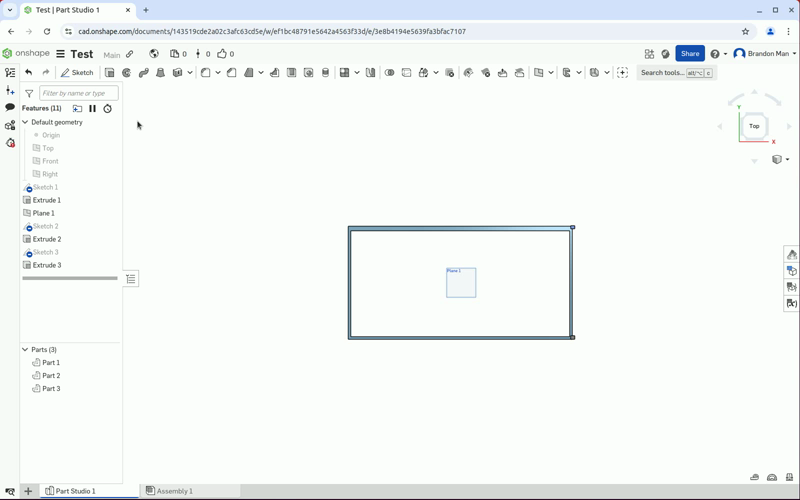
mouse_move(73, 189)
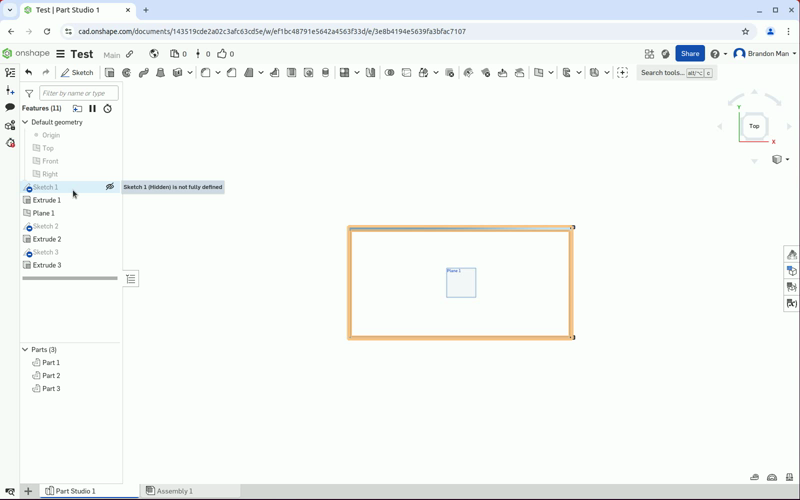
click(73, 189)
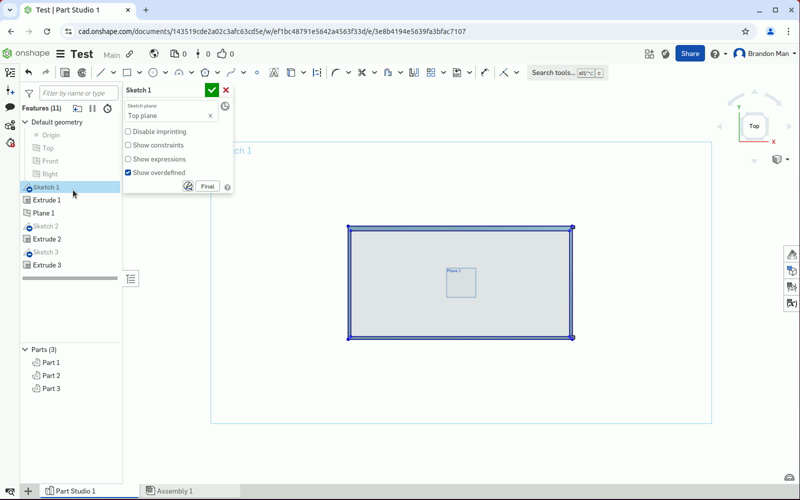
mouse_move(229, 92)
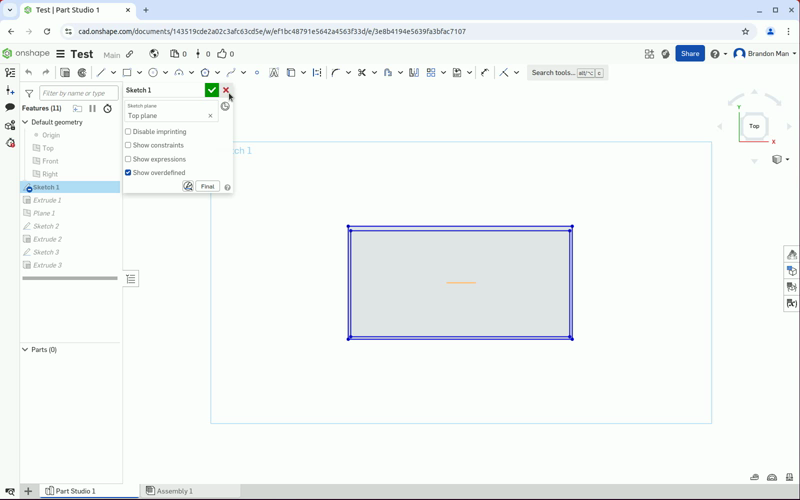
click(229, 92)
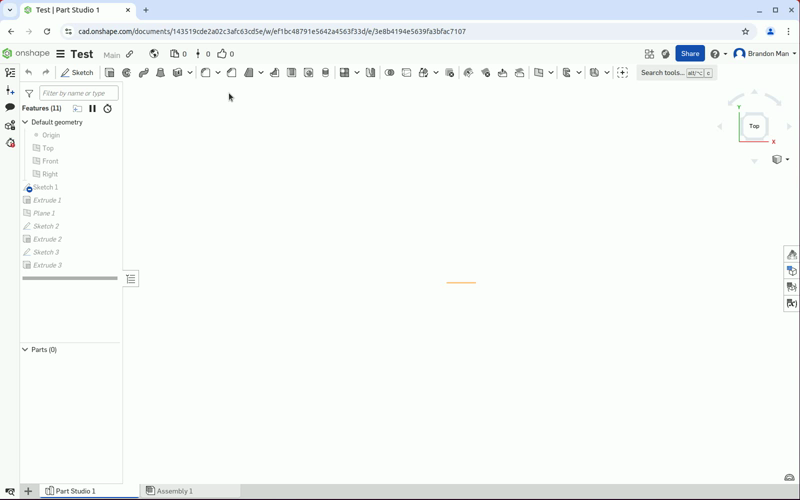
key(shift+s)
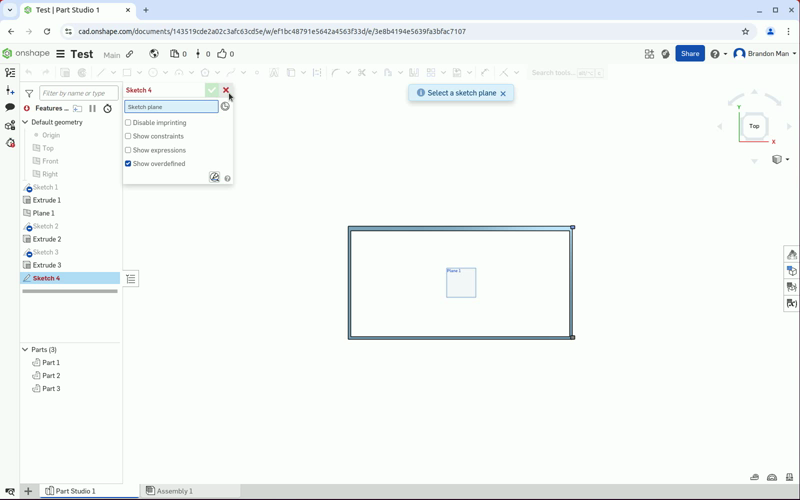
mouse_move(73, 215)
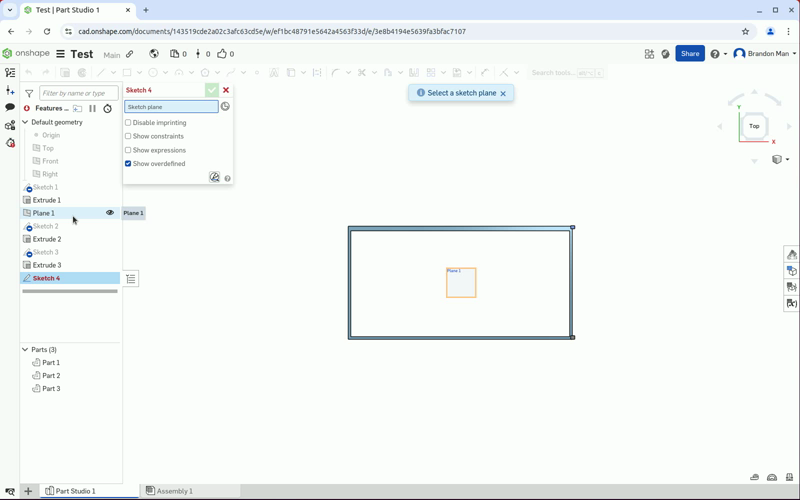
click(73, 215)
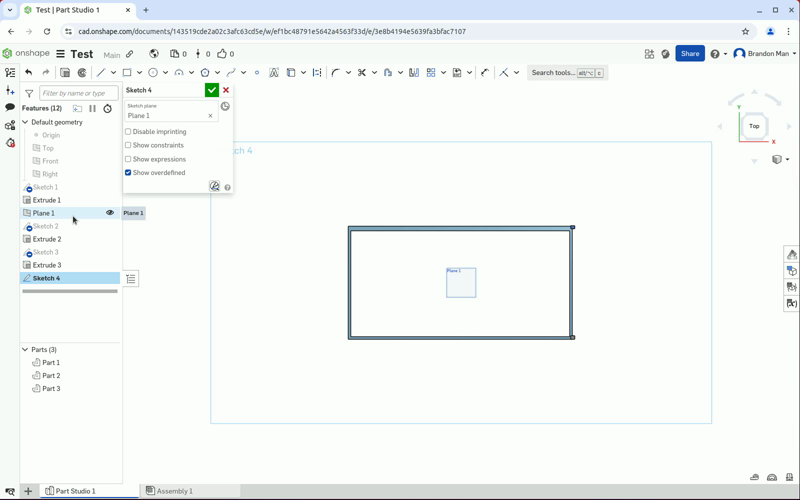
mouse_move(73, 352)
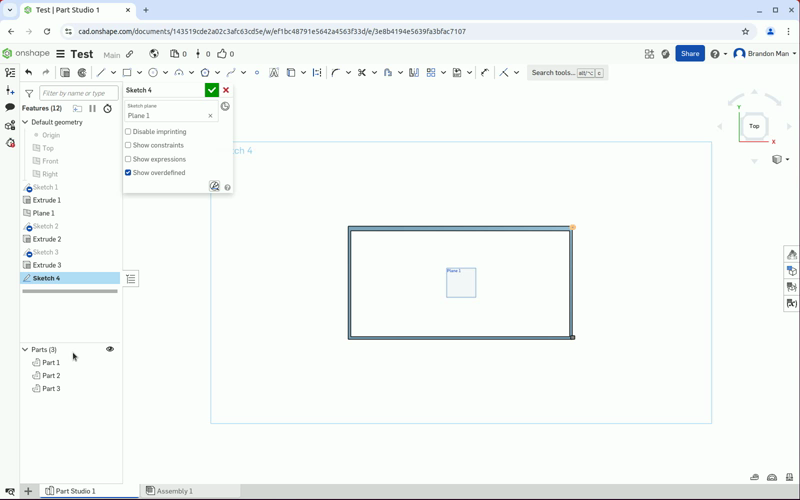
key(y)
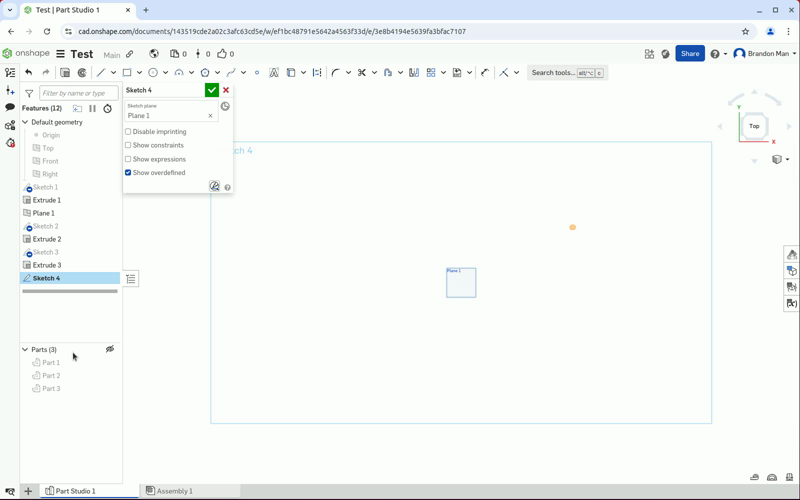
key(l)
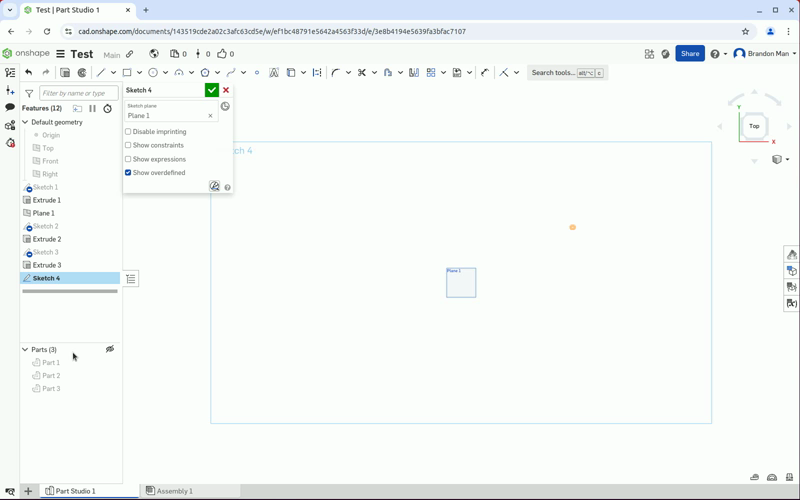
key_down(shift)
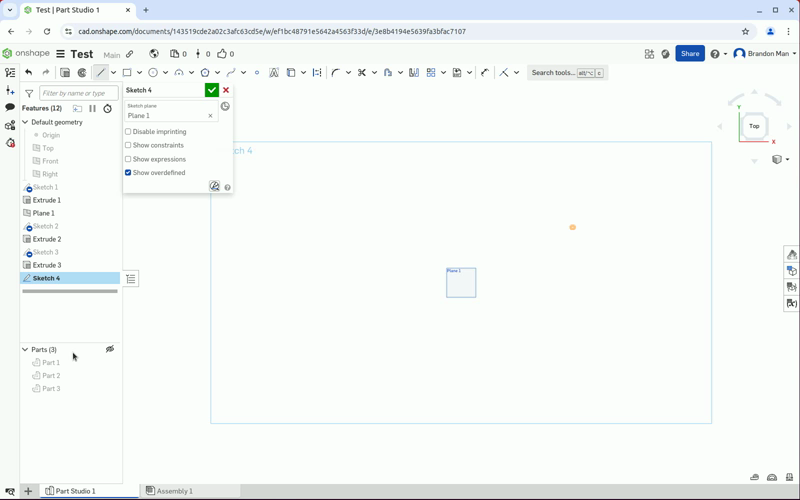
mouse_move(348, 228)
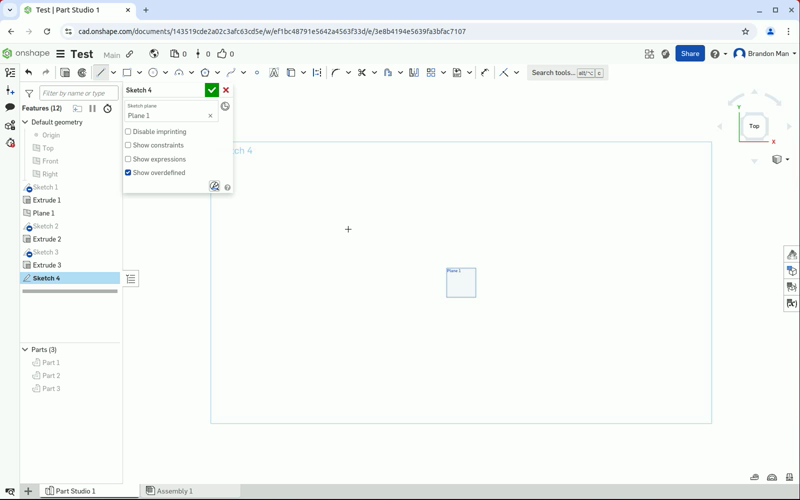
click(348, 228)
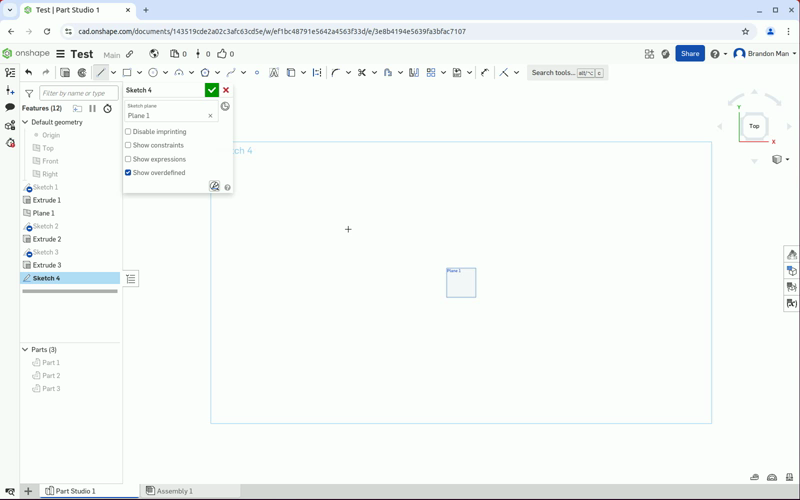
key_up(shift)
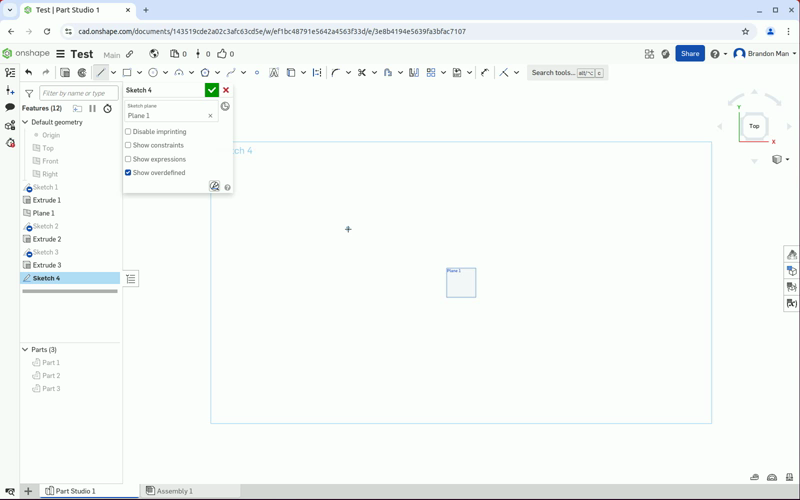
key_down(shift)
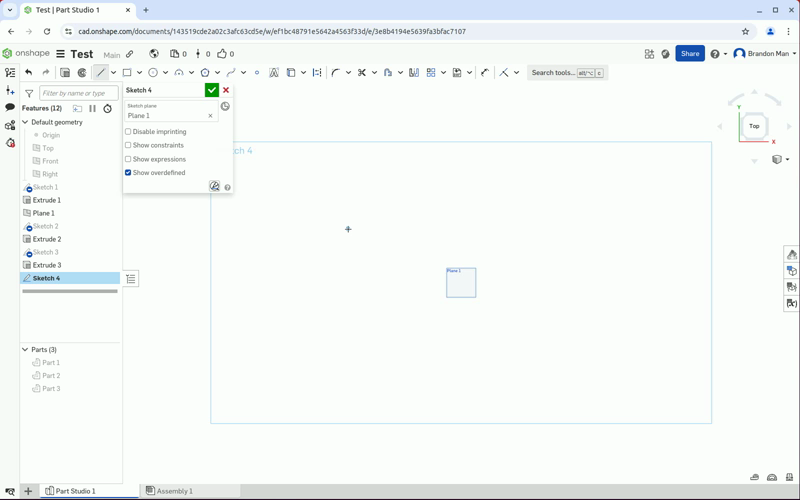
mouse_move(378, 228)
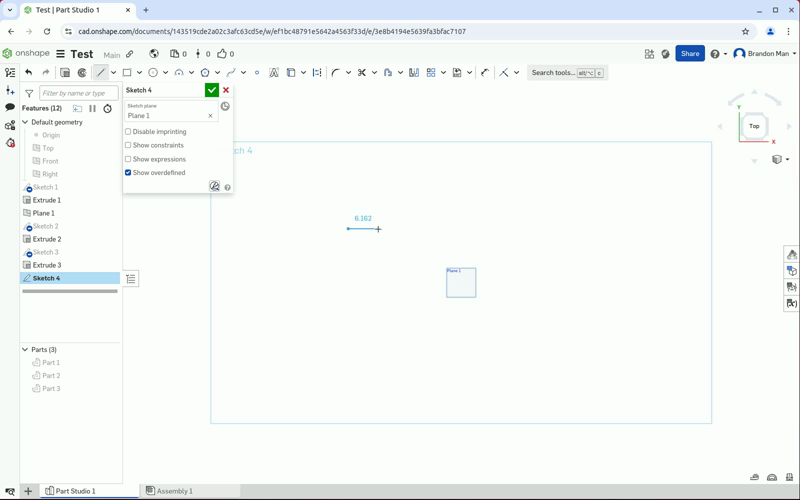
mouse_move(351, 228)
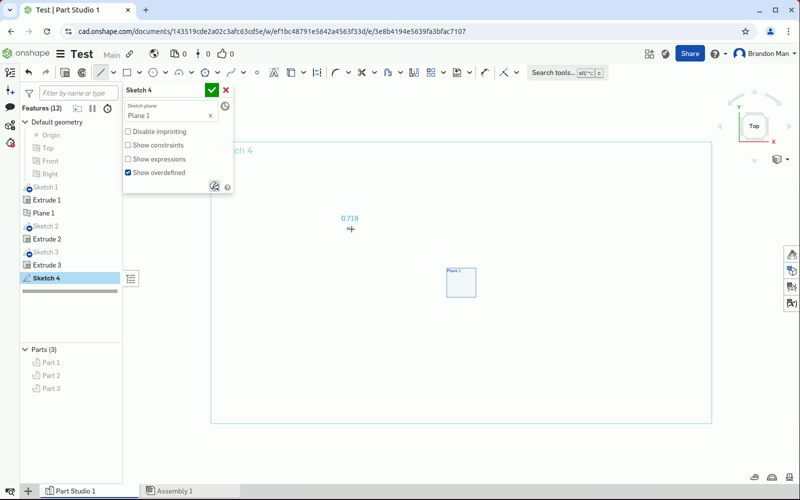
scroll(6)
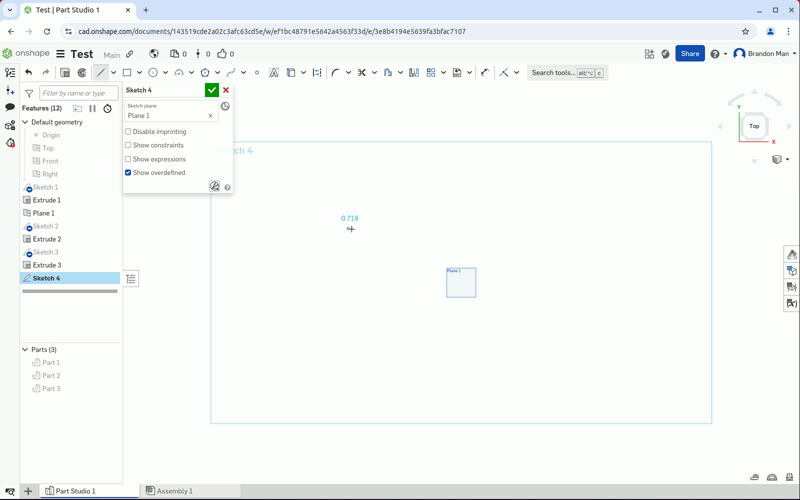
scroll(6)
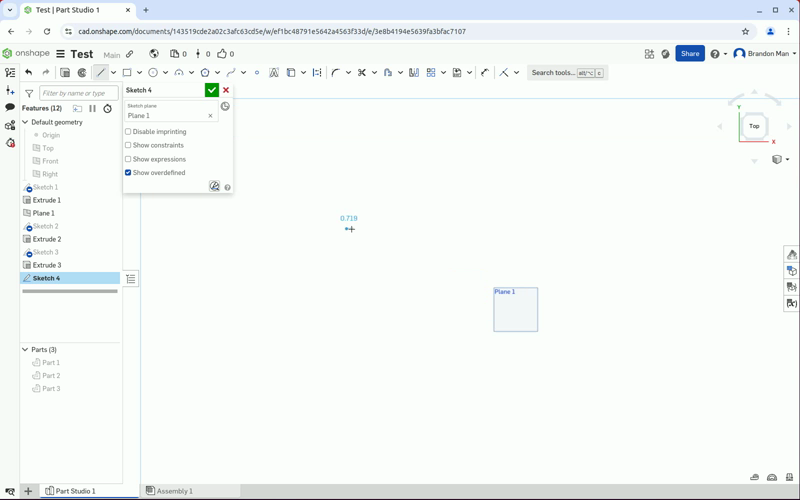
scroll(6)
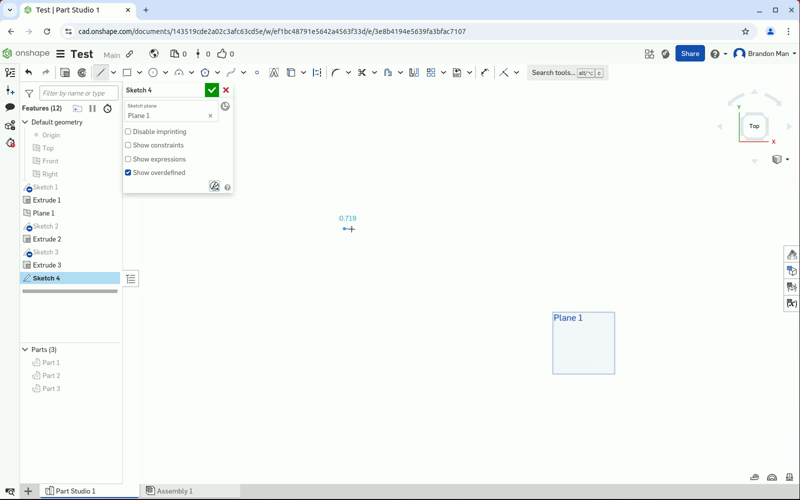
scroll(6)
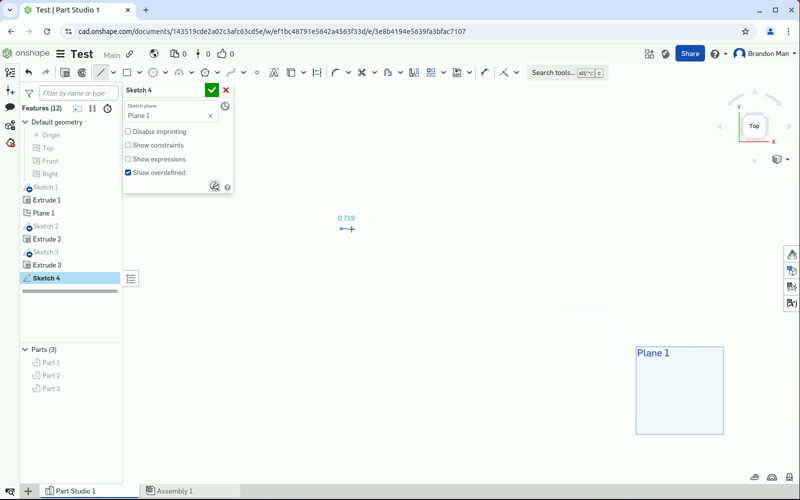
scroll(6)
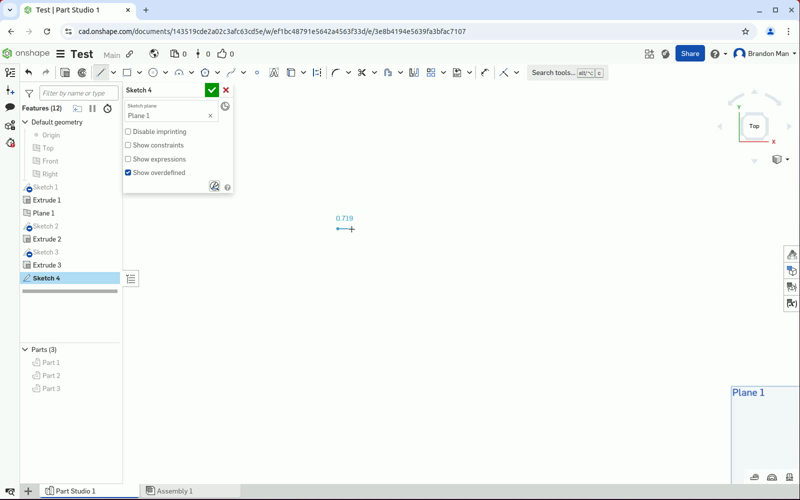
scroll(6)
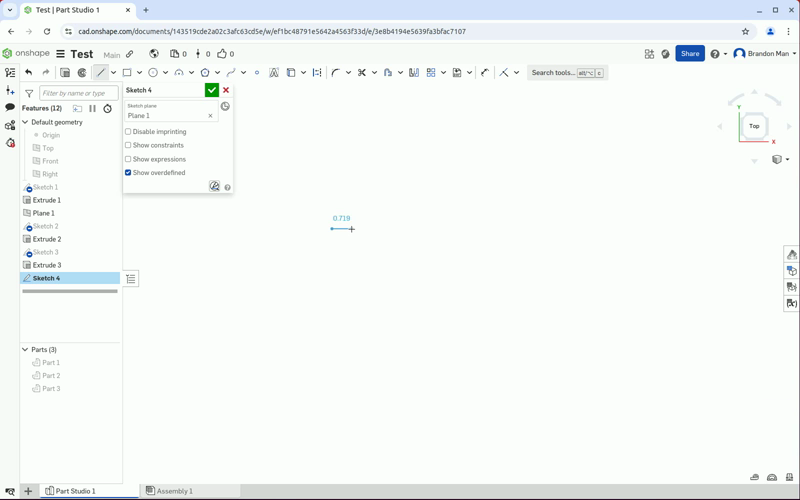
scroll(6)
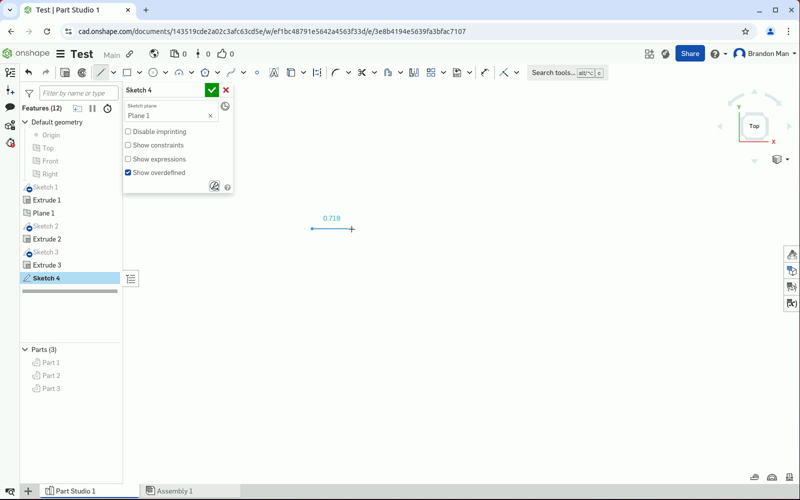
click(351, 228)
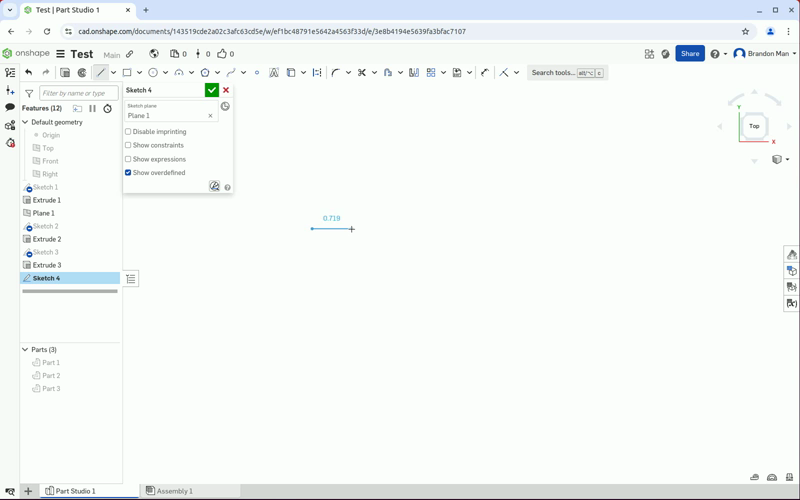
scroll(-6)
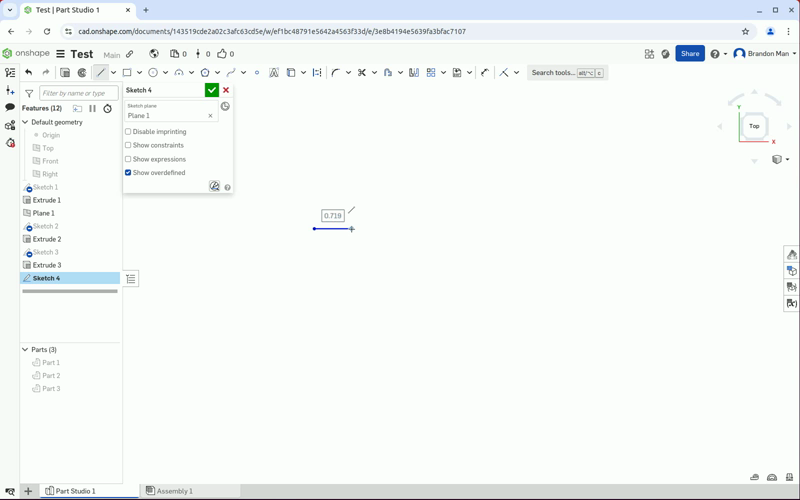
scroll(-6)
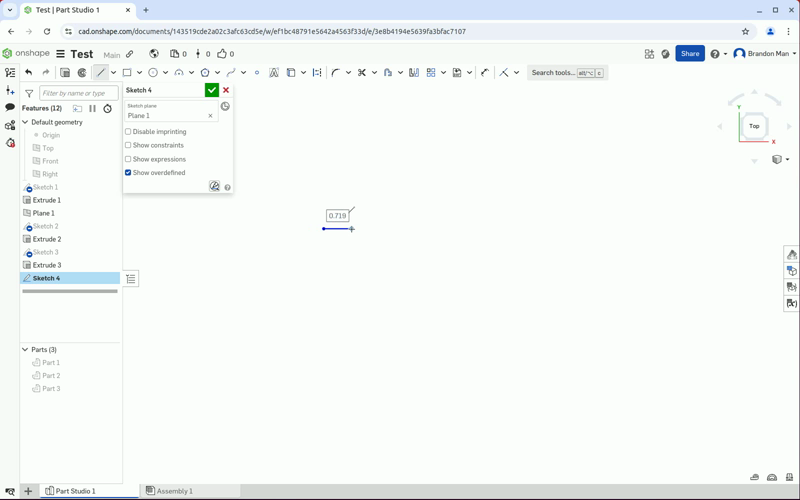
scroll(-6)
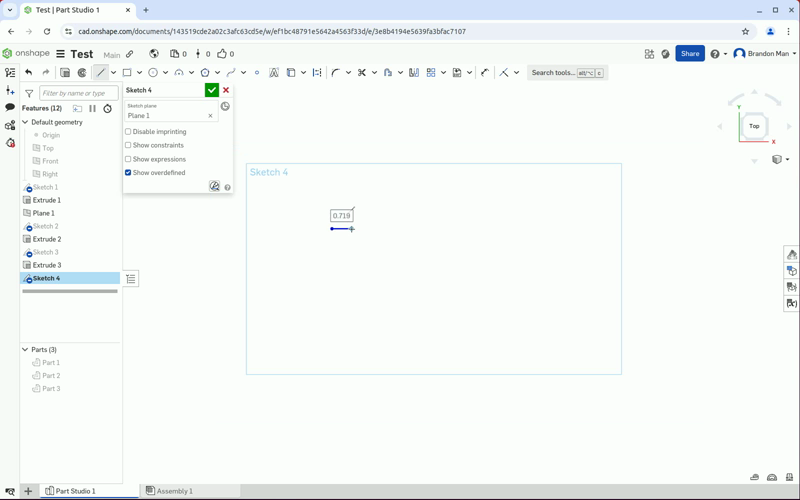
scroll(-6)
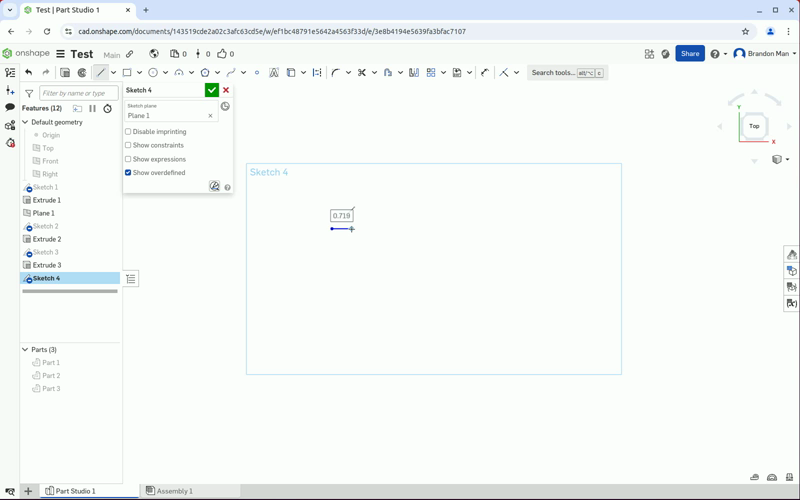
scroll(-6)
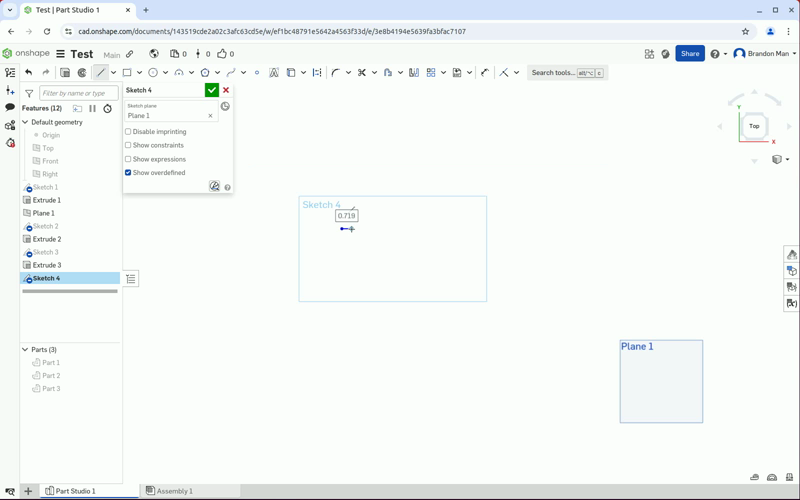
scroll(-6)
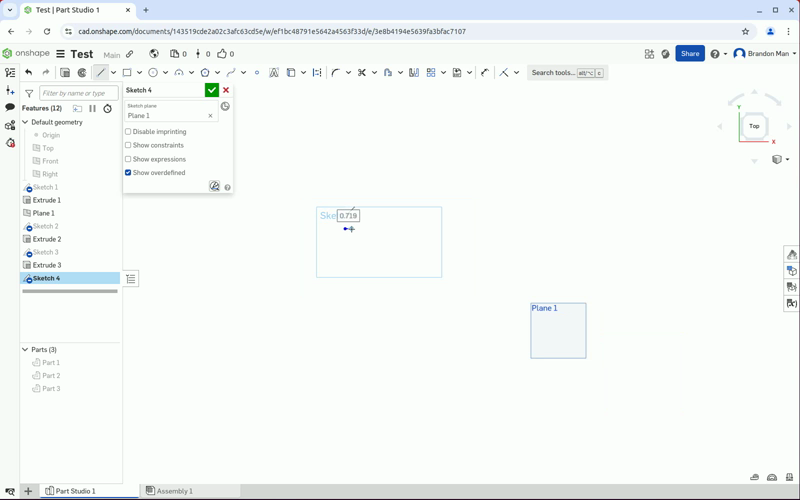
scroll(-6)
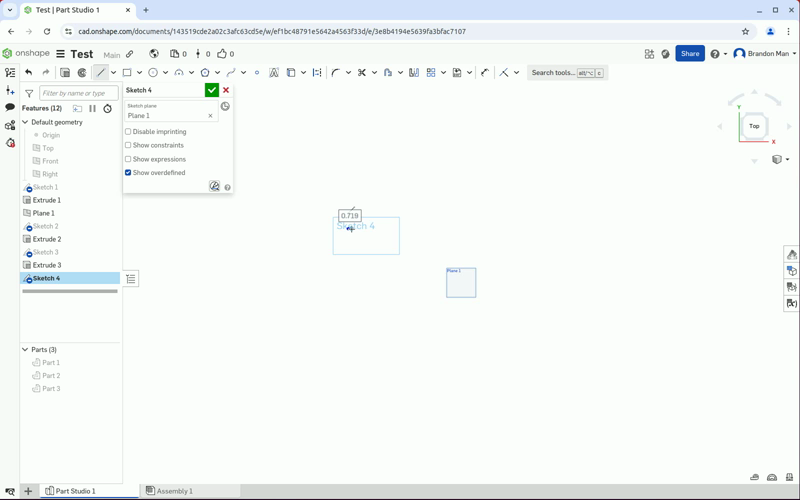
key_up(shift)
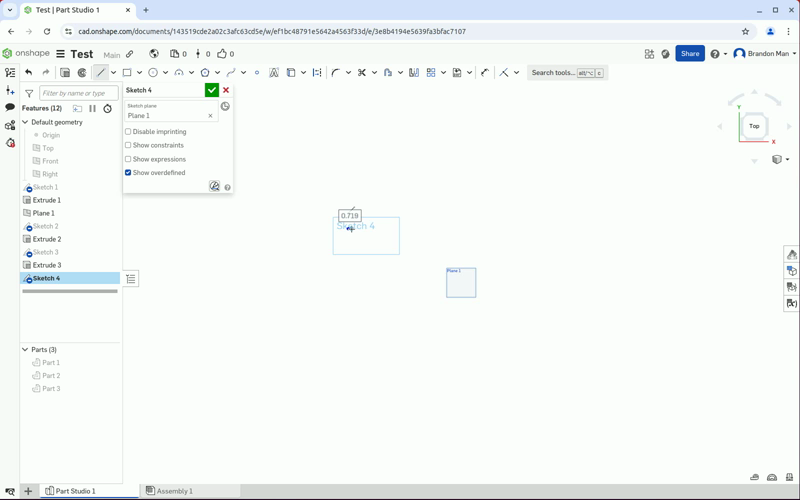
key_down(shift)
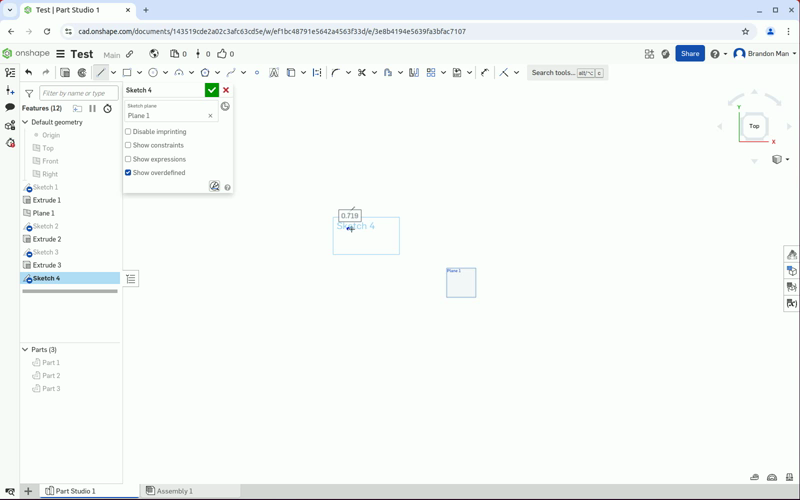
mouse_move(381, 228)
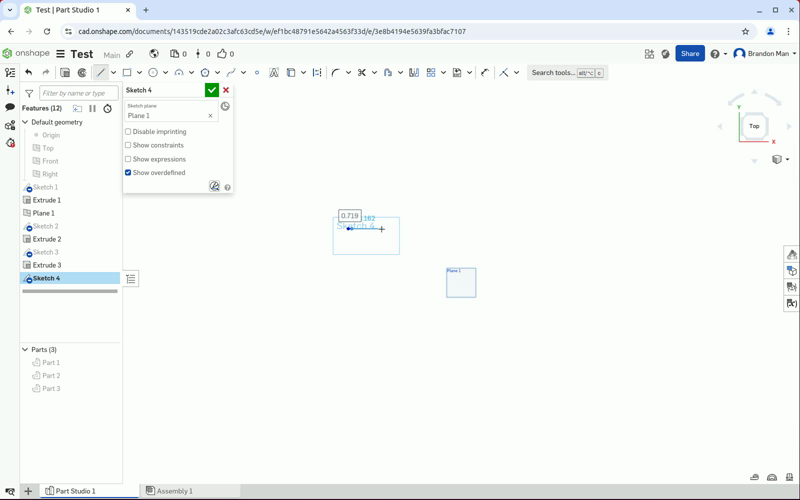
mouse_move(351, 225)
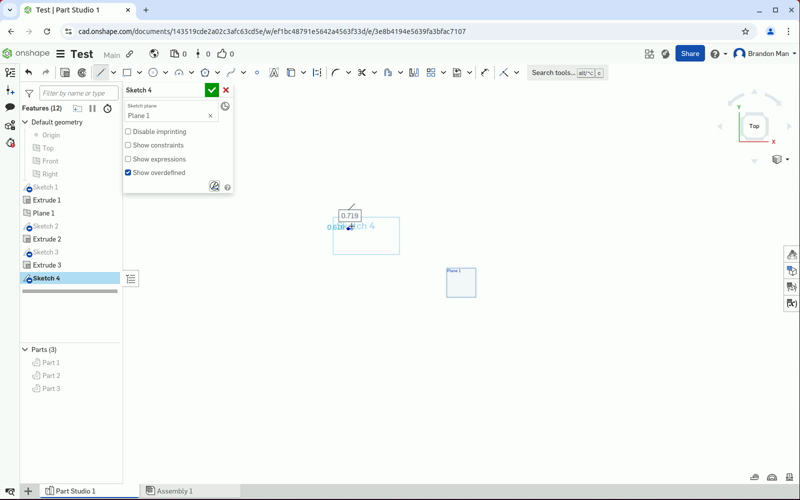
scroll(6)
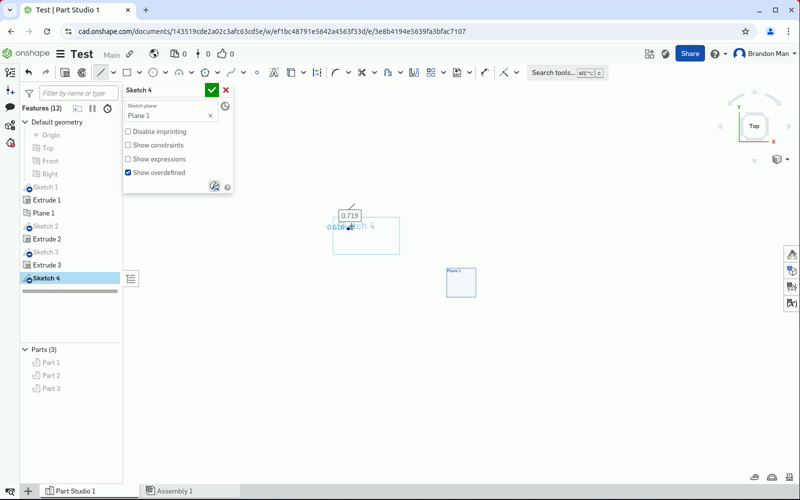
scroll(6)
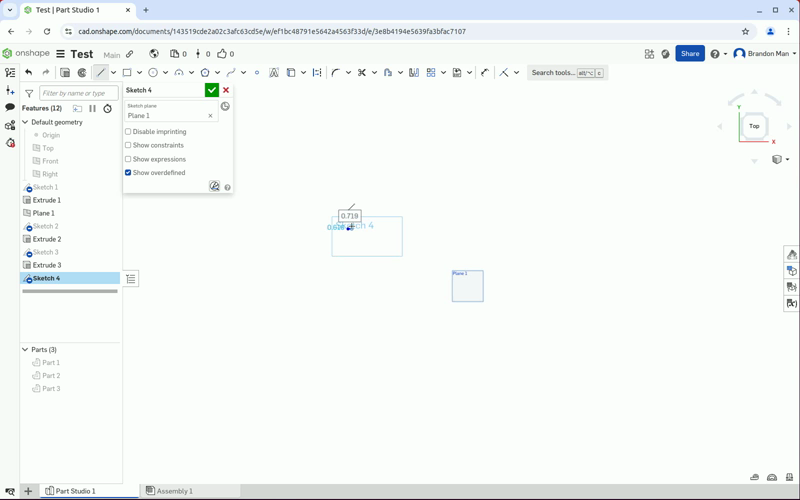
scroll(6)
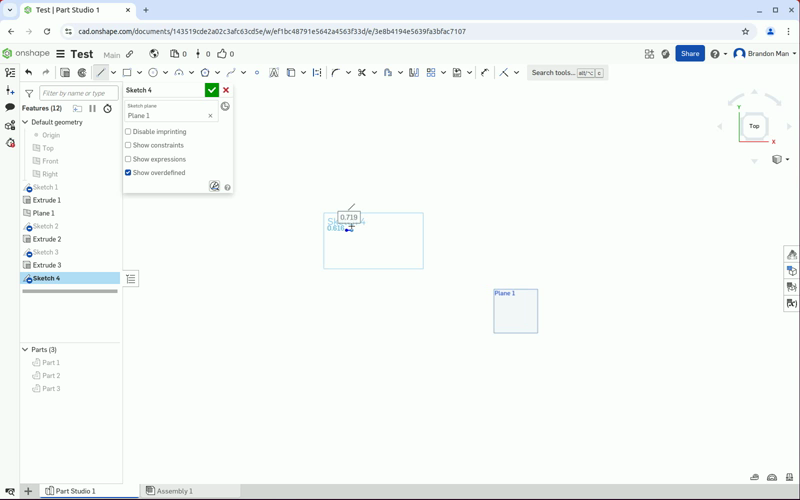
scroll(6)
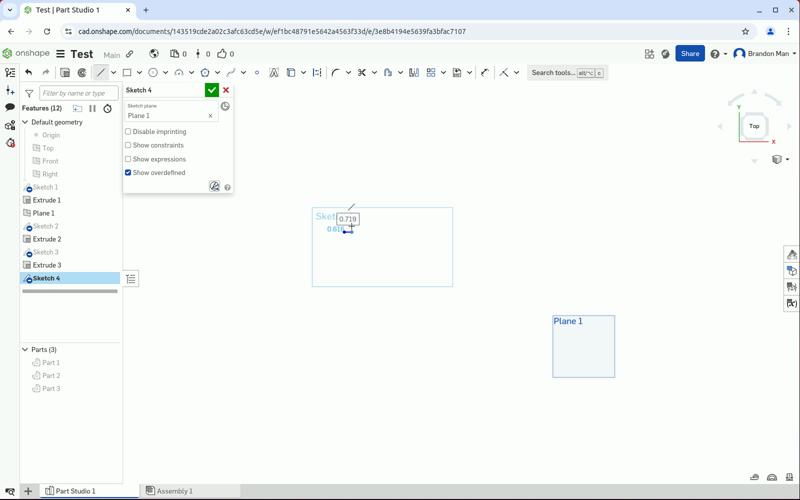
scroll(6)
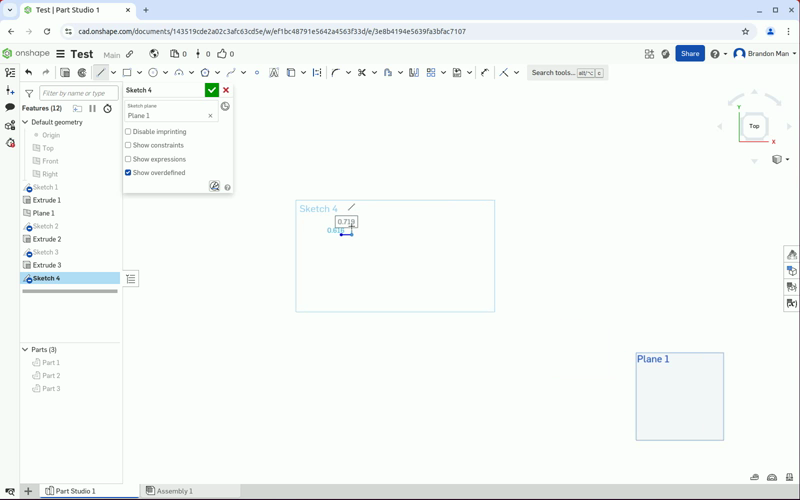
scroll(6)
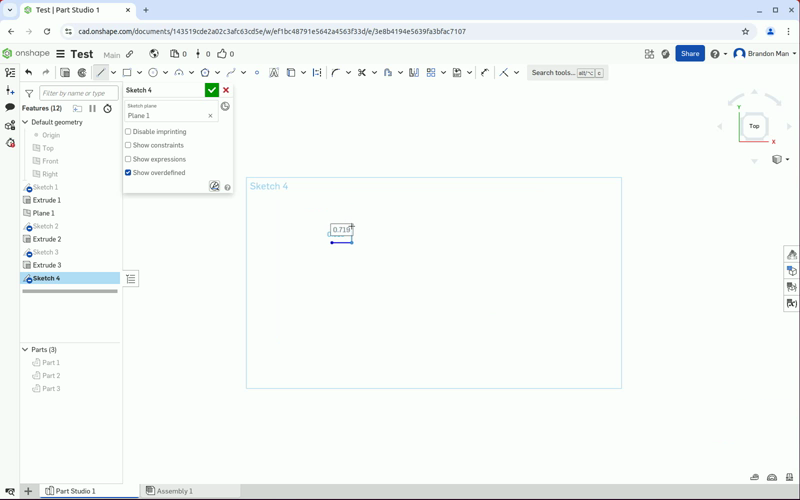
scroll(6)
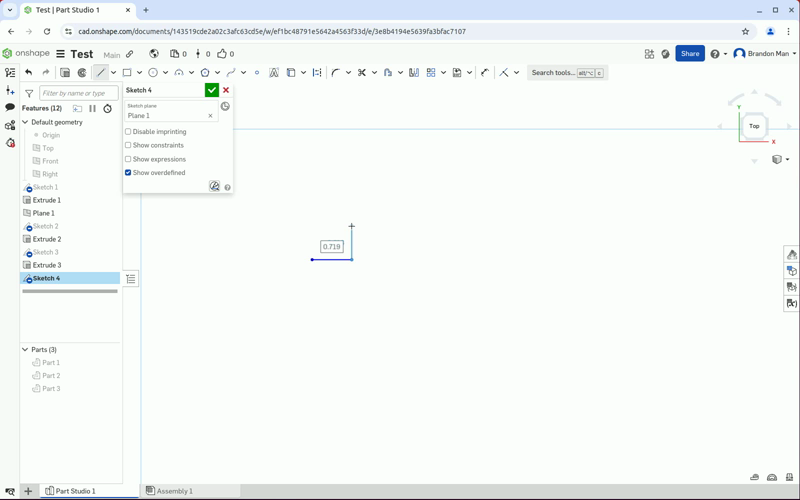
click(351, 225)
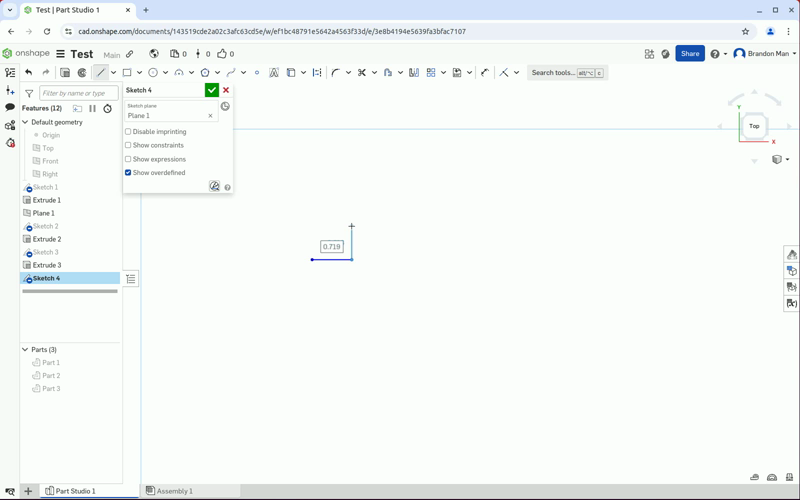
scroll(-6)
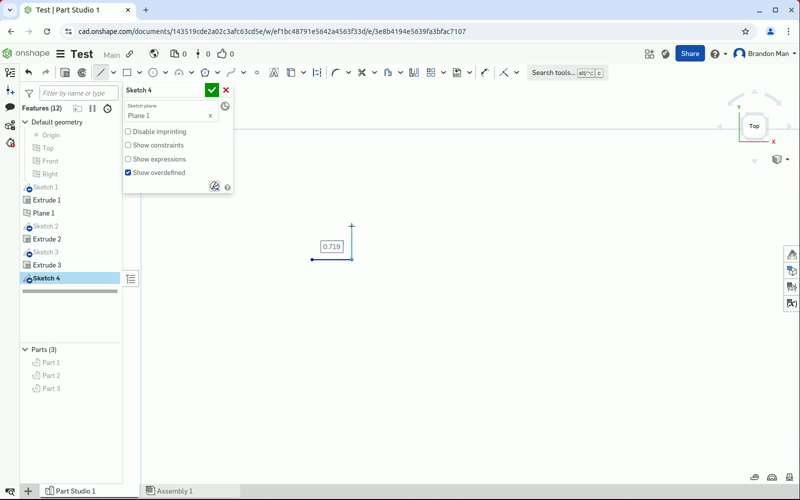
scroll(-6)
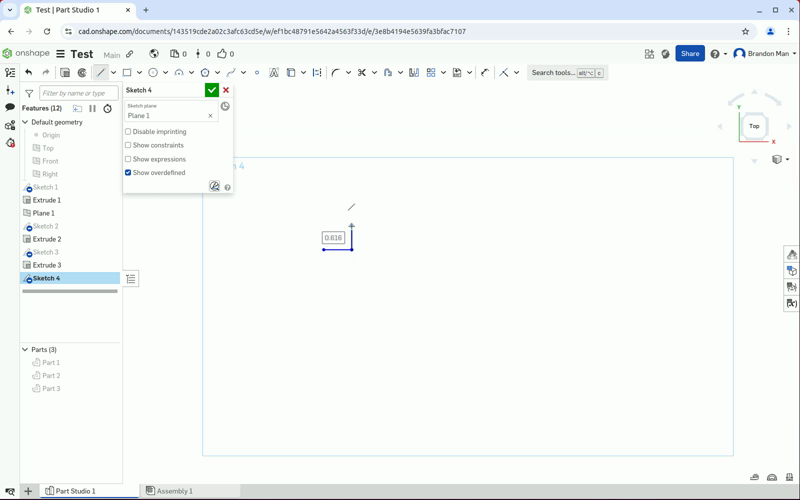
scroll(-6)
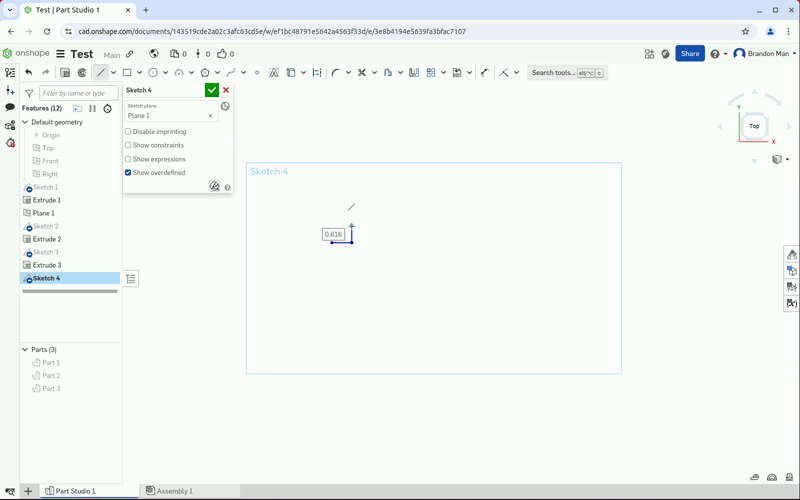
scroll(-6)
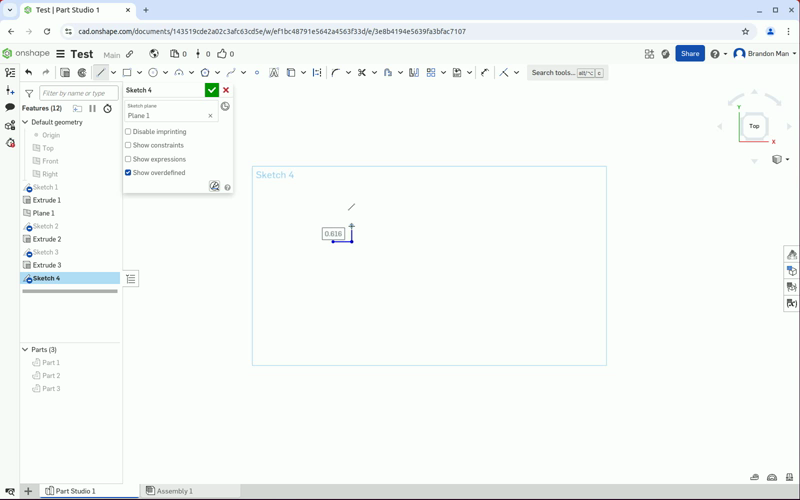
scroll(-6)
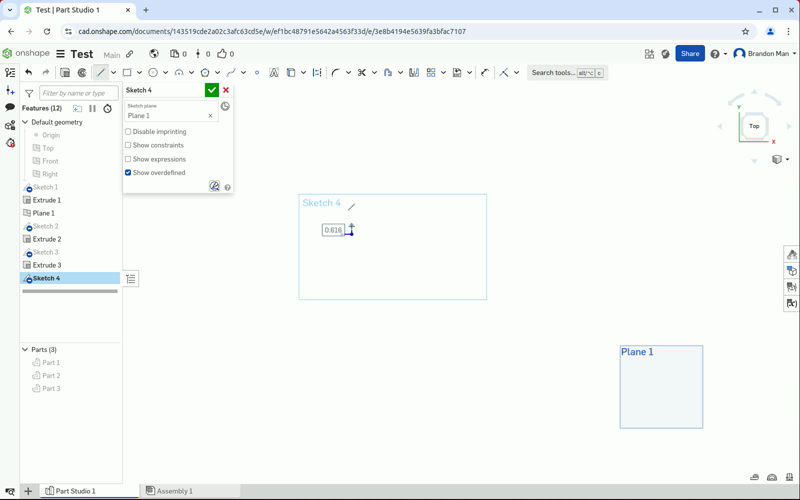
scroll(-6)
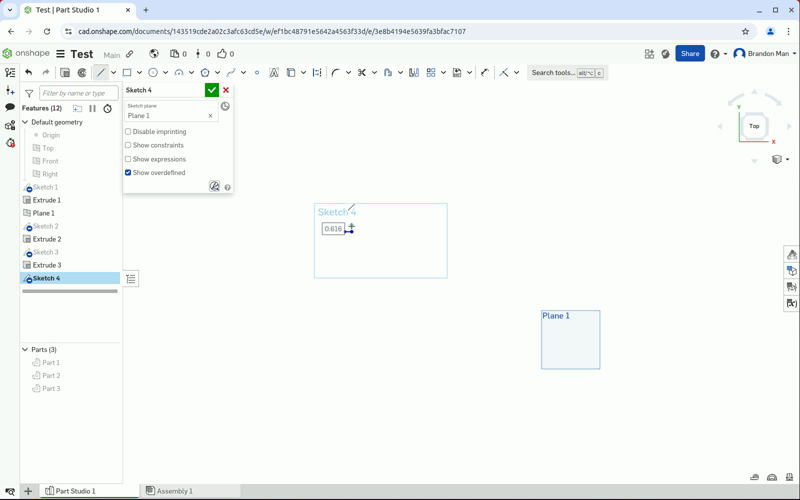
scroll(-6)
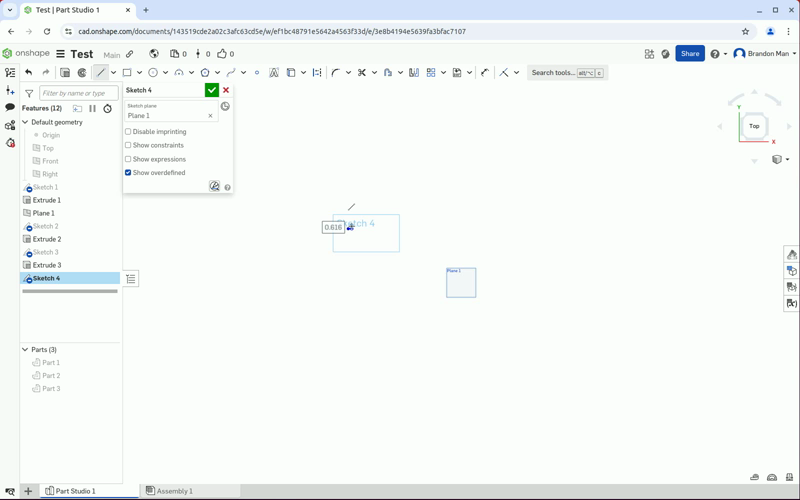
key_up(shift)
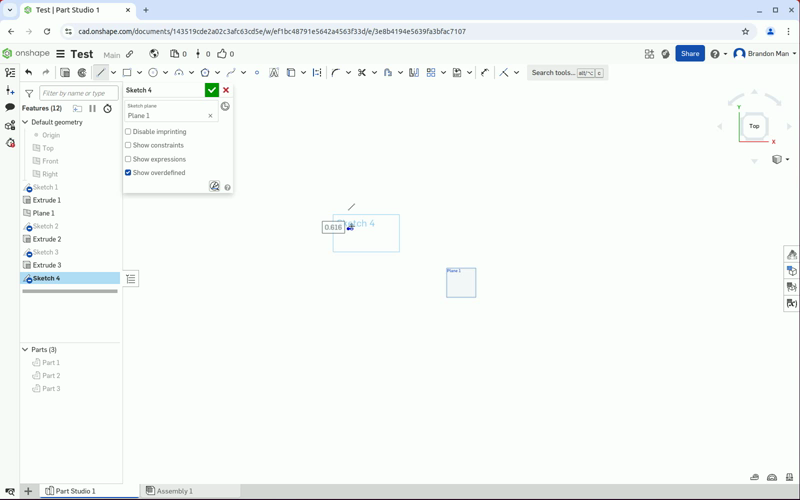
key_down(shift)
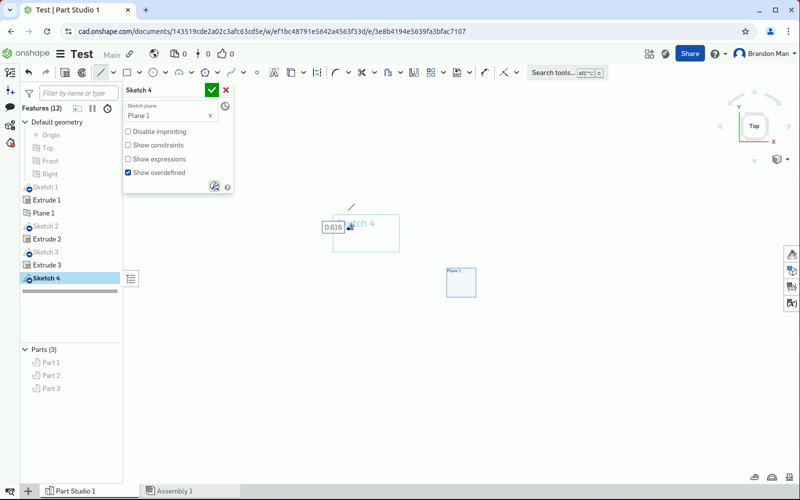
mouse_move(381, 225)
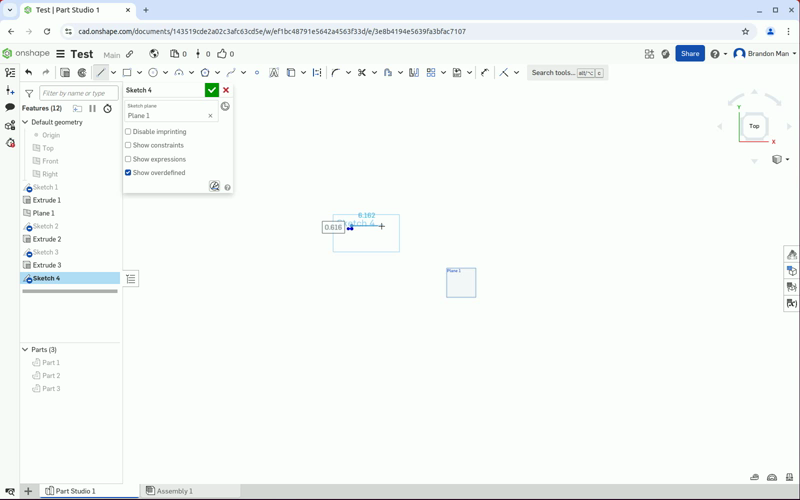
mouse_move(348, 225)
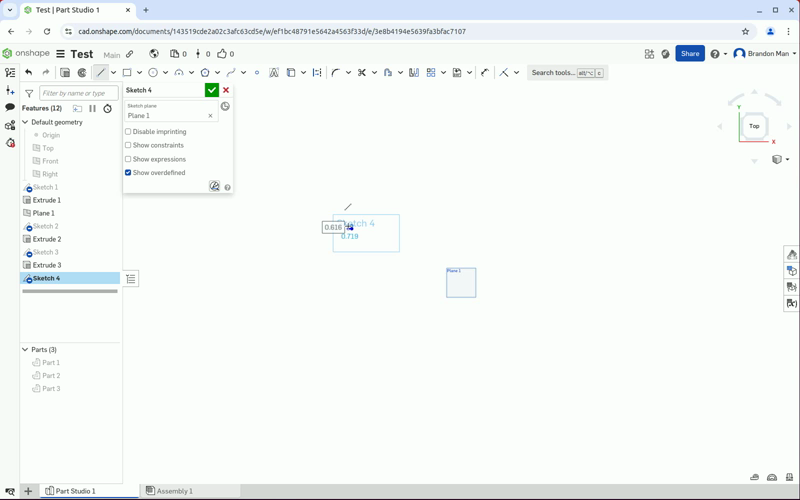
scroll(6)
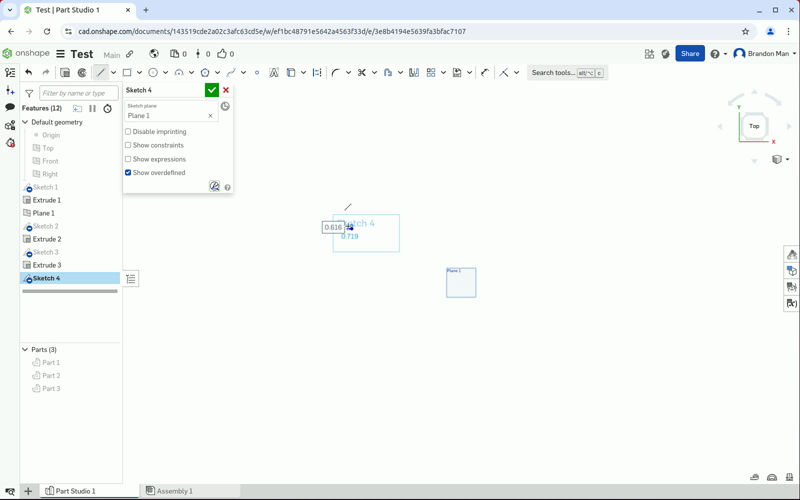
scroll(6)
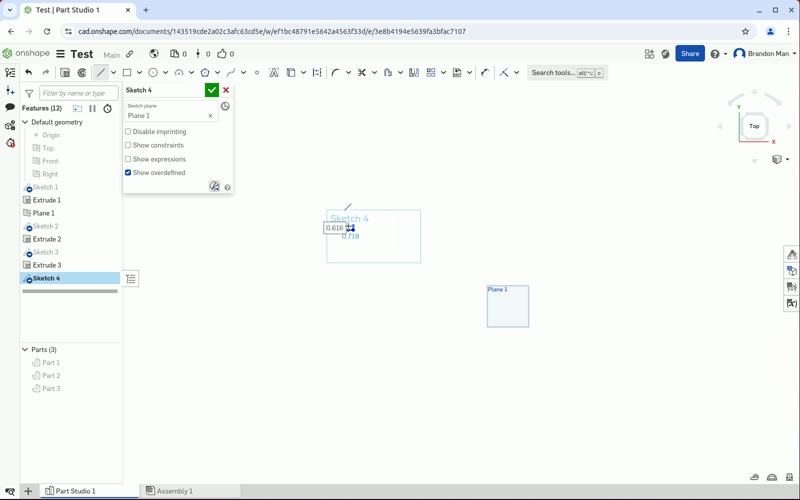
scroll(6)
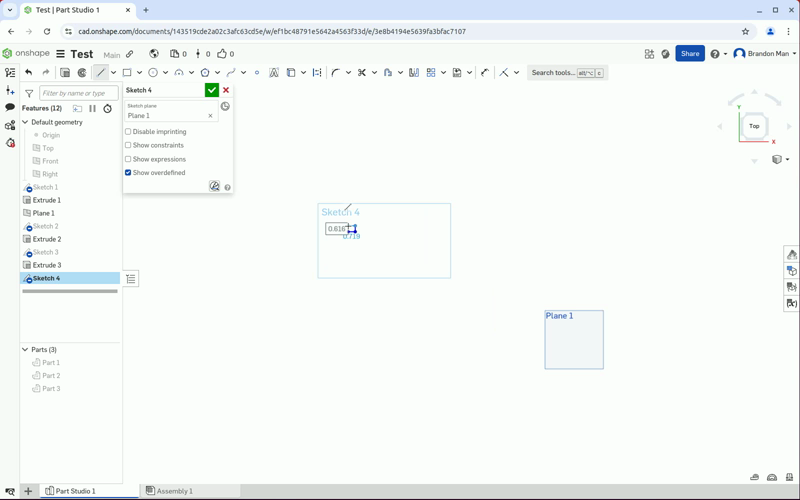
scroll(6)
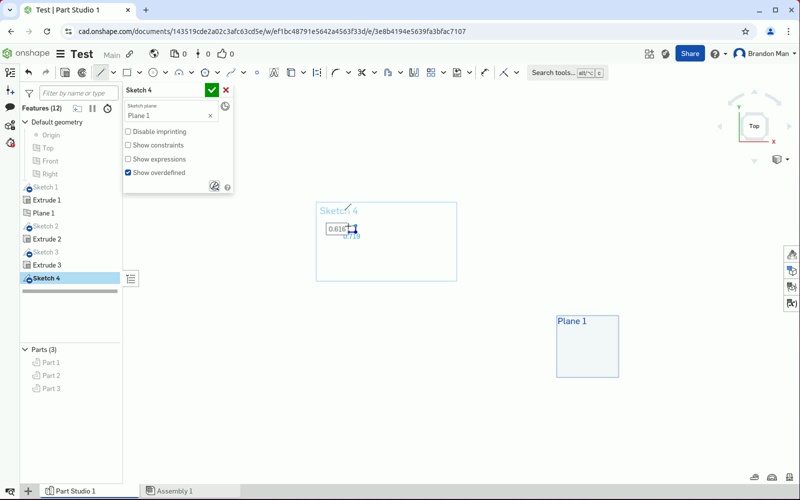
scroll(6)
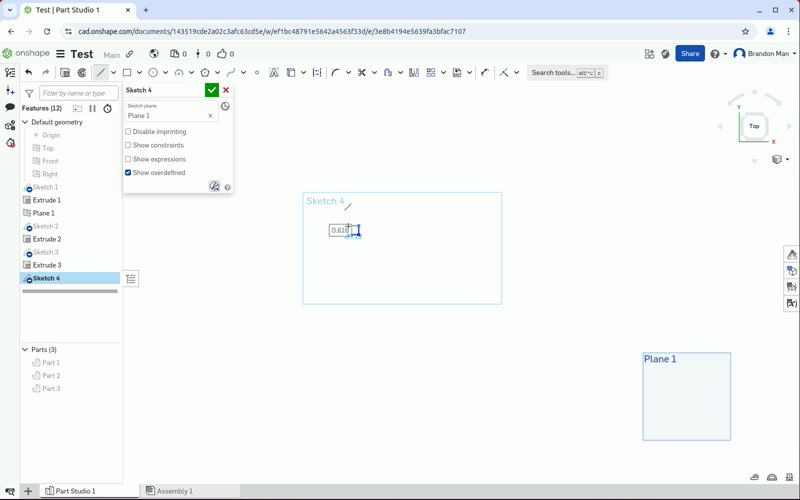
scroll(6)
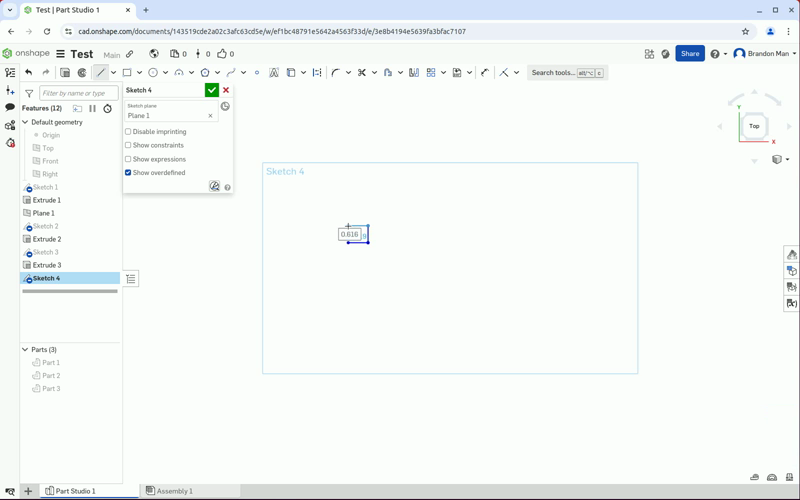
scroll(6)
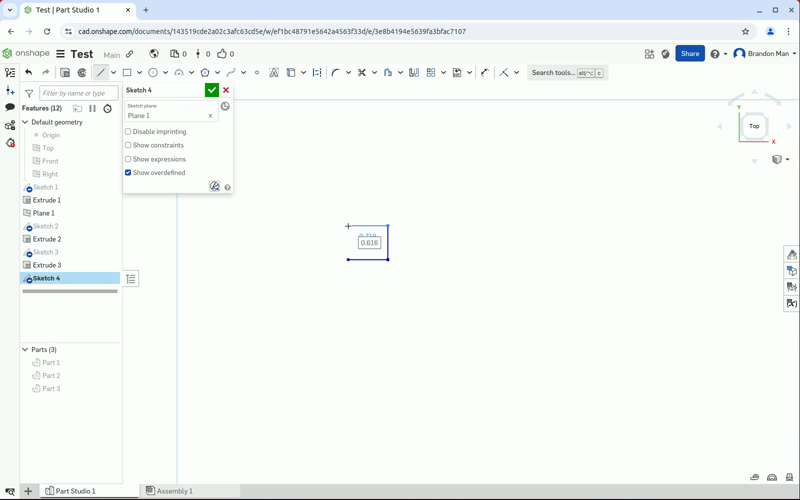
click(348, 225)
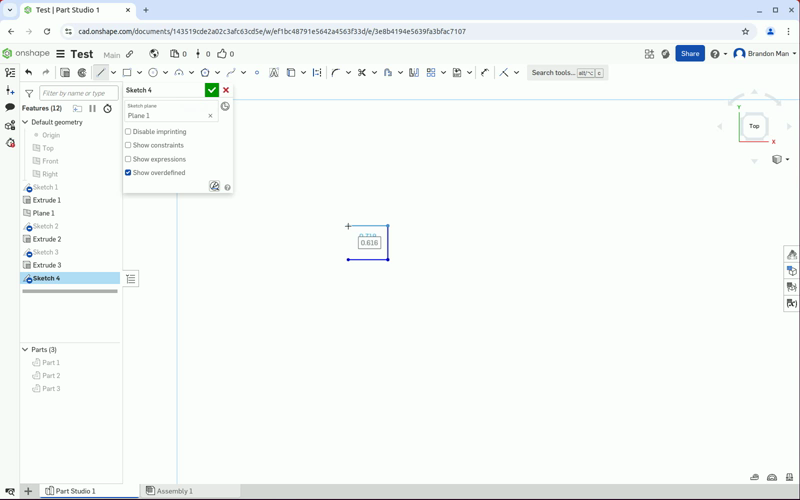
scroll(-6)
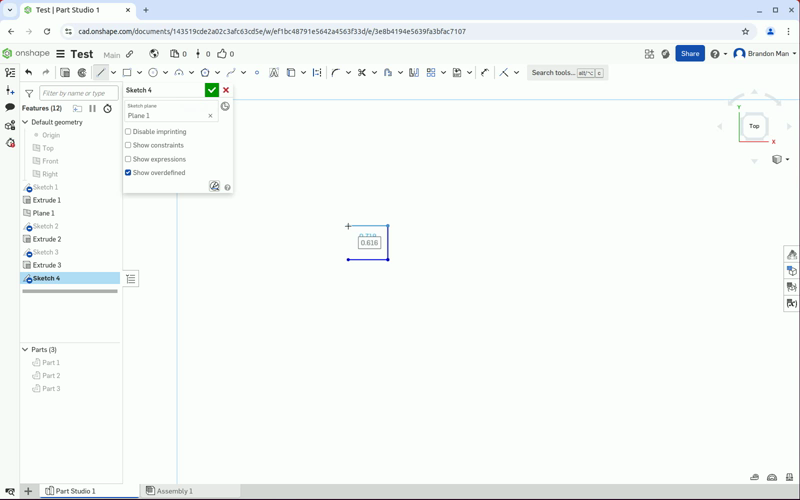
scroll(-6)
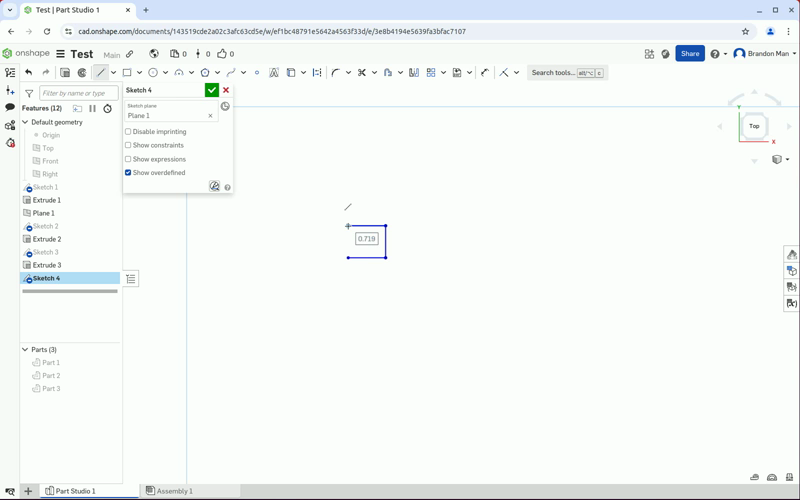
scroll(-6)
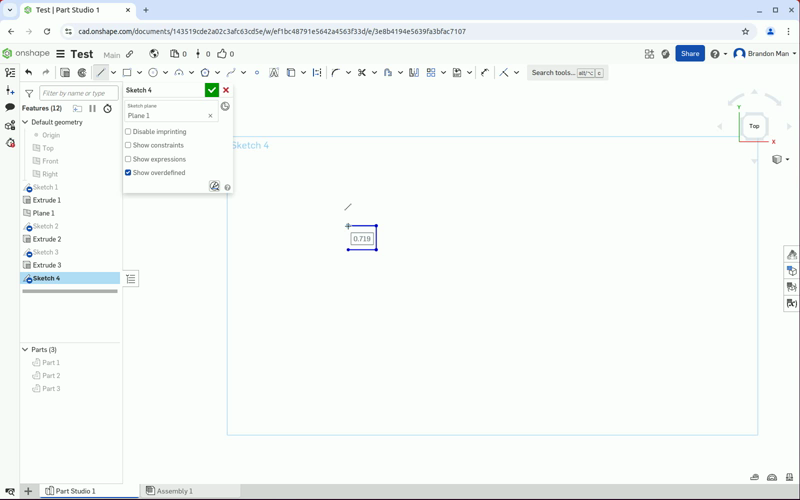
scroll(-6)
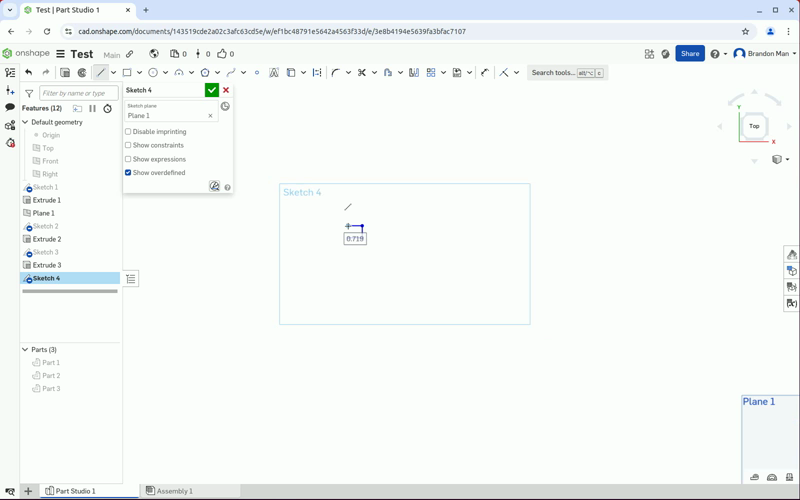
scroll(-6)
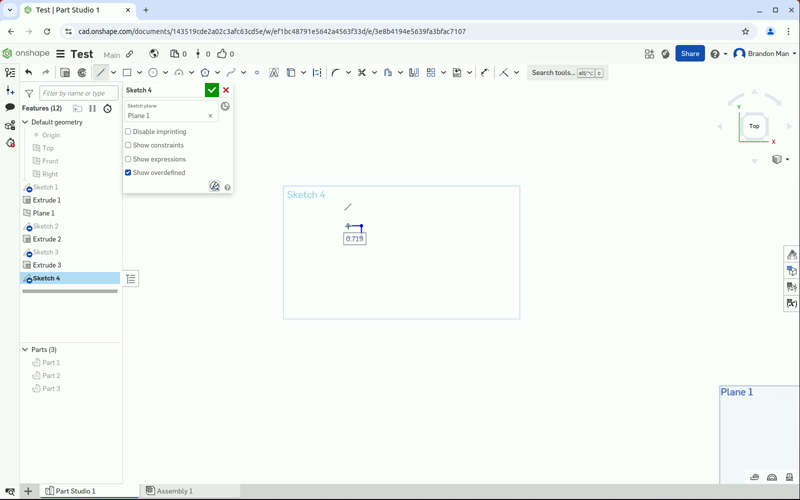
scroll(-6)
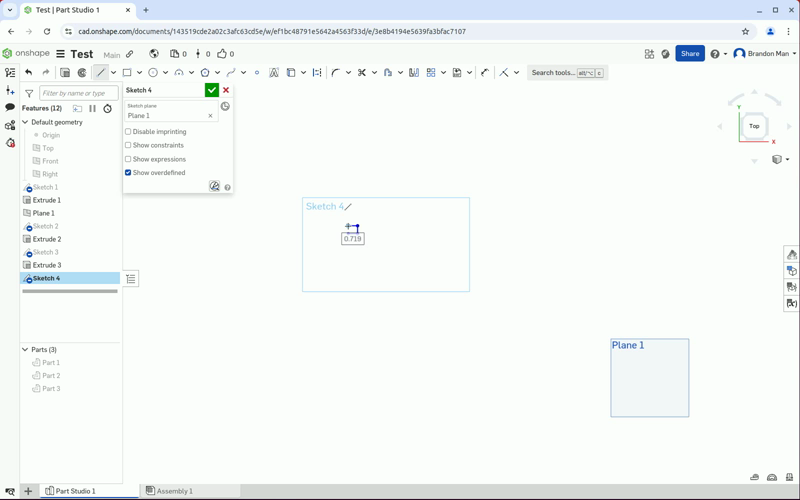
scroll(-6)
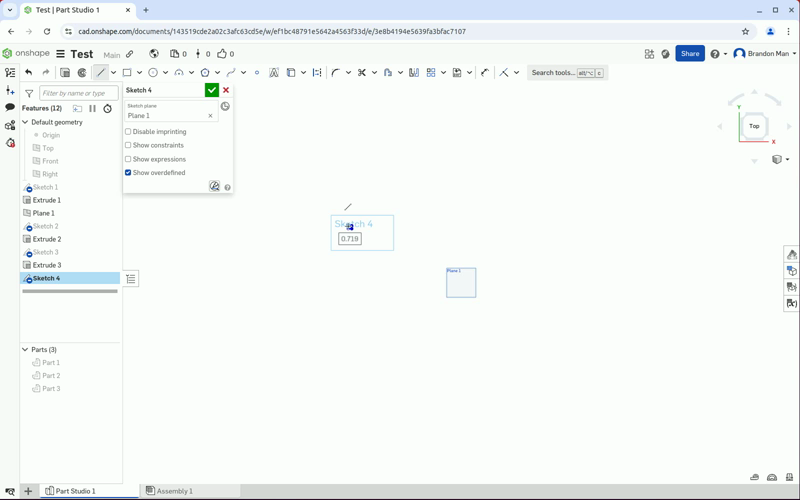
key_up(shift)
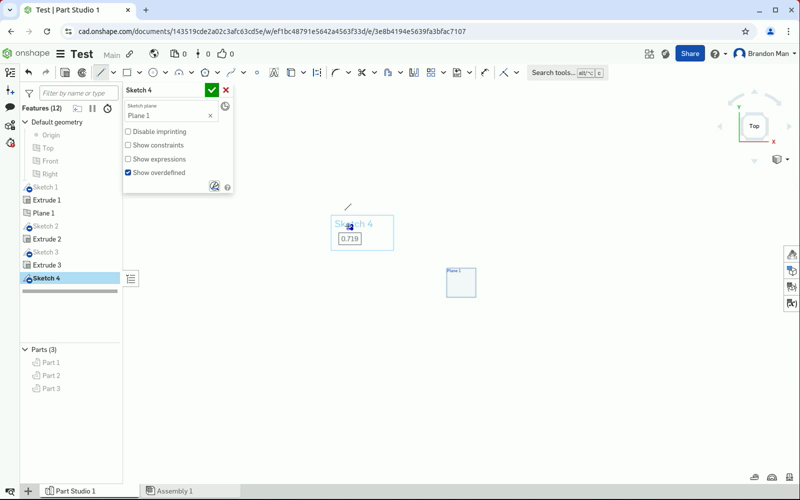
mouse_move(378, 225)
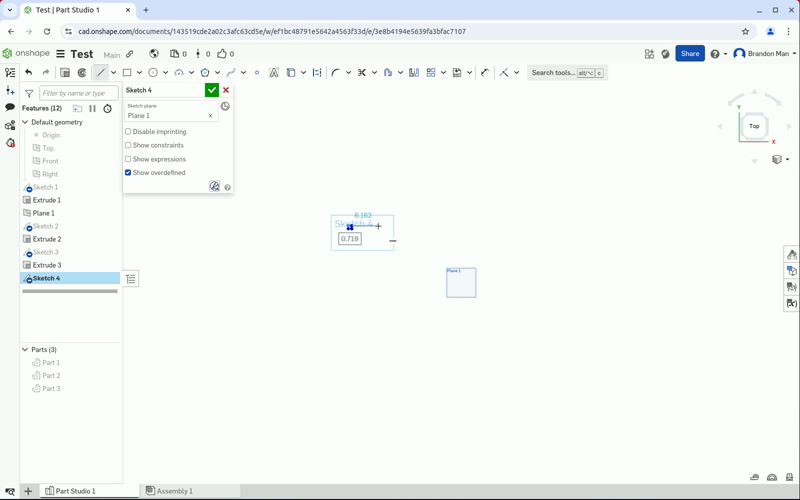
key_down(shift)
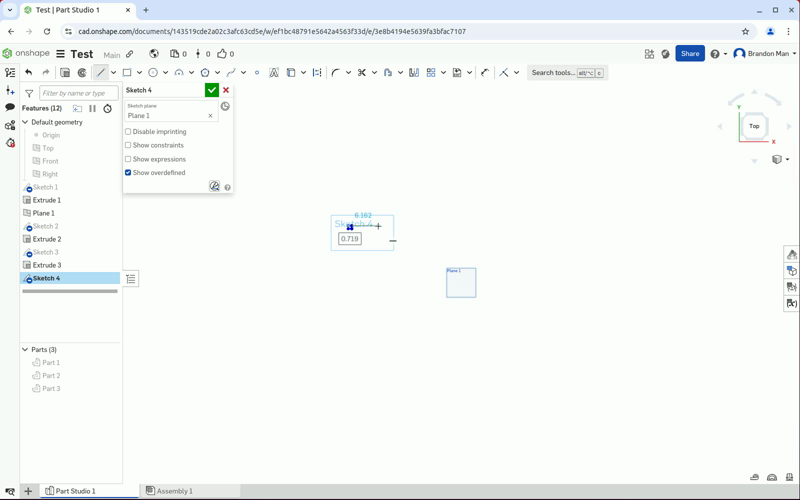
mouse_move(348, 228)
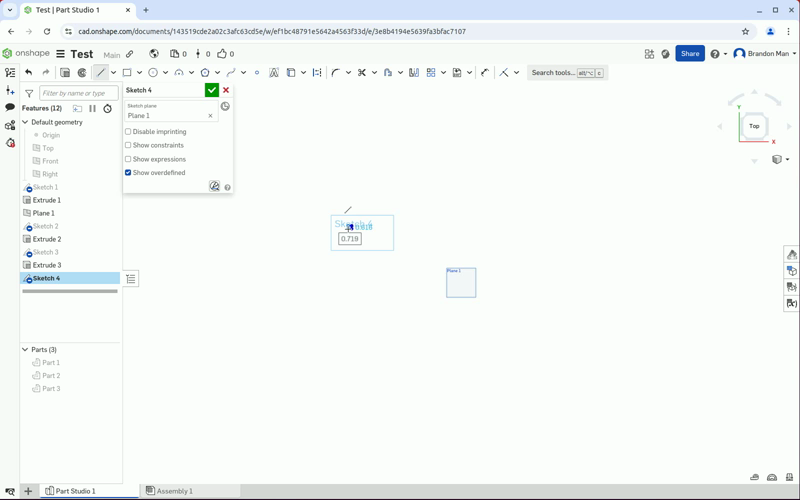
scroll(6)
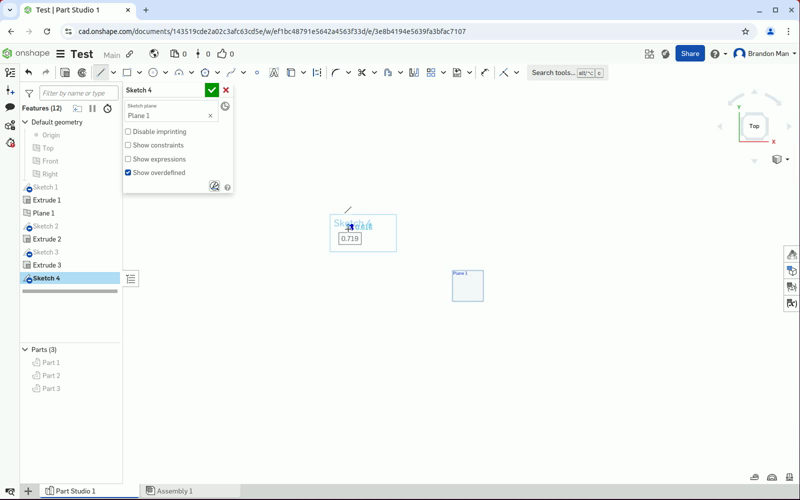
scroll(6)
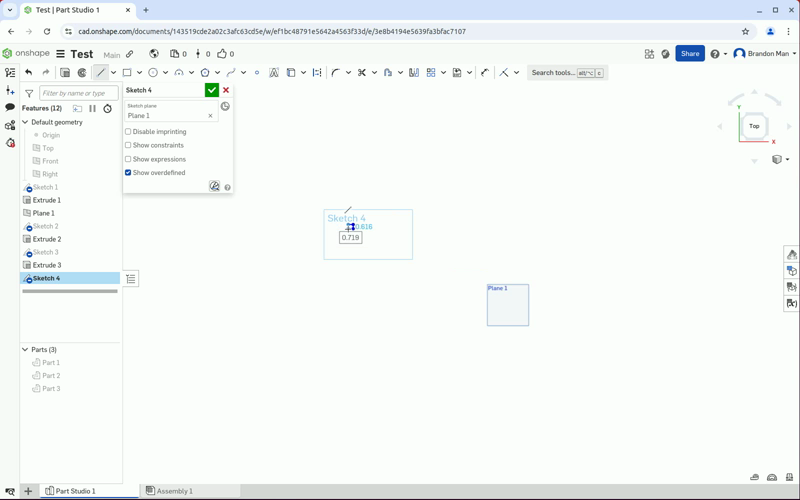
scroll(6)
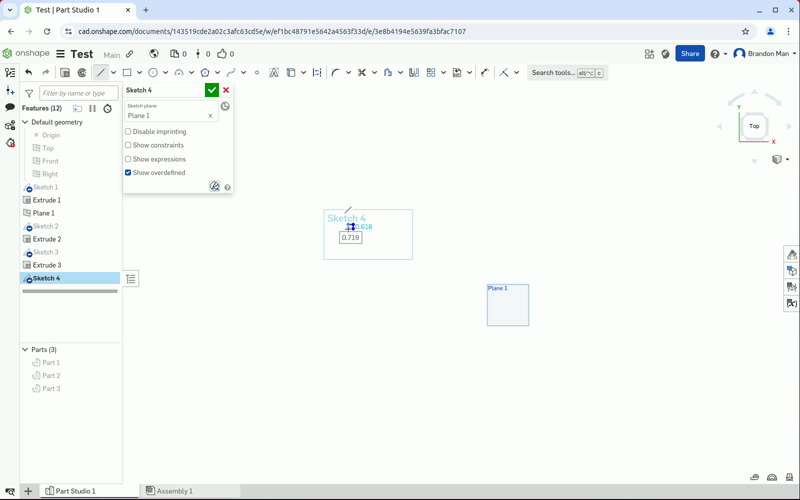
scroll(6)
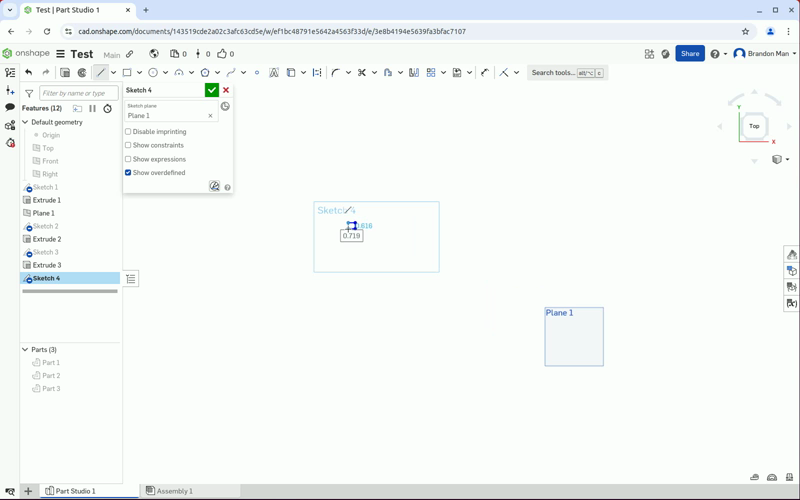
scroll(6)
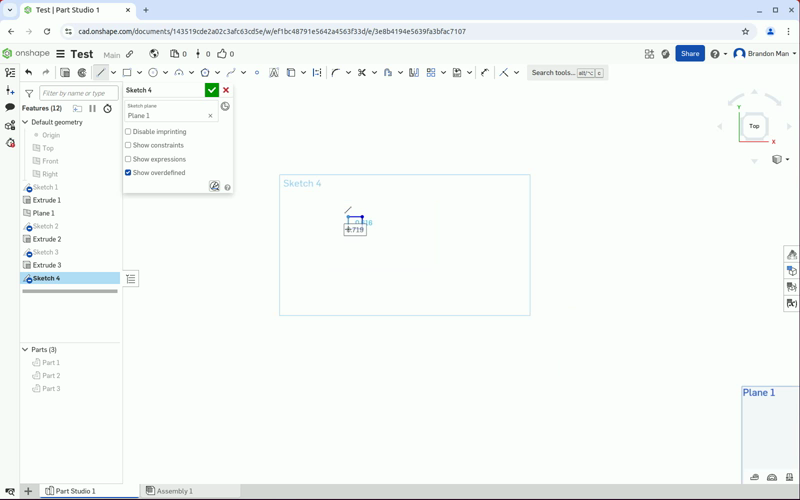
scroll(6)
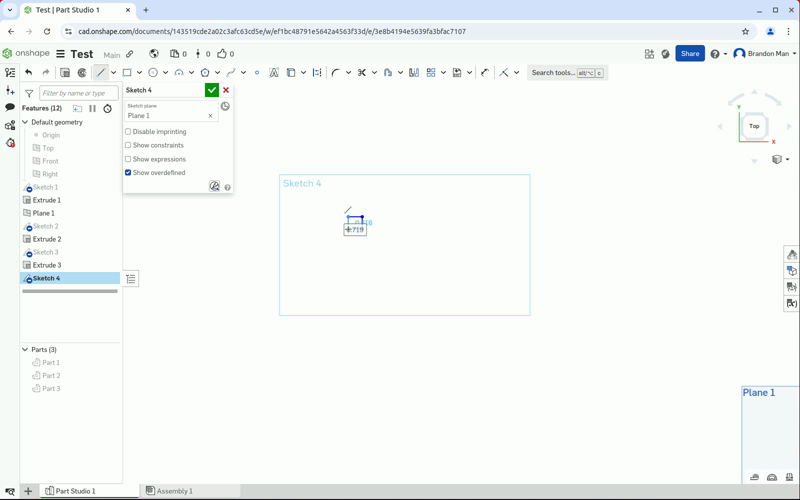
scroll(6)
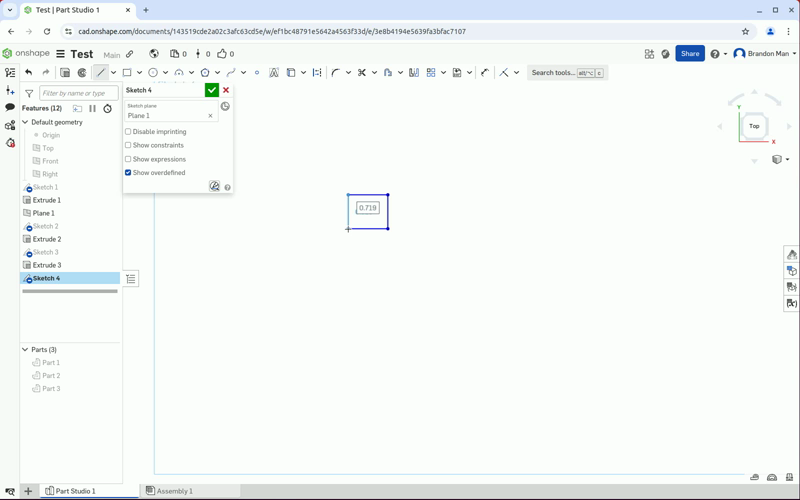
key_up(shift)
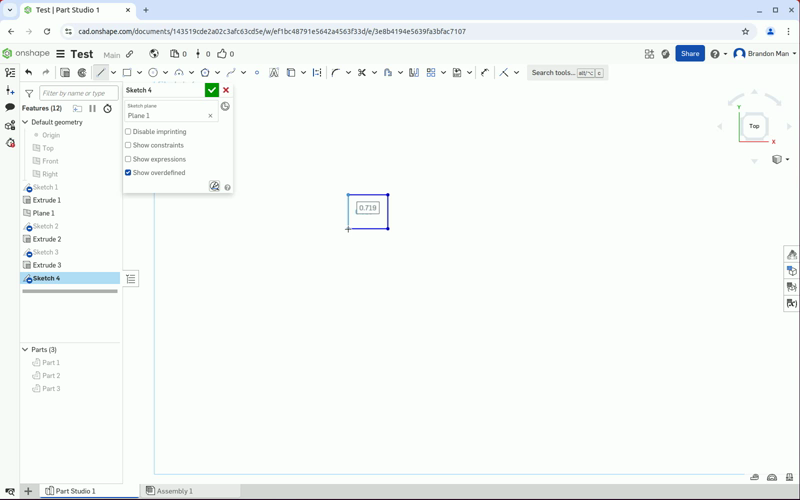
click(348, 228)
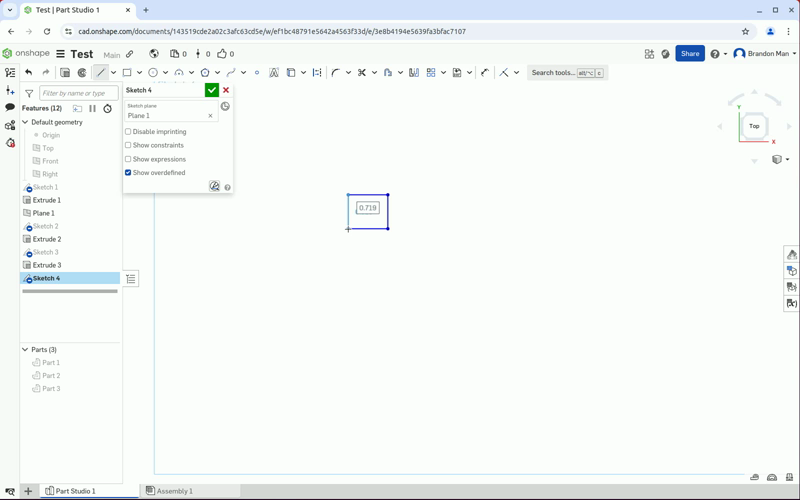
scroll(-6)
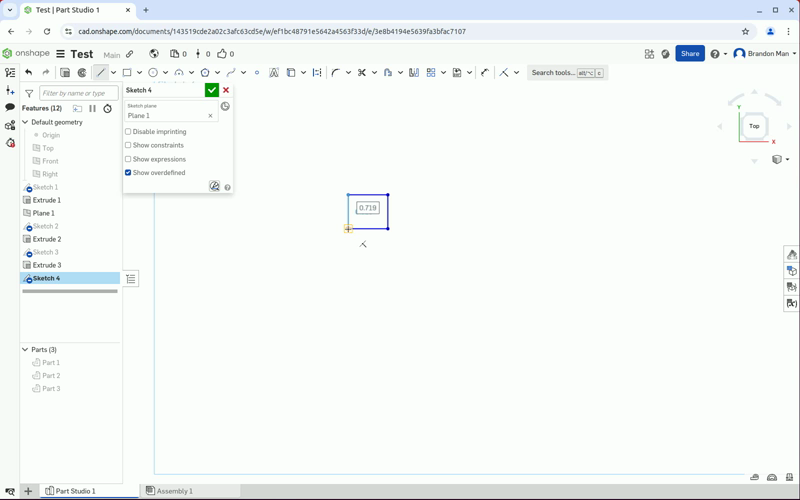
scroll(-6)
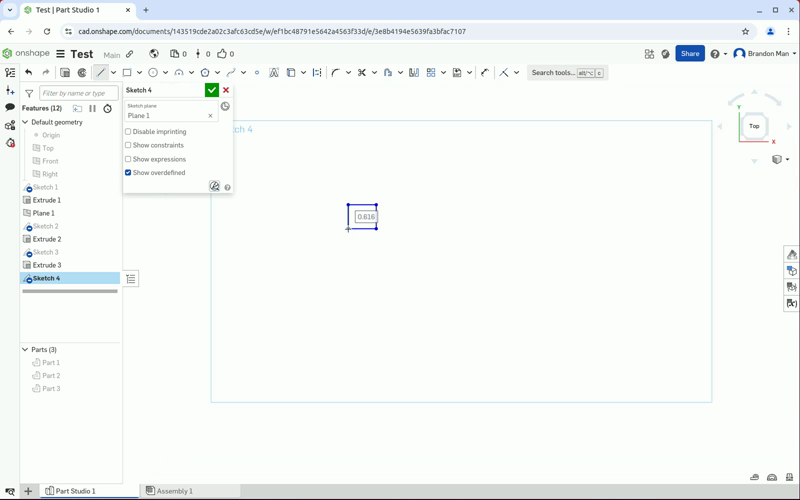
scroll(-6)
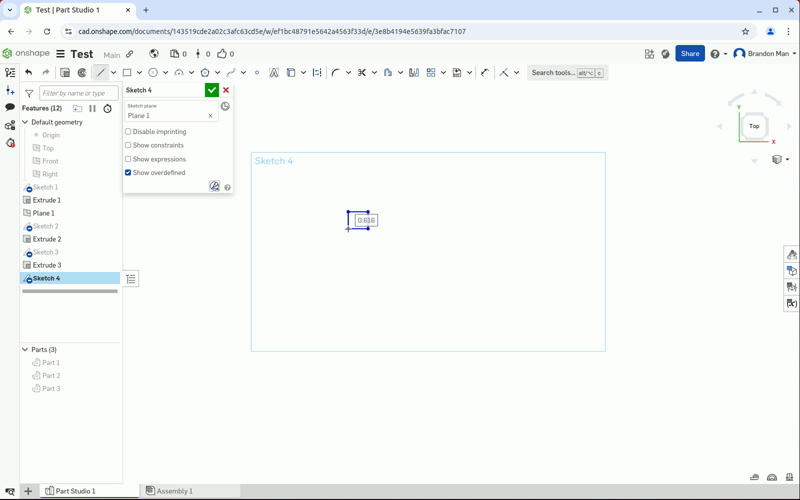
scroll(-6)
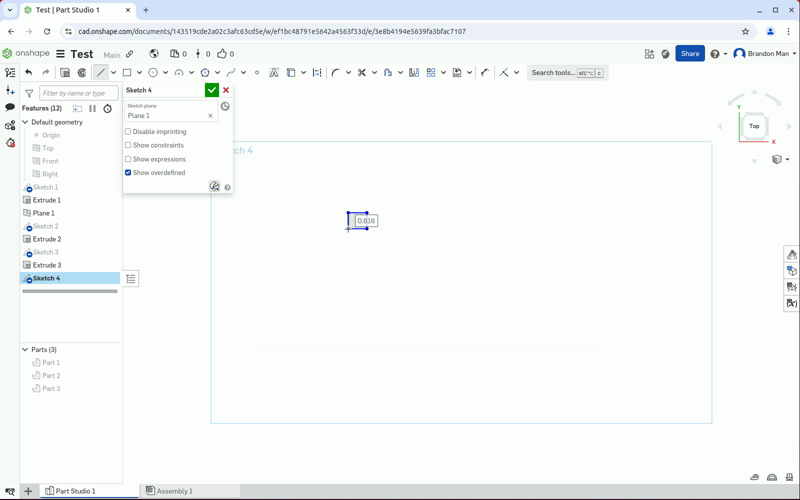
scroll(-6)
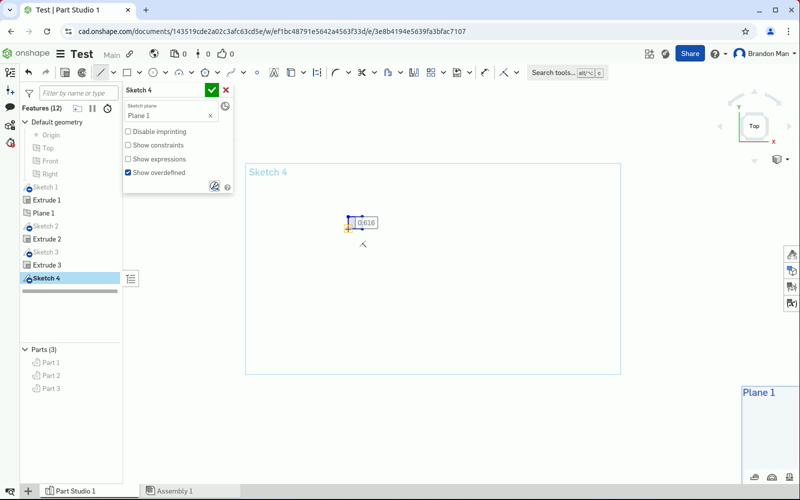
scroll(-6)
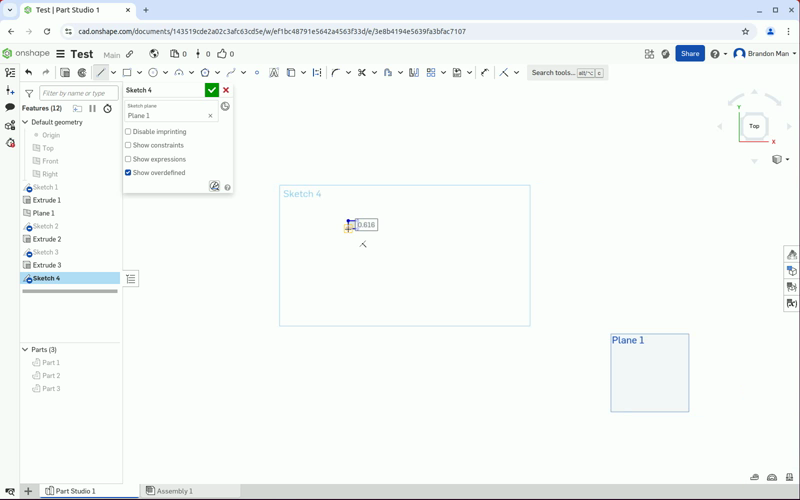
scroll(-6)
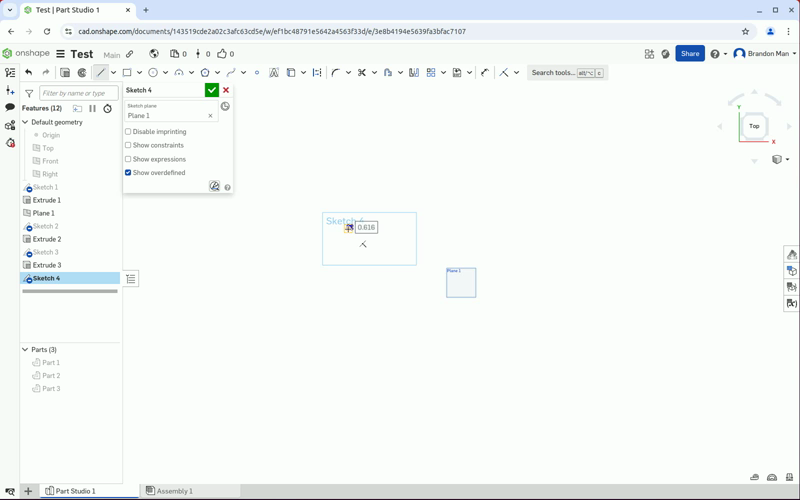
key(esc)
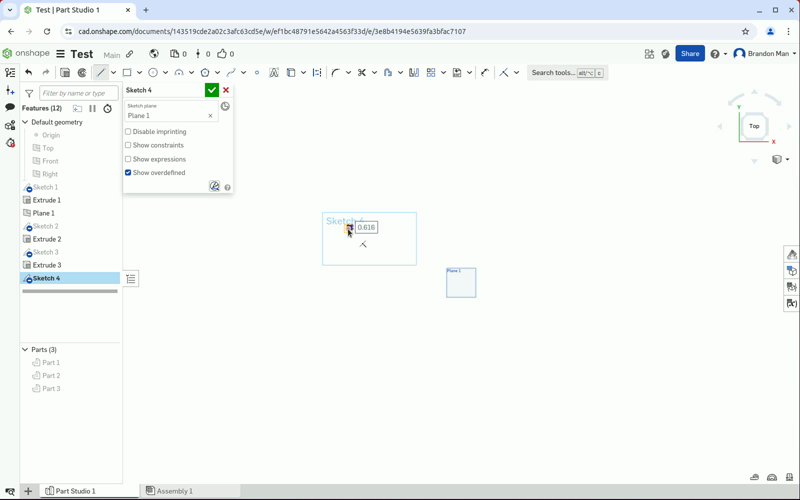
mouse_move(349, 227)
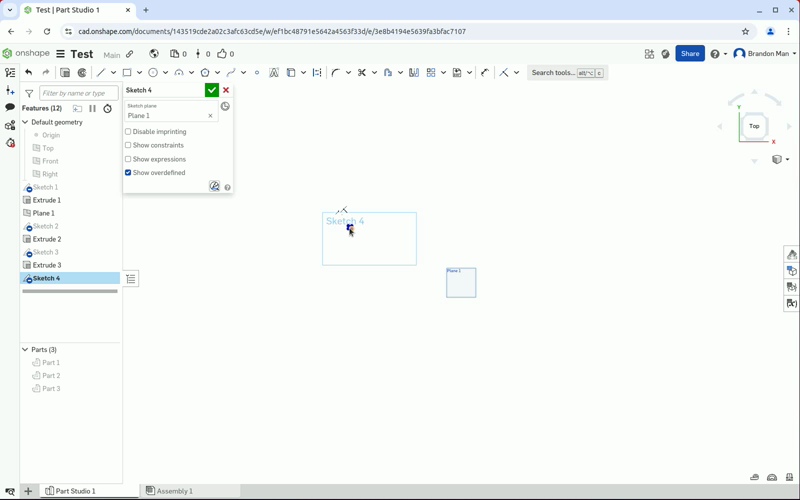
scroll(6)
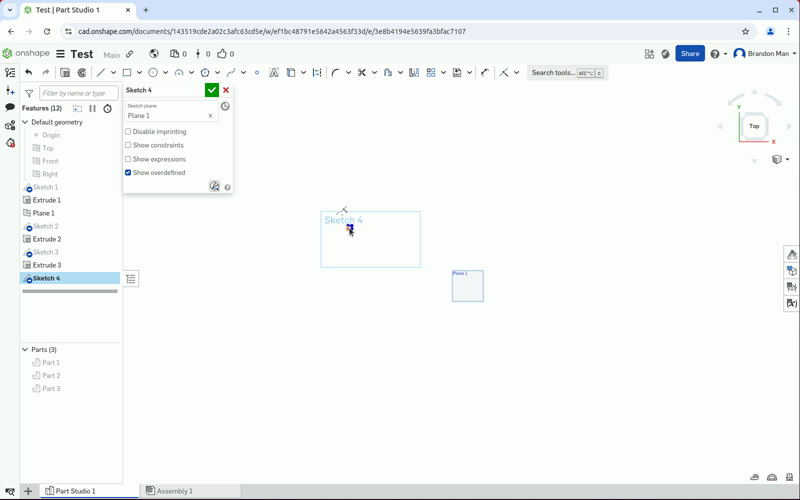
scroll(6)
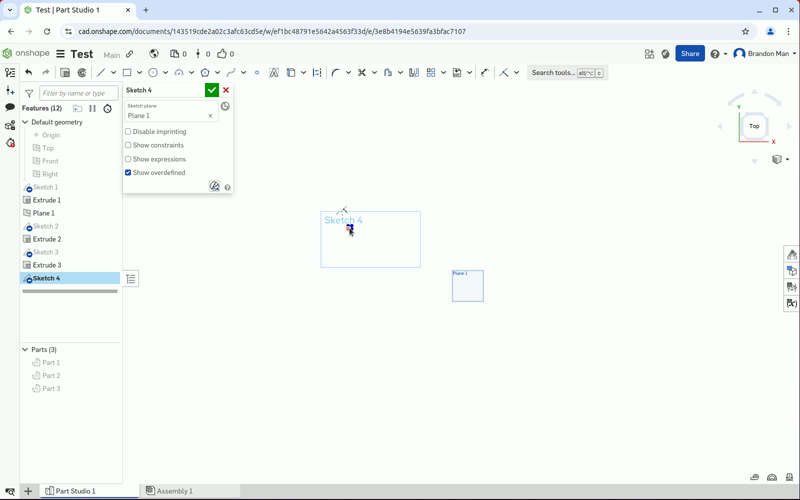
scroll(6)
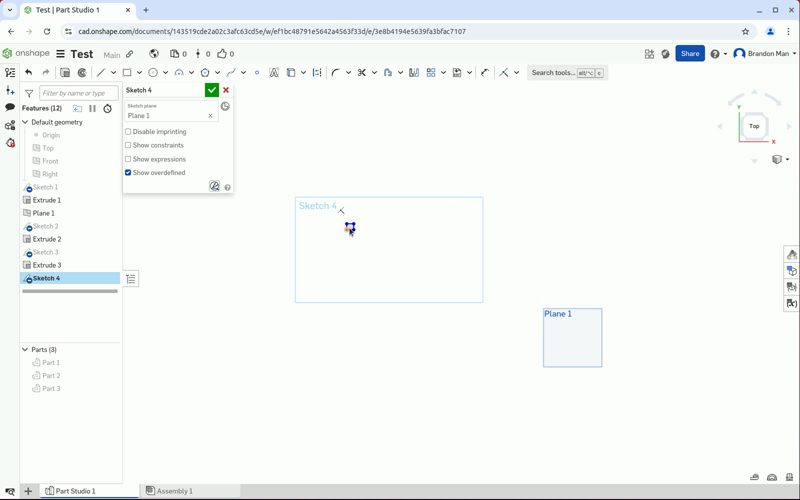
scroll(6)
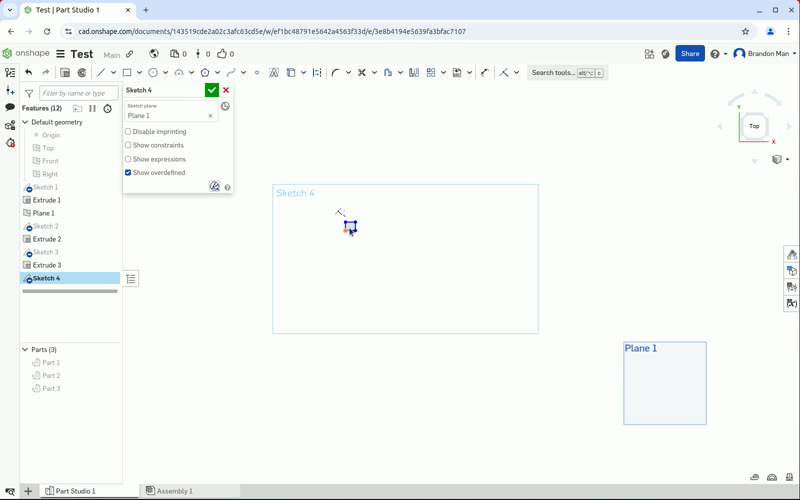
scroll(6)
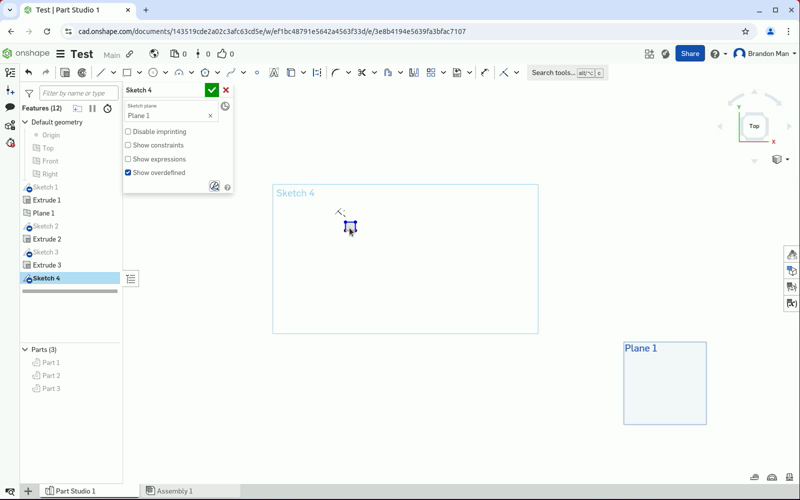
scroll(6)
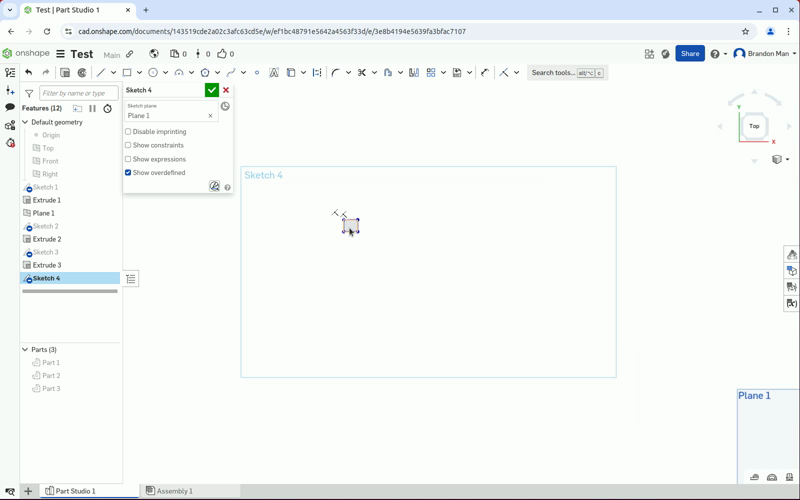
scroll(6)
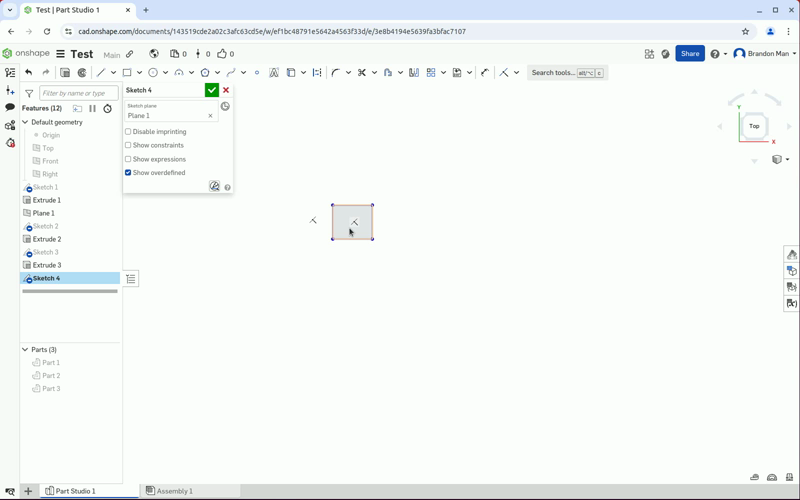
click(349, 227)
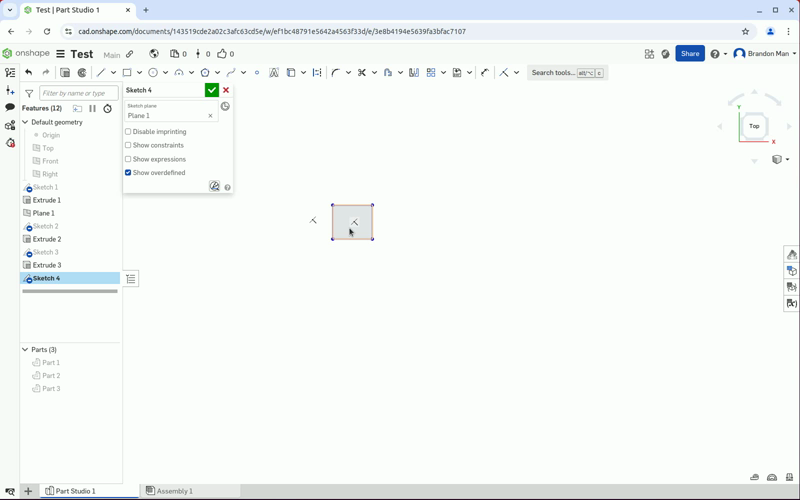
scroll(-6)
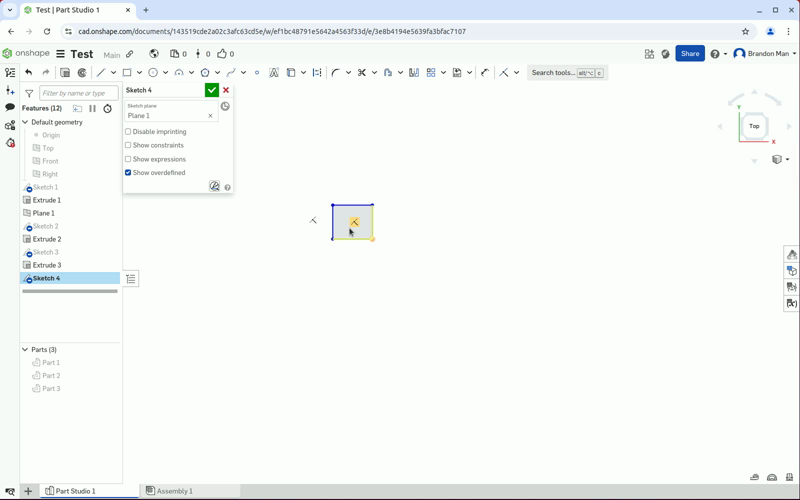
scroll(-6)
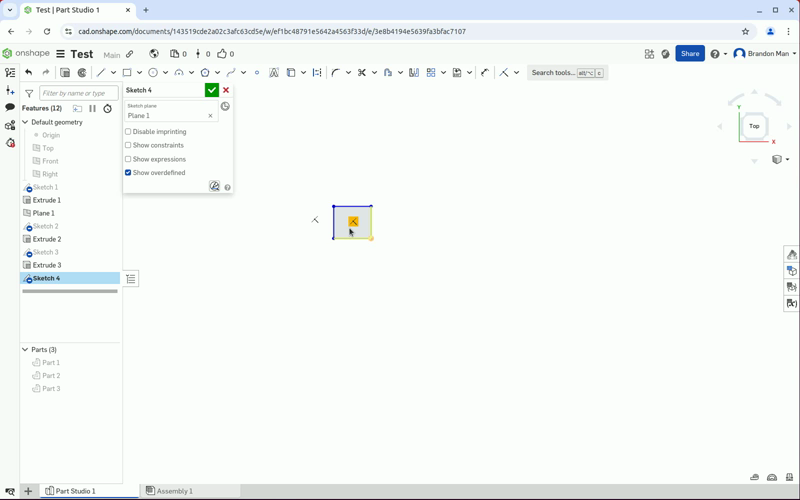
scroll(-6)
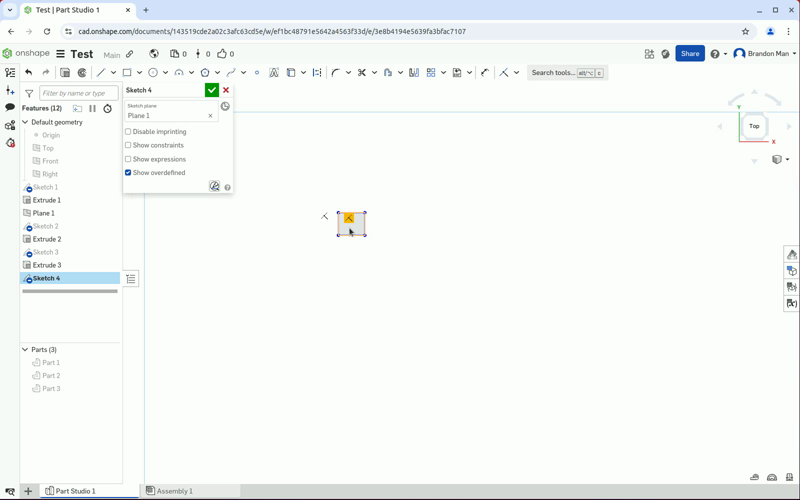
scroll(-6)
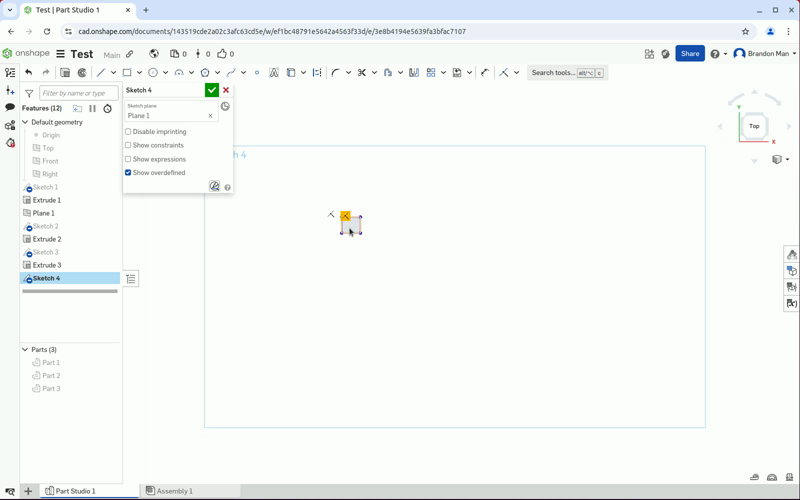
scroll(-6)
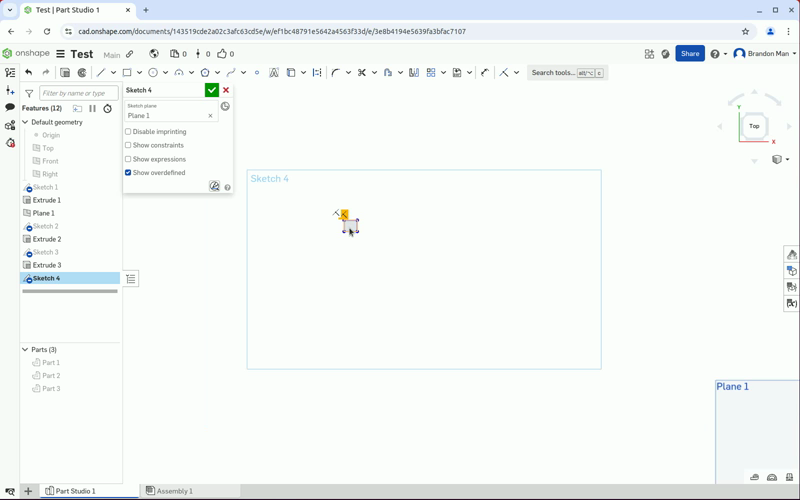
scroll(-6)
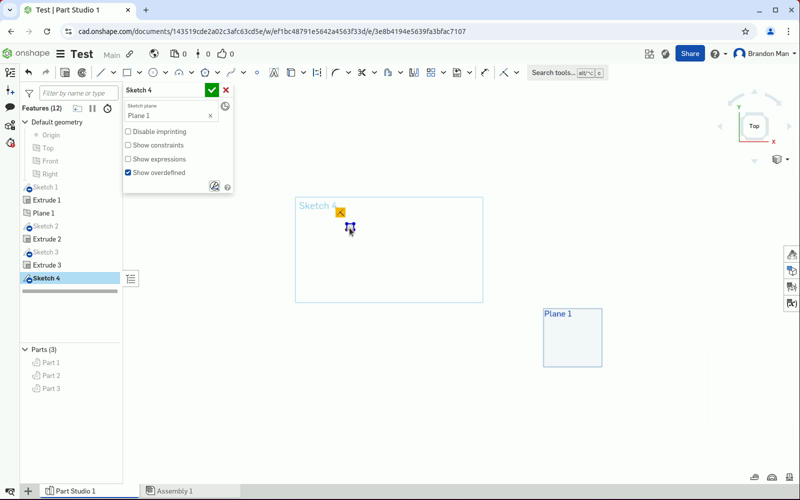
scroll(-6)
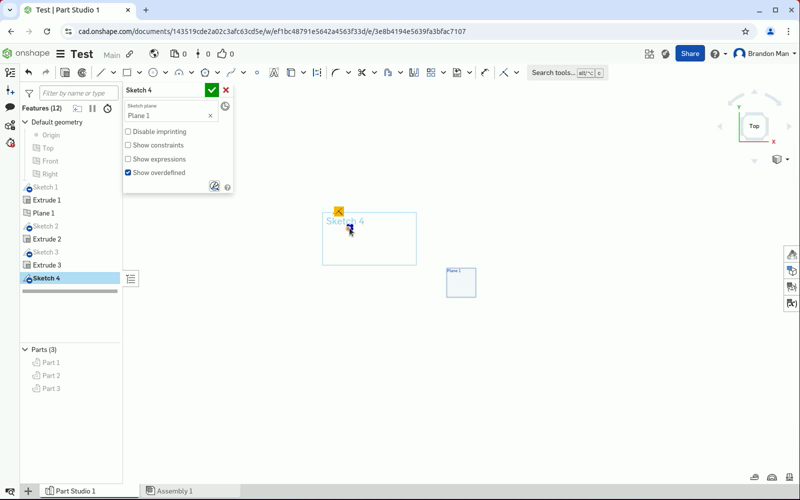
mouse_move(73, 352)
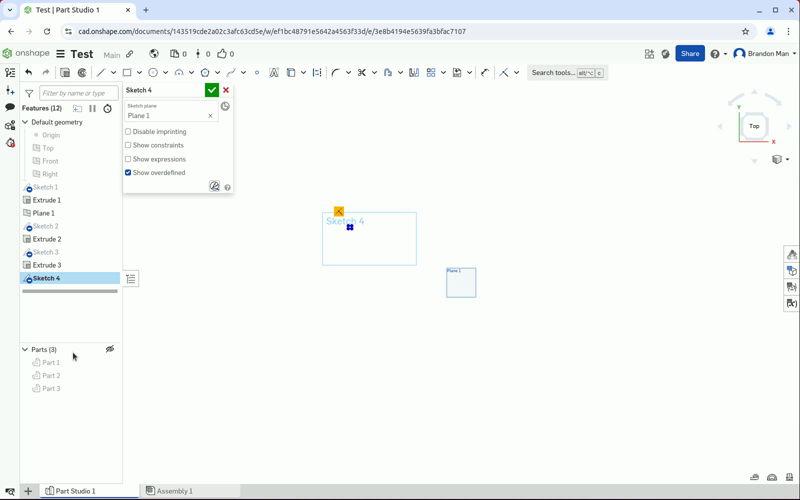
key(shift+y)
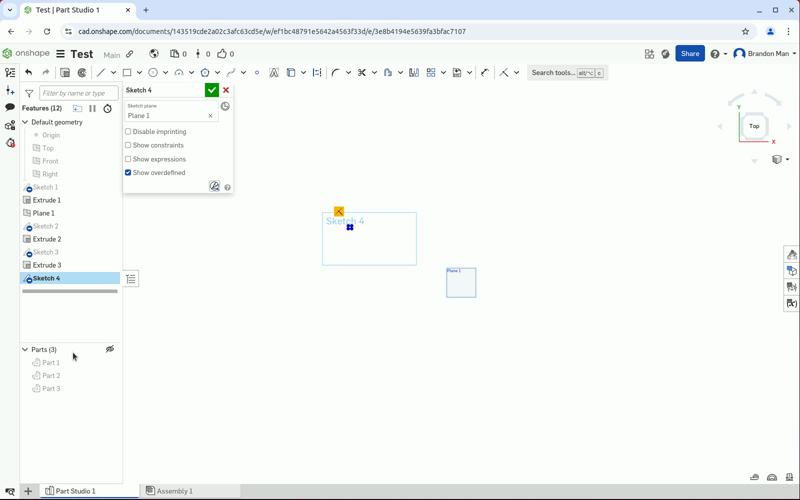
key(shift+e)
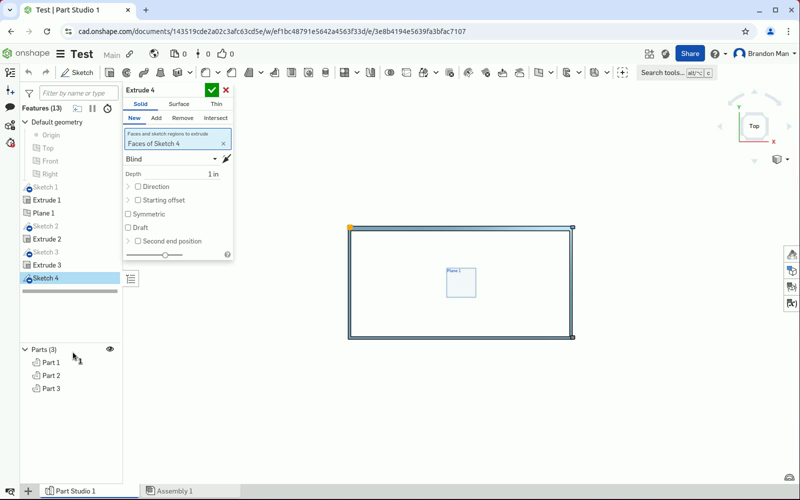
mouse_move(143, 106)
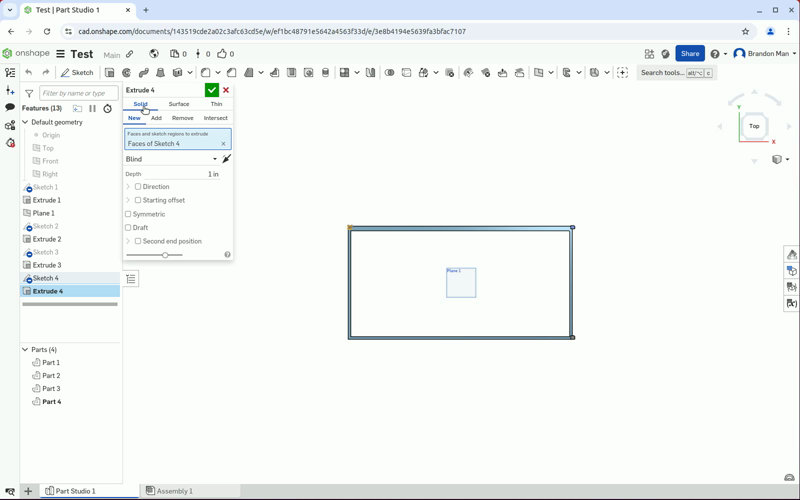
click(143, 106)
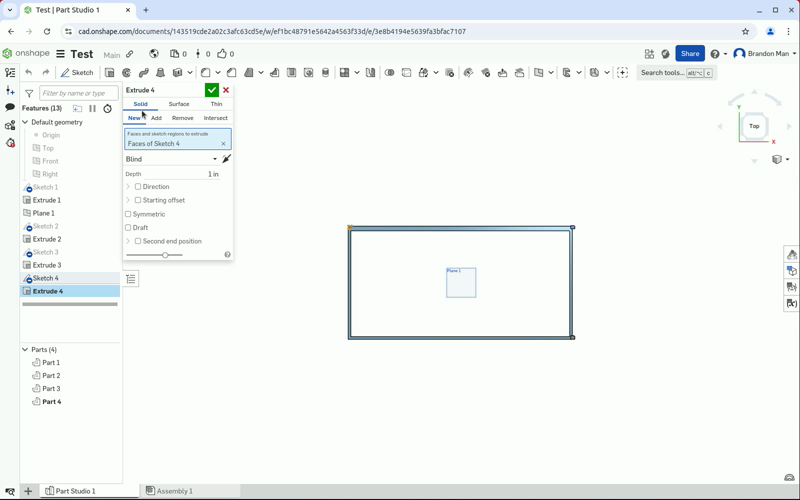
mouse_move(137, 120)
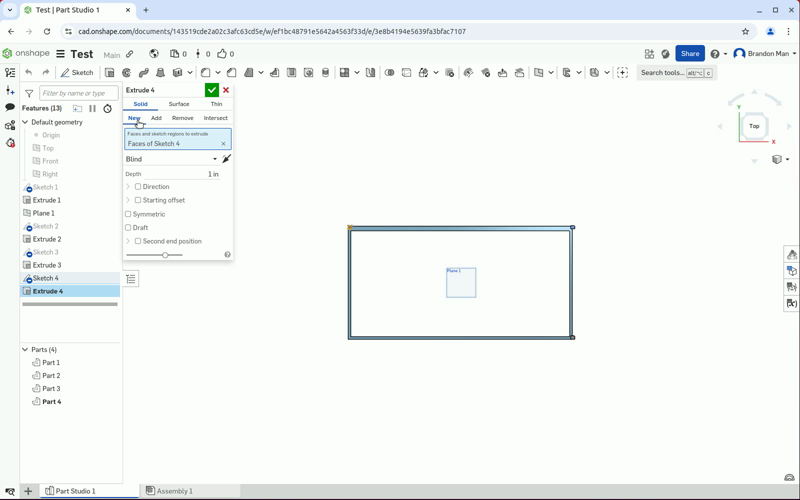
click(137, 120)
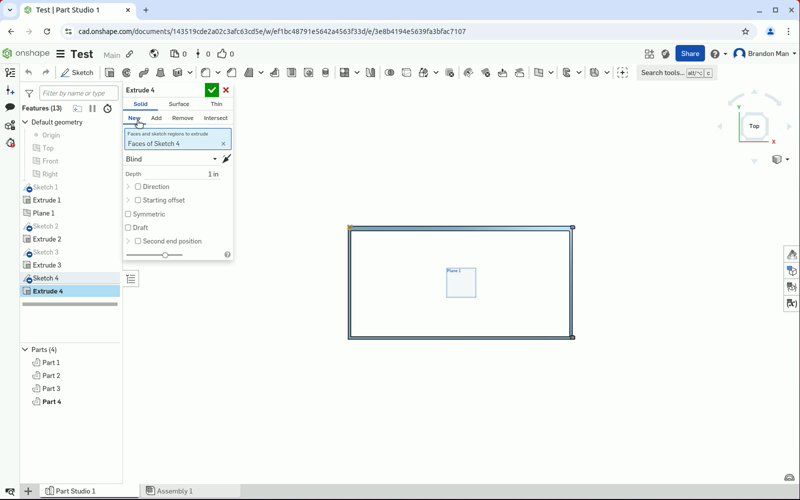
key(tab, 4)
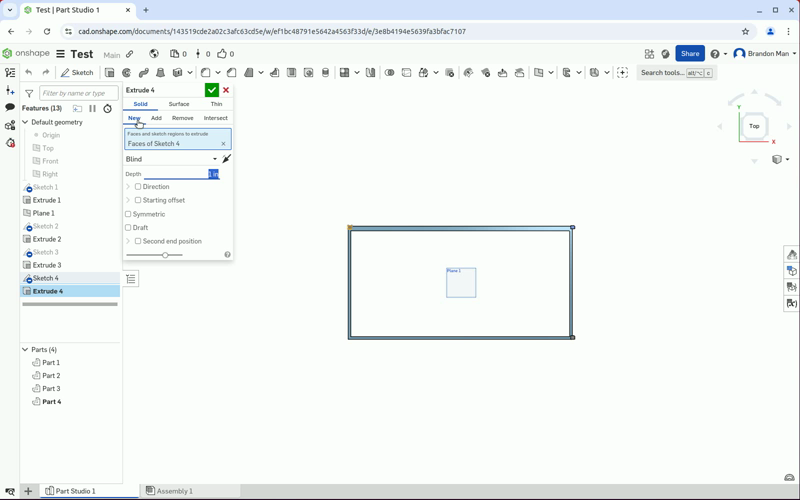
text(11.554)
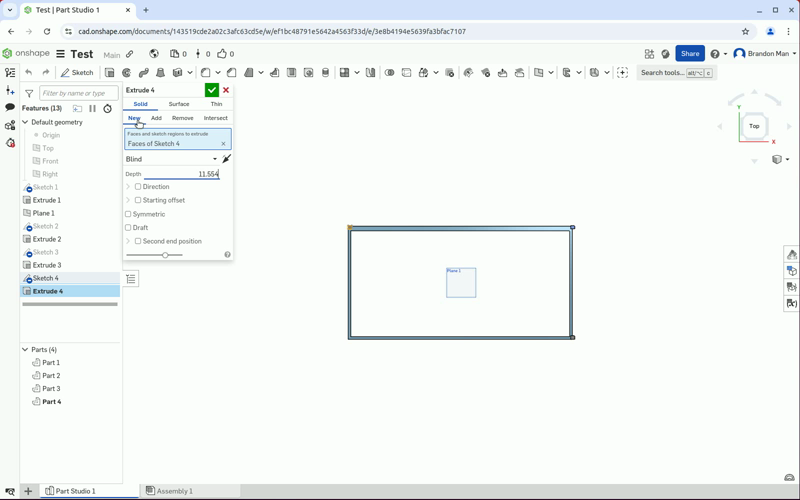
key(enter)
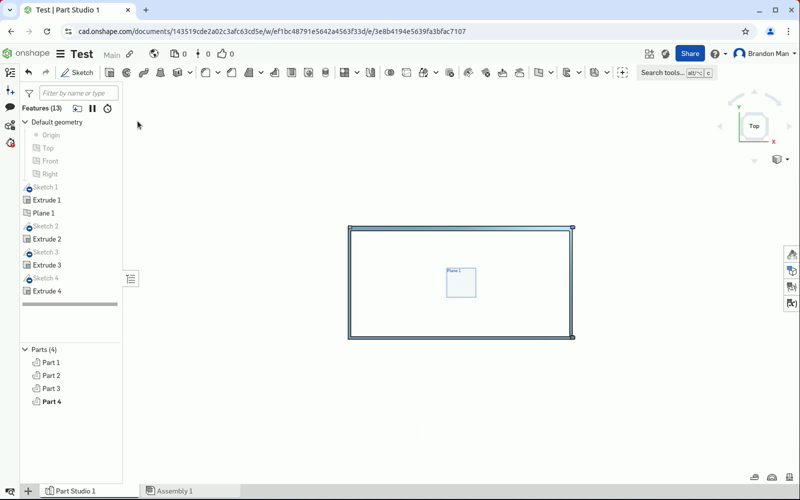
key(shift+h)
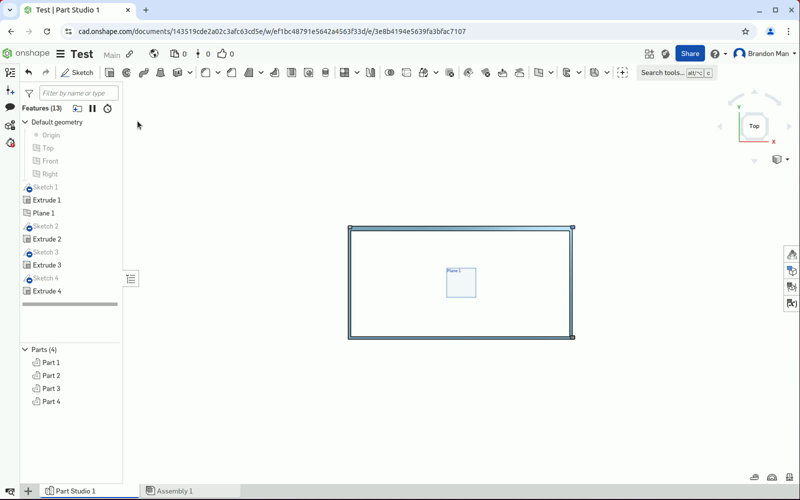
key(shift+h)
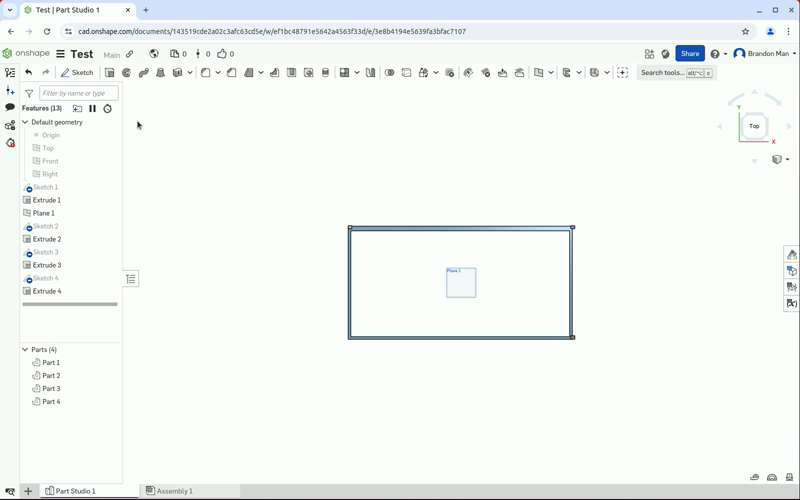
mouse_move(73, 189)
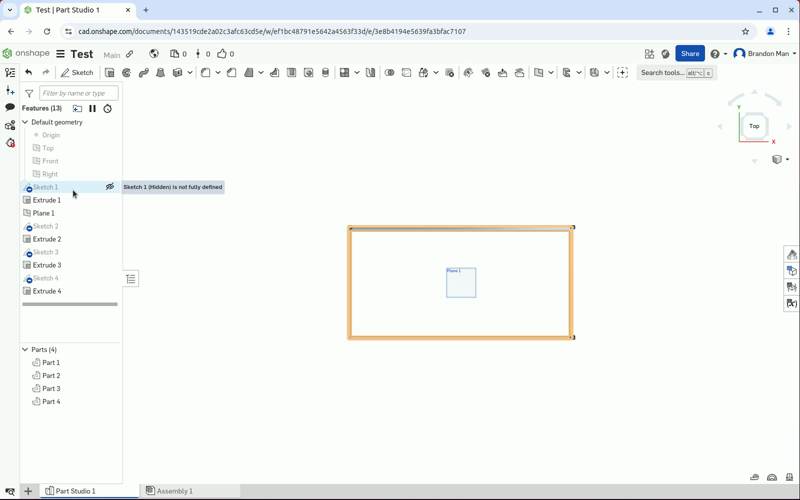
click(73, 189)
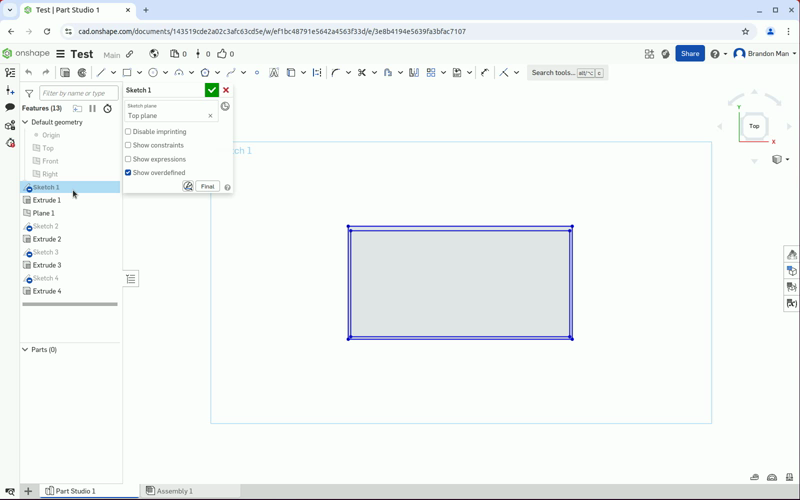
mouse_move(229, 92)
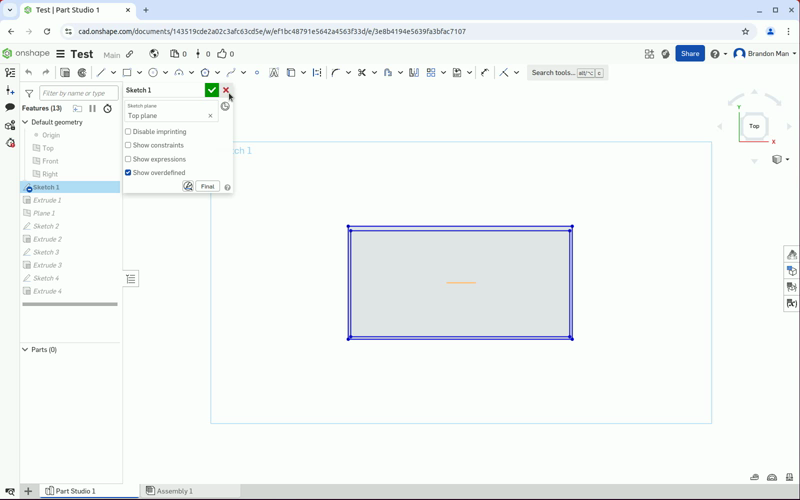
click(229, 92)
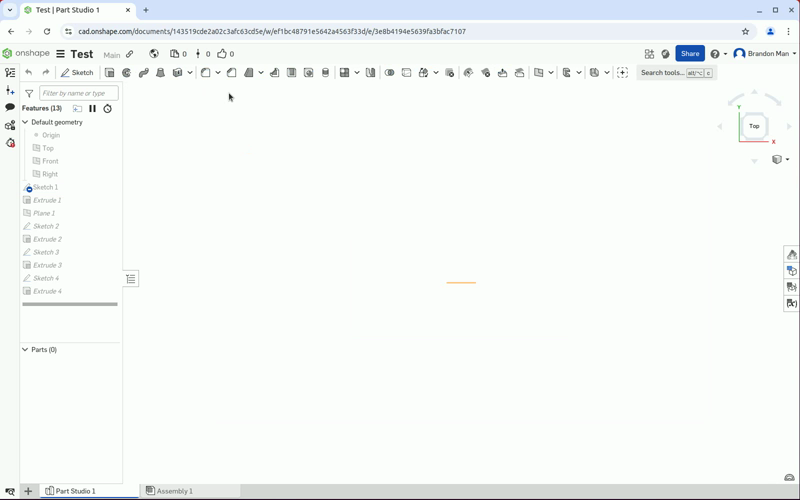
key(shift+s)
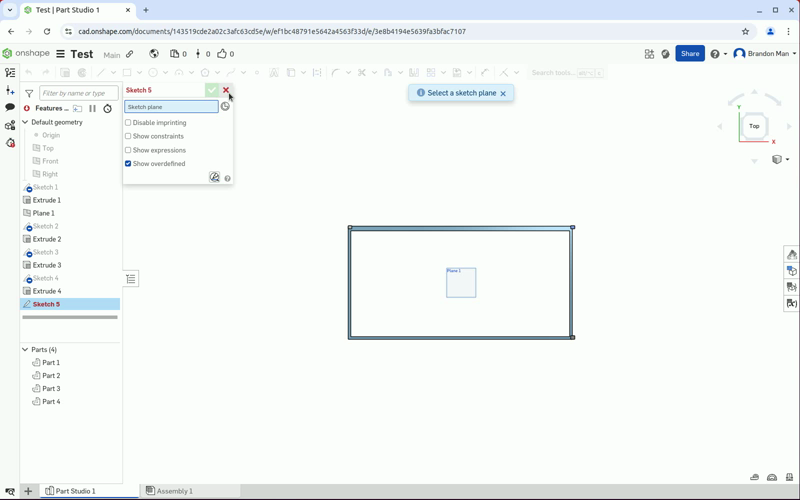
mouse_move(73, 215)
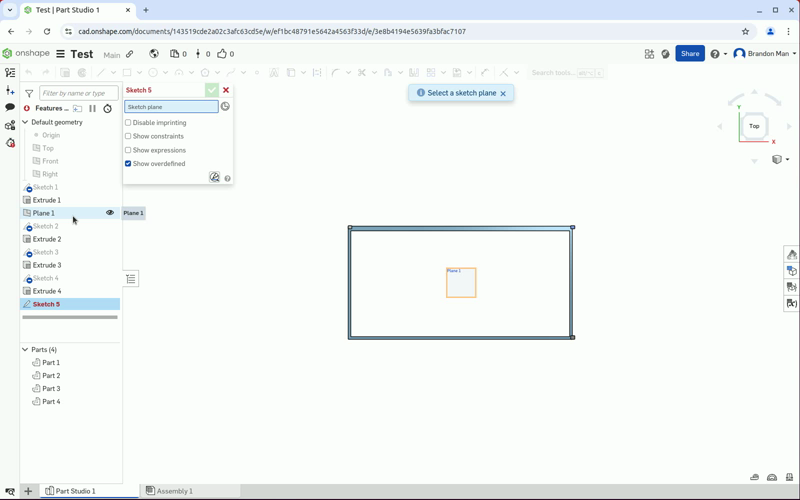
click(73, 215)
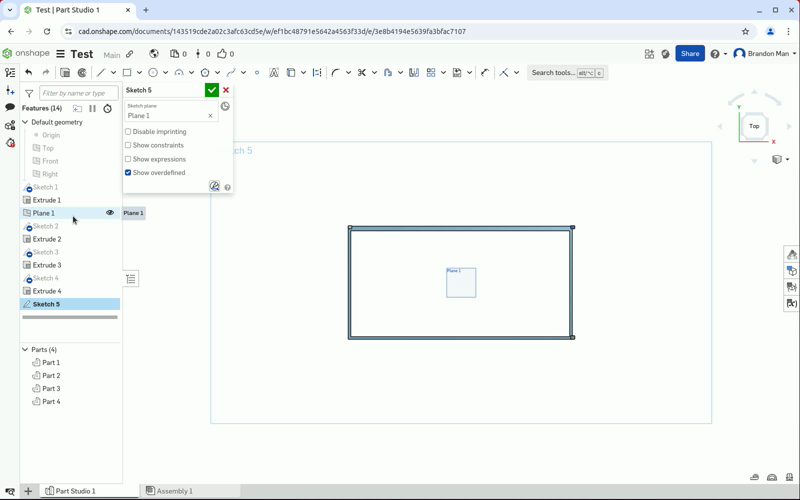
mouse_move(73, 352)
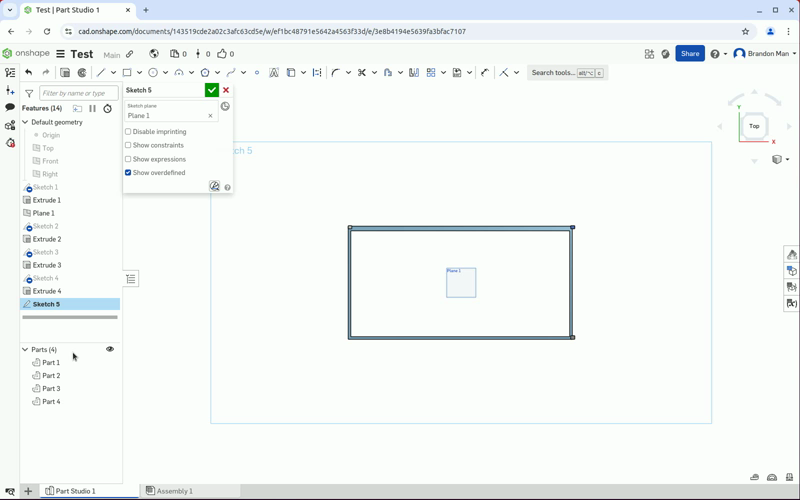
key(y)
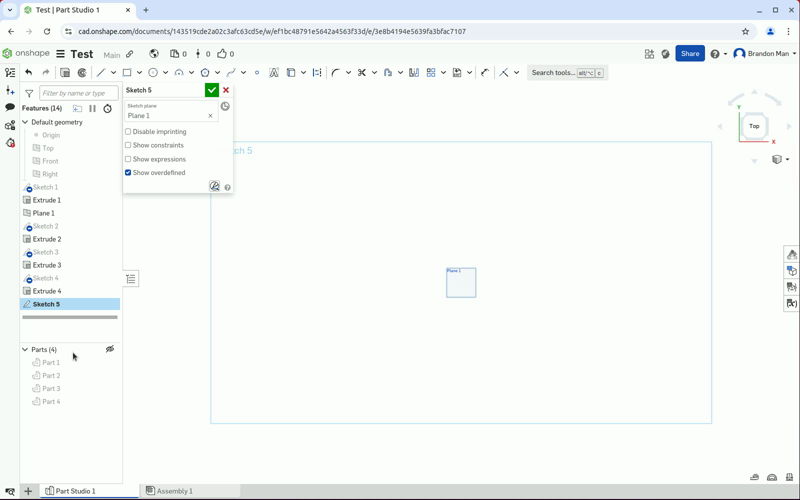
key(l)
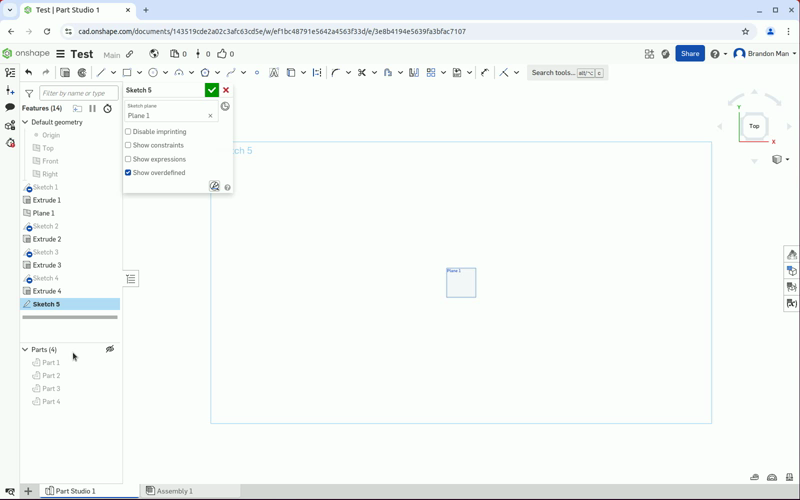
key_down(shift)
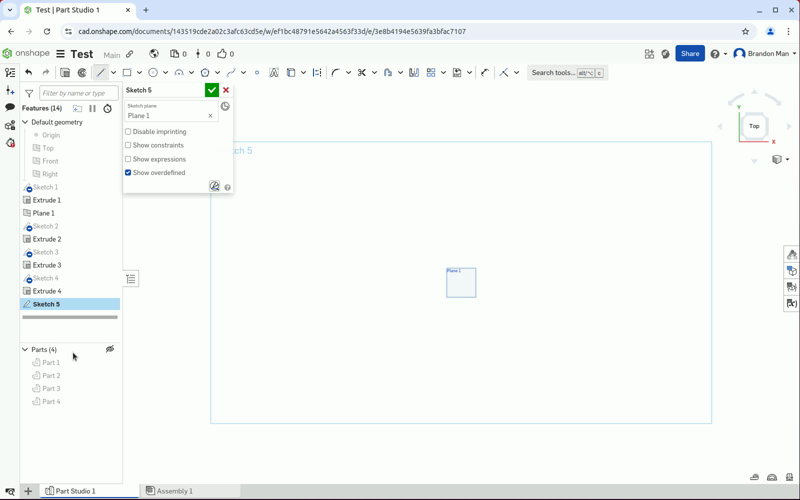
mouse_move(348, 339)
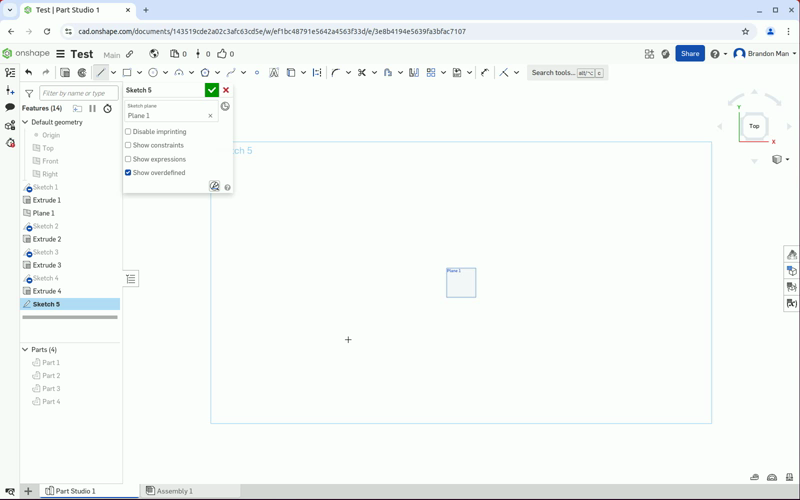
click(348, 339)
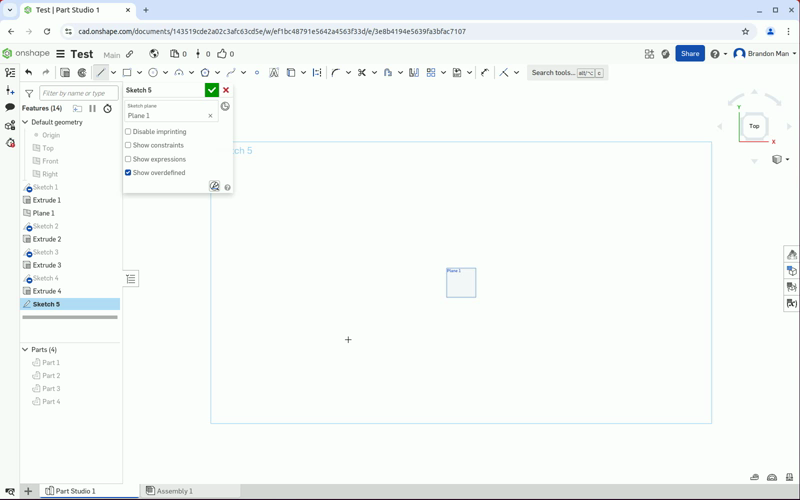
key_up(shift)
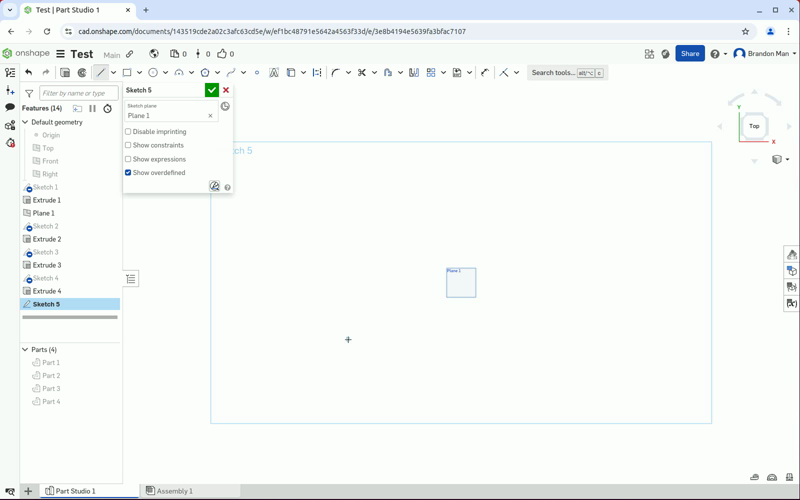
key_down(shift)
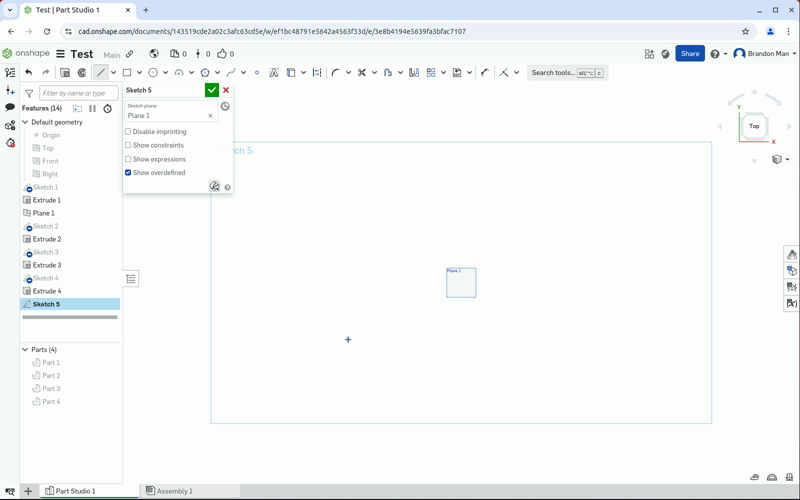
mouse_move(378, 339)
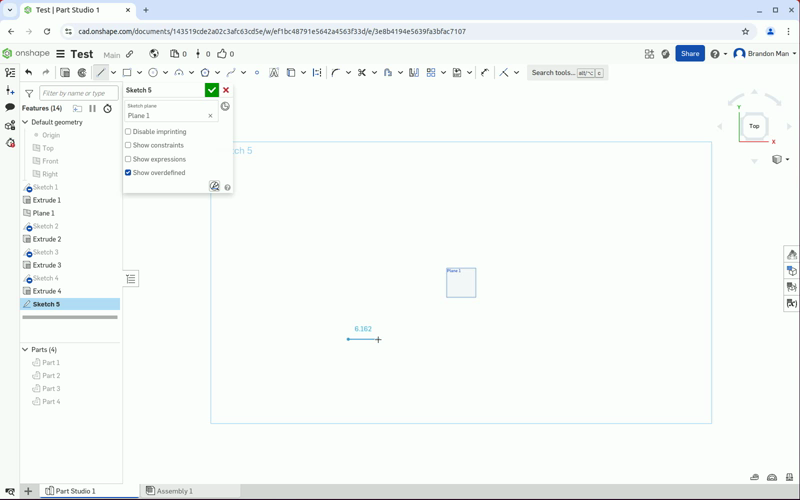
mouse_move(351, 339)
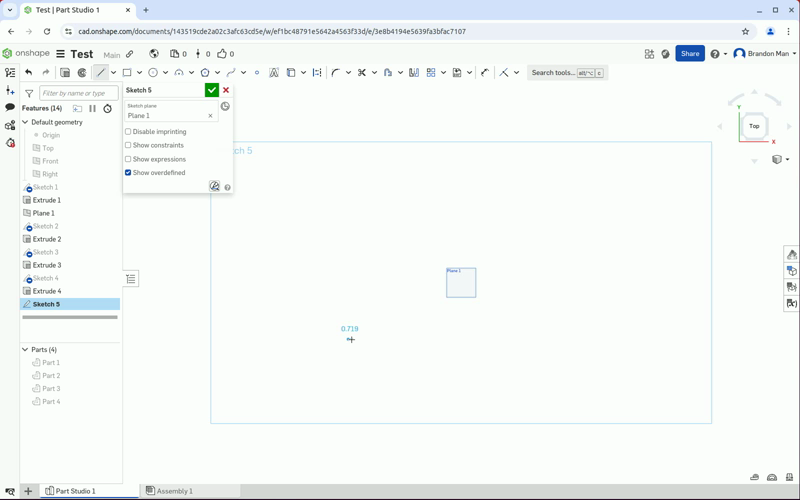
scroll(6)
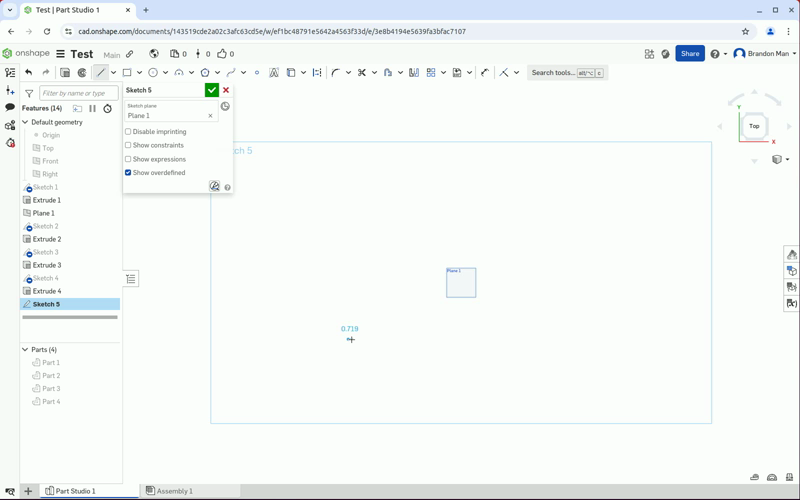
scroll(6)
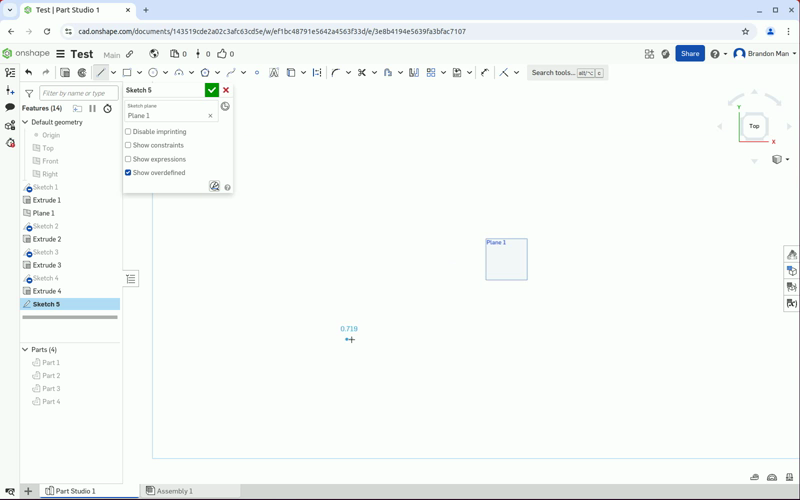
scroll(6)
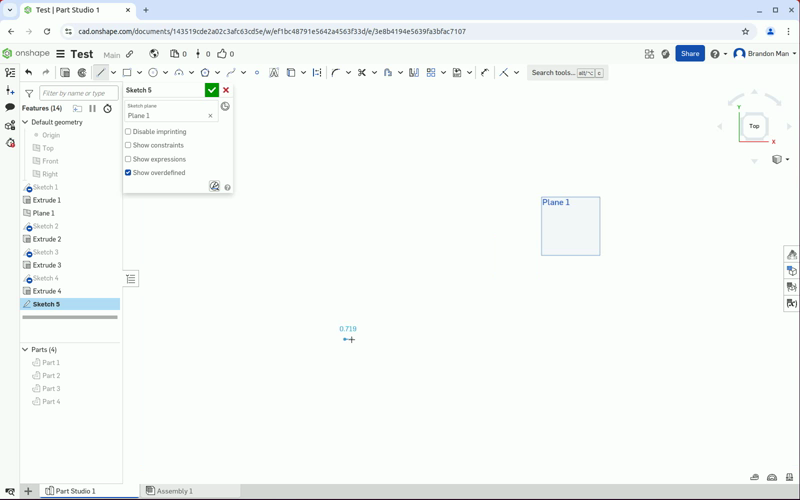
scroll(6)
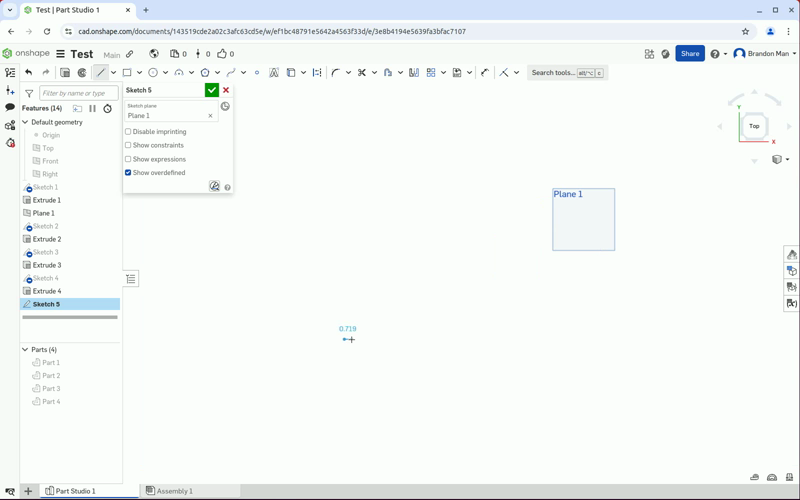
scroll(6)
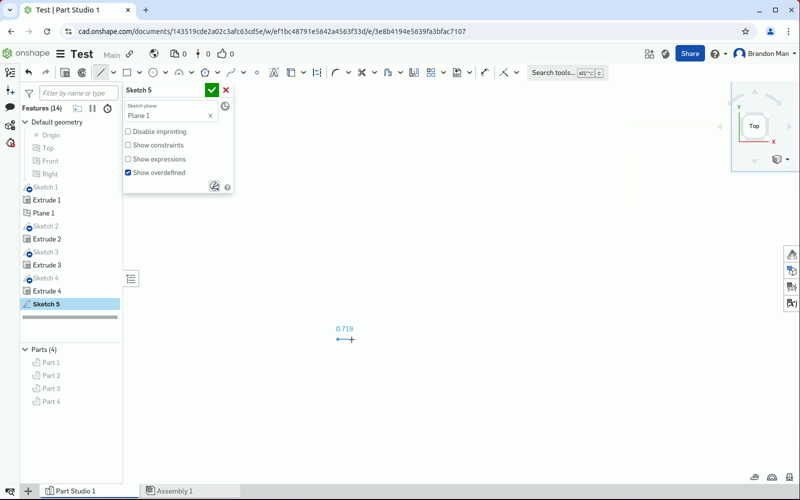
scroll(6)
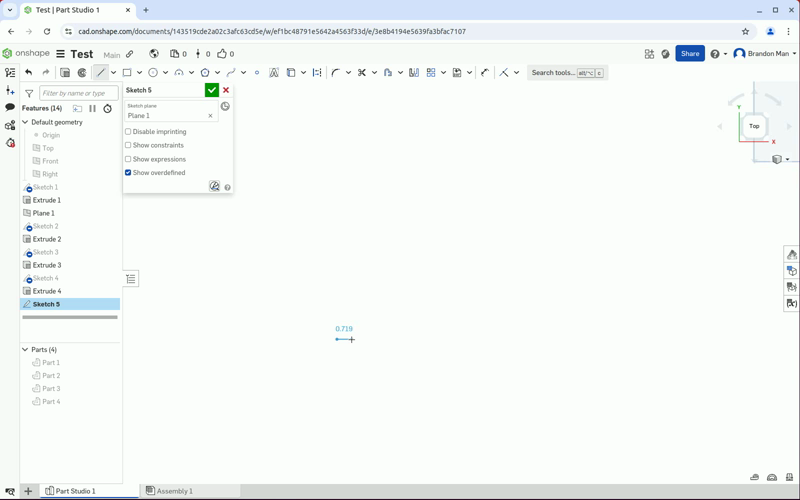
scroll(6)
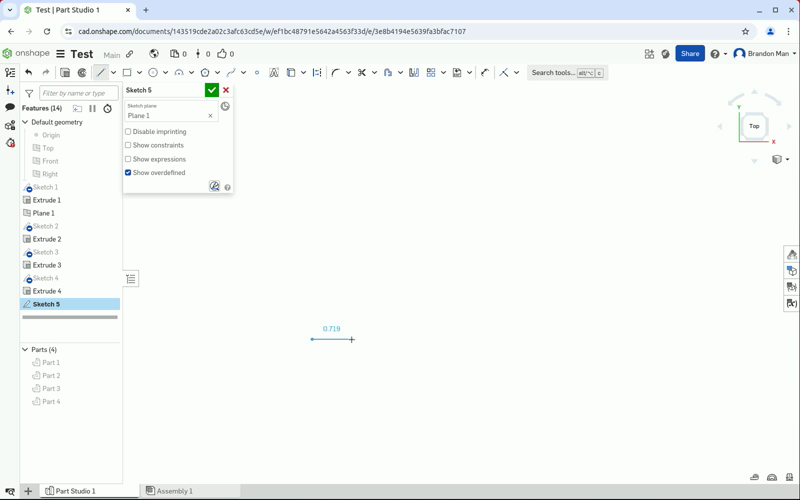
click(351, 339)
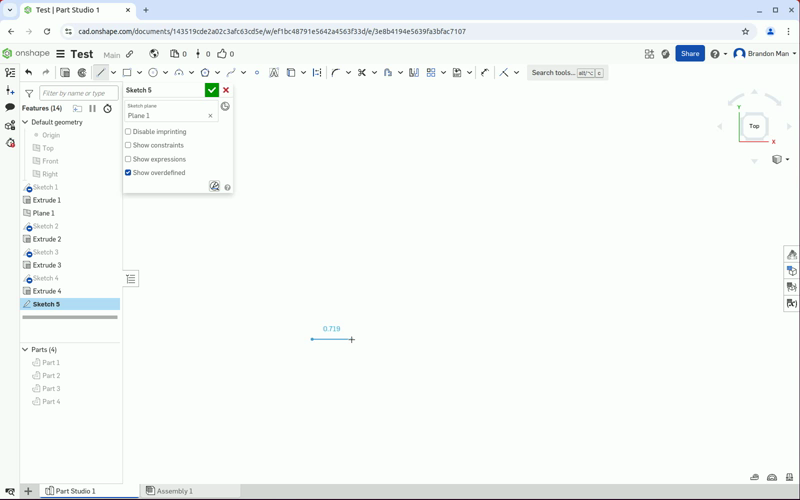
scroll(-6)
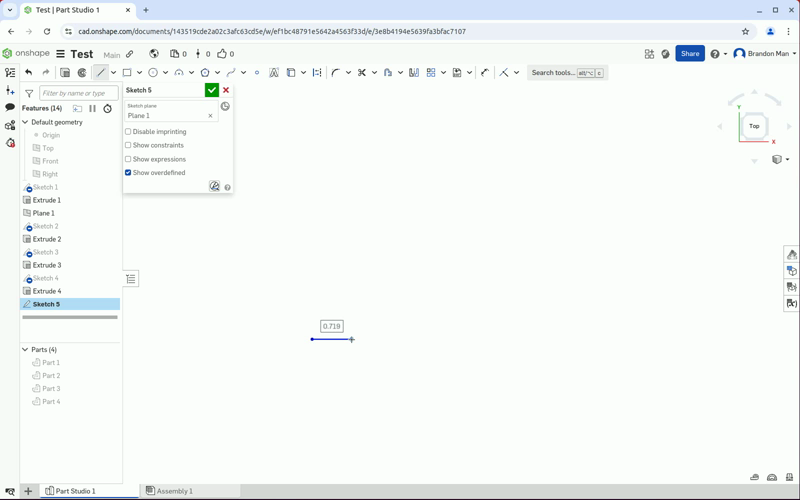
scroll(-6)
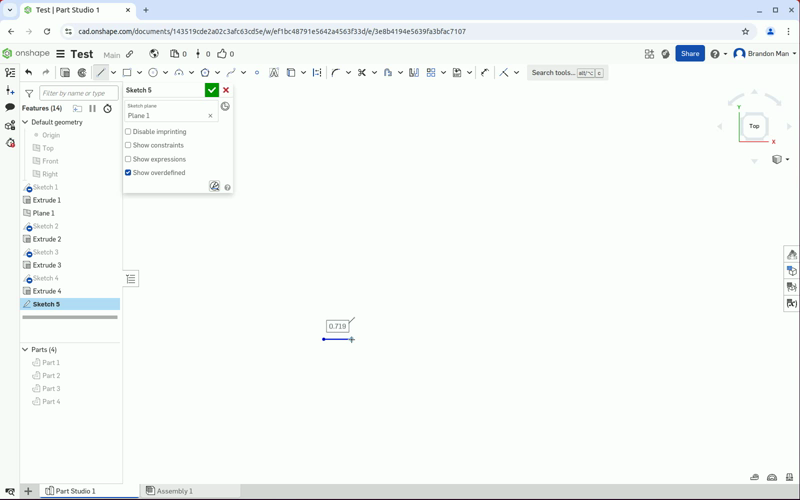
scroll(-6)
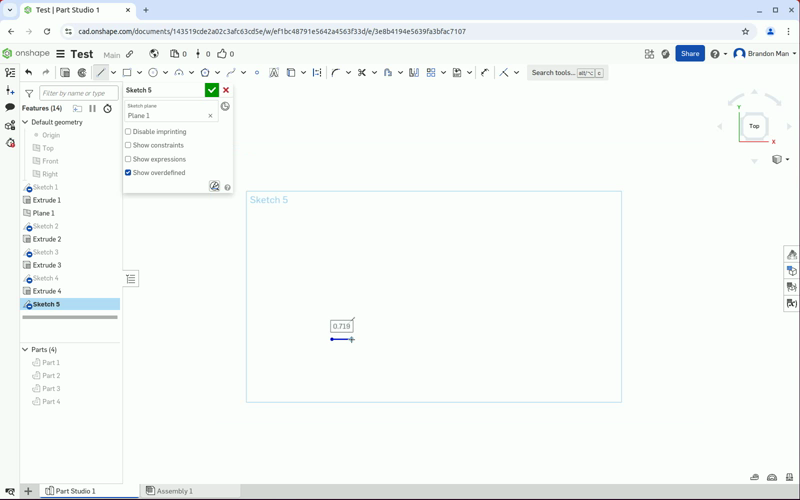
scroll(-6)
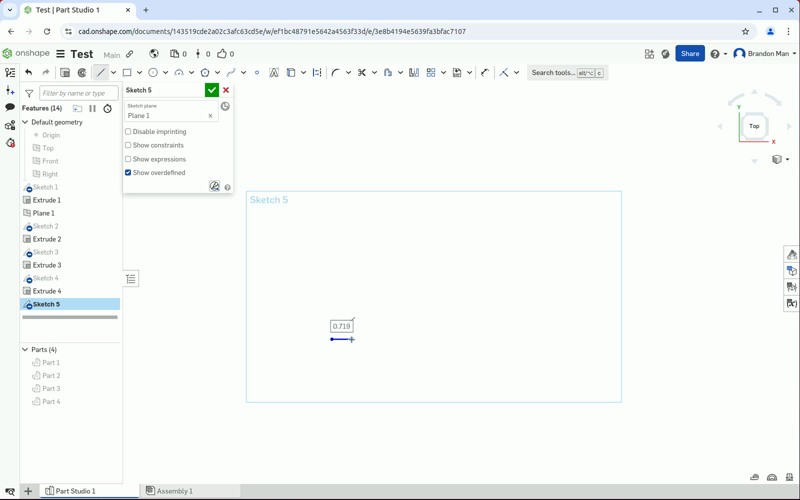
scroll(-6)
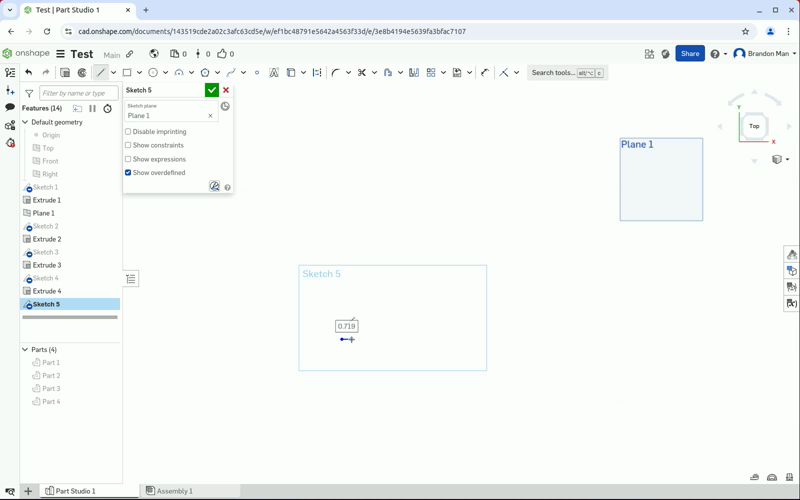
scroll(-6)
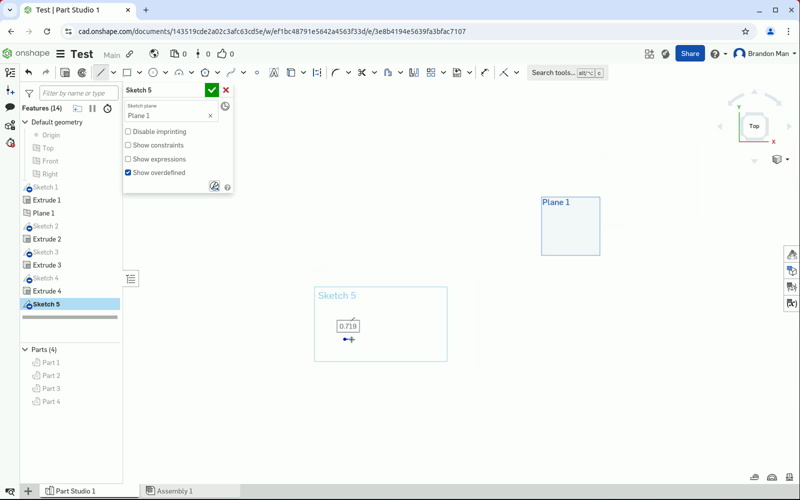
scroll(-6)
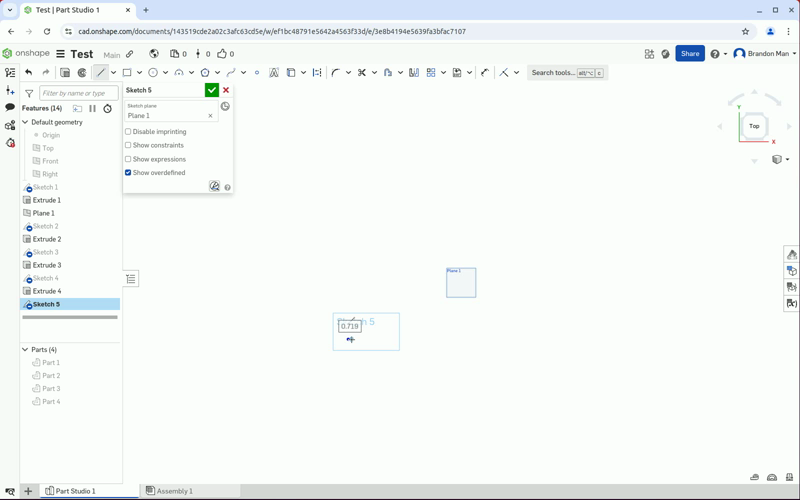
key_up(shift)
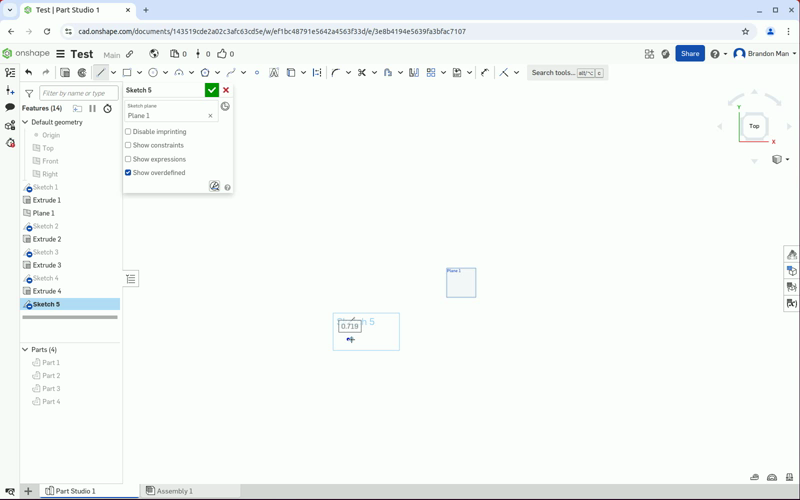
key_down(shift)
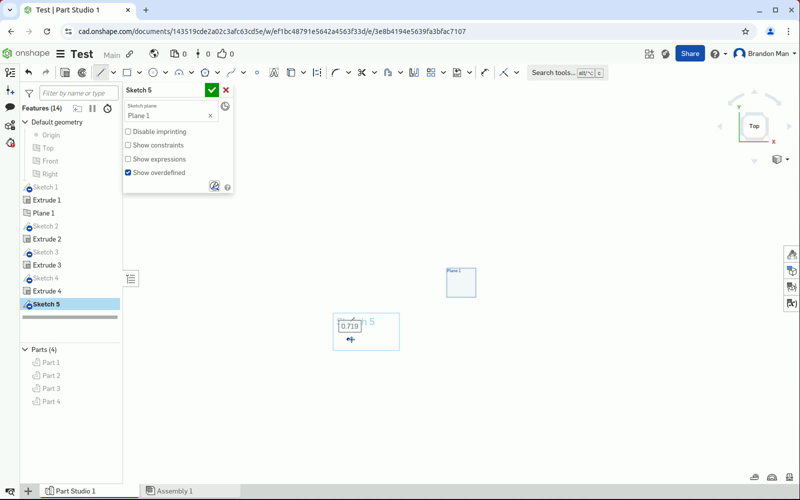
mouse_move(381, 339)
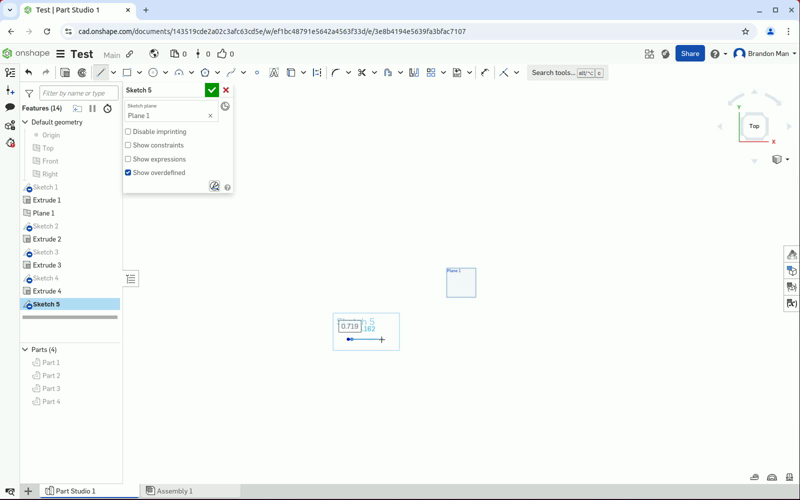
mouse_move(351, 335)
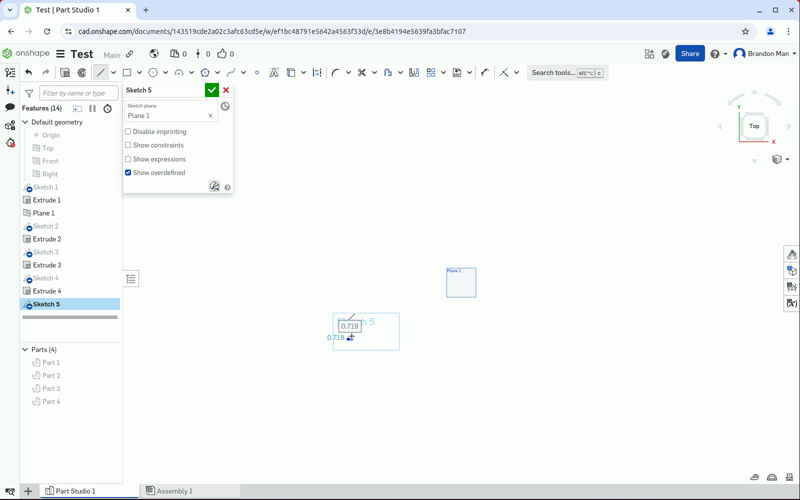
scroll(6)
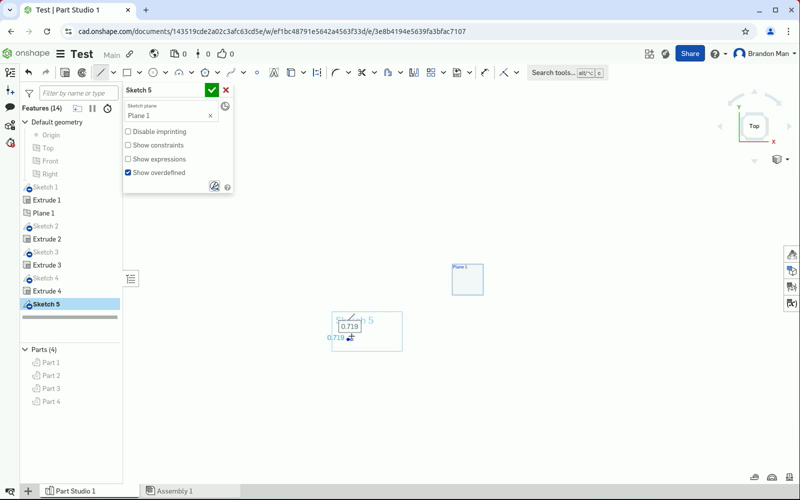
scroll(6)
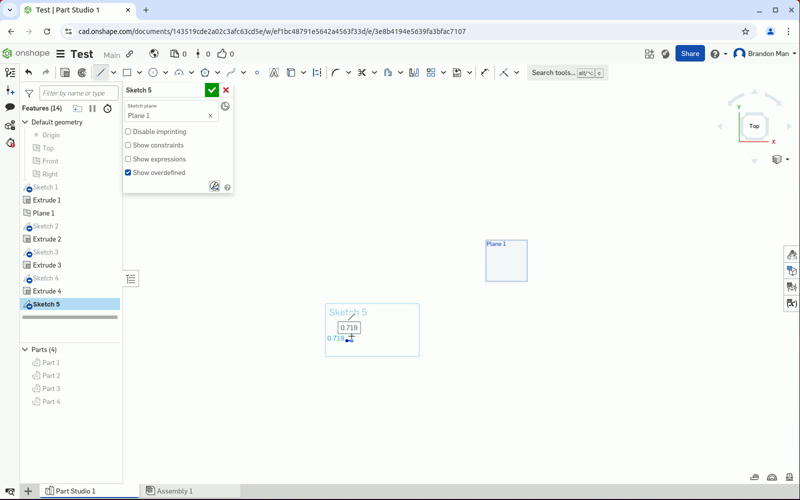
scroll(6)
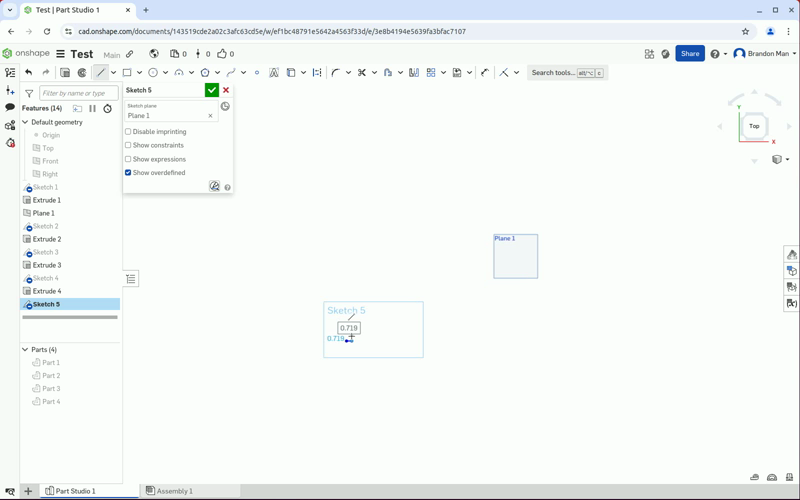
scroll(6)
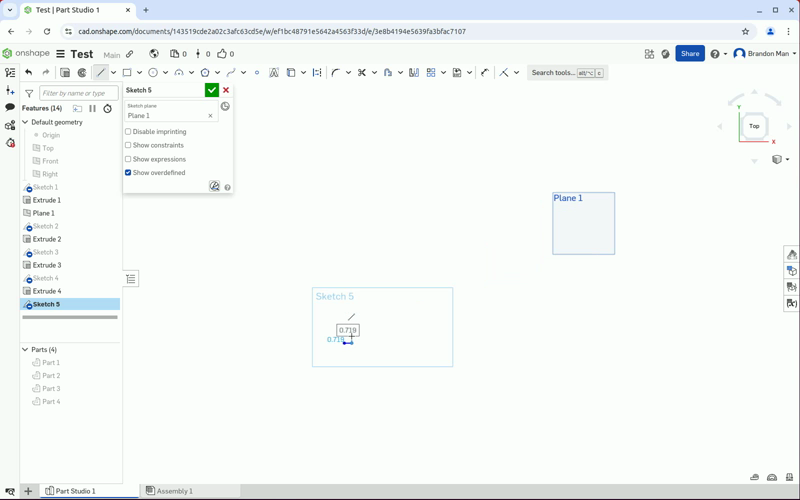
scroll(6)
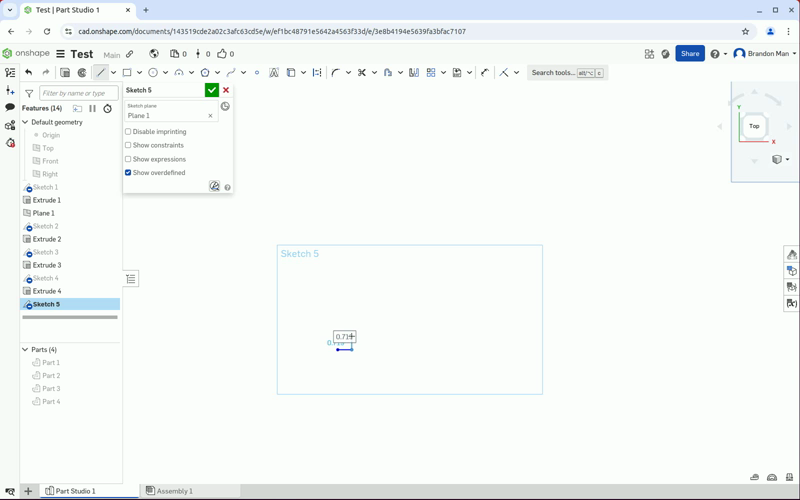
scroll(6)
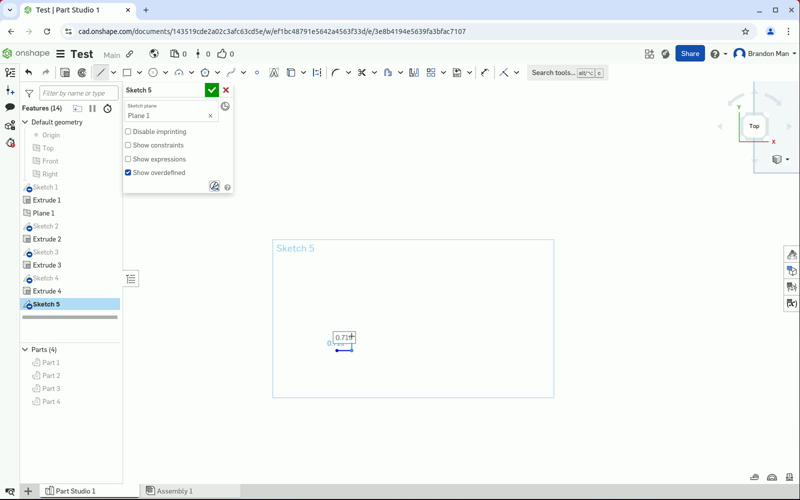
scroll(6)
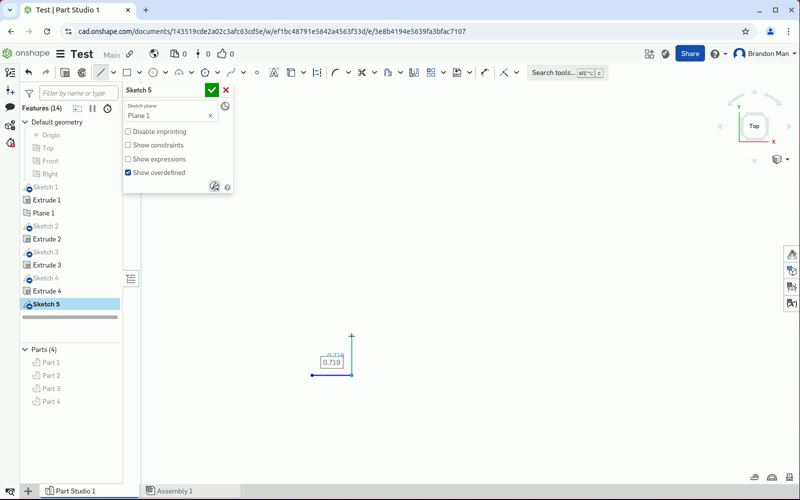
click(351, 335)
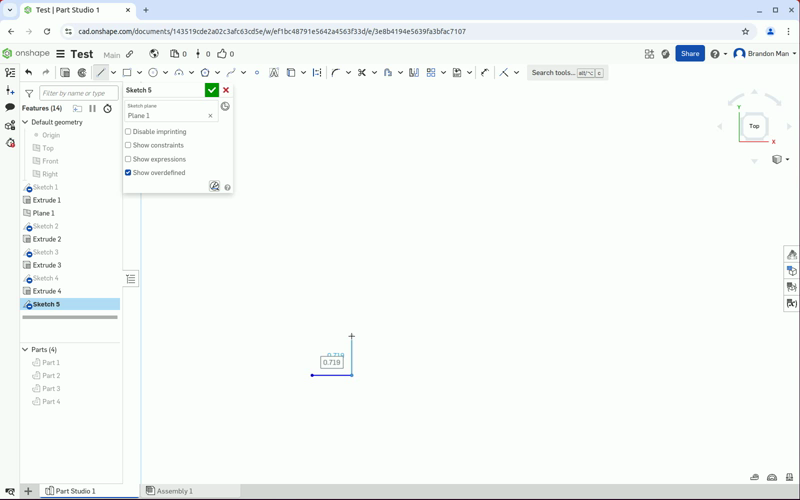
scroll(-6)
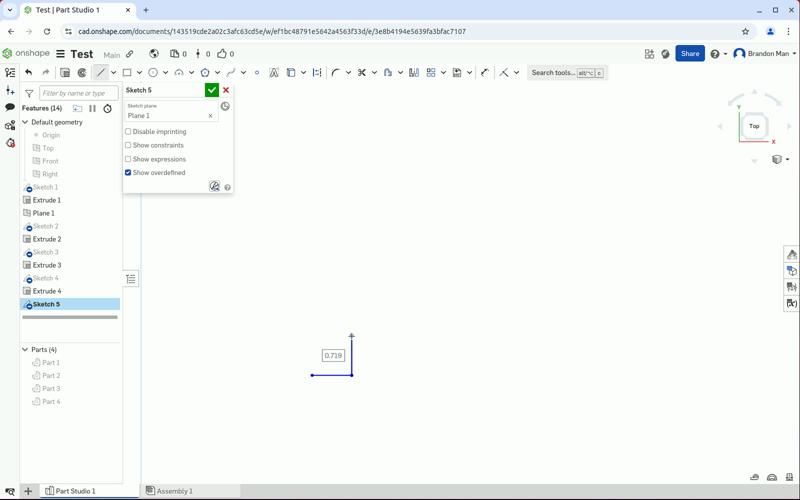
scroll(-6)
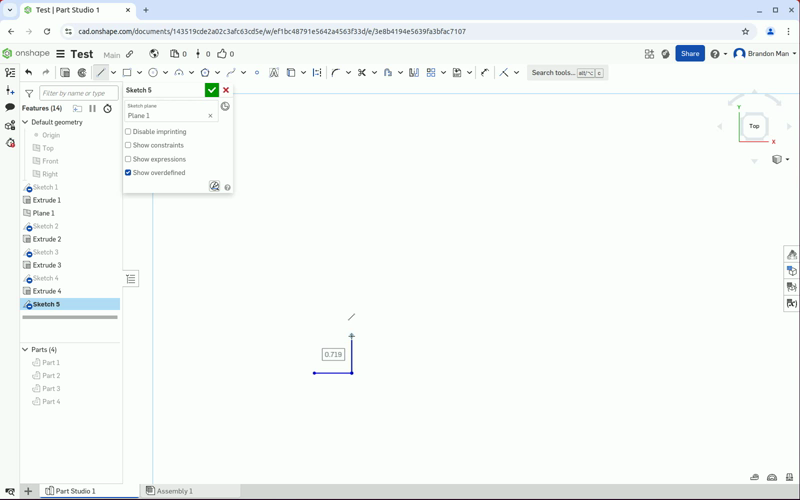
scroll(-6)
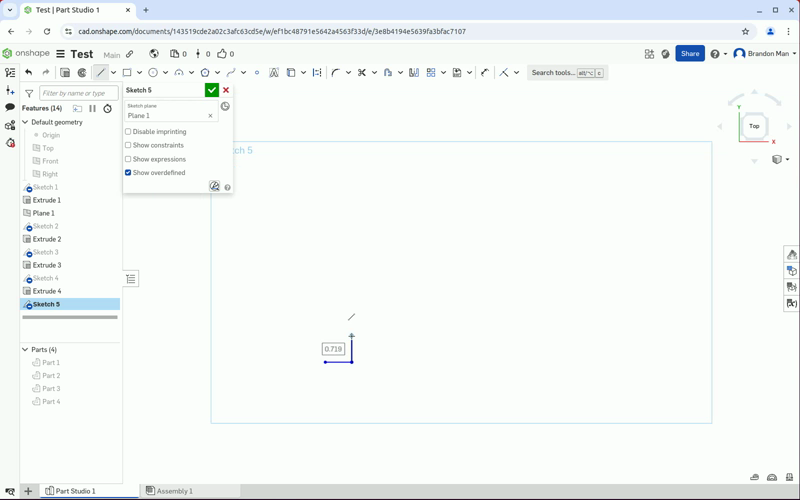
scroll(-6)
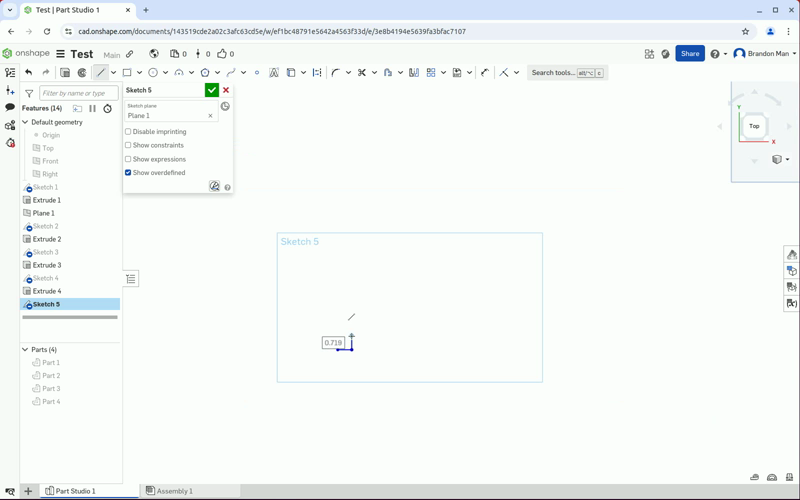
scroll(-6)
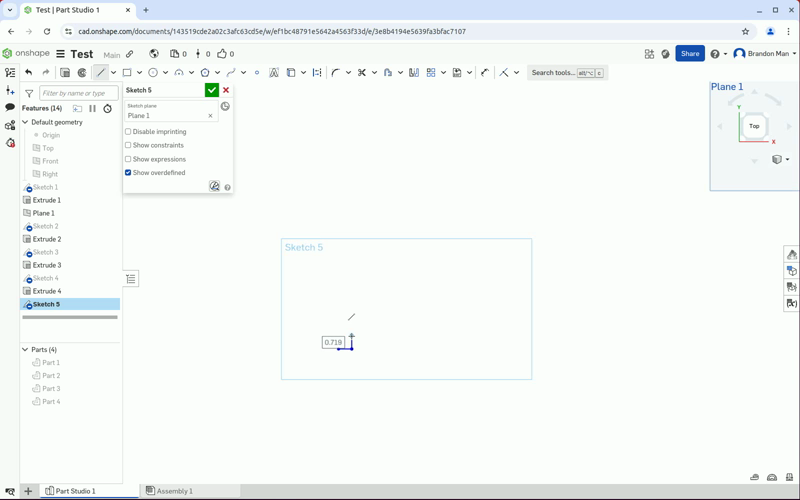
scroll(-6)
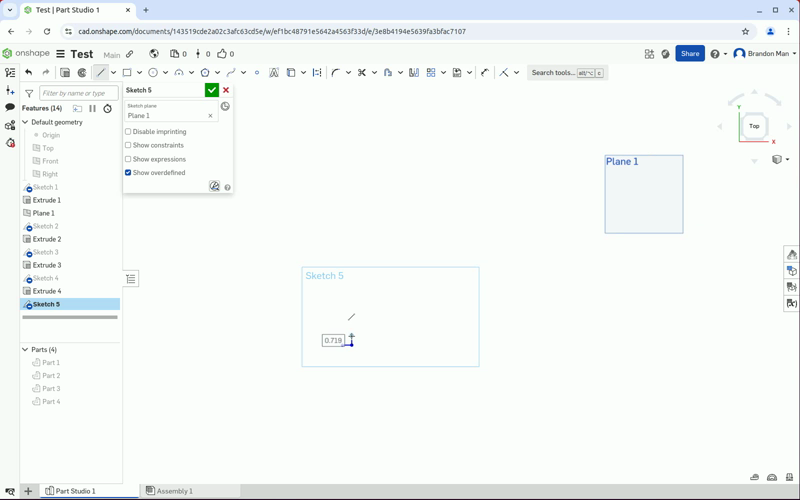
scroll(-6)
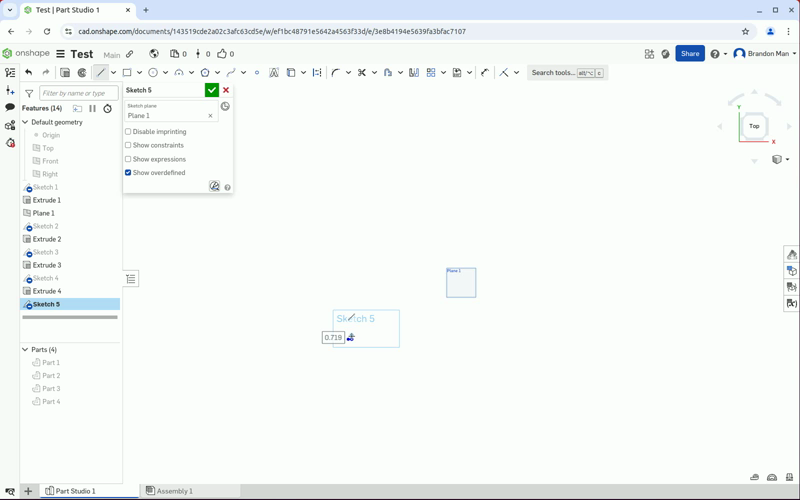
key_up(shift)
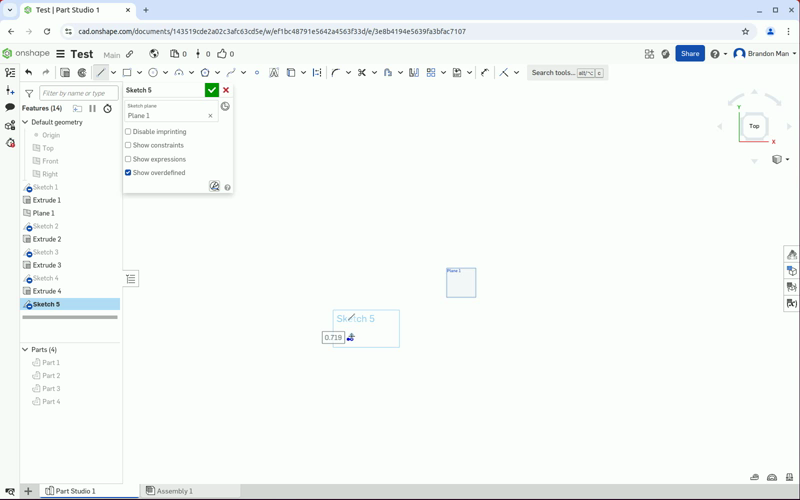
key_down(shift)
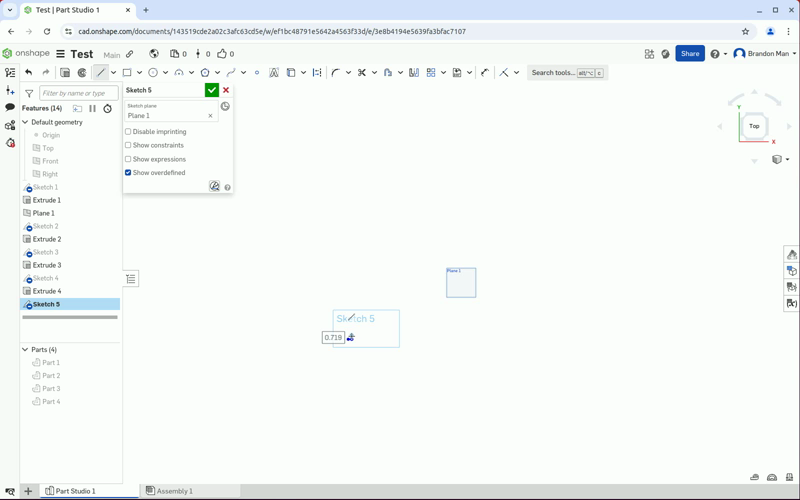
mouse_move(381, 335)
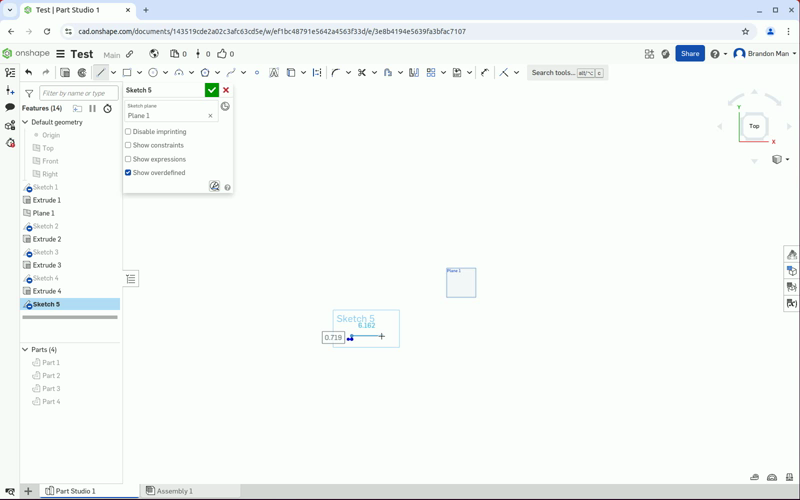
mouse_move(348, 335)
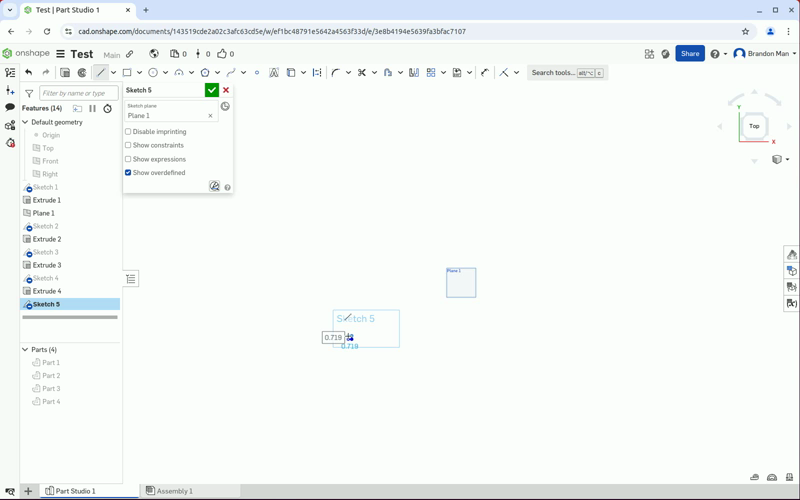
scroll(6)
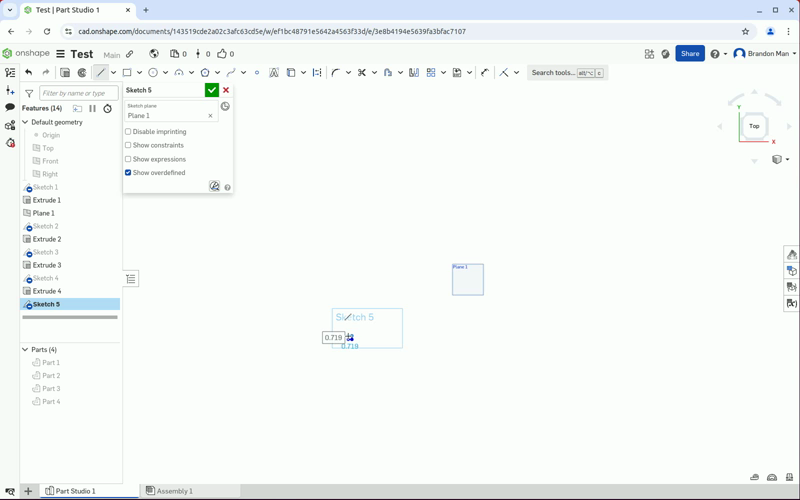
scroll(6)
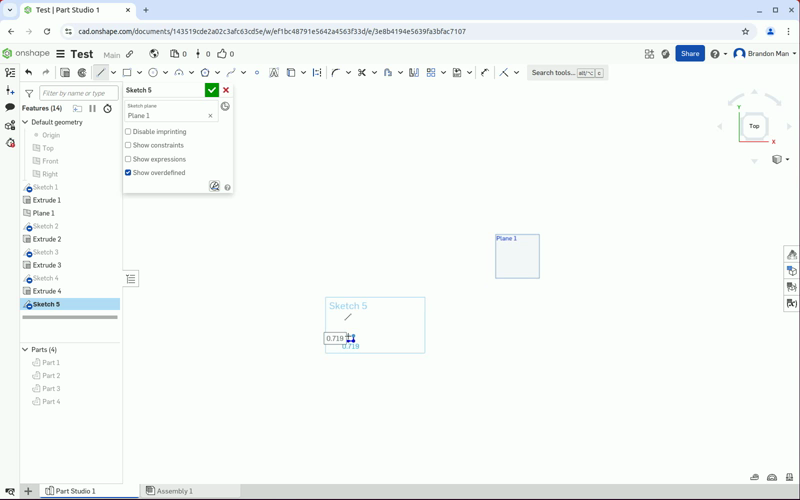
scroll(6)
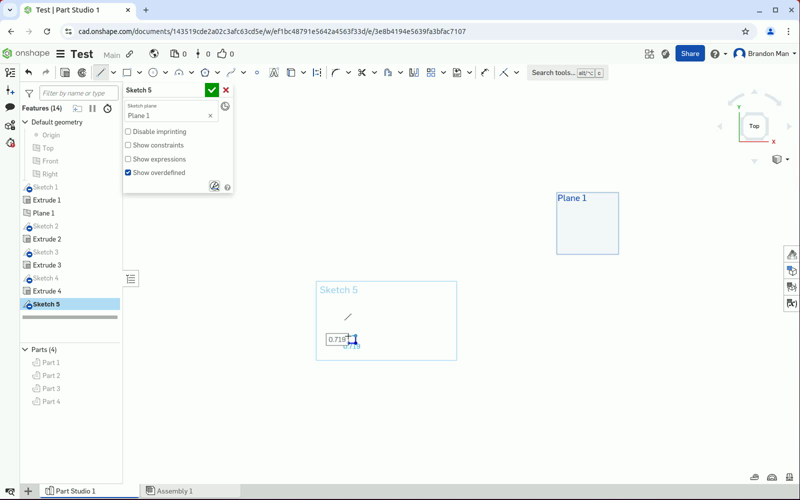
scroll(6)
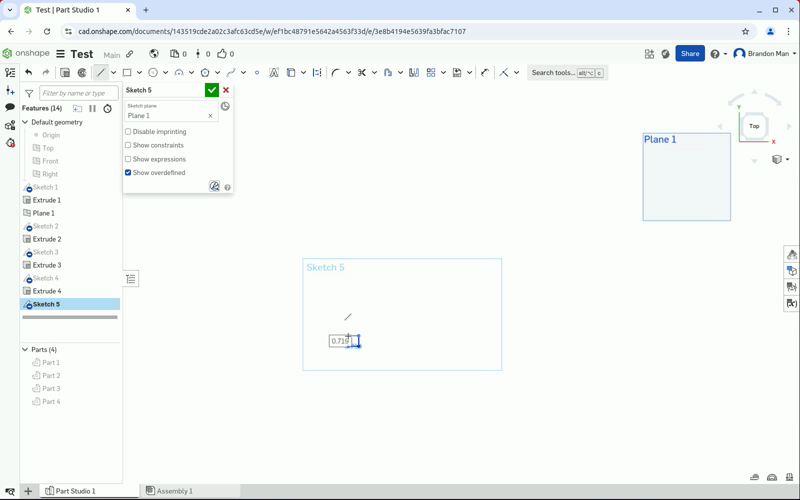
scroll(6)
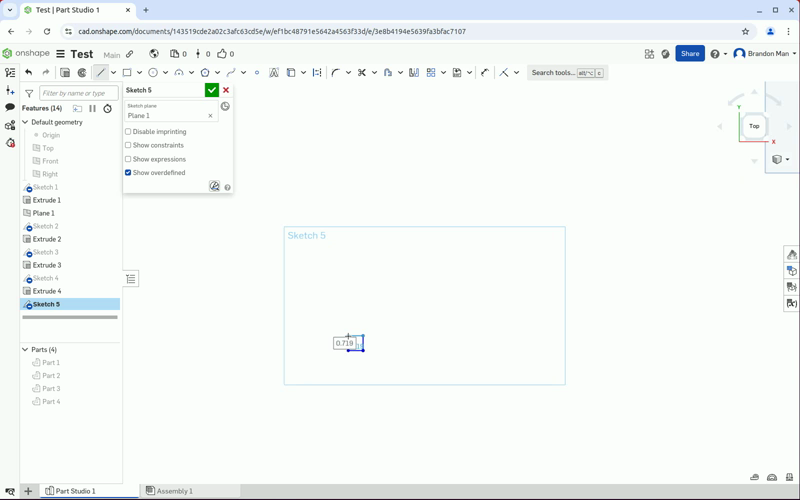
scroll(6)
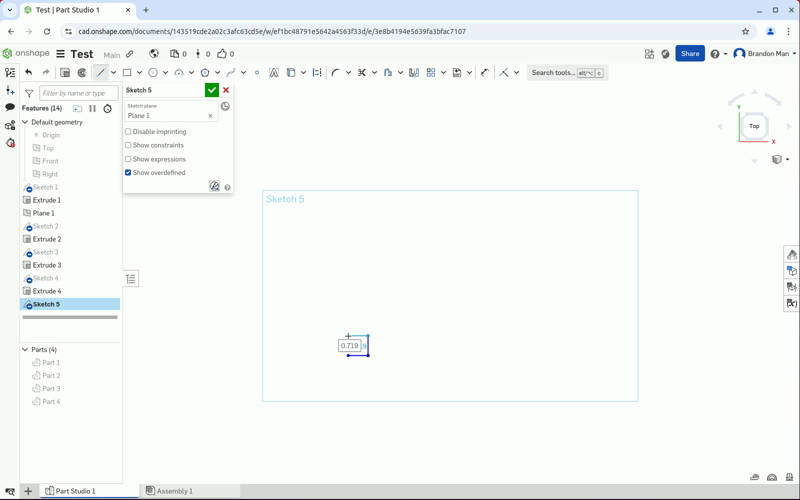
scroll(6)
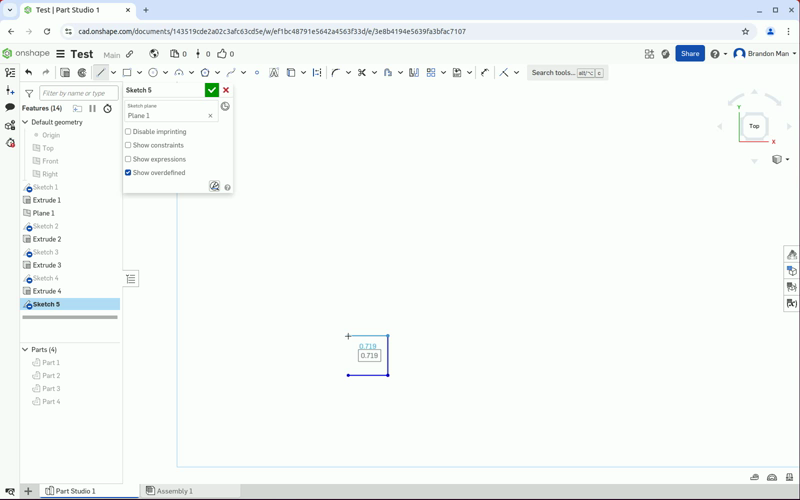
click(348, 335)
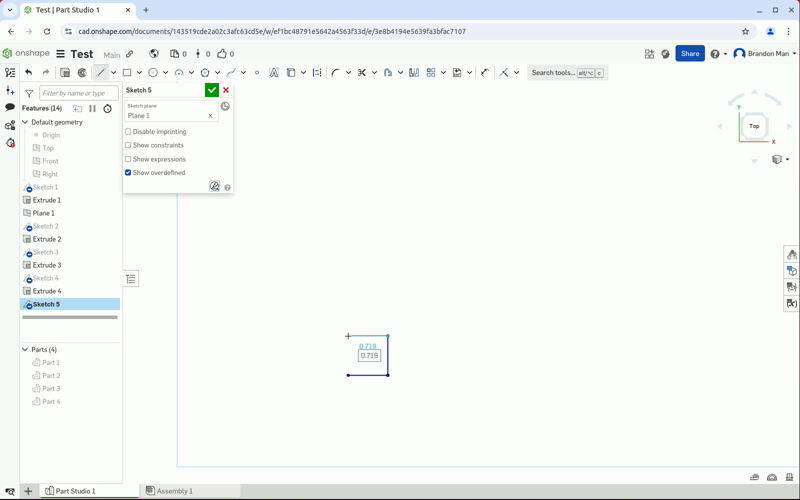
scroll(-6)
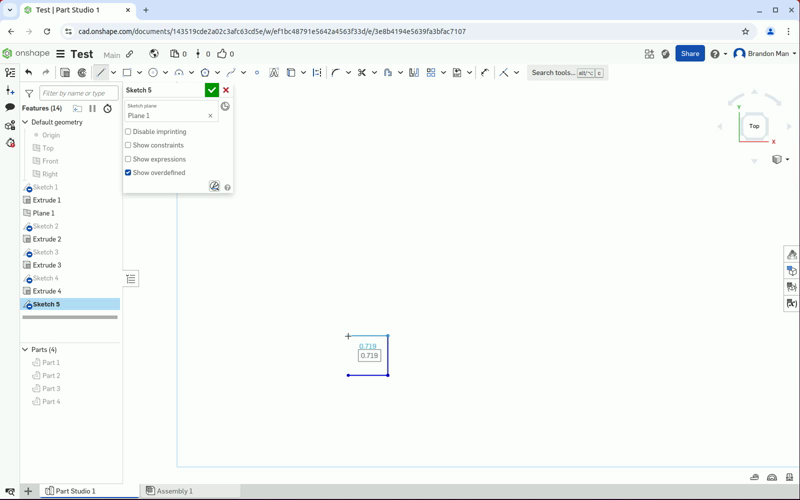
scroll(-6)
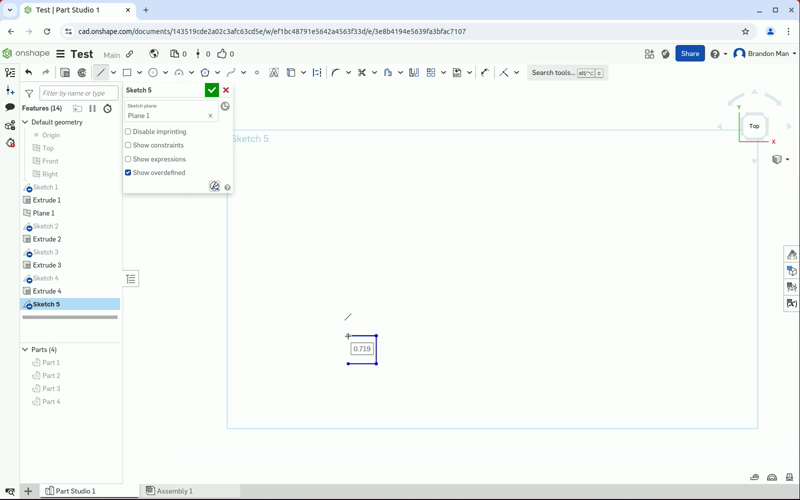
scroll(-6)
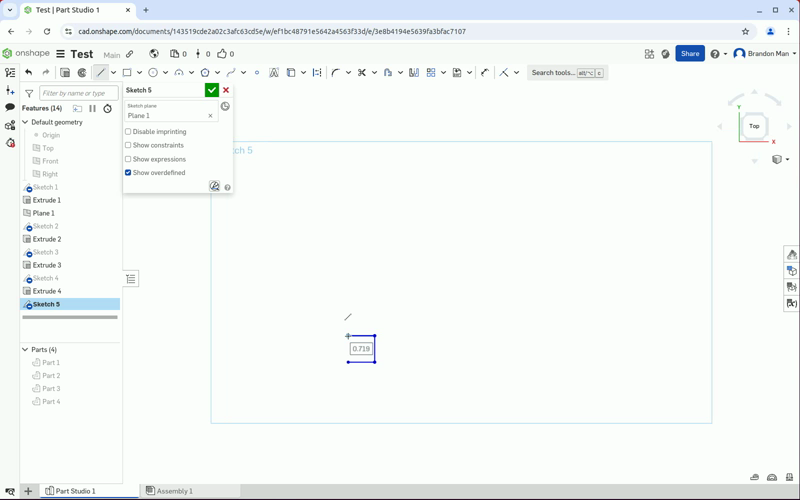
scroll(-6)
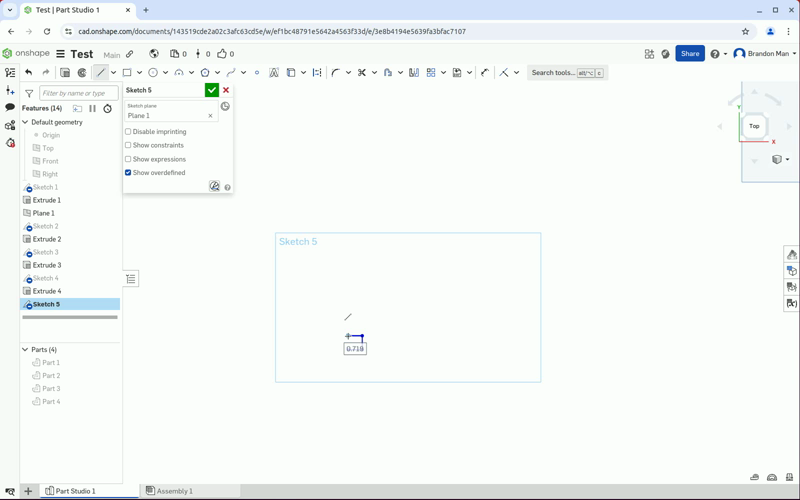
scroll(-6)
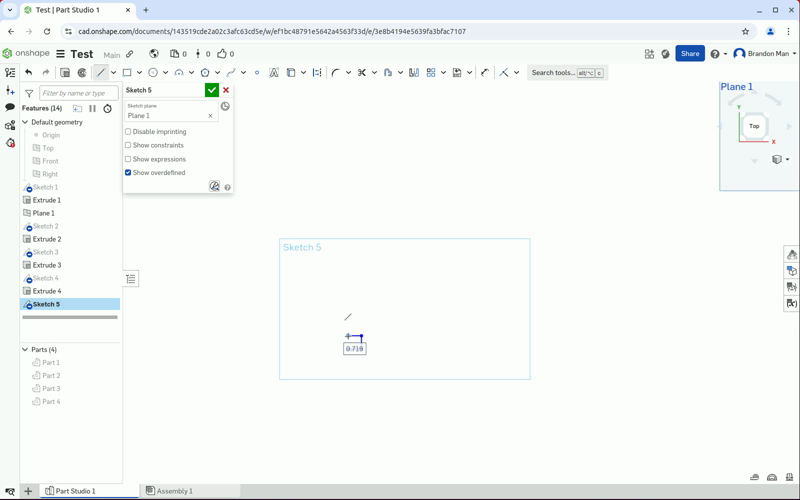
scroll(-6)
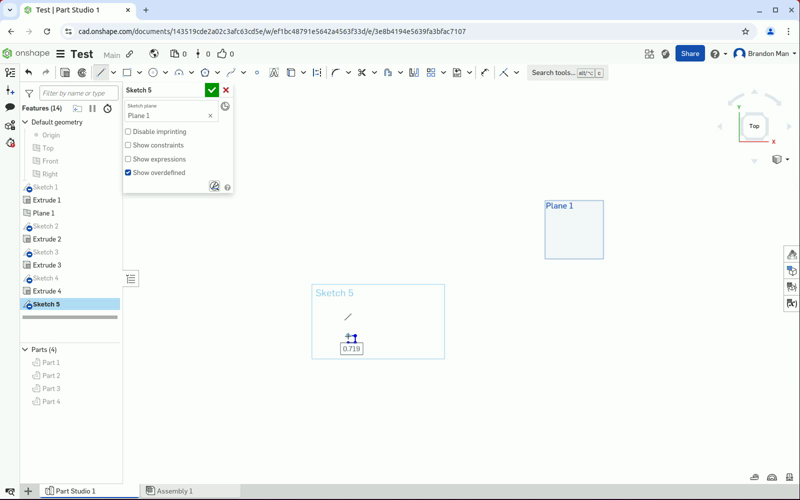
scroll(-6)
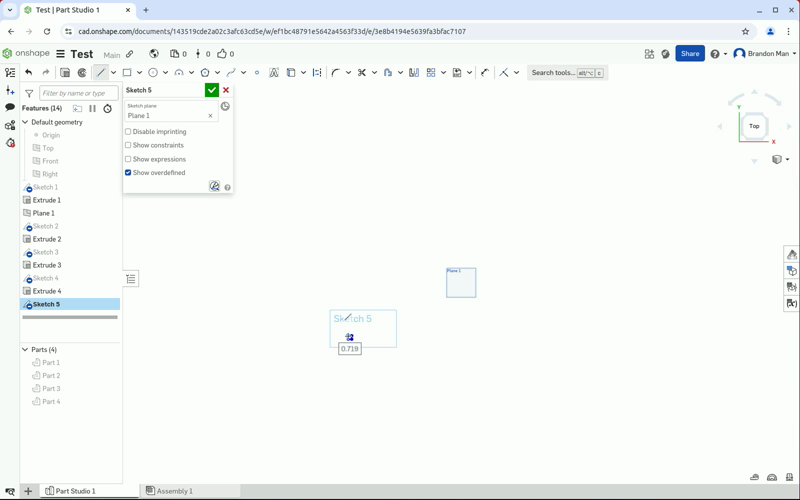
key_up(shift)
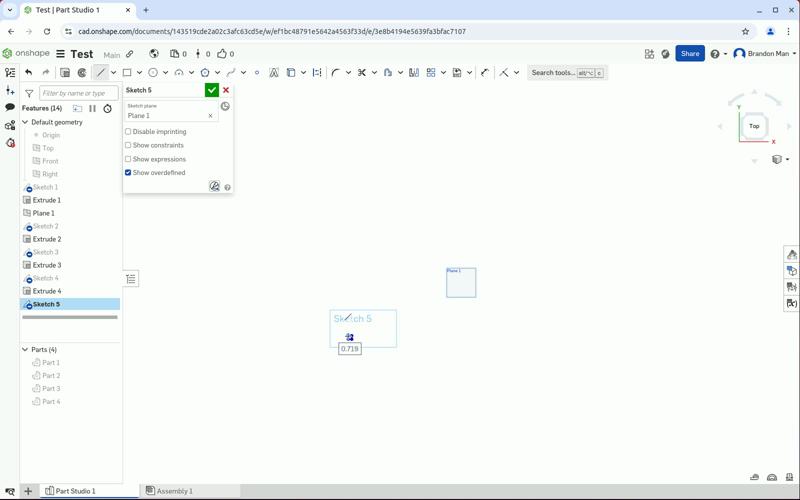
mouse_move(378, 335)
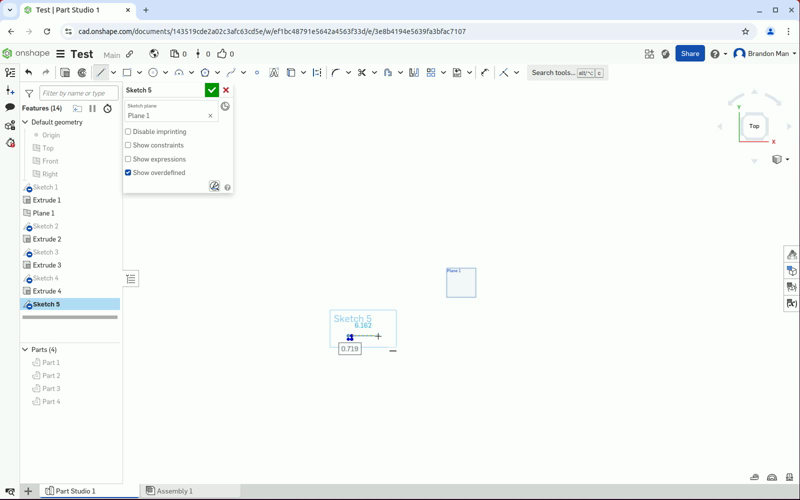
key_down(shift)
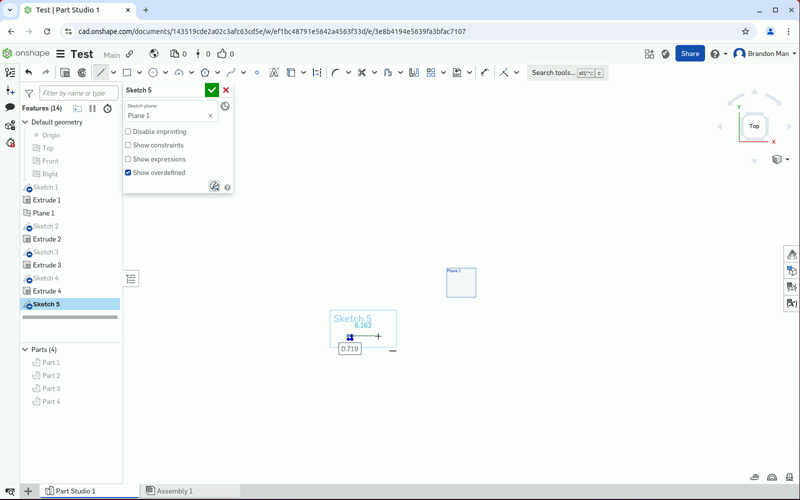
mouse_move(348, 339)
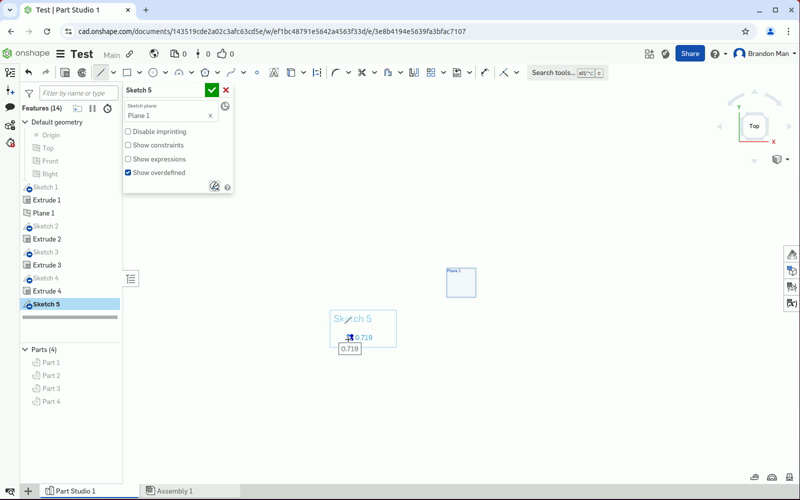
scroll(6)
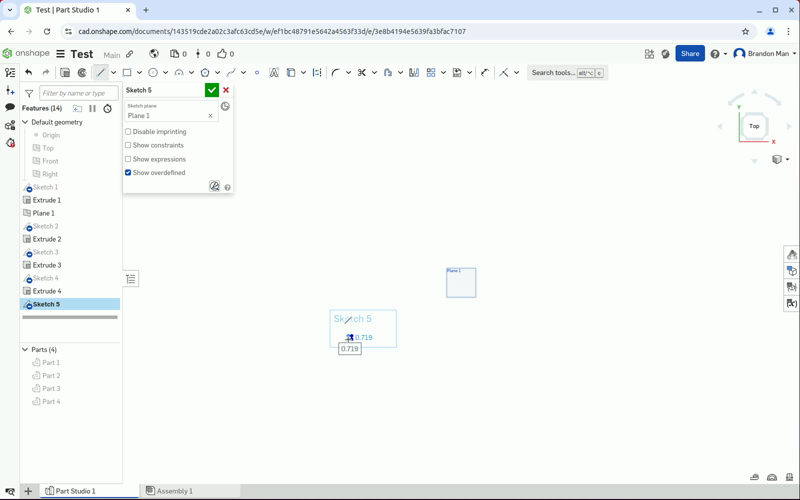
scroll(6)
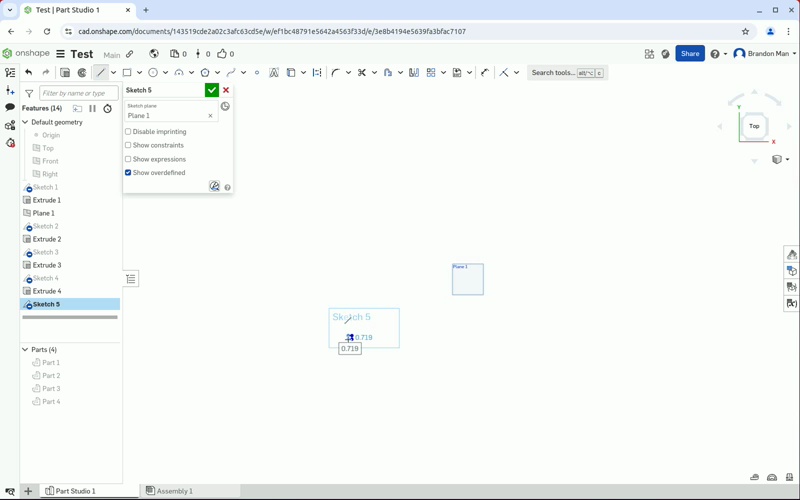
scroll(6)
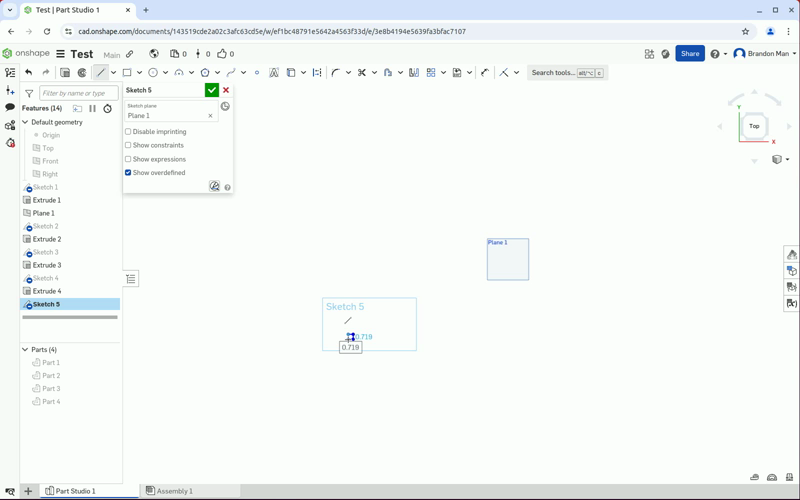
scroll(6)
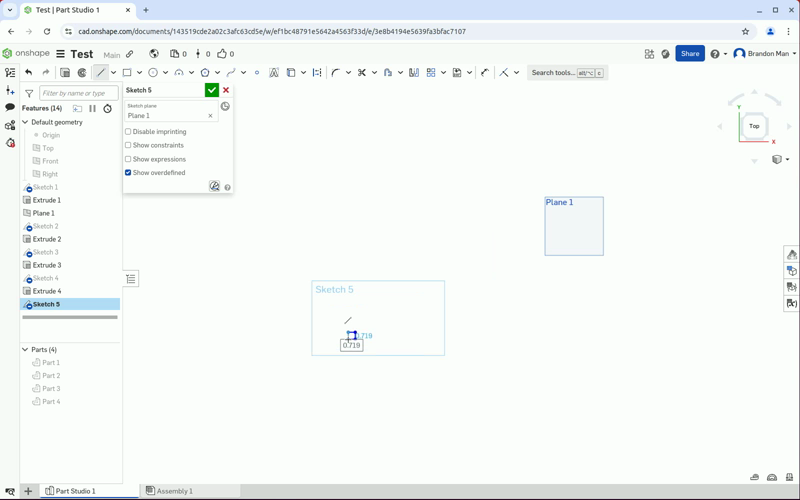
scroll(6)
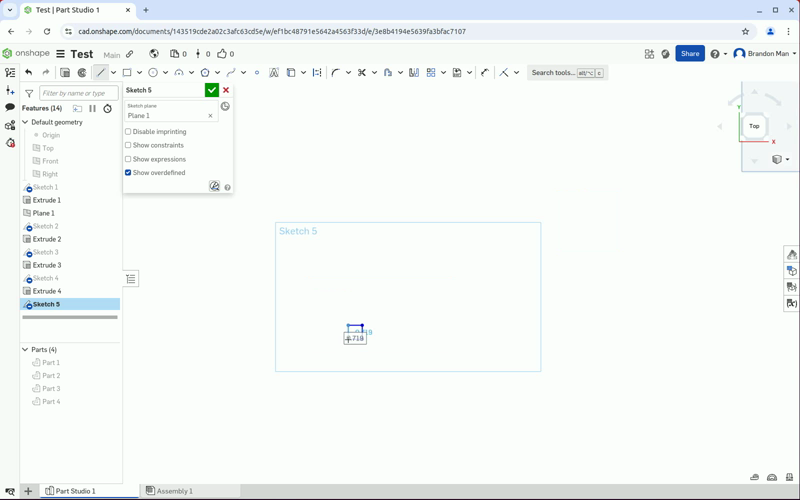
scroll(6)
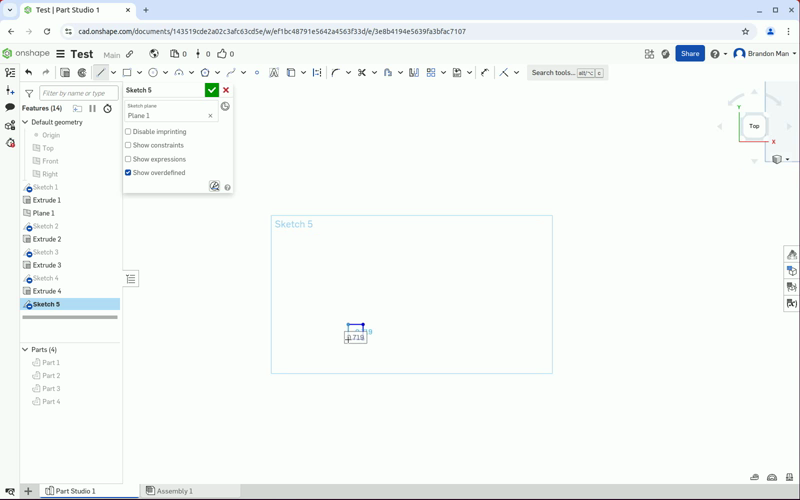
scroll(6)
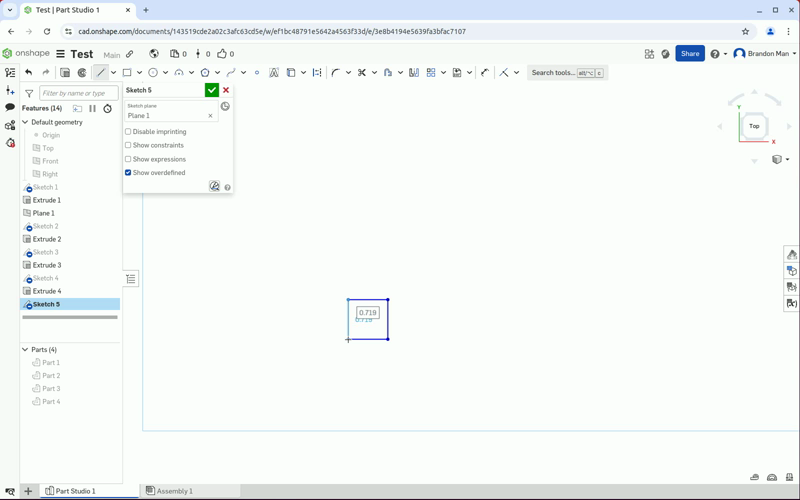
key_up(shift)
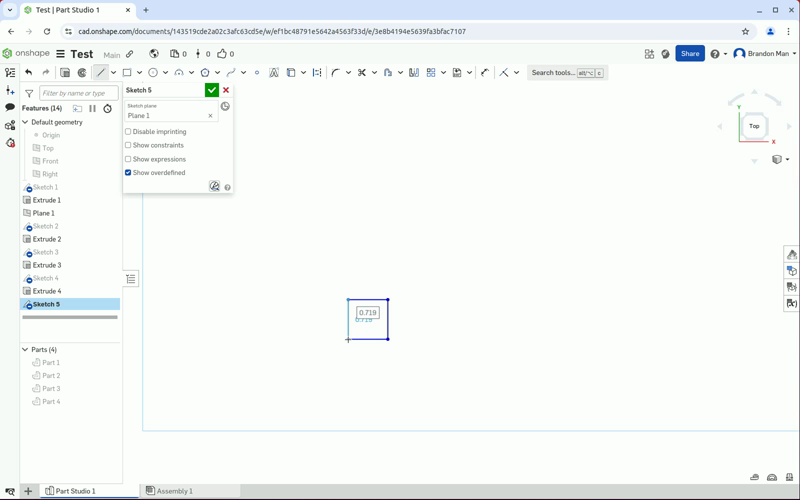
click(348, 339)
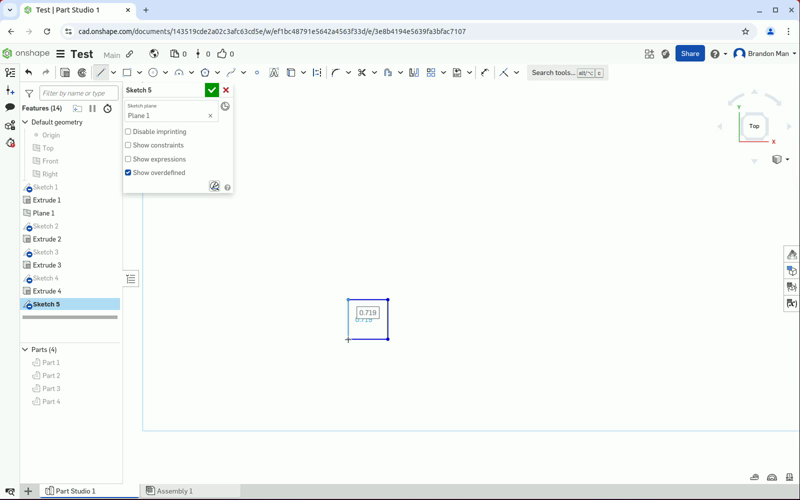
scroll(-6)
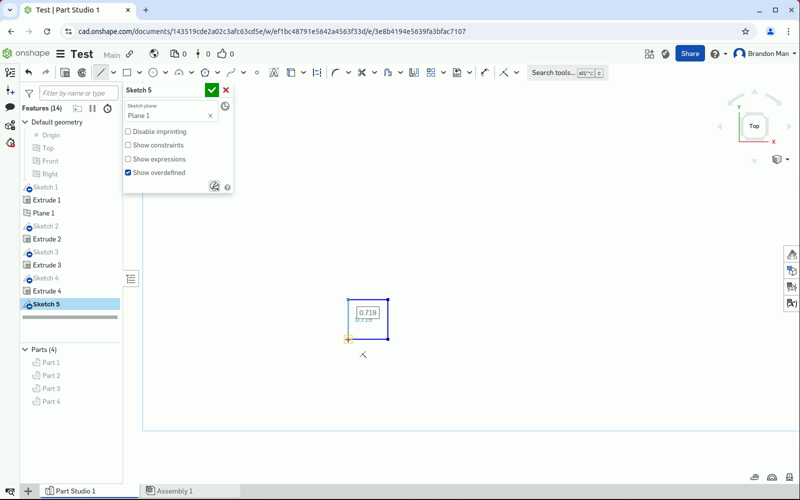
scroll(-6)
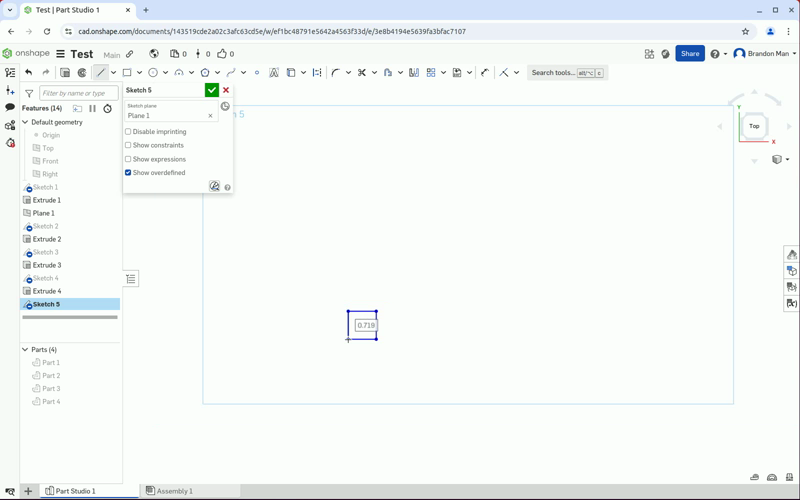
scroll(-6)
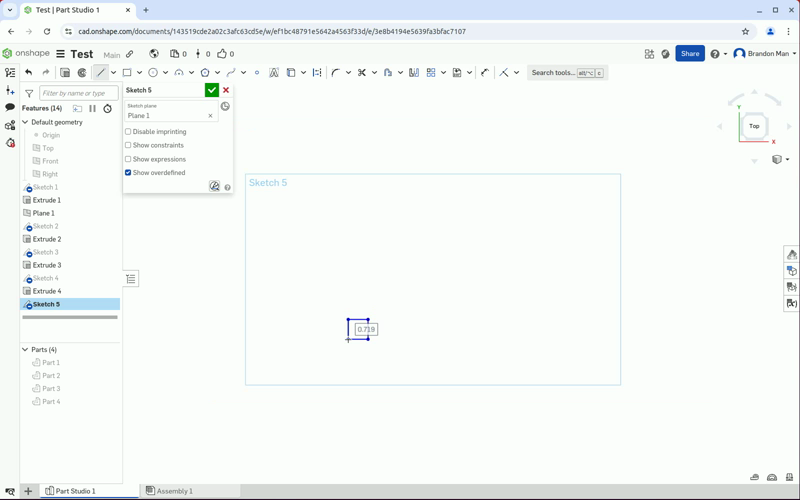
scroll(-6)
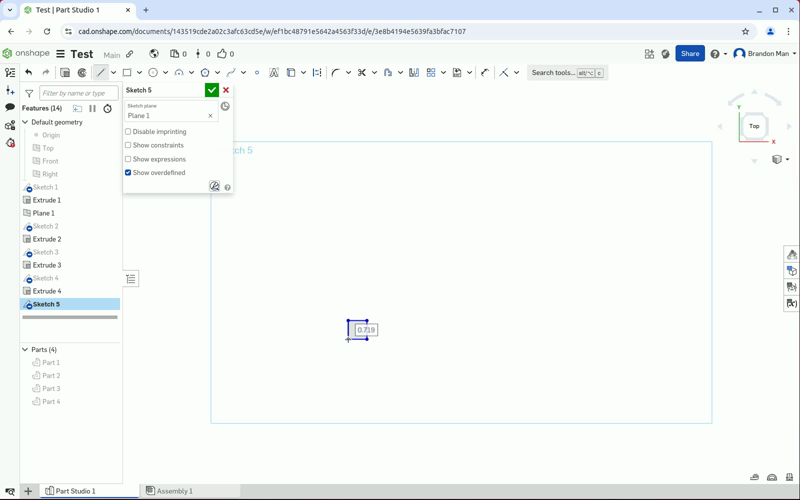
scroll(-6)
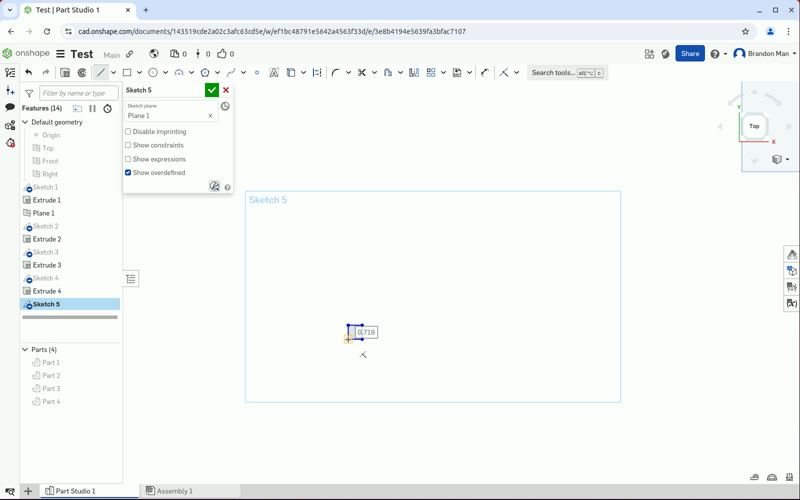
scroll(-6)
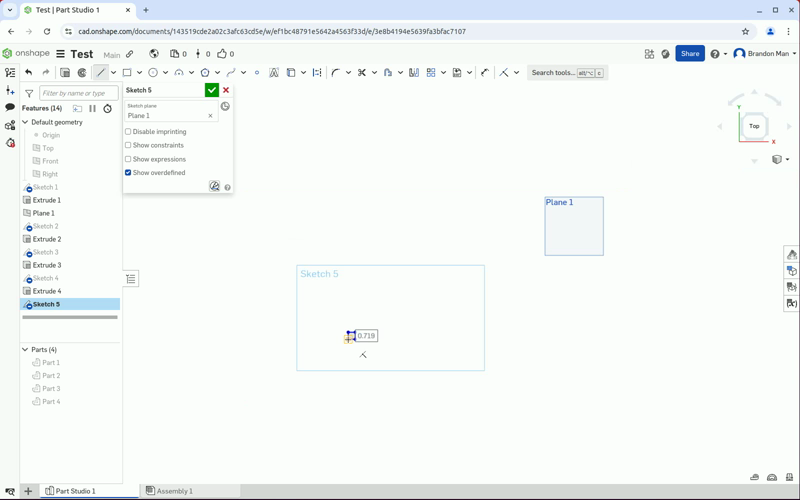
scroll(-6)
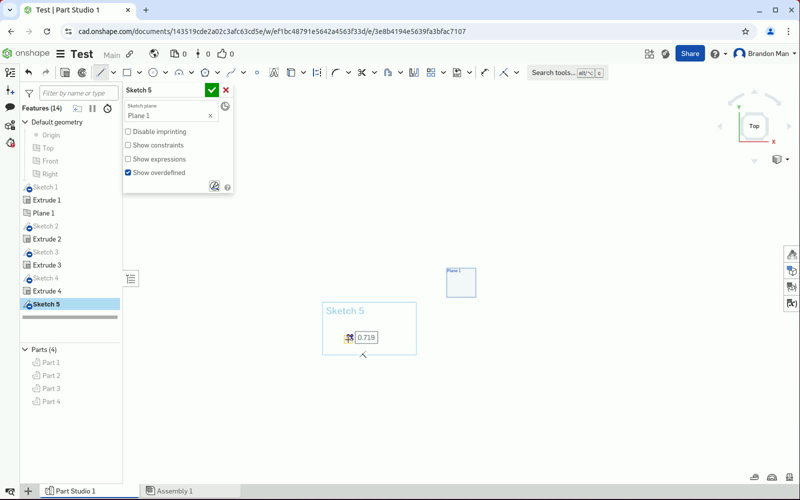
key(esc)
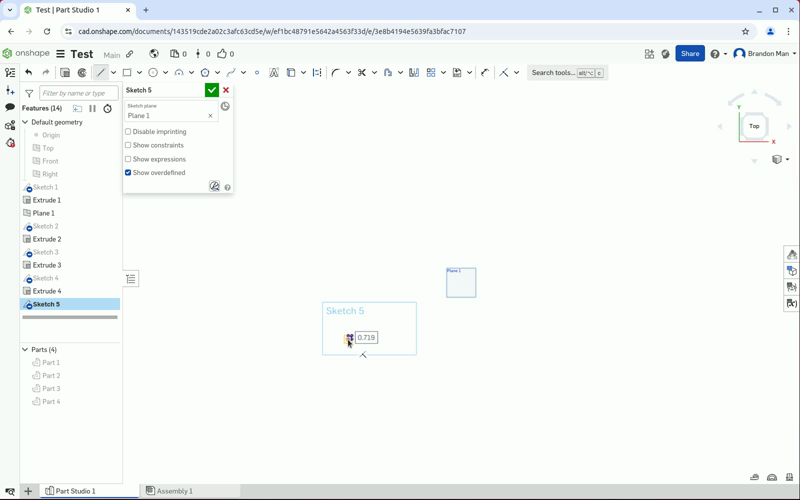
mouse_move(350, 338)
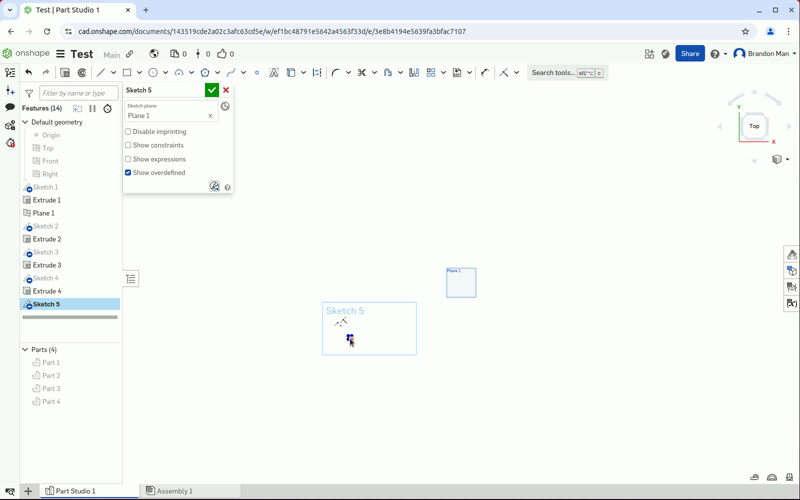
scroll(6)
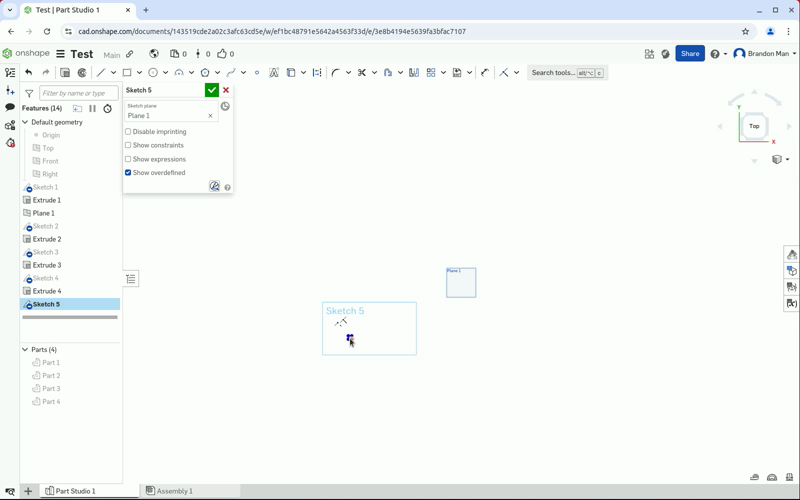
scroll(6)
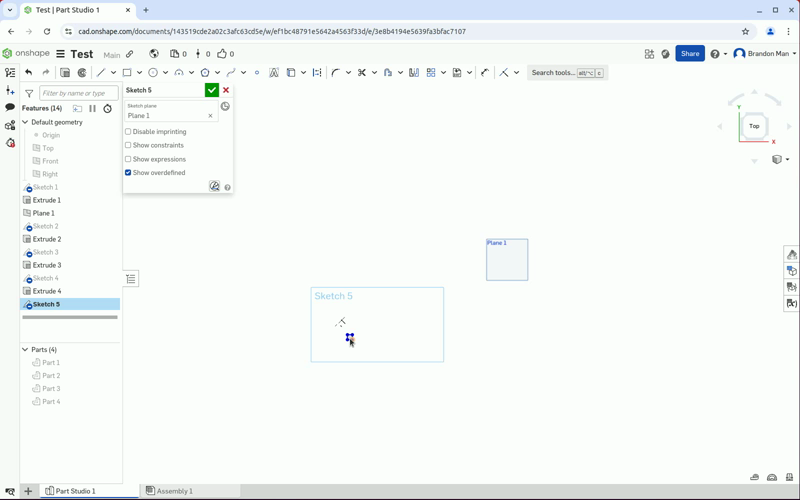
scroll(6)
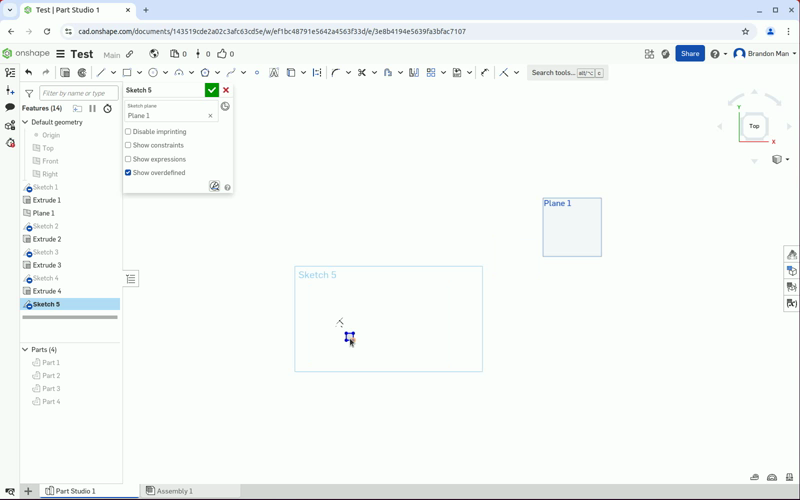
scroll(6)
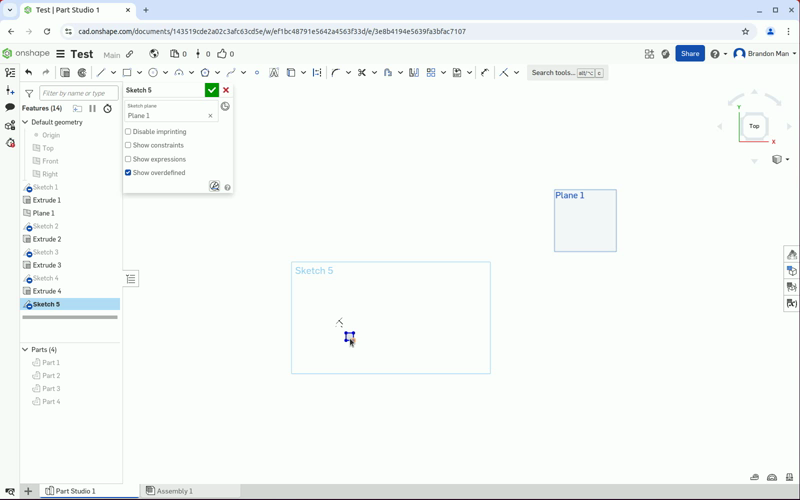
scroll(6)
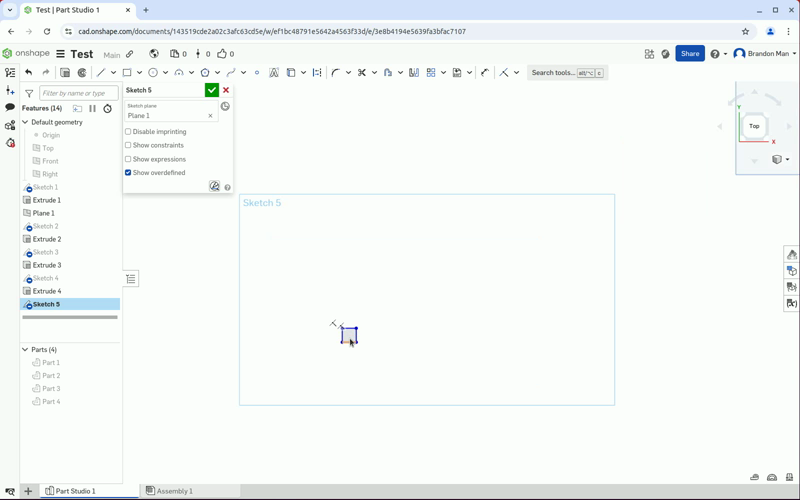
scroll(6)
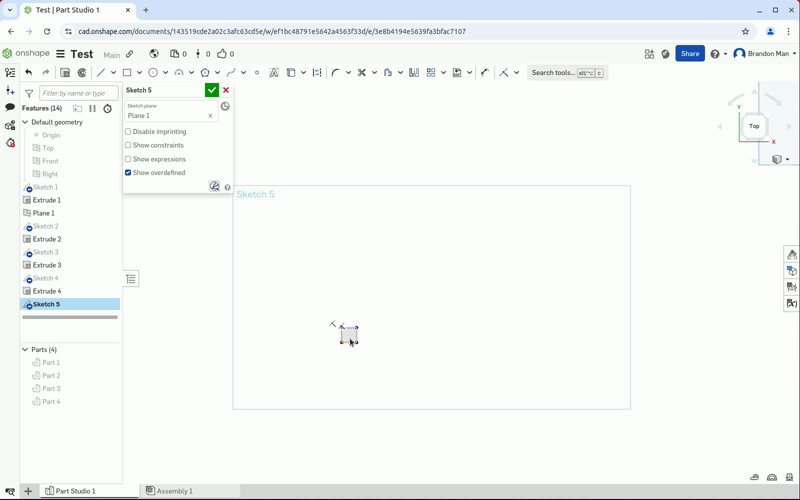
scroll(6)
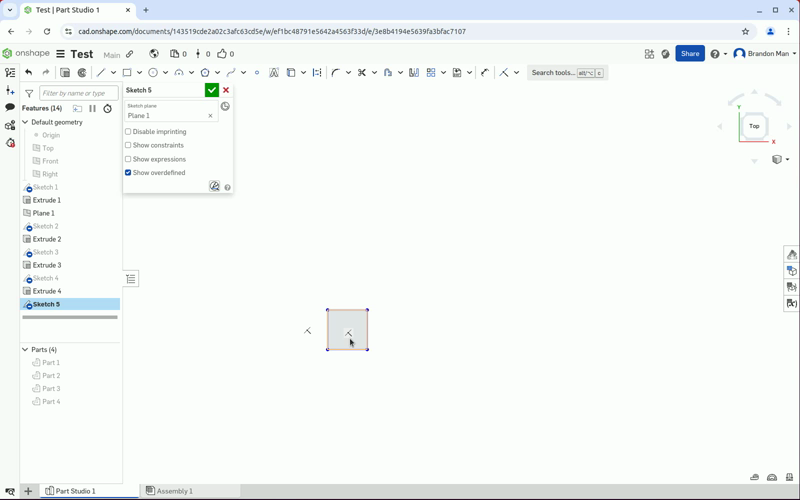
click(350, 338)
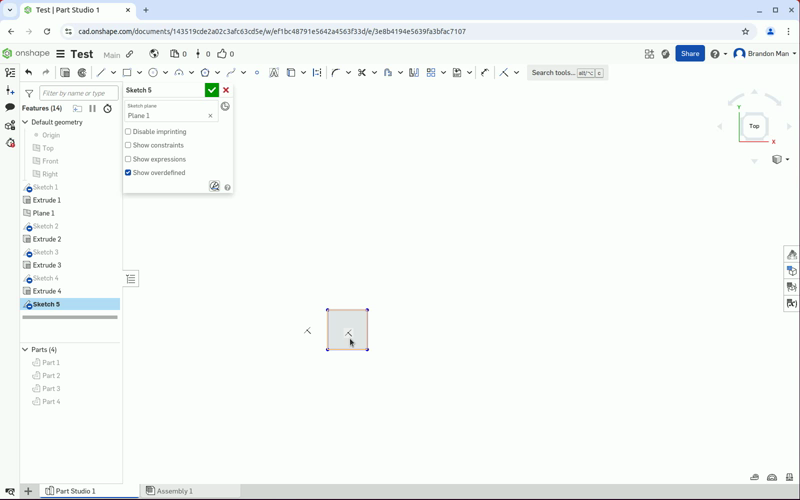
scroll(-6)
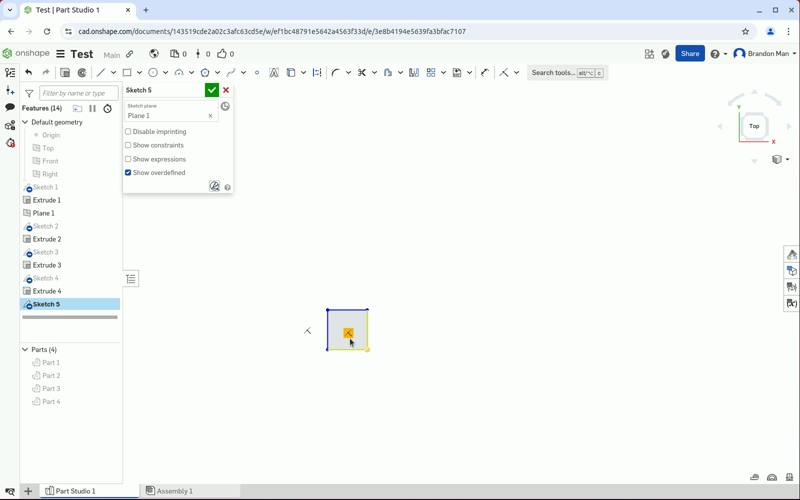
scroll(-6)
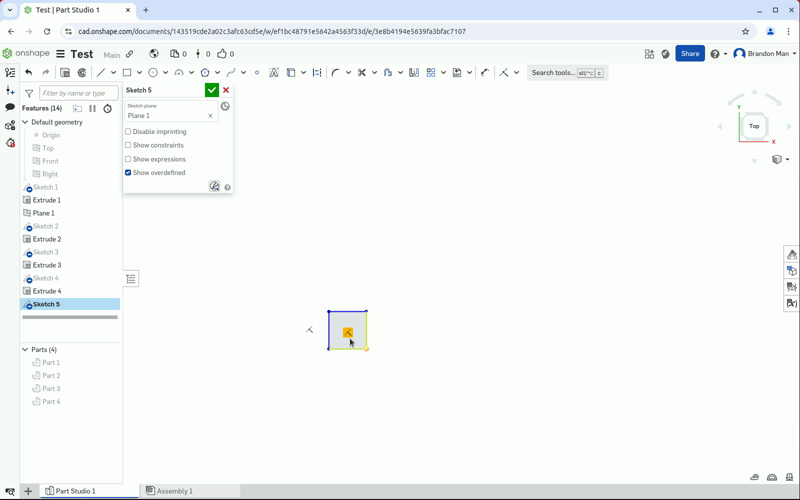
scroll(-6)
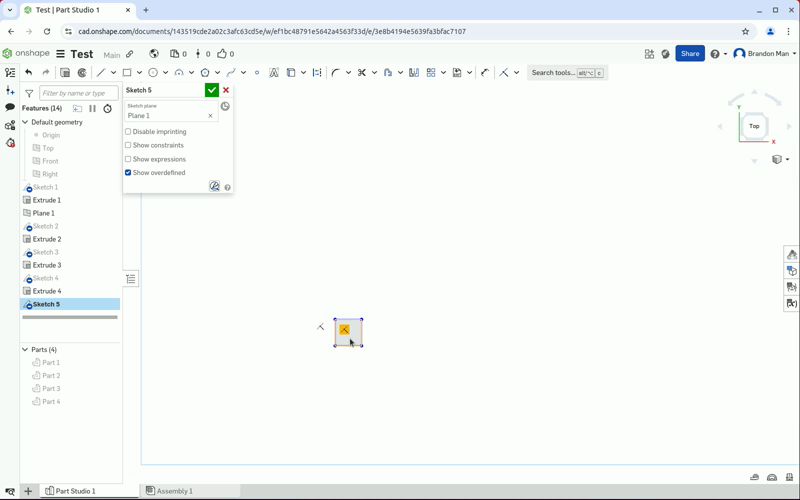
scroll(-6)
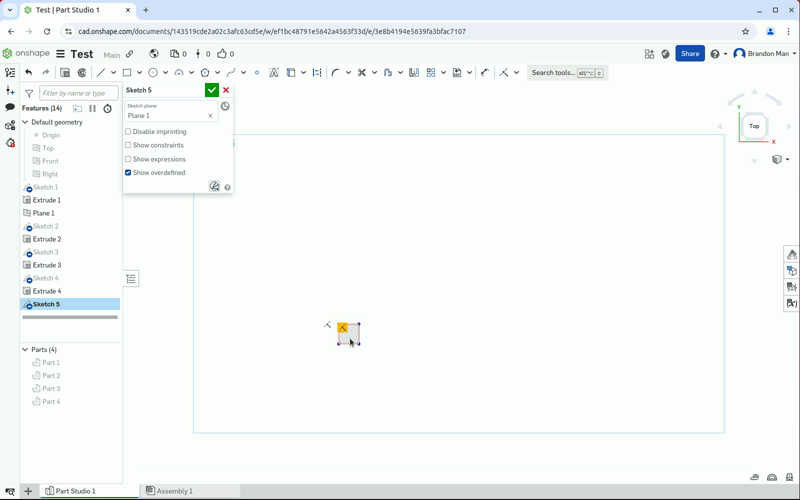
scroll(-6)
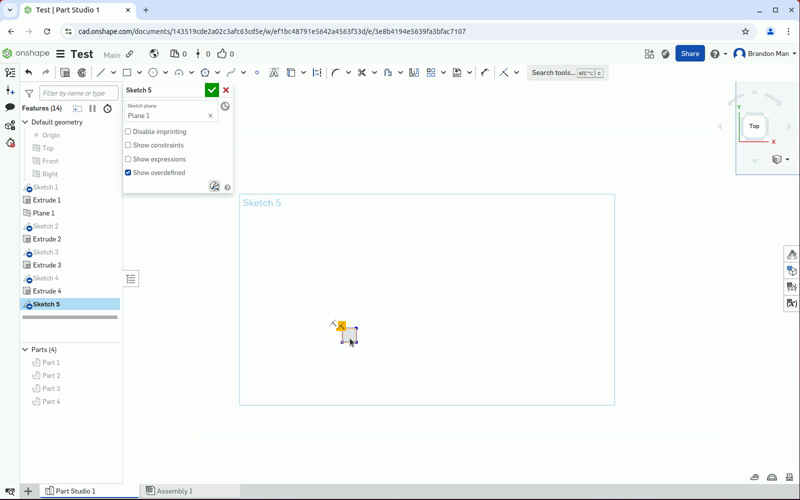
scroll(-6)
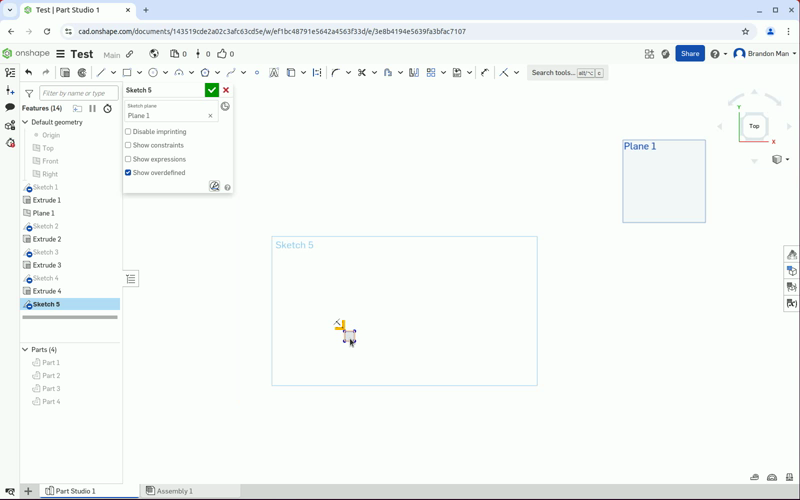
scroll(-6)
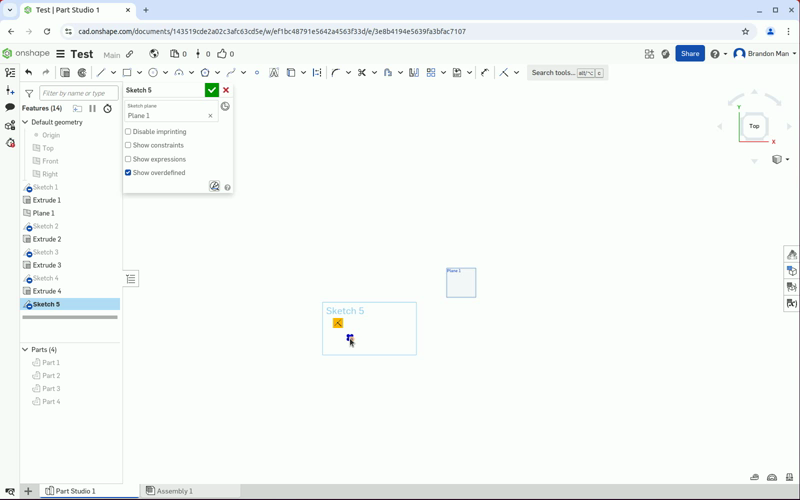
mouse_move(73, 352)
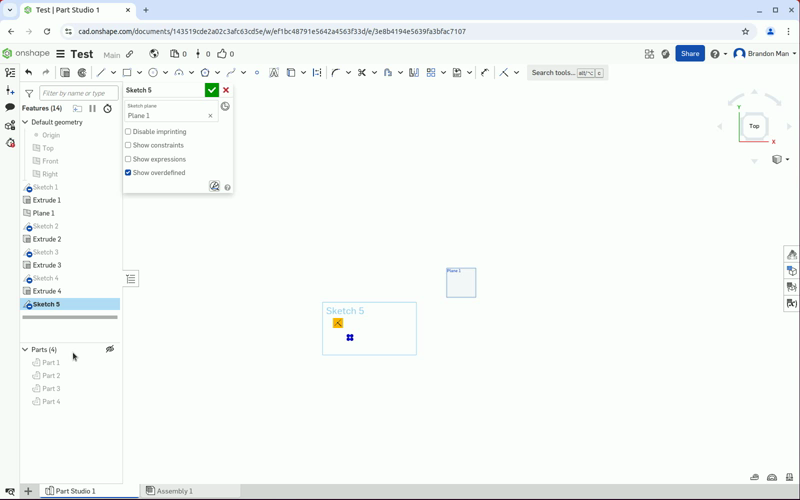
key(shift+y)
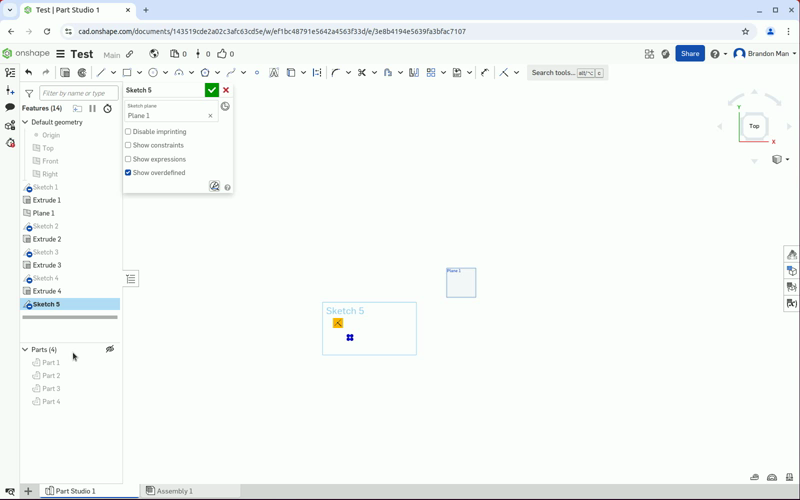
key(shift+e)
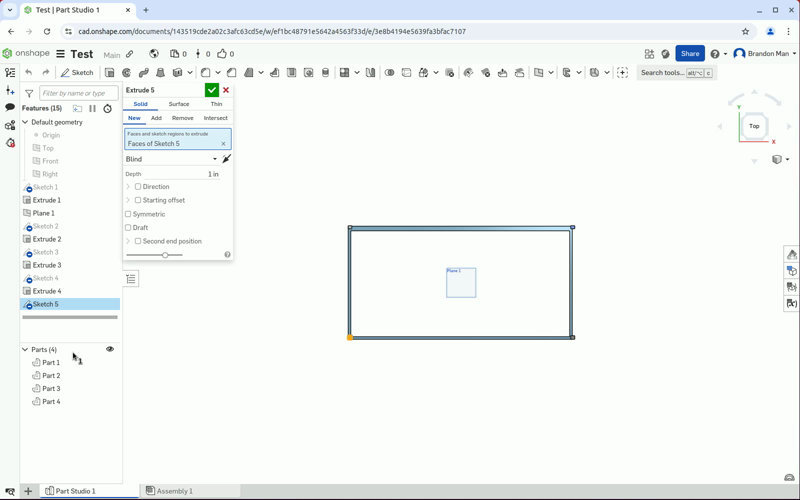
mouse_move(143, 106)
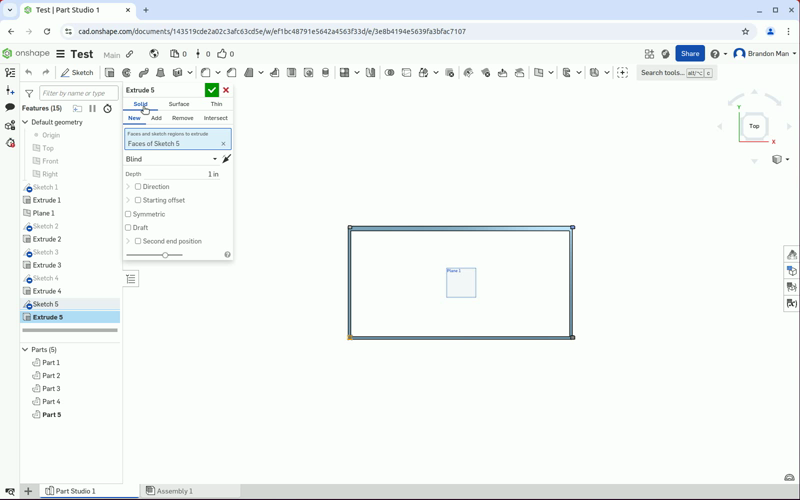
click(143, 106)
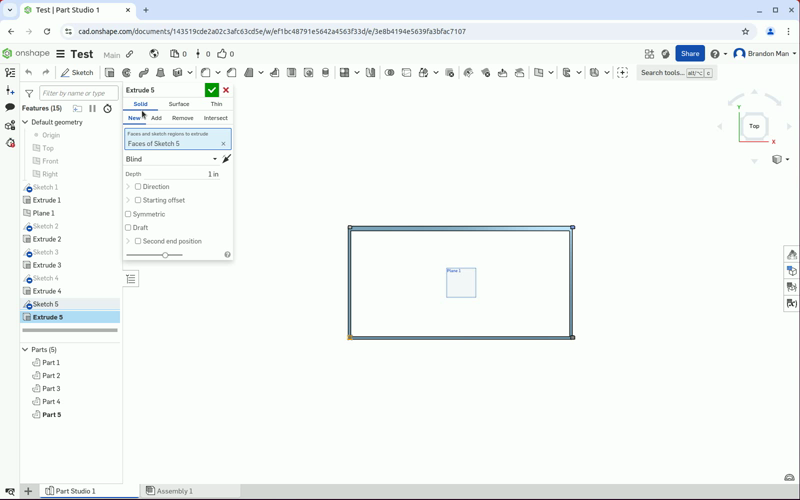
mouse_move(137, 120)
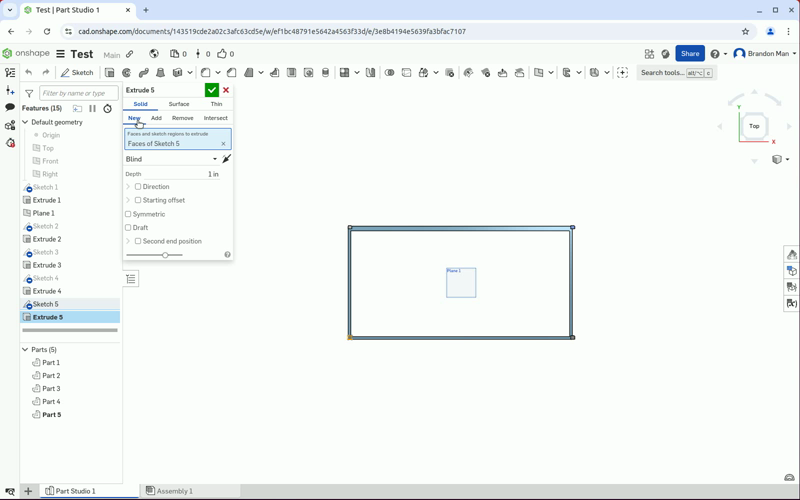
click(137, 120)
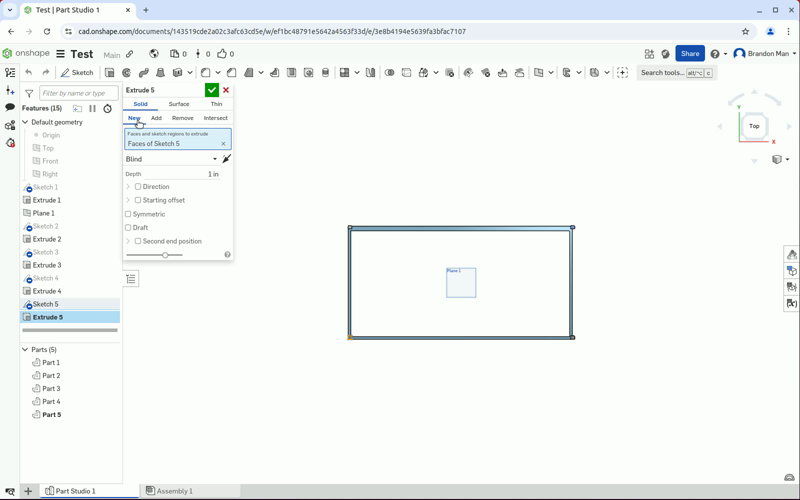
key(tab, 4)
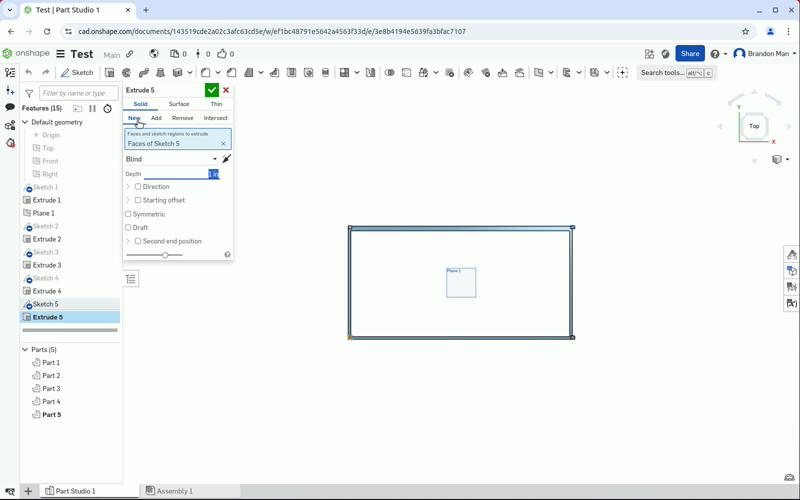
text(11.554)
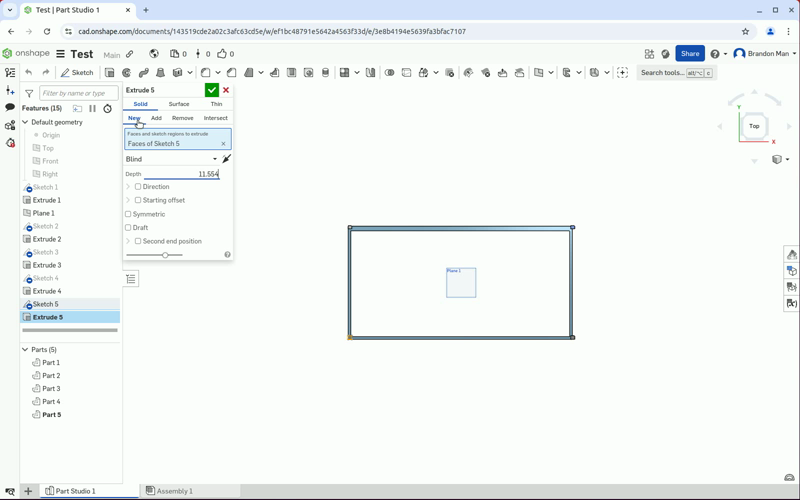
key(enter)
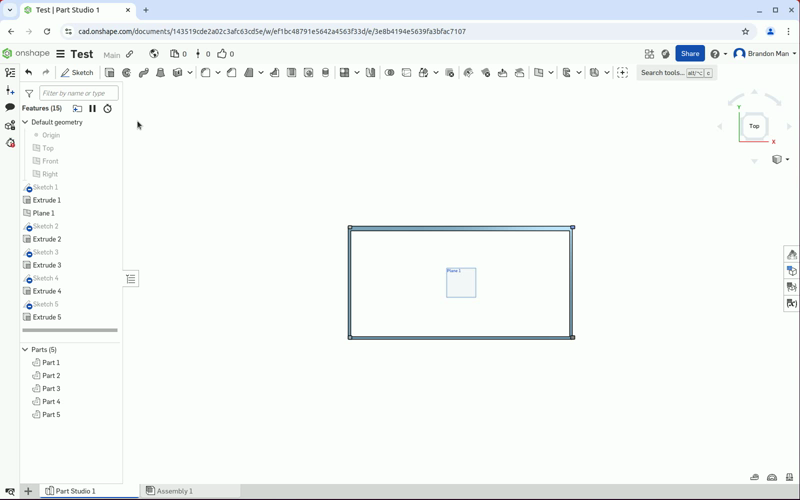
key(shift+h)
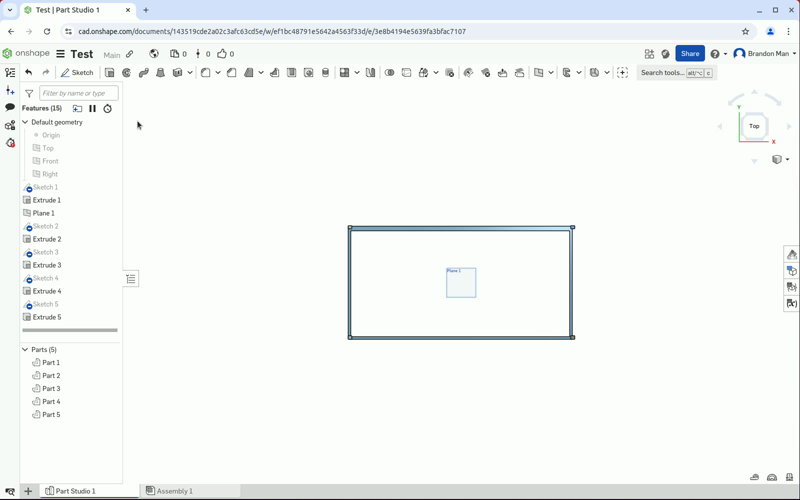
key(shift+h)
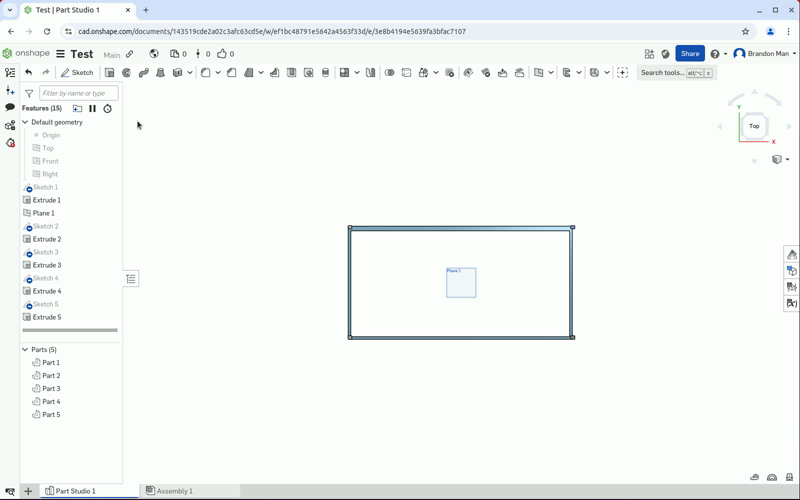
key(shift+7)
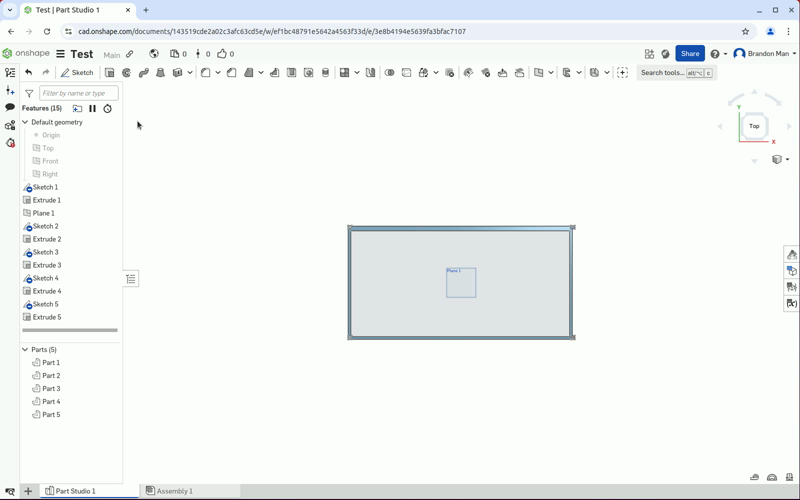
key(up, 3)
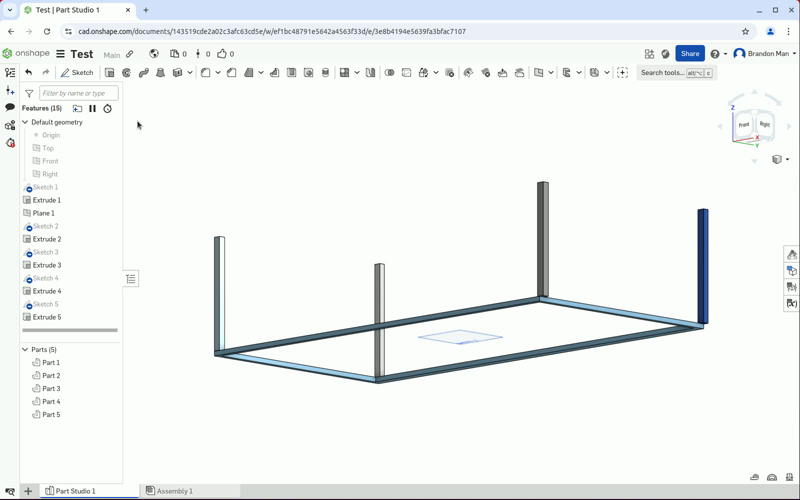
key(left, 3)
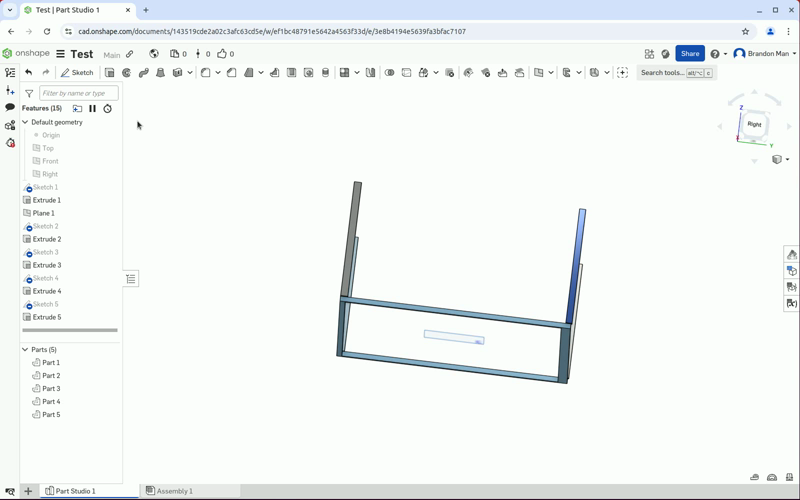
key(right, 3)
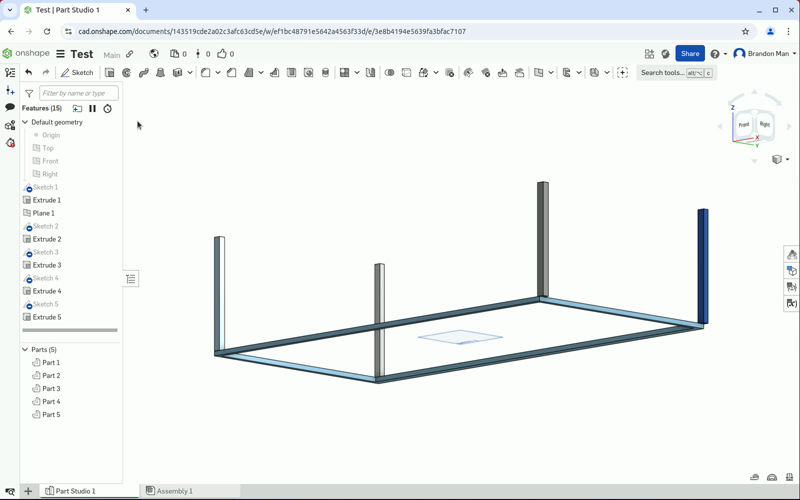
key(down, 3)
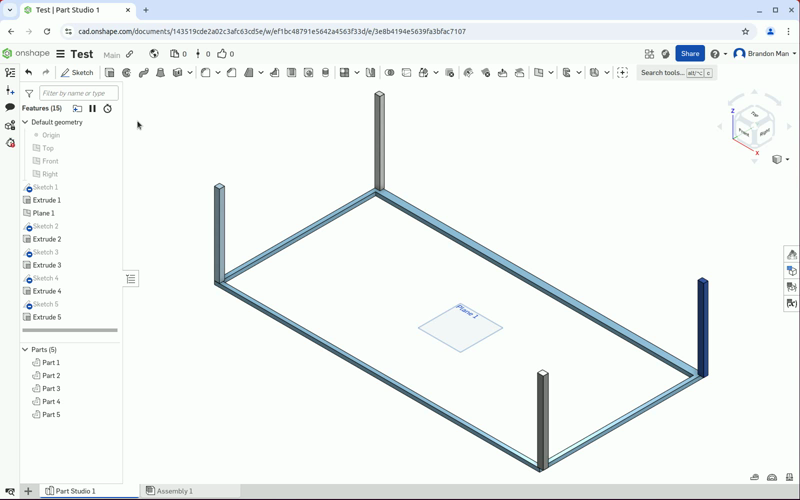
mouse_move(73, 189)
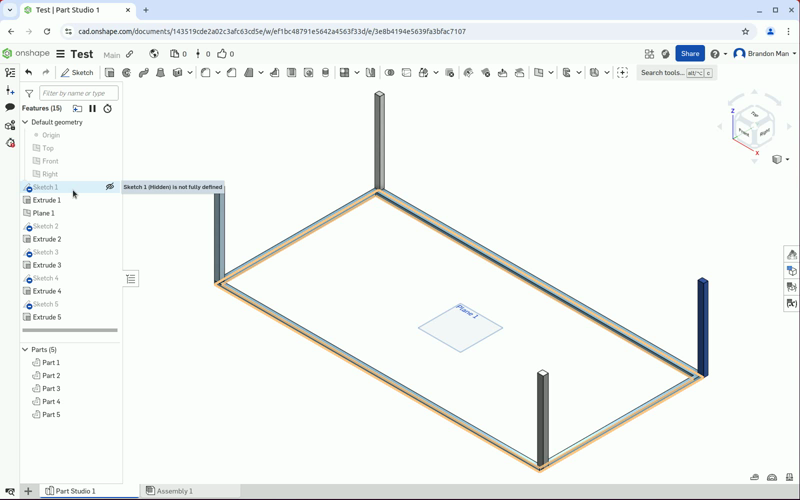
click(73, 189)